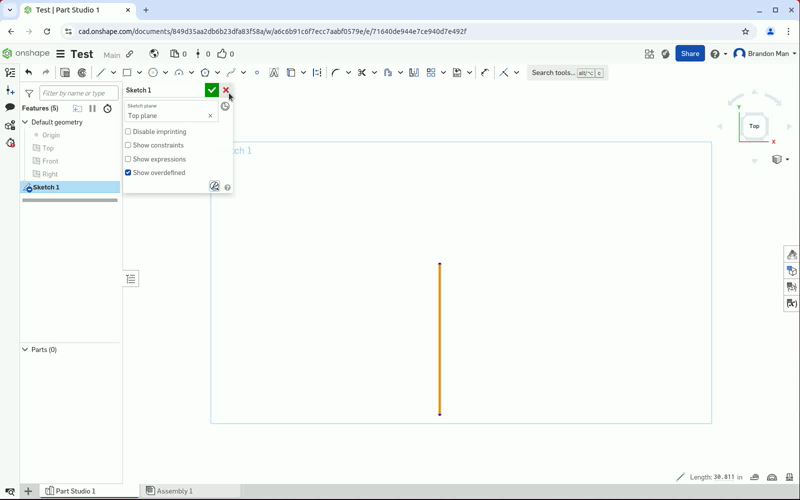
key(shift+h)
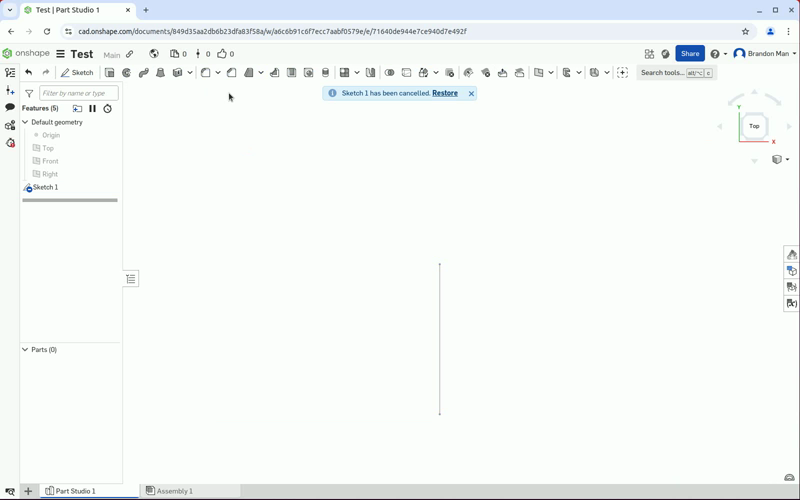
key(shift+s)
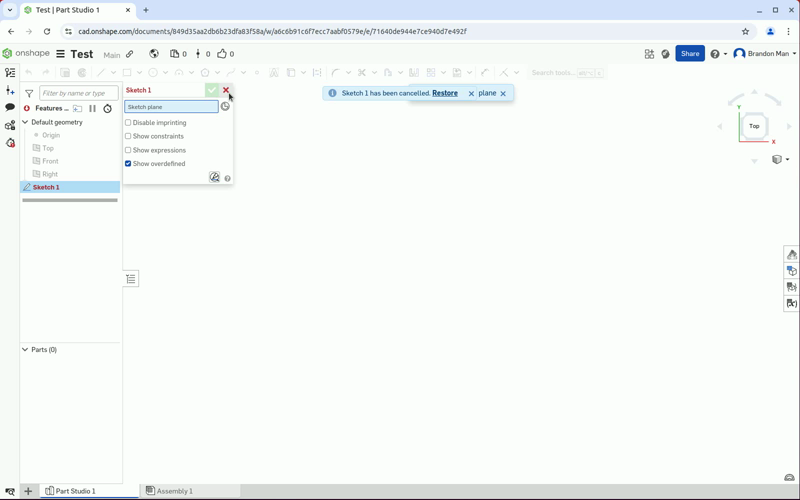
mouse_move(73, 150)
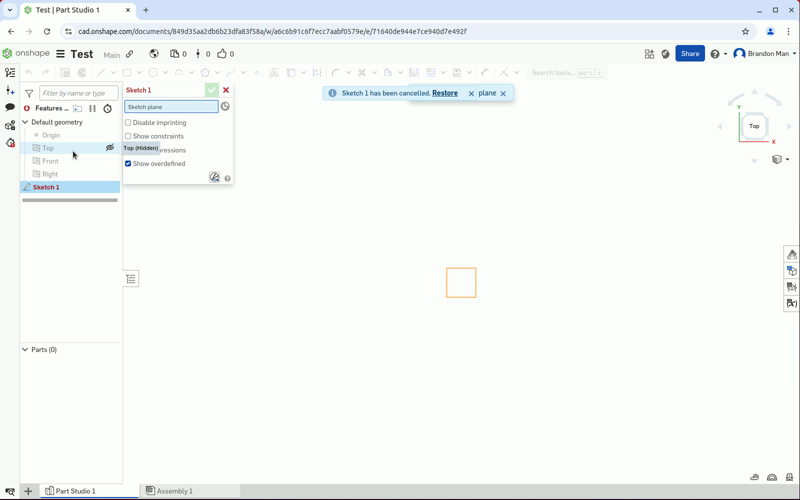
click(73, 150)
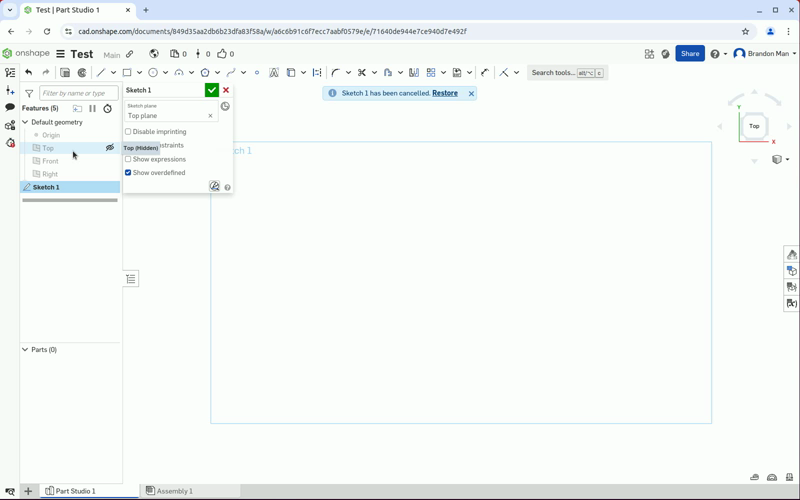
mouse_move(73, 352)
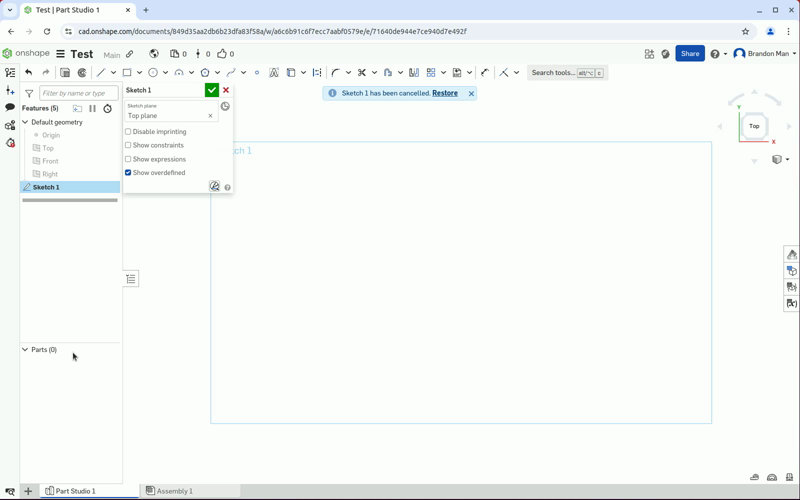
key(y)
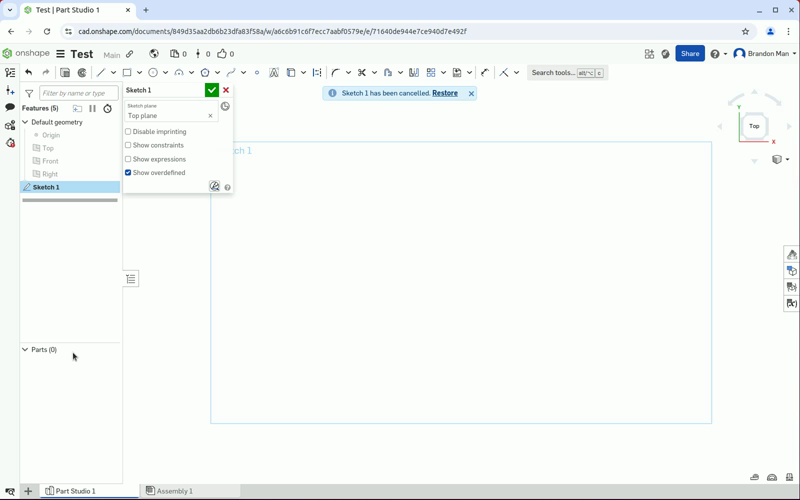
key(l)
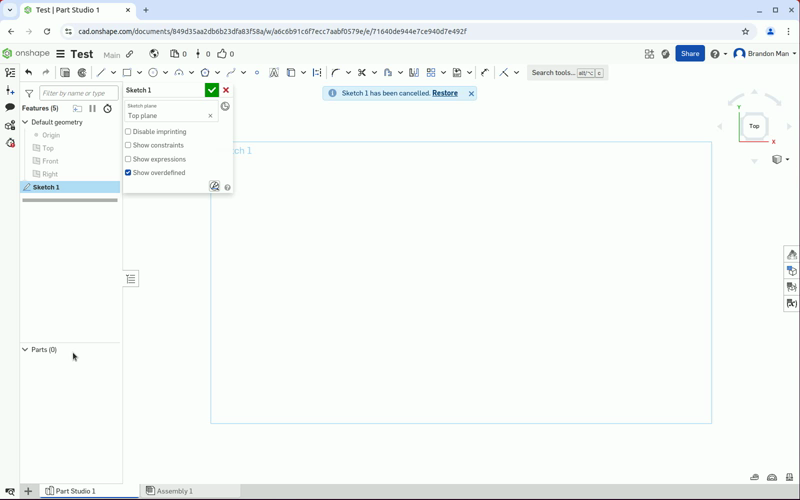
key_down(shift)
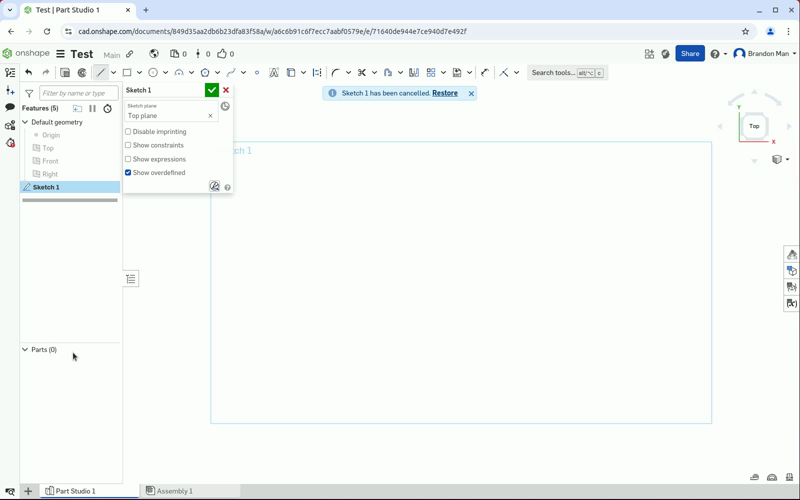
mouse_move(351, 335)
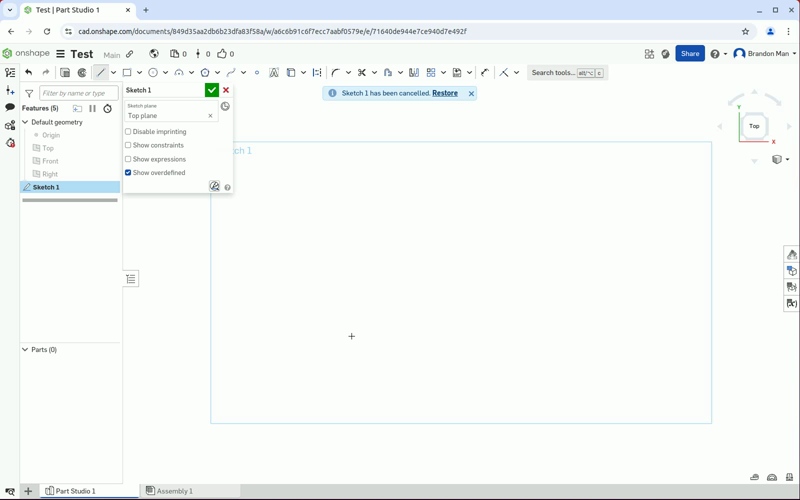
click(351, 335)
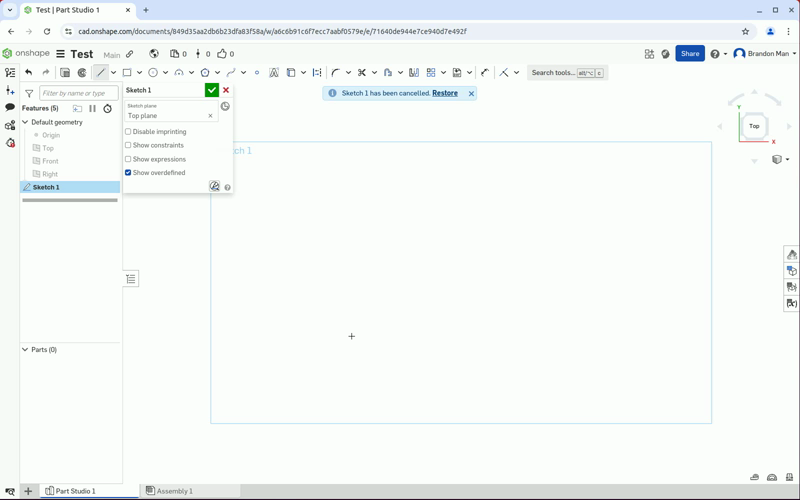
key_up(shift)
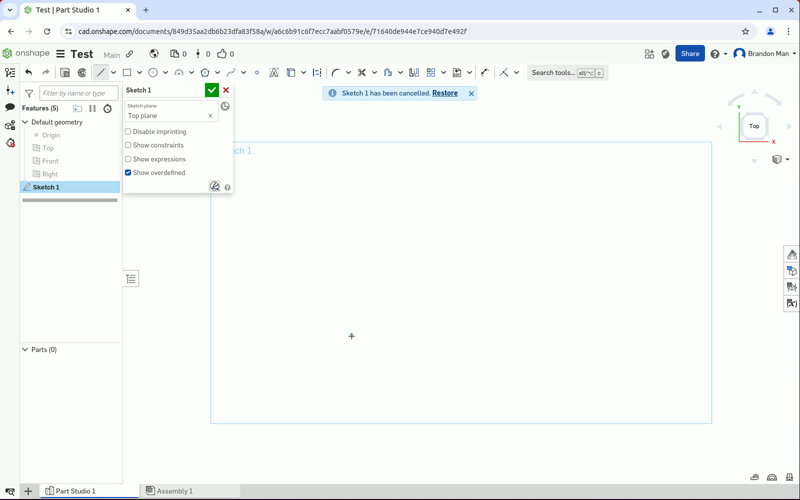
key_down(shift)
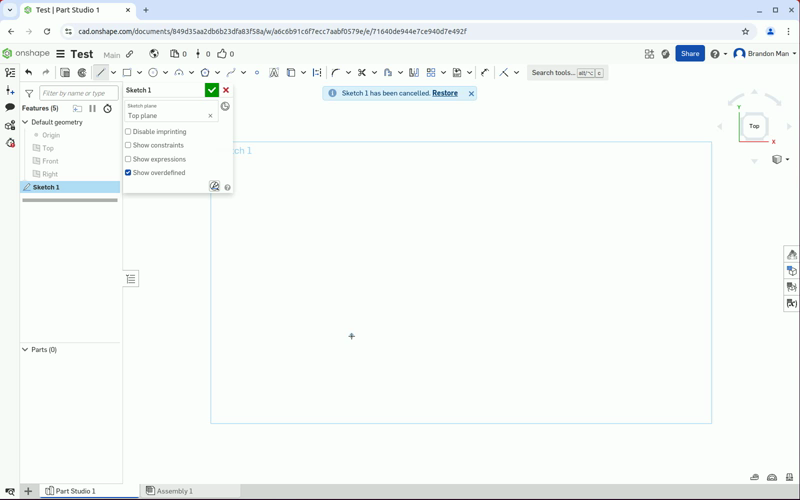
mouse_move(569, 335)
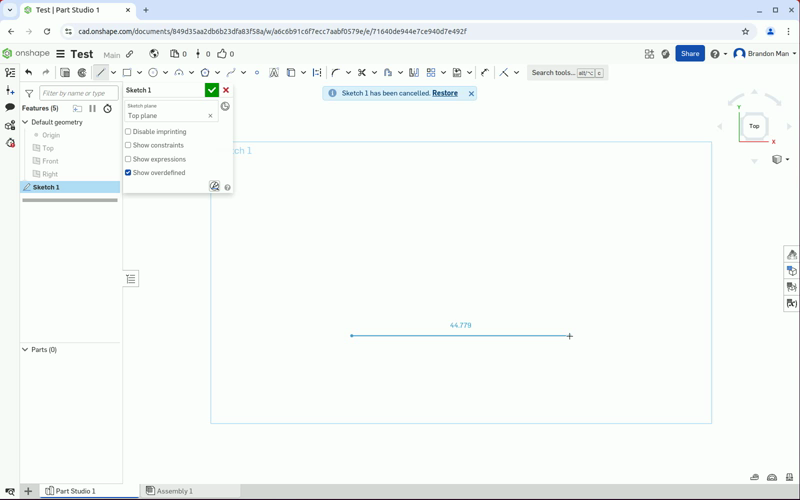
click(569, 335)
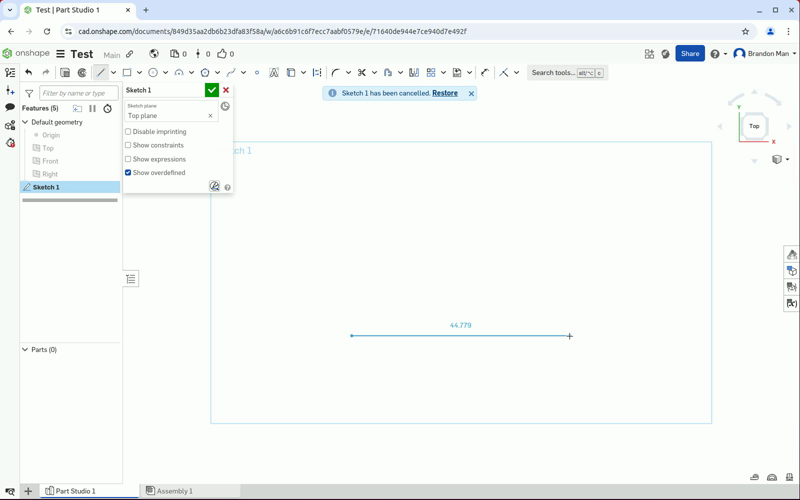
key_up(shift)
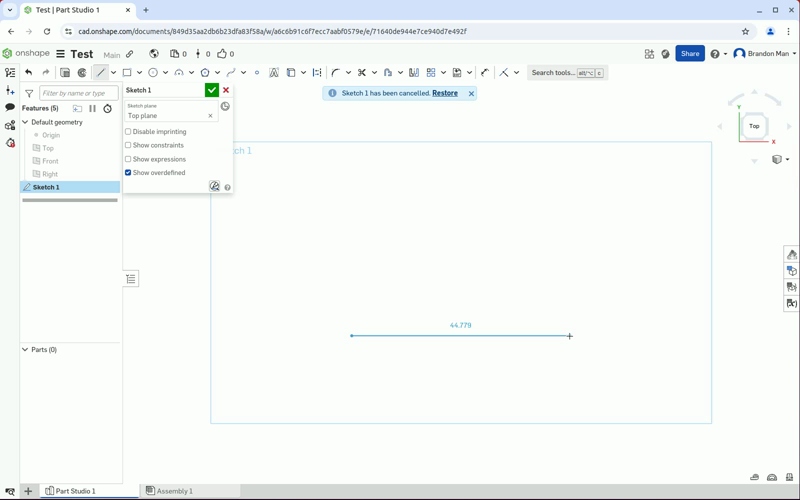
key_down(shift)
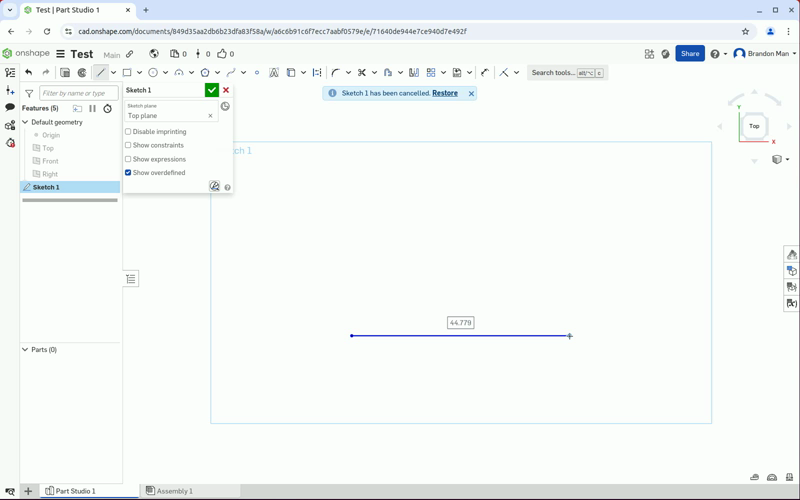
mouse_move(569, 230)
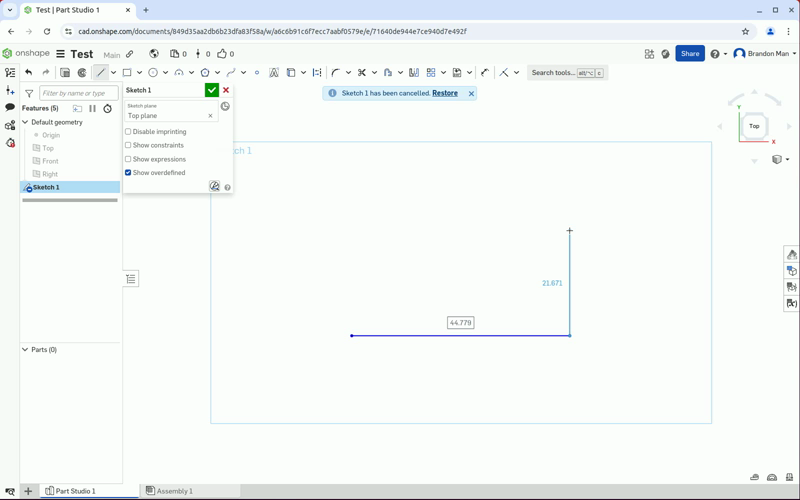
click(569, 230)
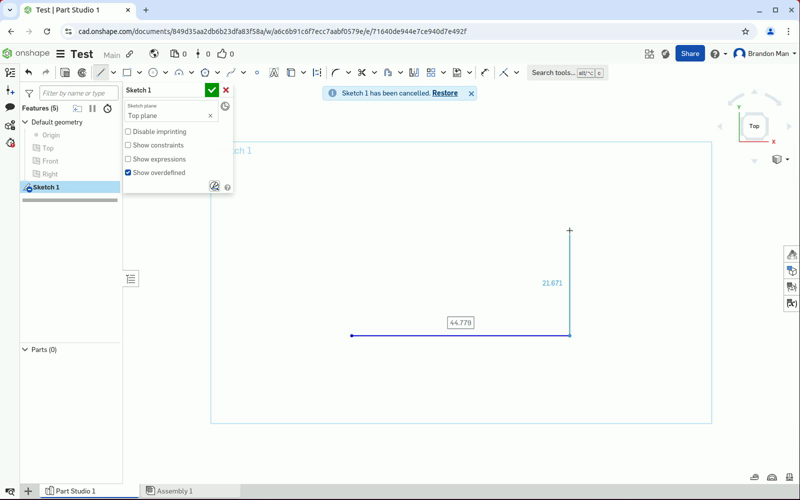
key_up(shift)
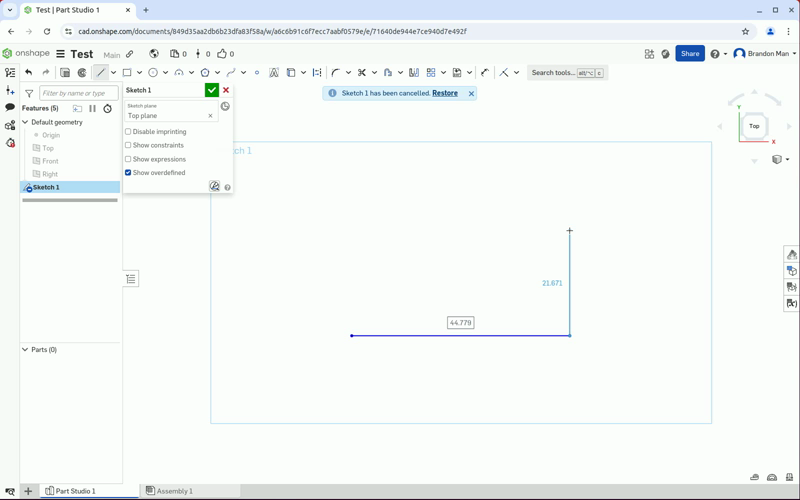
key_down(shift)
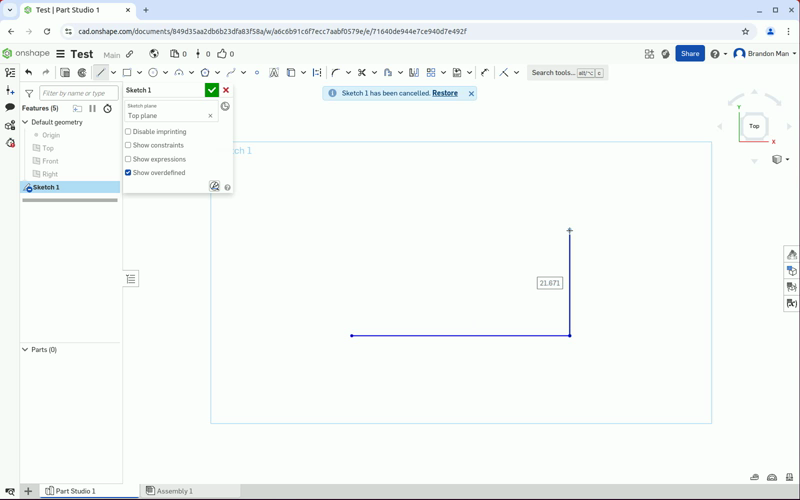
mouse_move(351, 230)
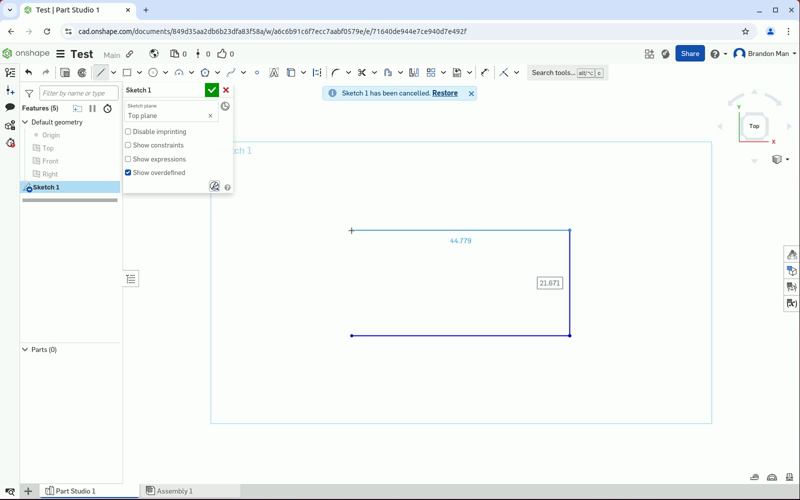
click(351, 230)
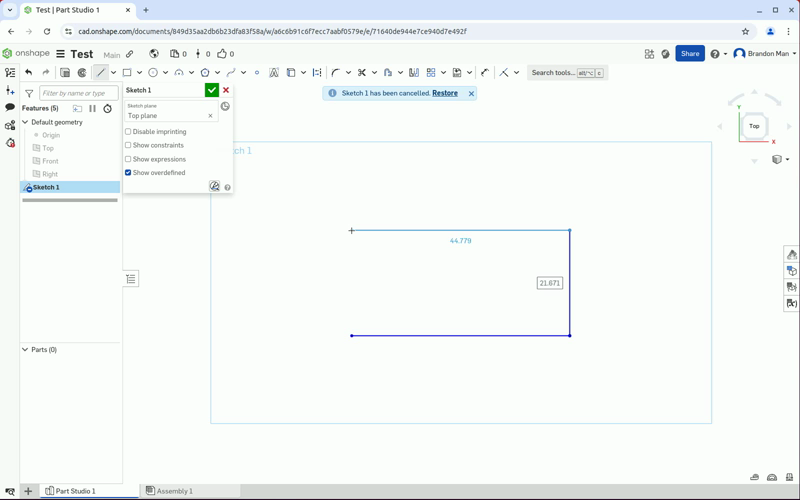
key_up(shift)
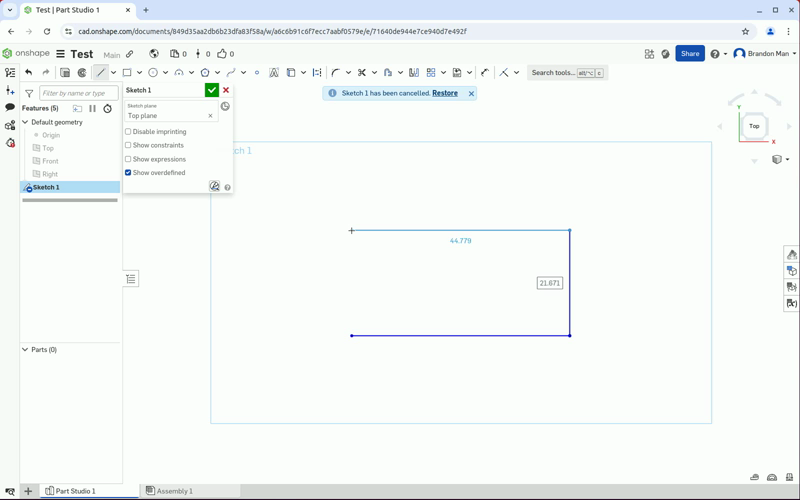
key_down(shift)
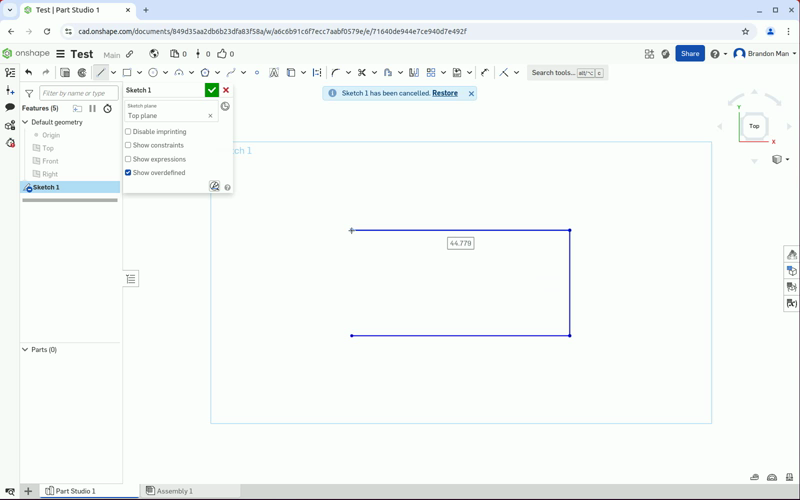
mouse_move(351, 335)
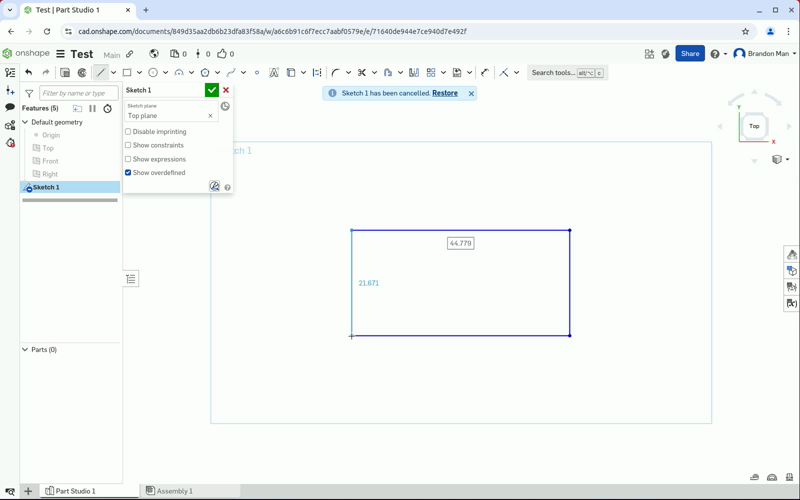
key_up(shift)
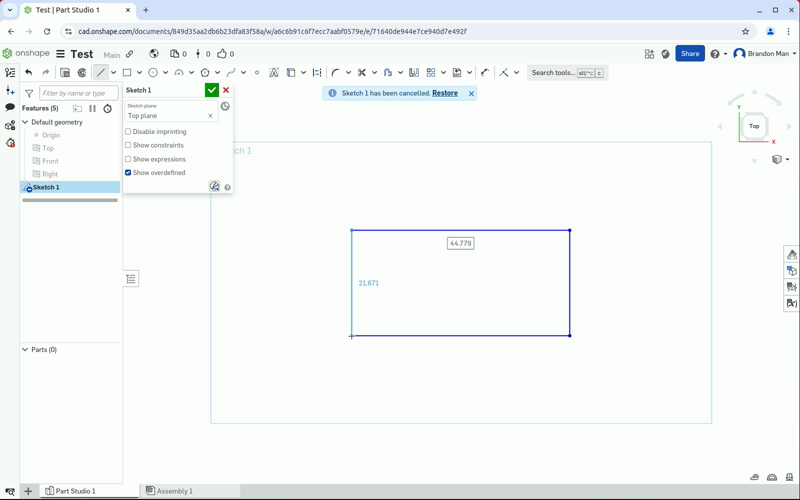
click(351, 335)
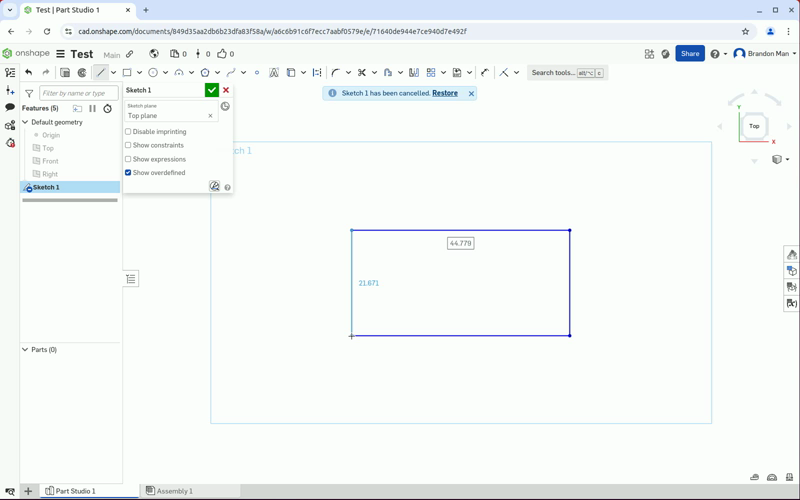
key(esc)
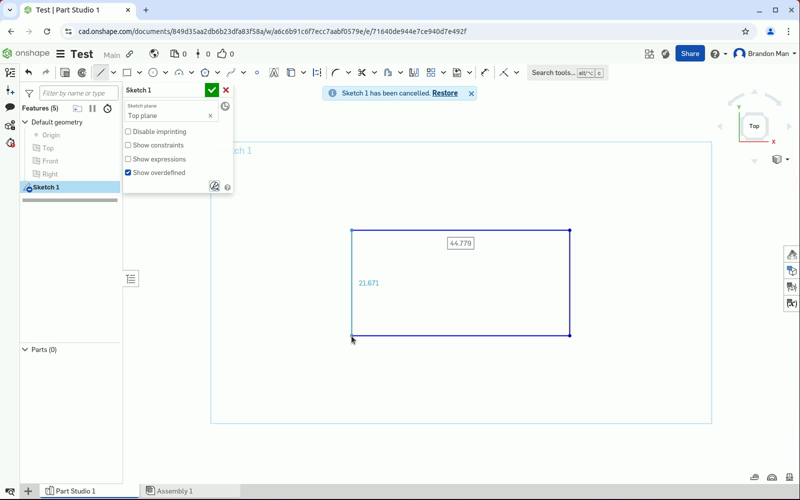
mouse_move(492, 317)
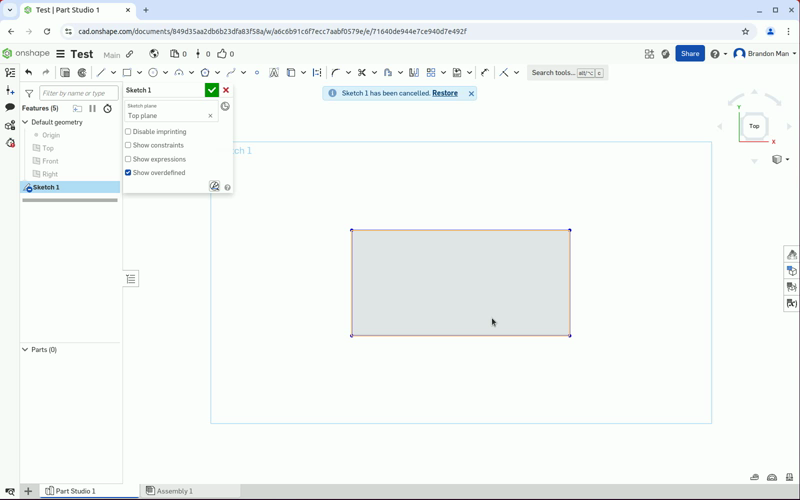
click(492, 317)
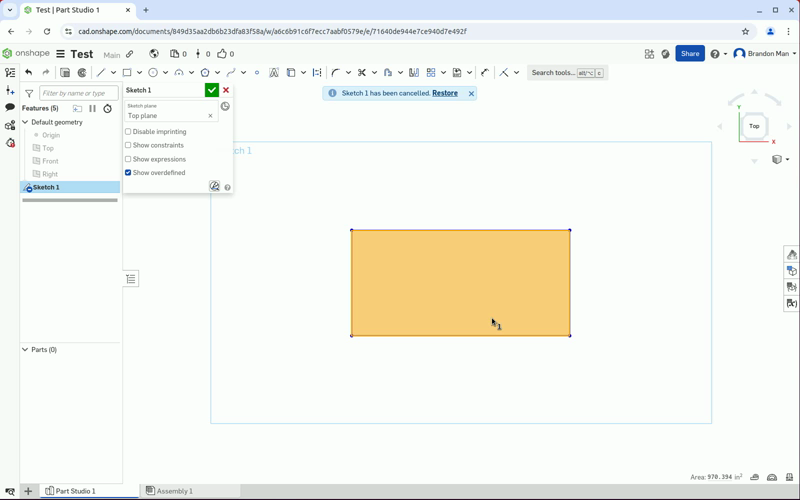
mouse_move(73, 352)
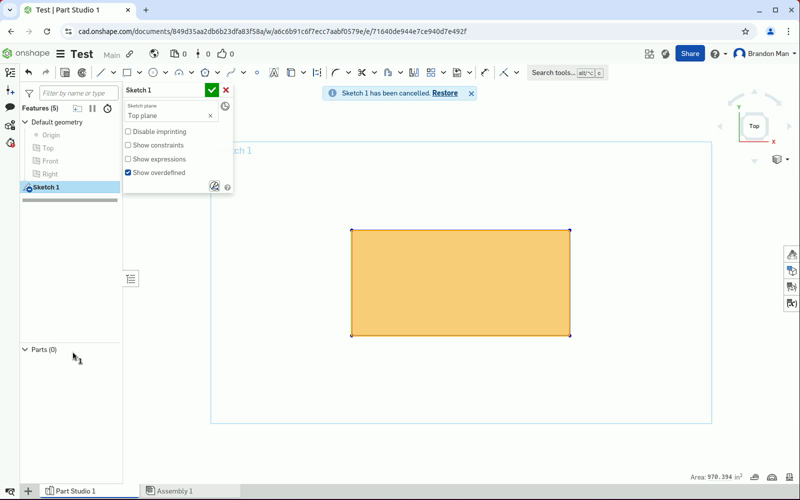
key(shift+y)
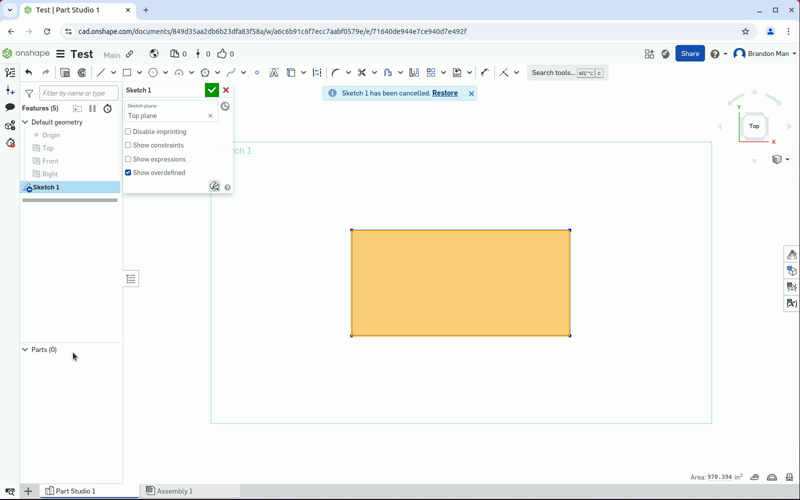
key(shift+e)
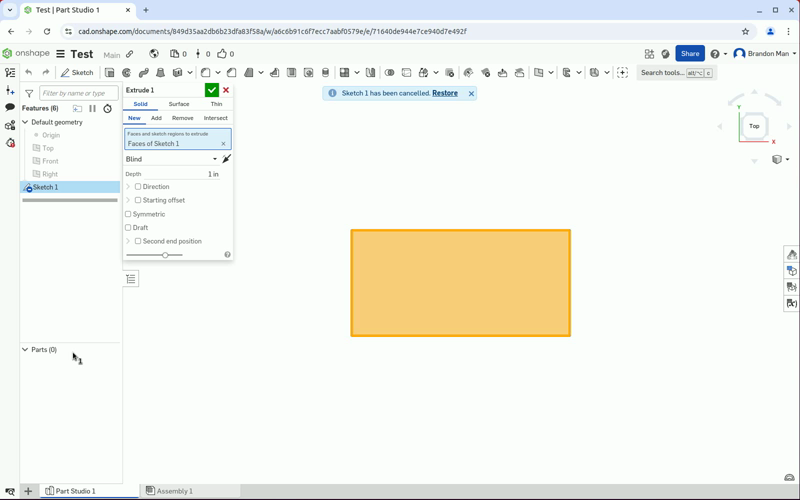
mouse_move(143, 106)
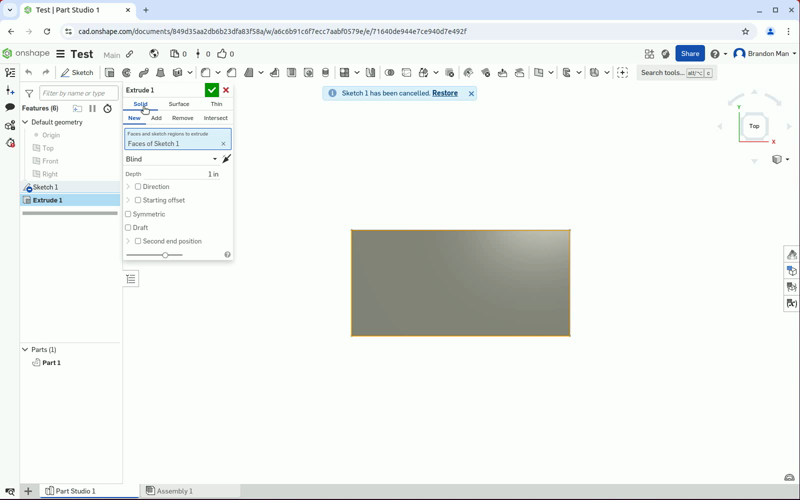
click(143, 106)
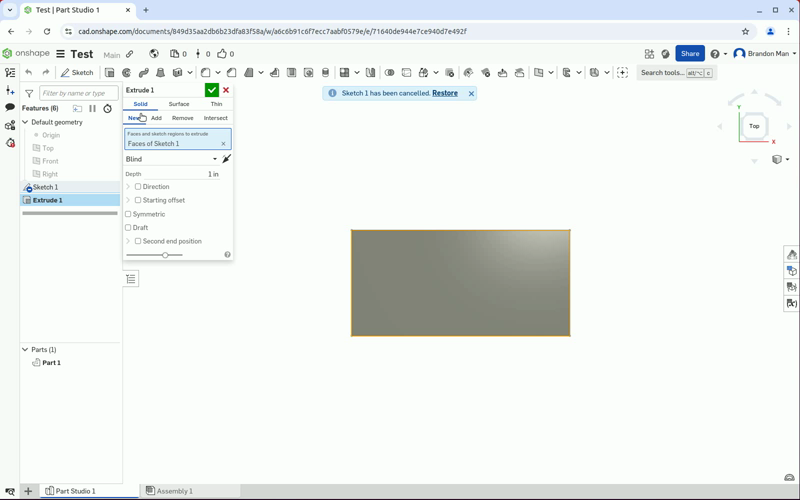
mouse_move(137, 120)
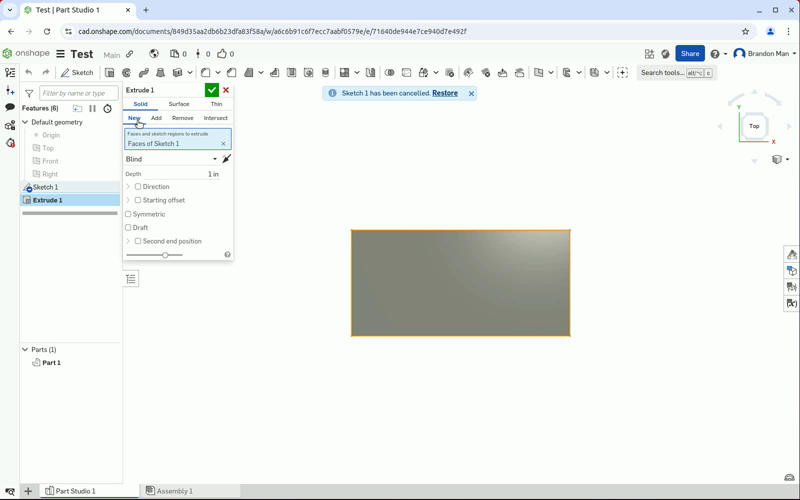
click(137, 120)
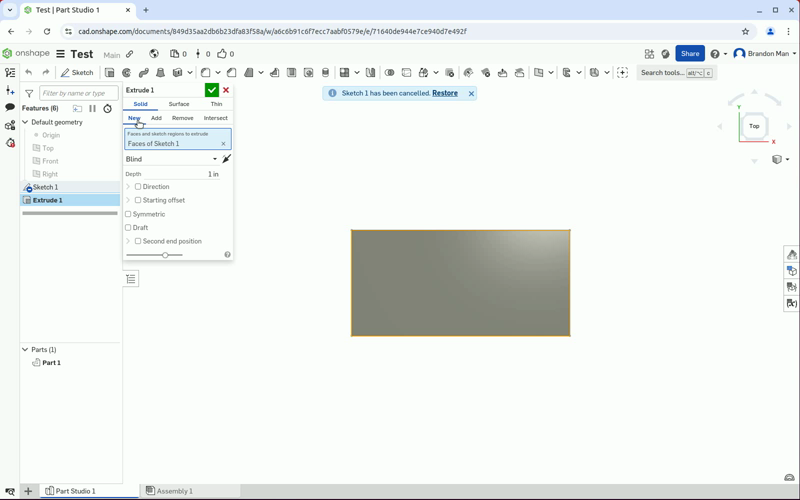
key(tab, 4)
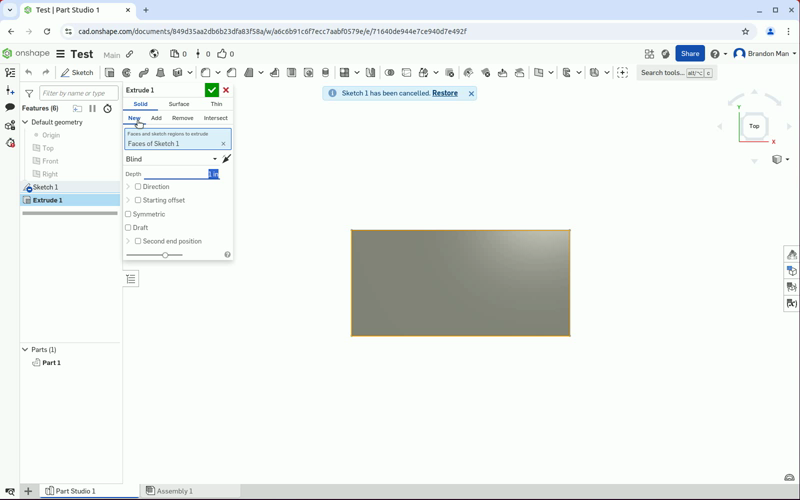
text(4.574)
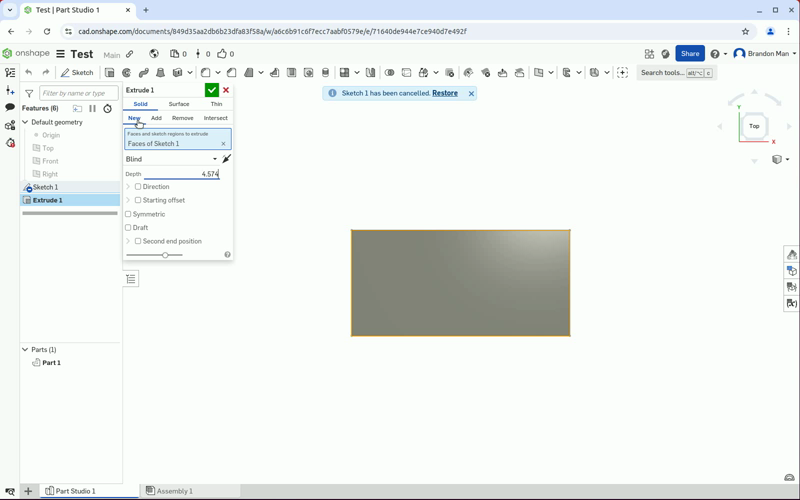
key(enter)
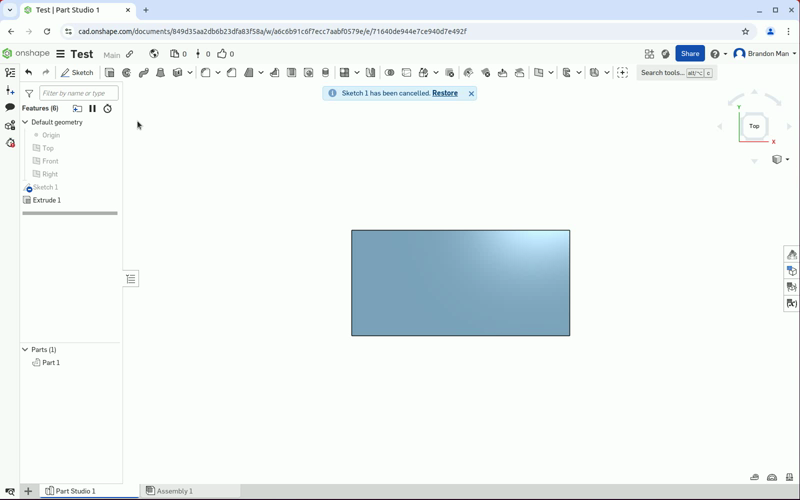
key(shift+h)
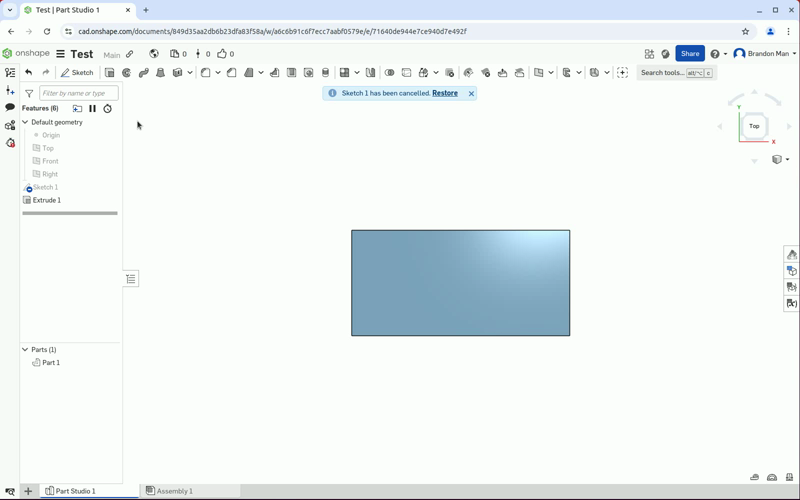
key(shift+h)
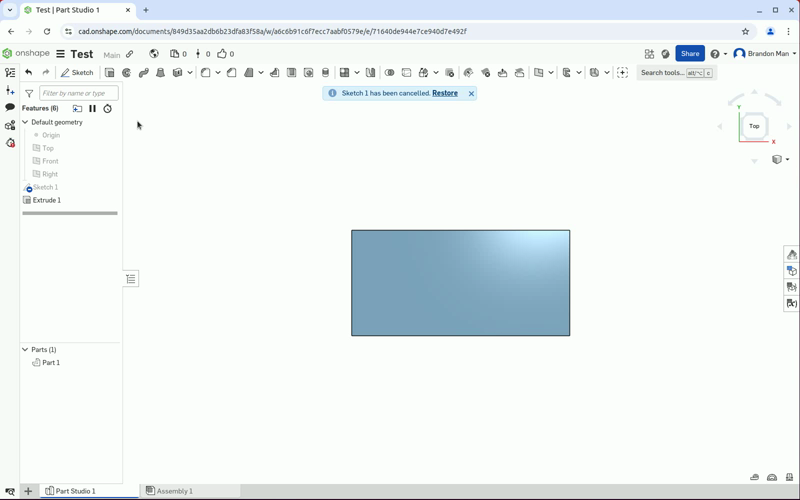
mouse_move(73, 189)
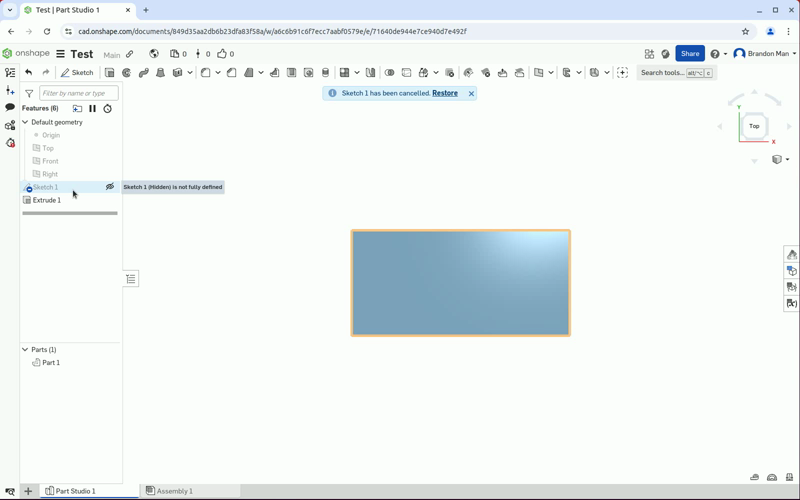
click(73, 189)
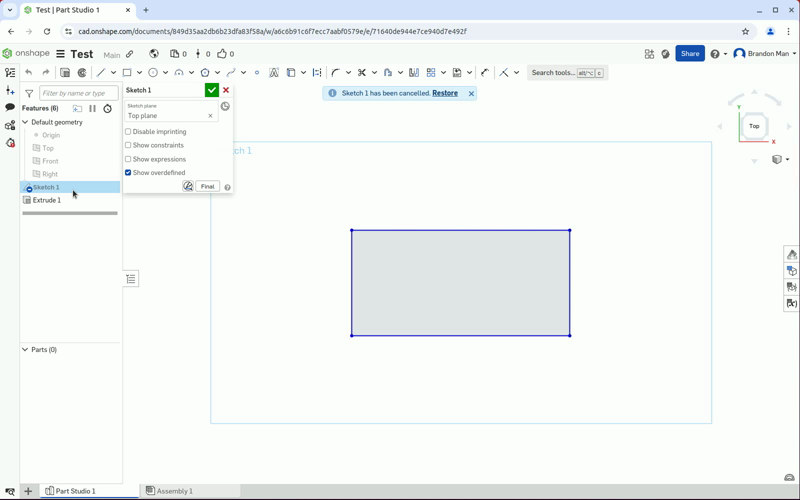
mouse_move(229, 92)
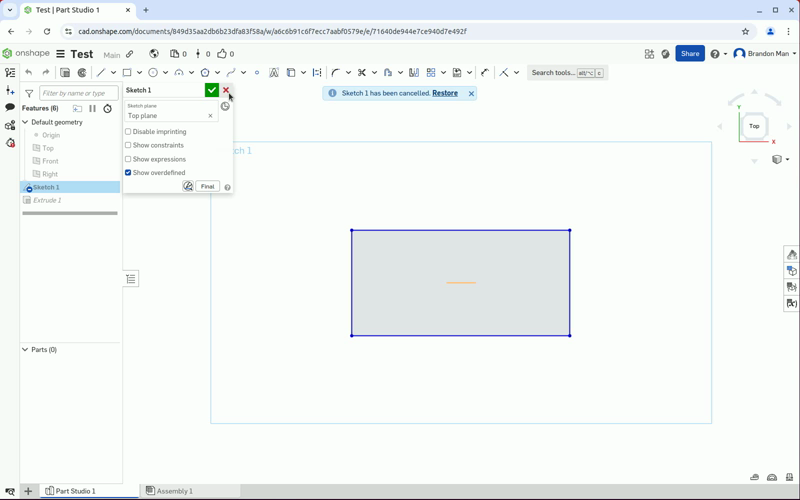
click(229, 92)
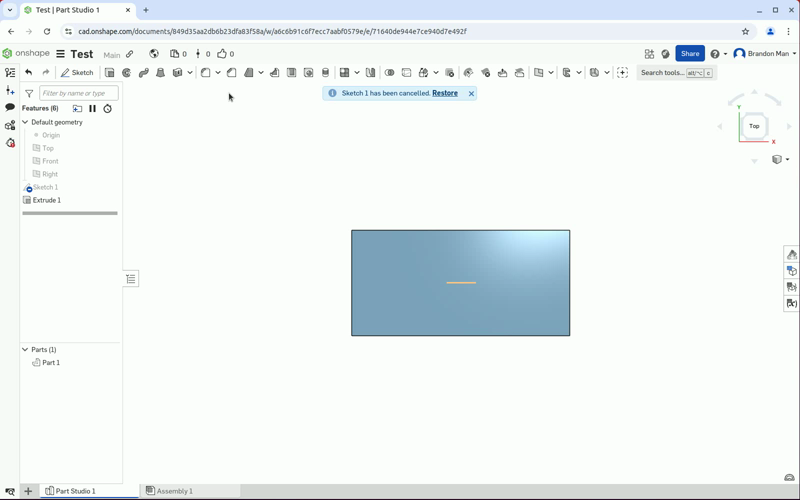
mouse_move(73, 352)
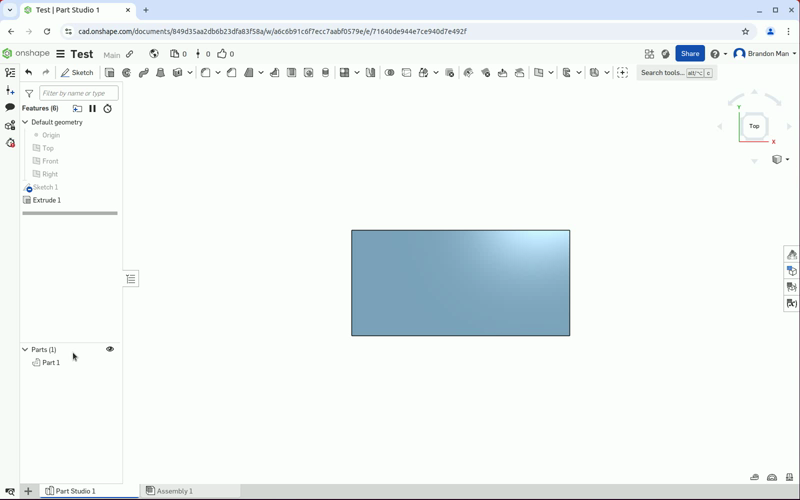
key(y)
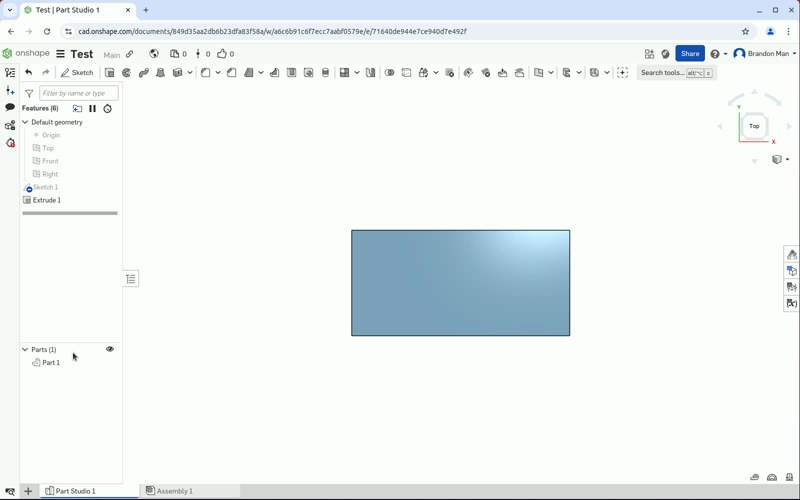
key(shift+p)
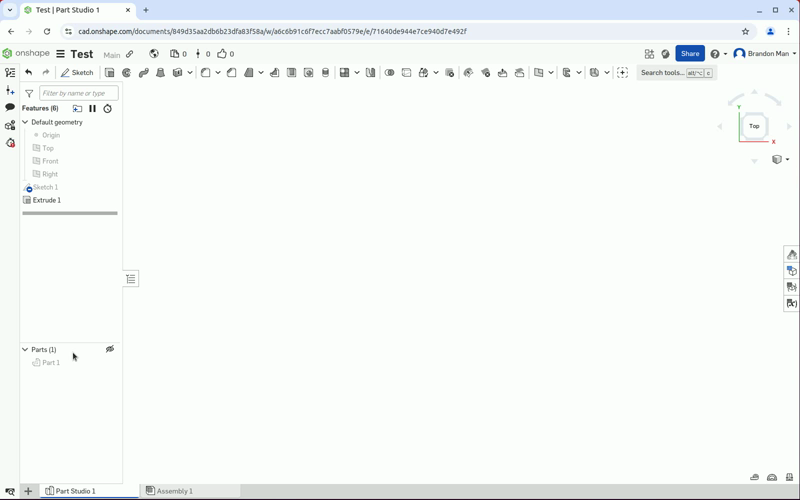
key(space)
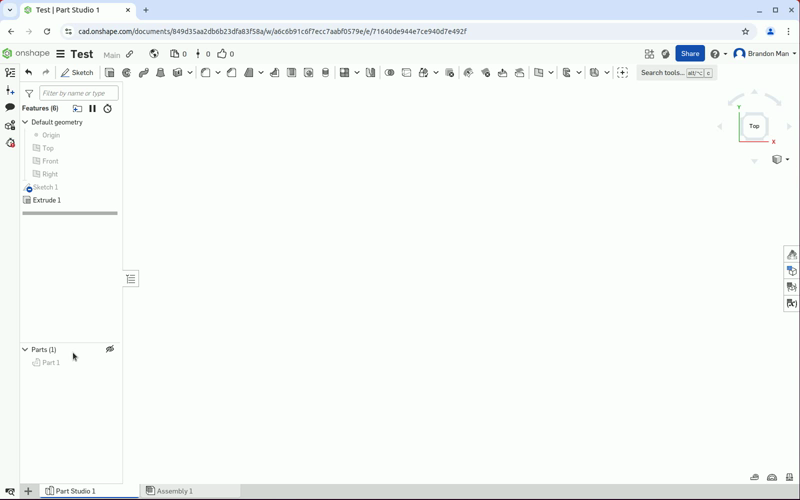
key_down(shift)
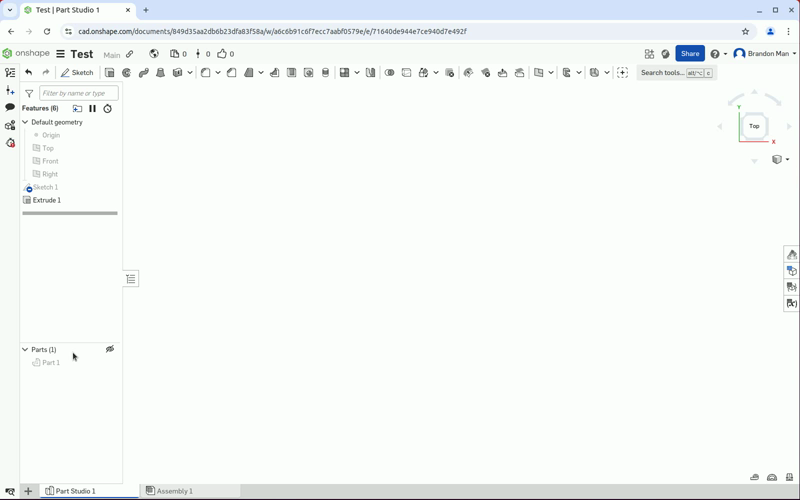
key(up)
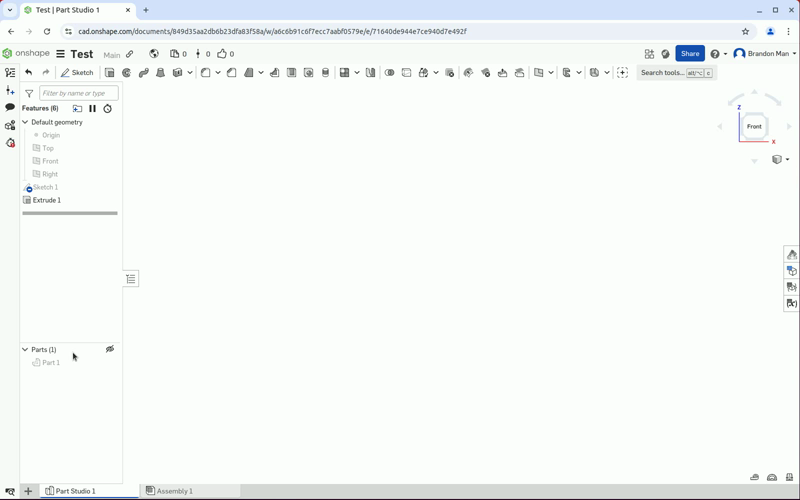
key_up(shift)
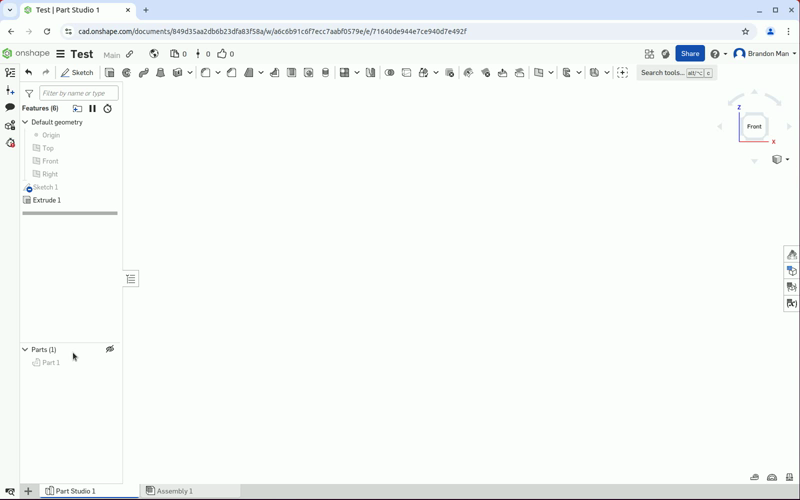
key(space)
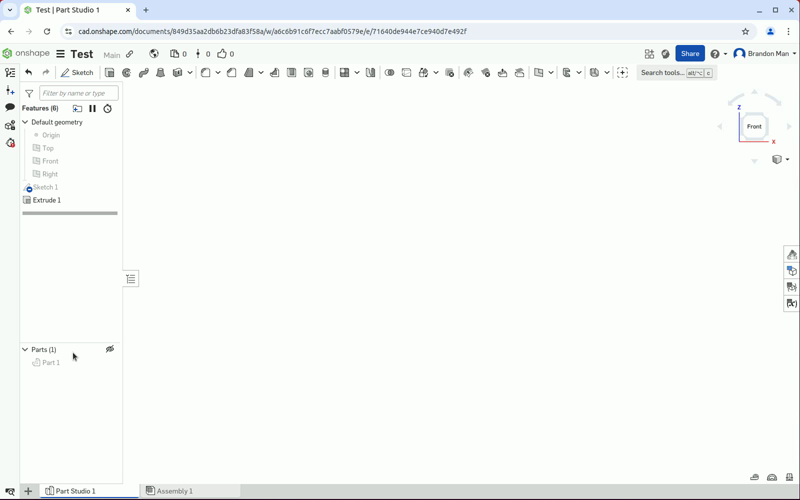
key_down(shift)
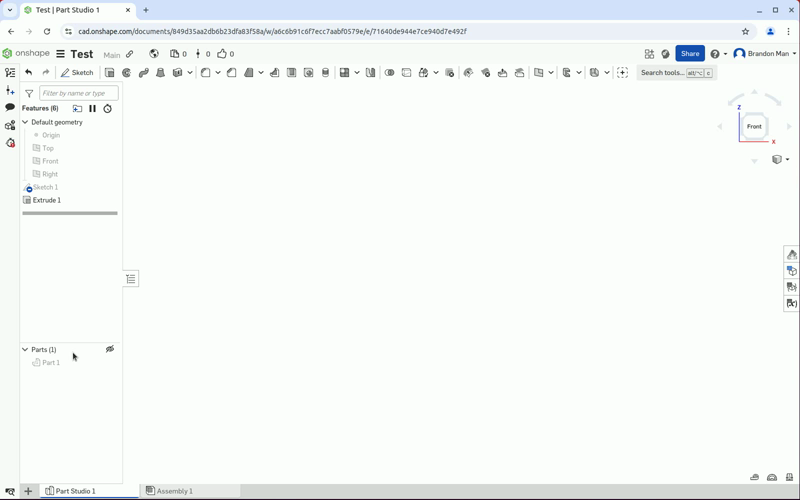
key(left)
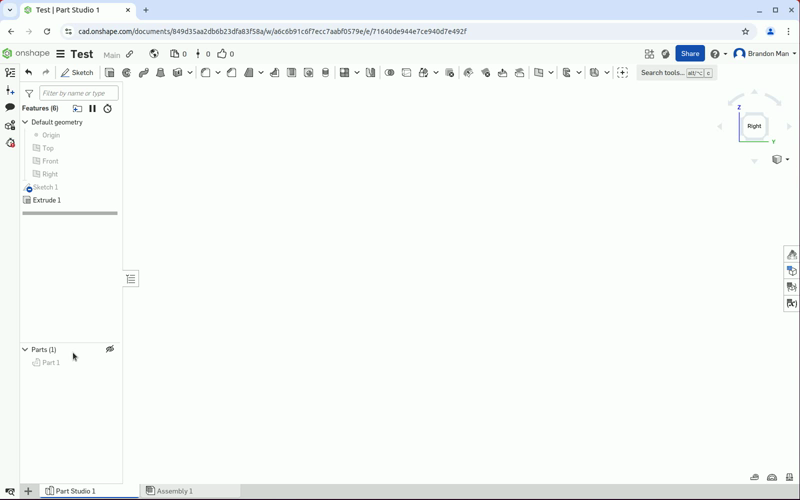
key_up(shift)
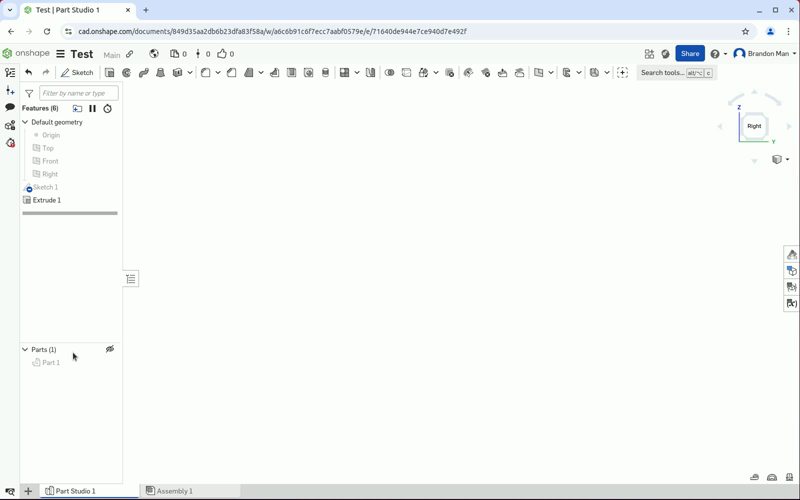
mouse_move(73, 352)
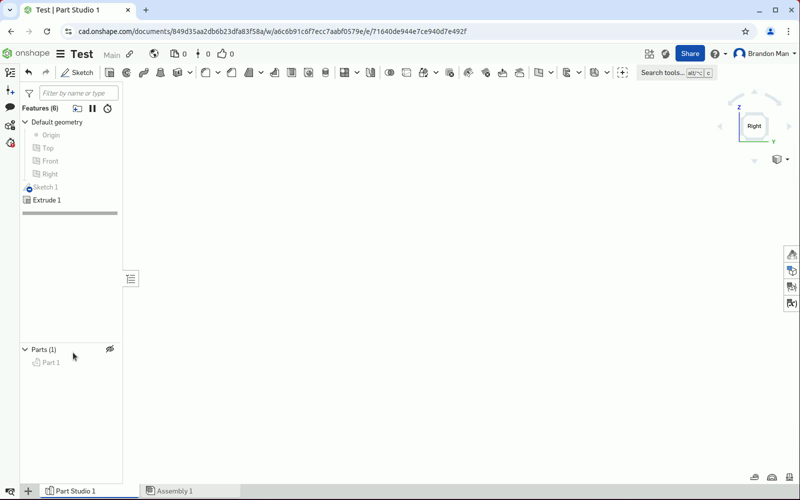
key(shift+y)
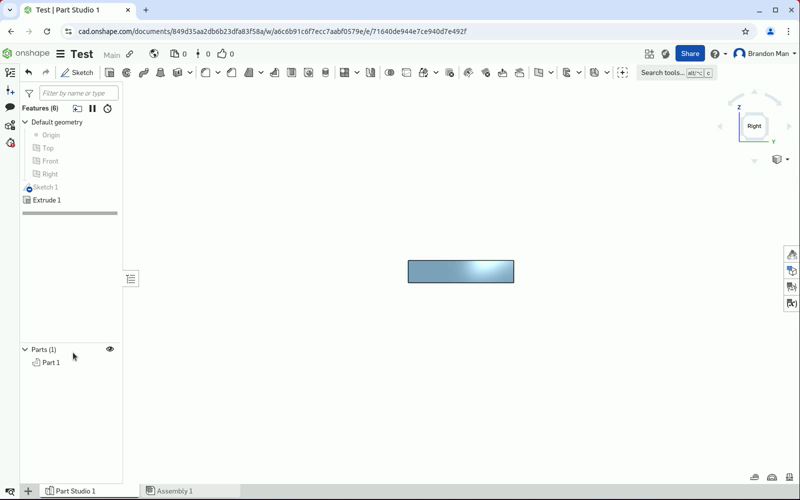
mouse_move(541, 75)
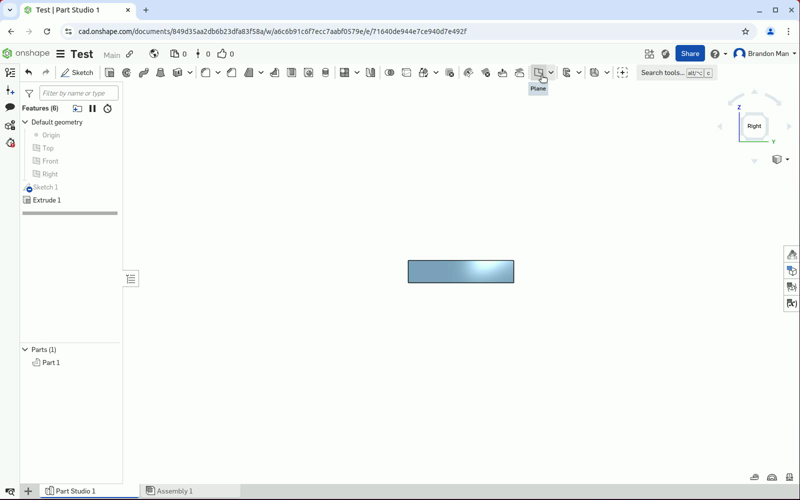
click(541, 75)
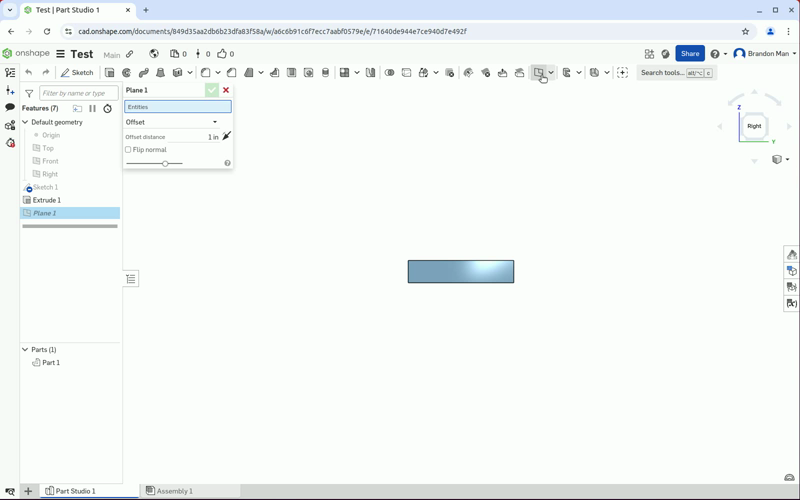
mouse_move(73, 176)
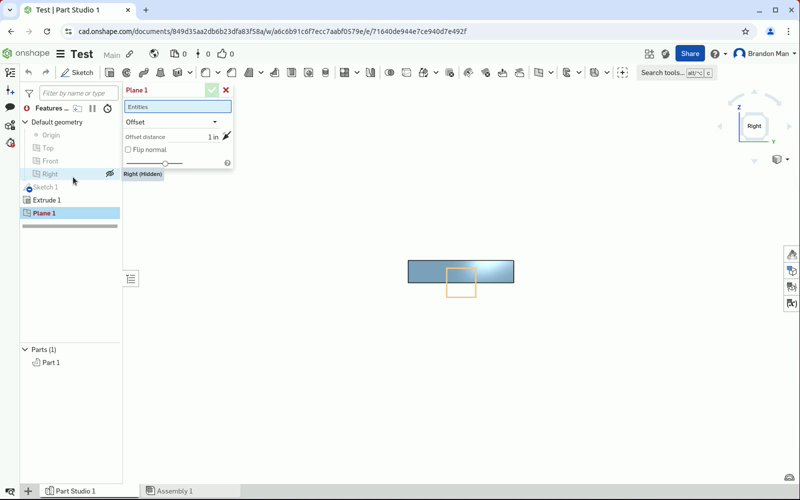
click(73, 176)
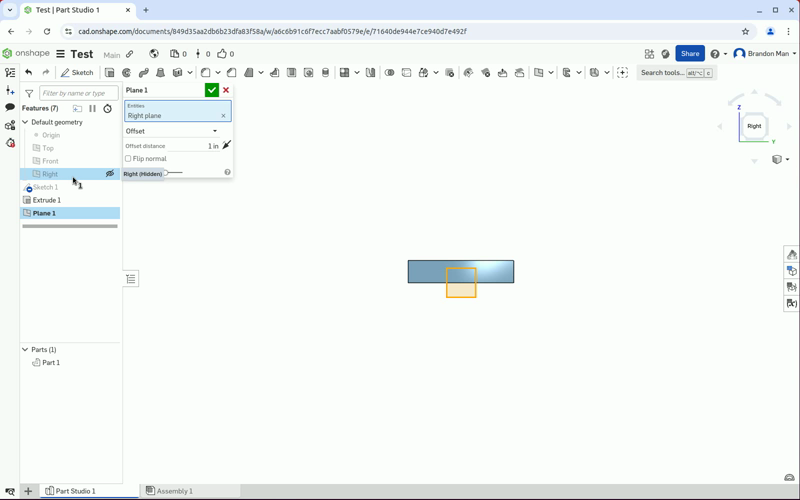
key(tab, 2)
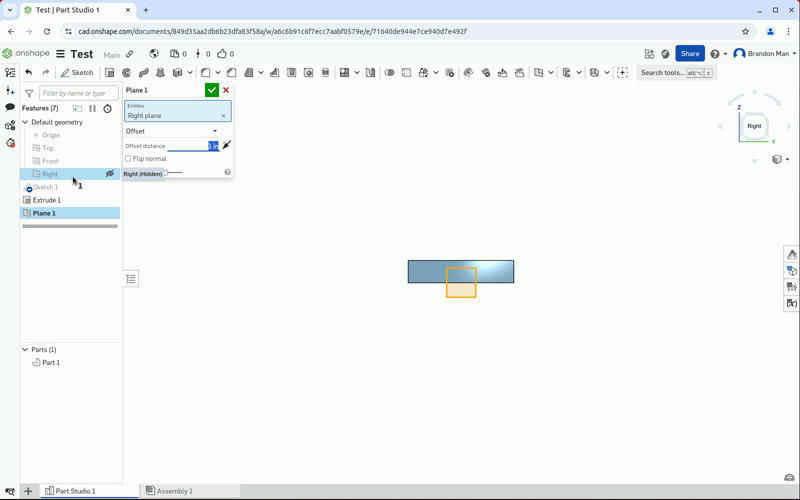
text(22.4)
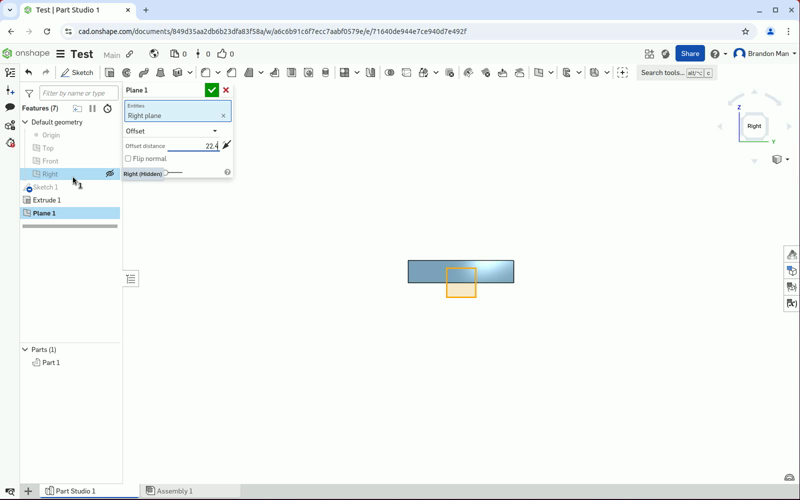
key(enter, 2)
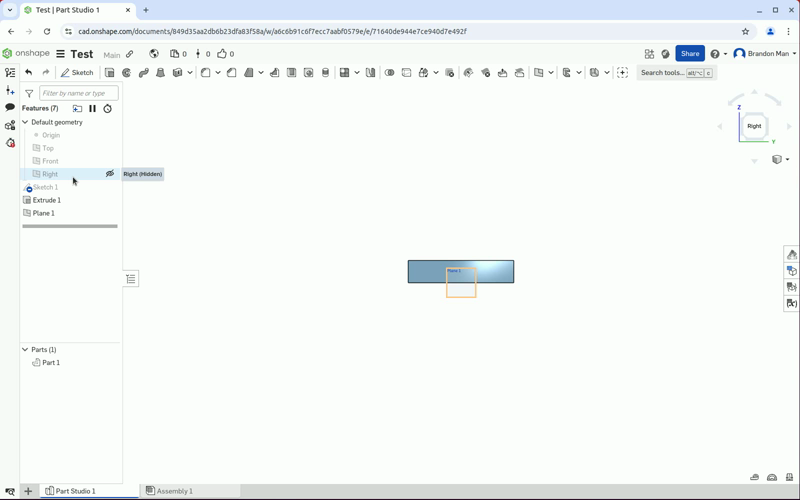
key(shift+s)
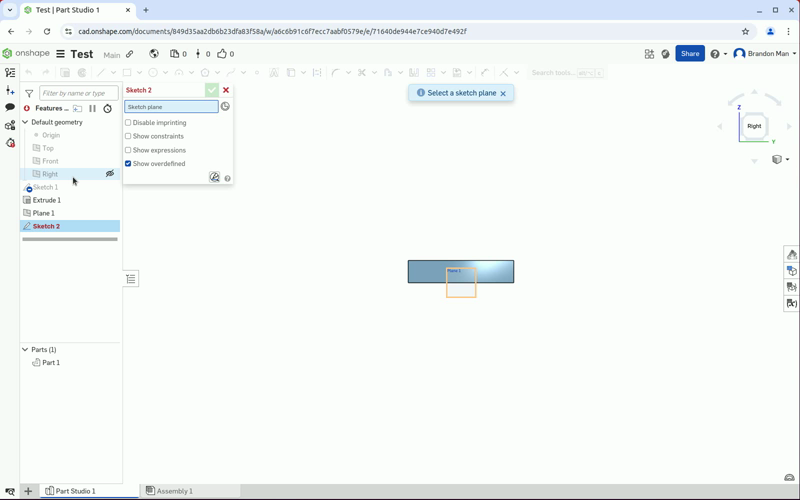
mouse_move(73, 215)
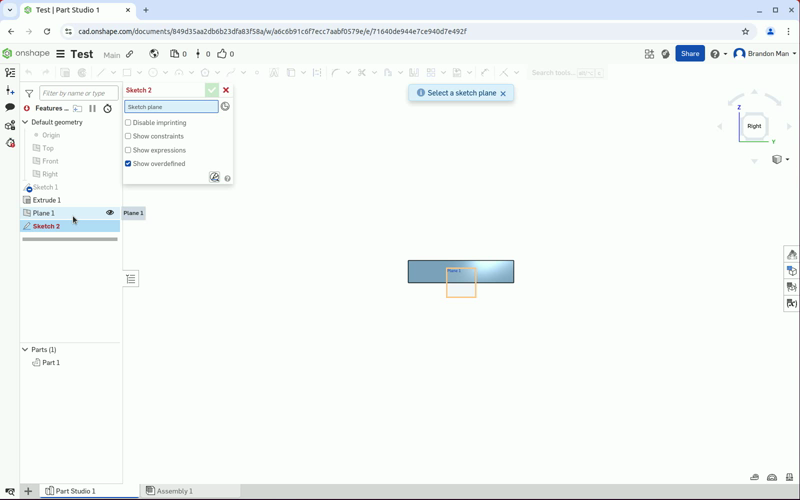
click(73, 215)
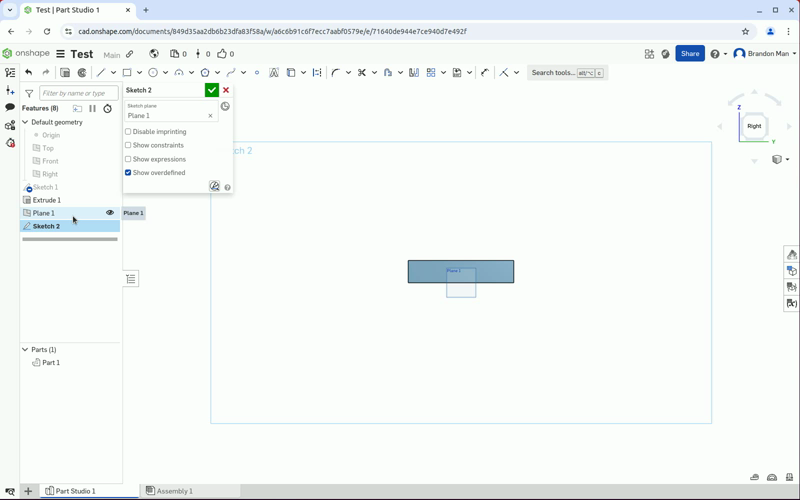
mouse_move(73, 352)
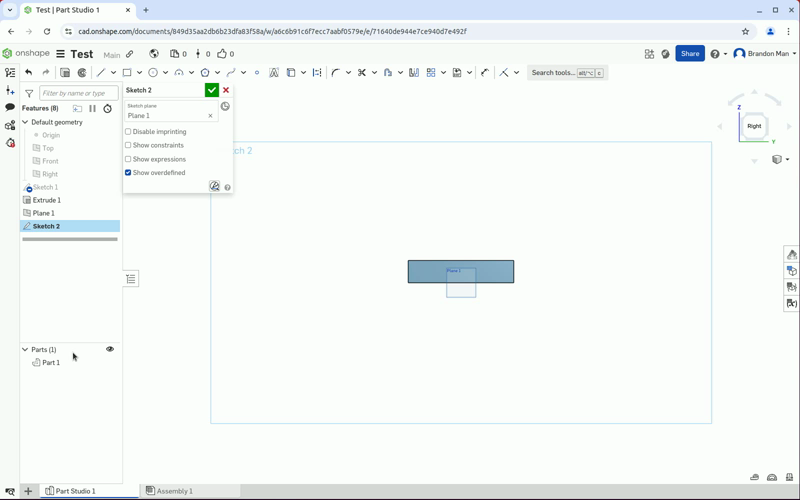
key(y)
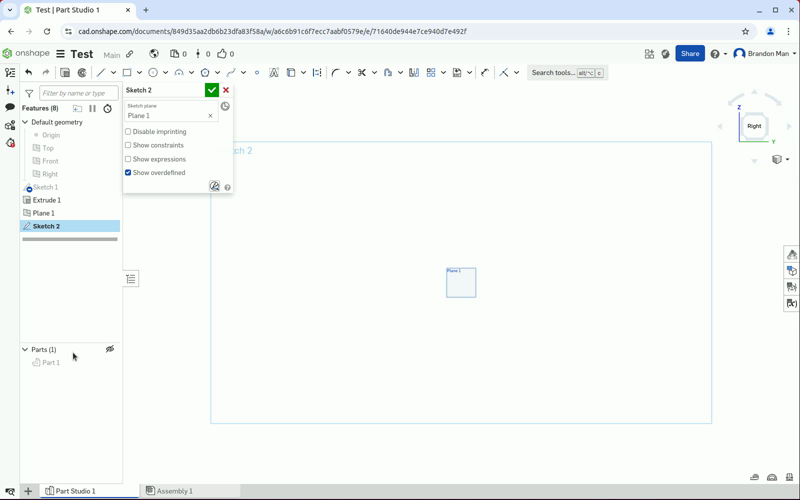
key(l)
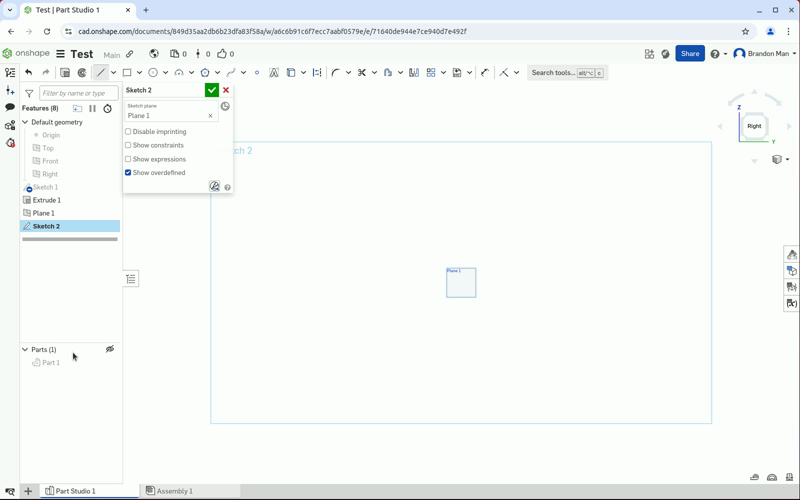
key_down(shift)
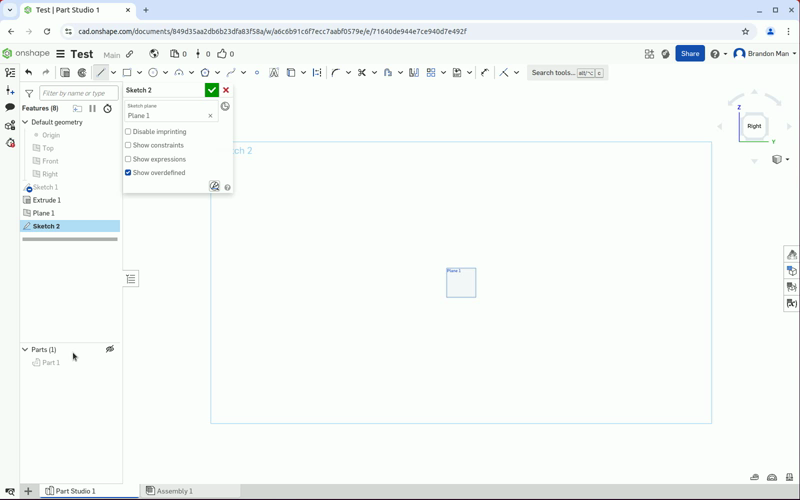
mouse_move(407, 282)
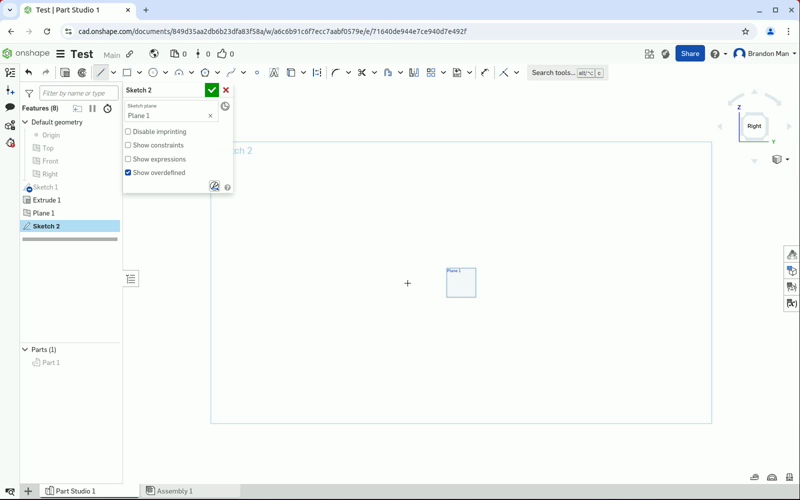
click(407, 282)
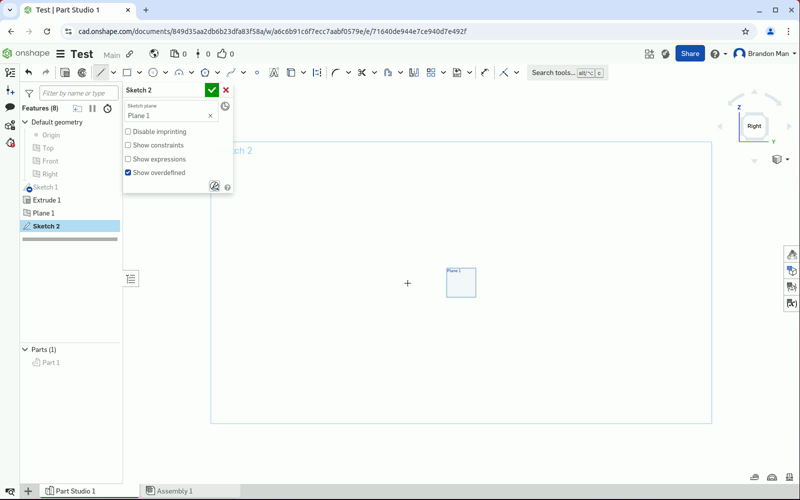
key_up(shift)
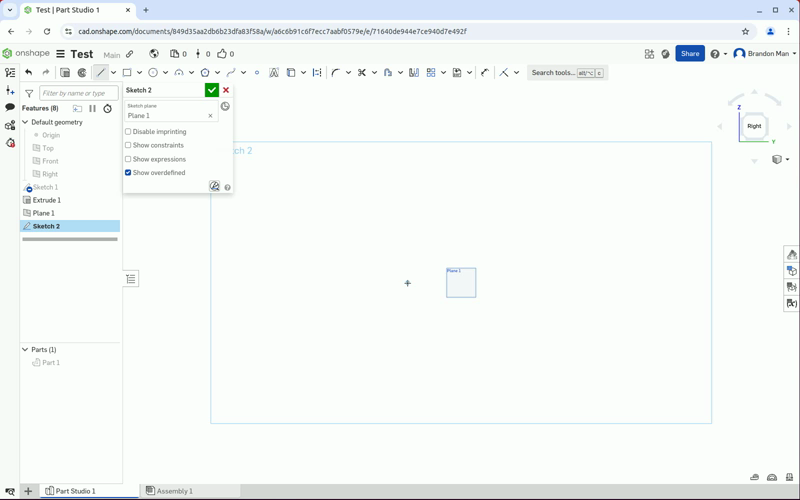
key_down(shift)
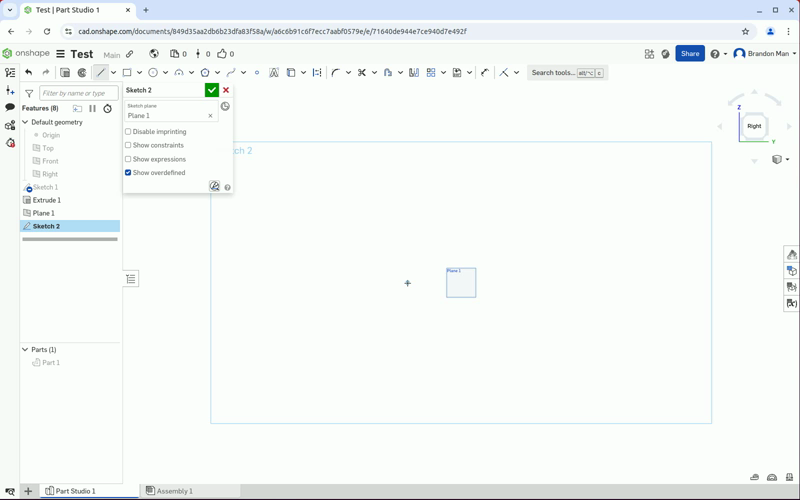
mouse_move(513, 282)
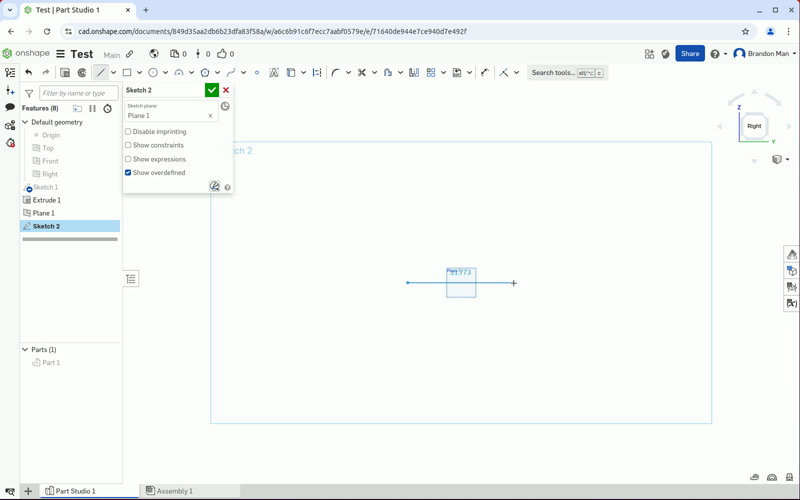
click(513, 282)
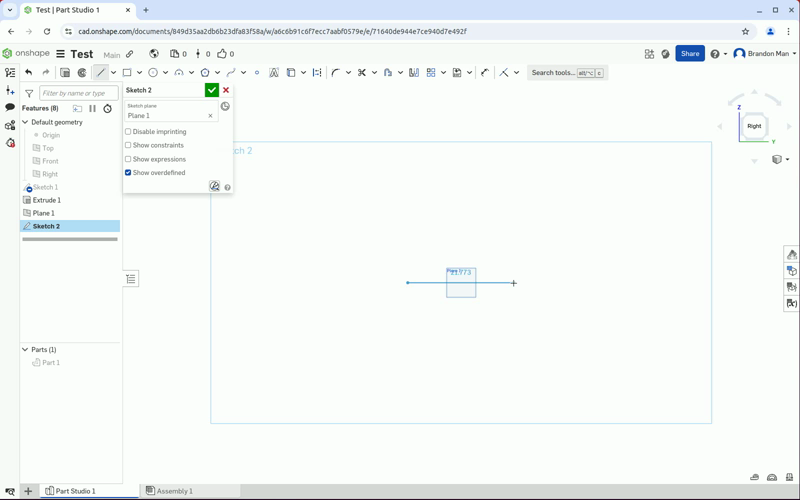
key_up(shift)
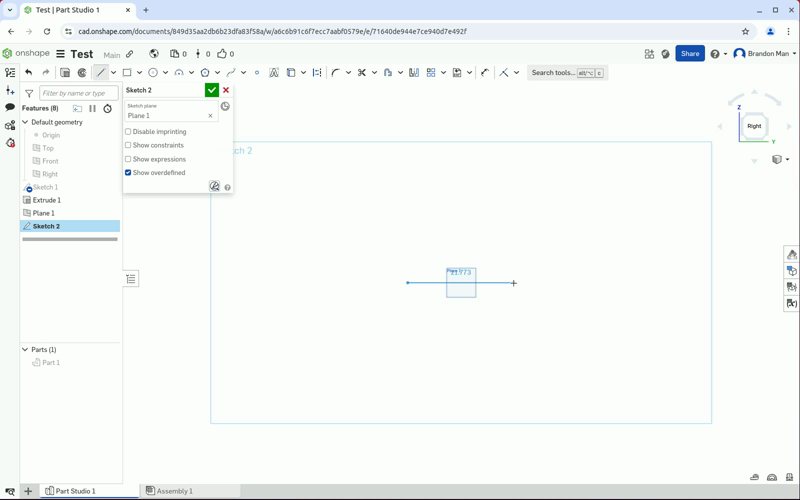
key_down(shift)
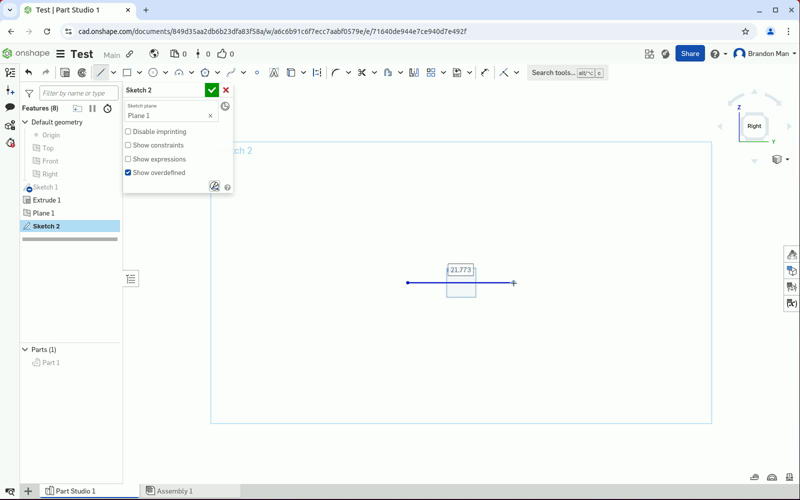
mouse_move(543, 282)
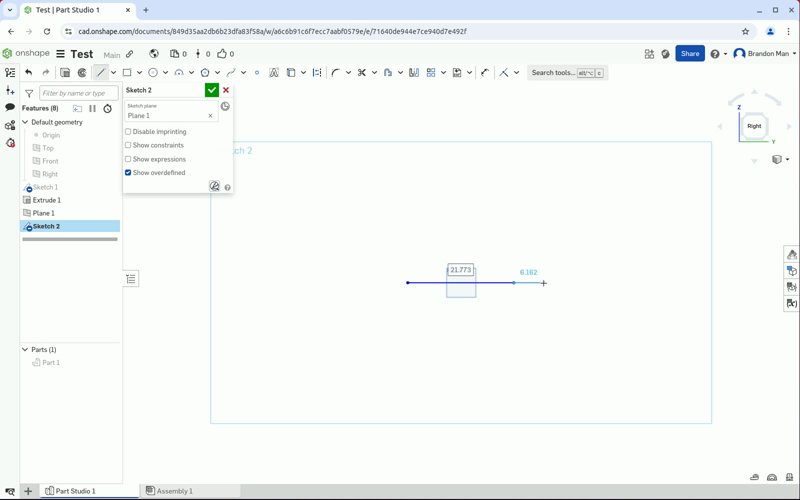
mouse_move(513, 260)
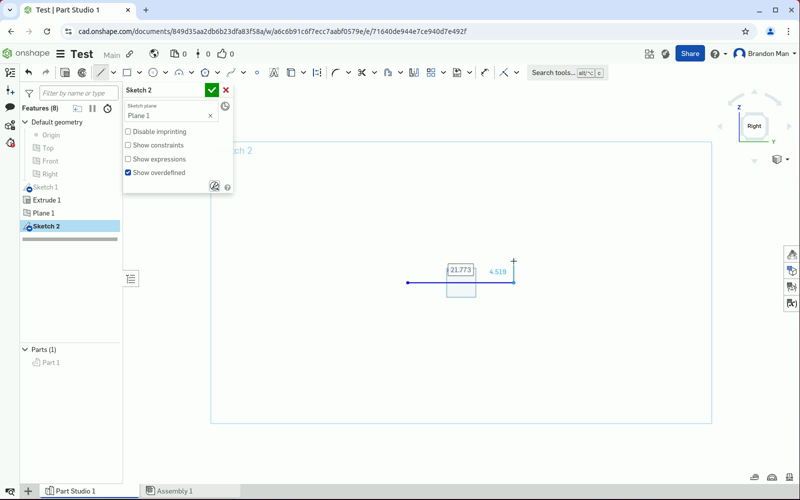
click(513, 260)
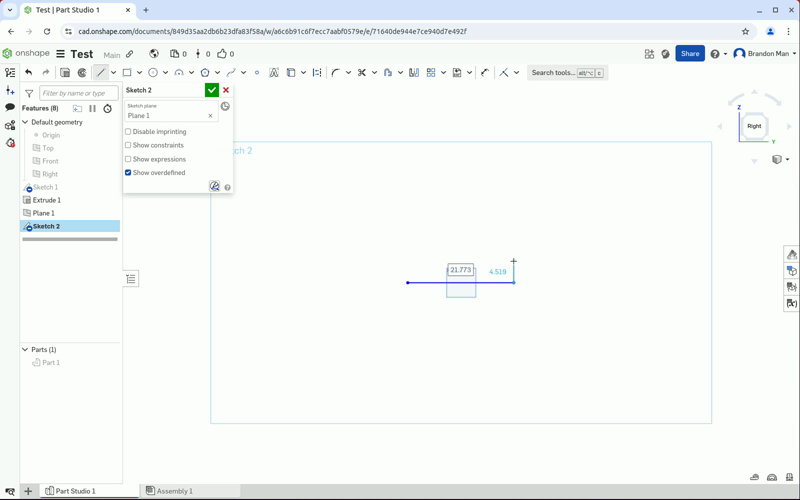
key_up(shift)
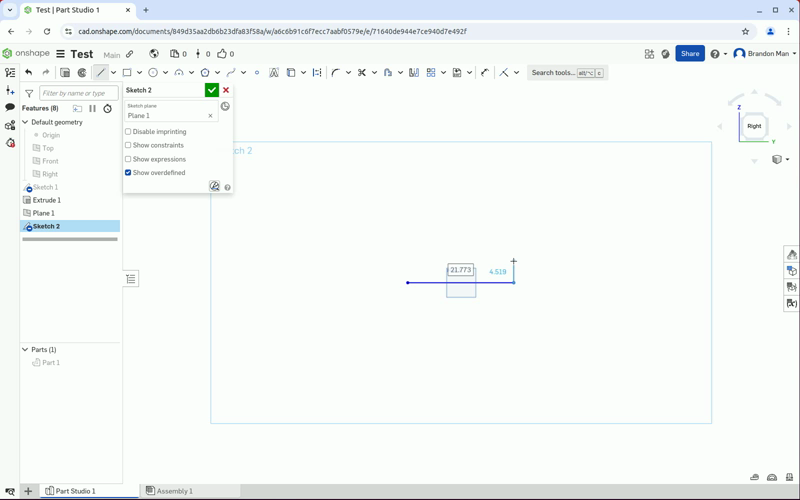
key_down(shift)
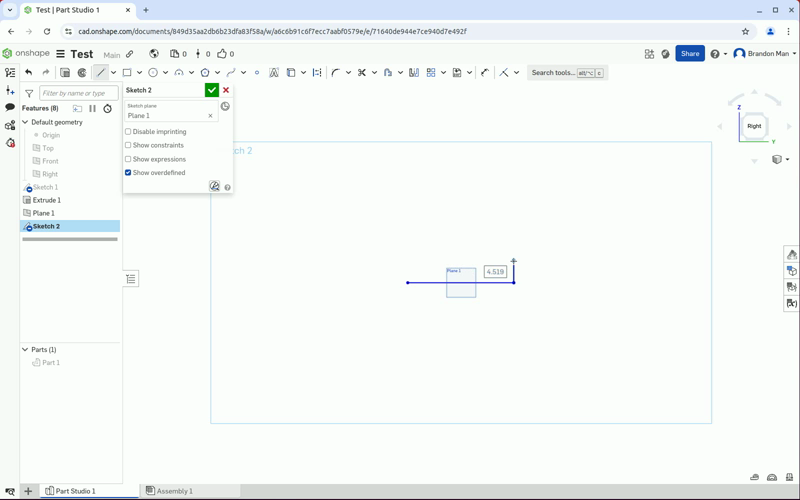
mouse_move(407, 260)
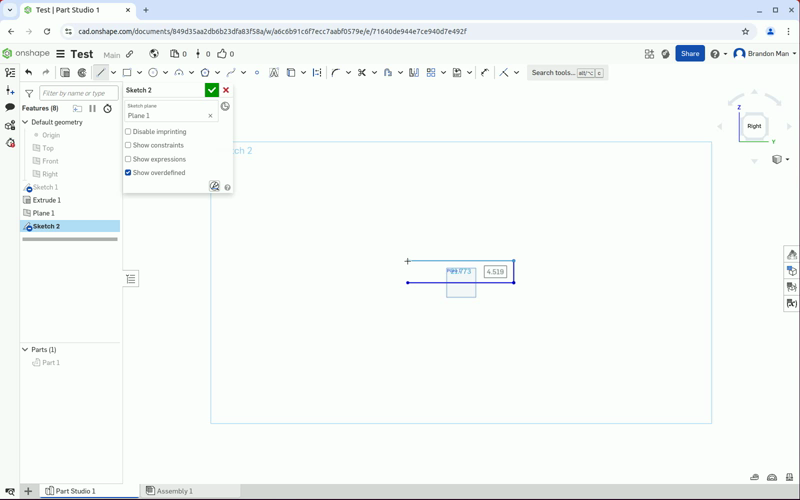
click(407, 260)
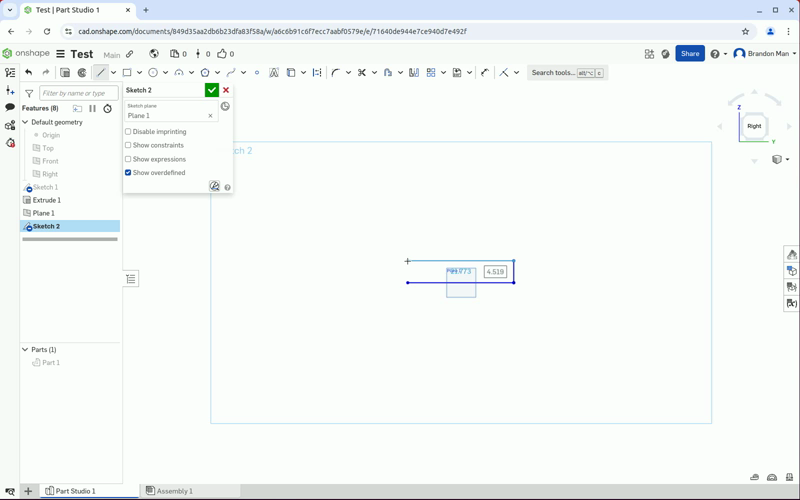
key_up(shift)
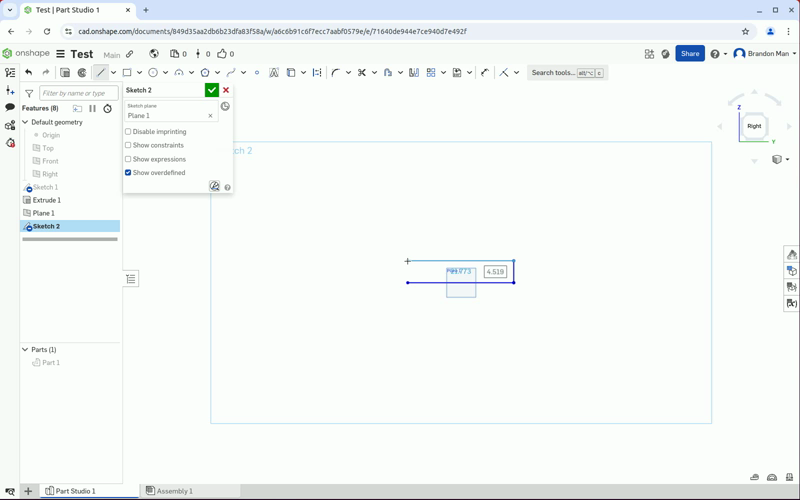
mouse_move(437, 260)
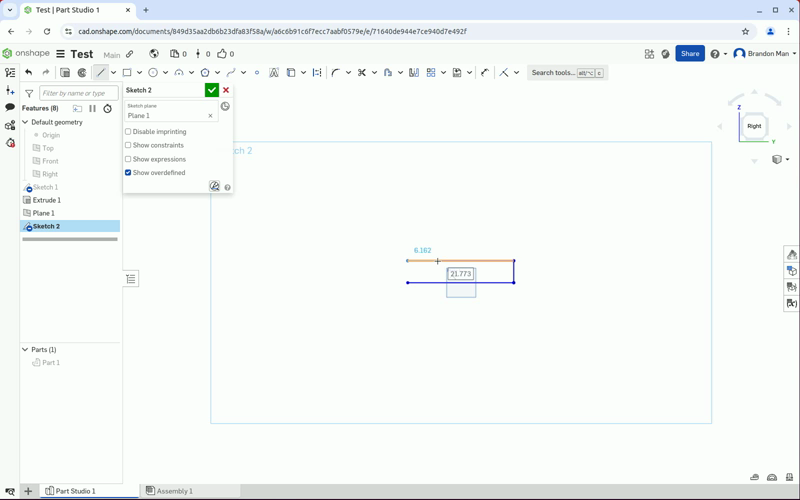
key_down(shift)
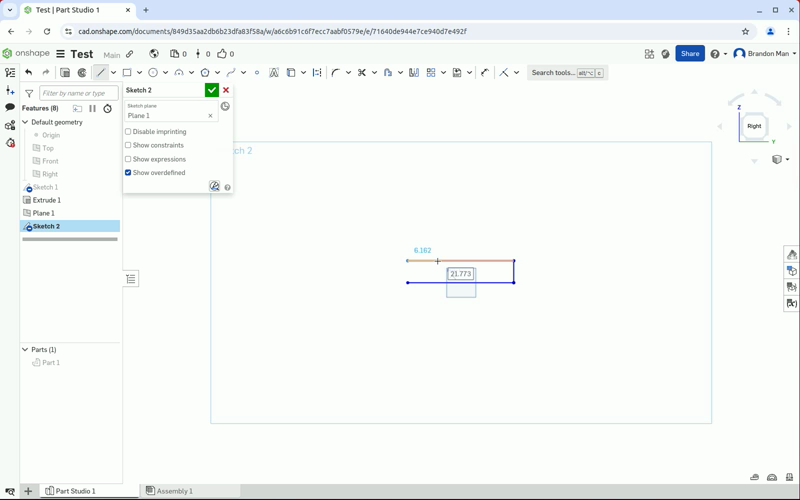
mouse_move(407, 282)
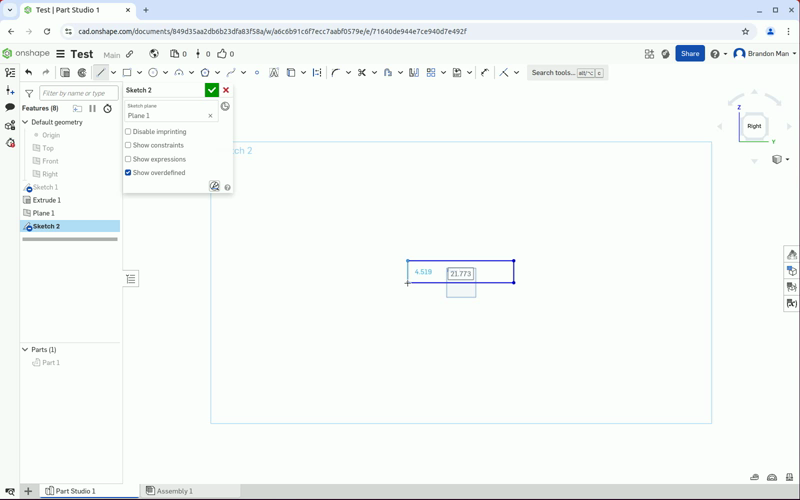
key_up(shift)
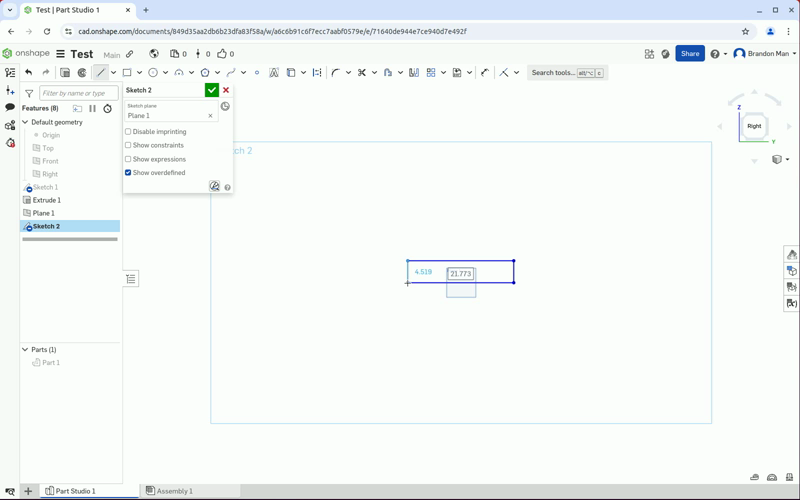
click(407, 282)
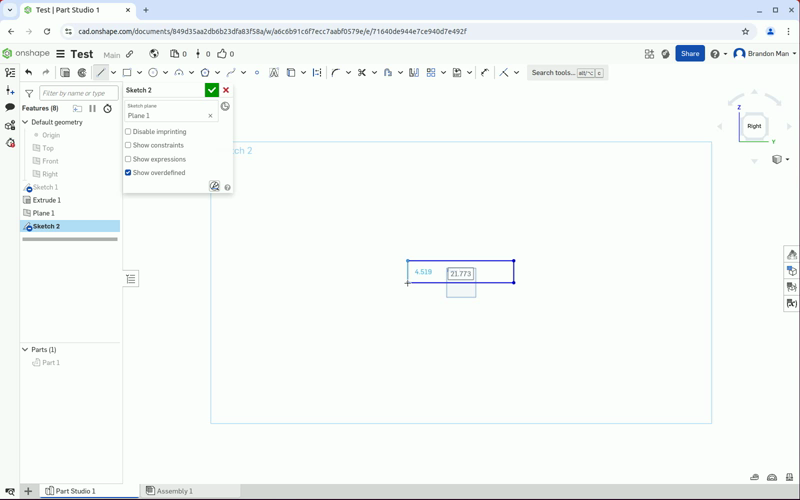
key(esc)
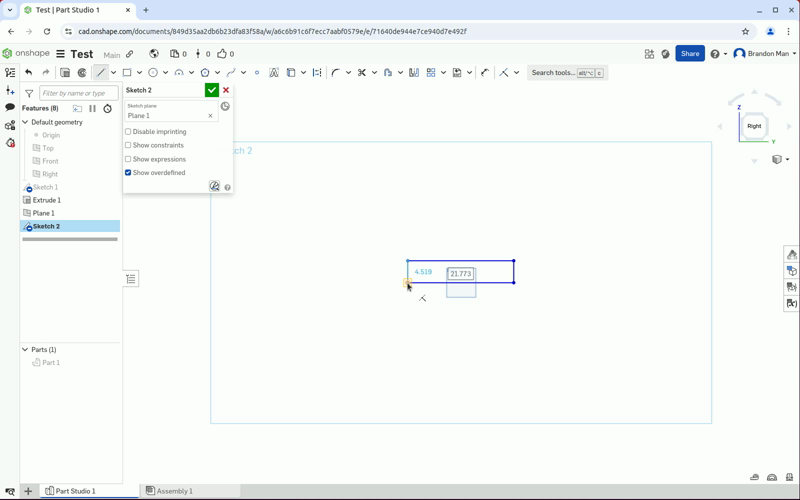
mouse_move(482, 281)
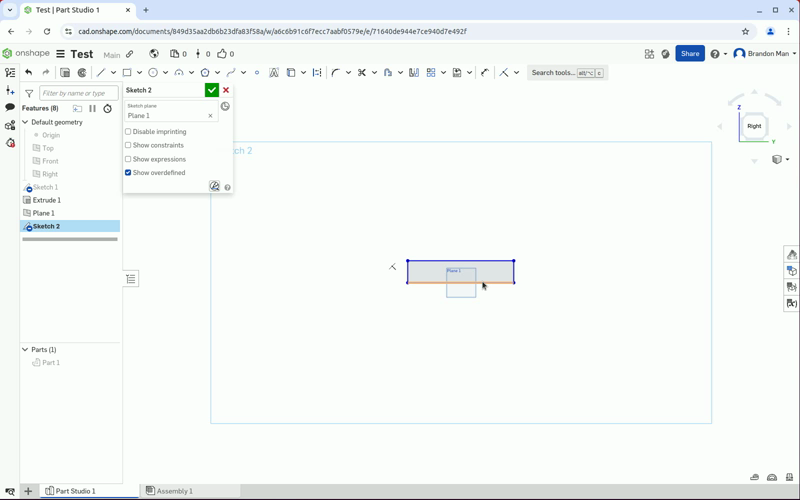
click(482, 281)
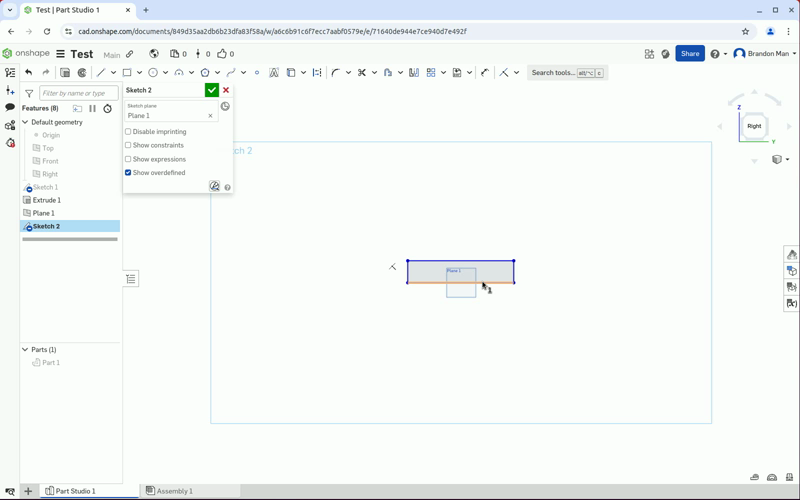
mouse_move(73, 352)
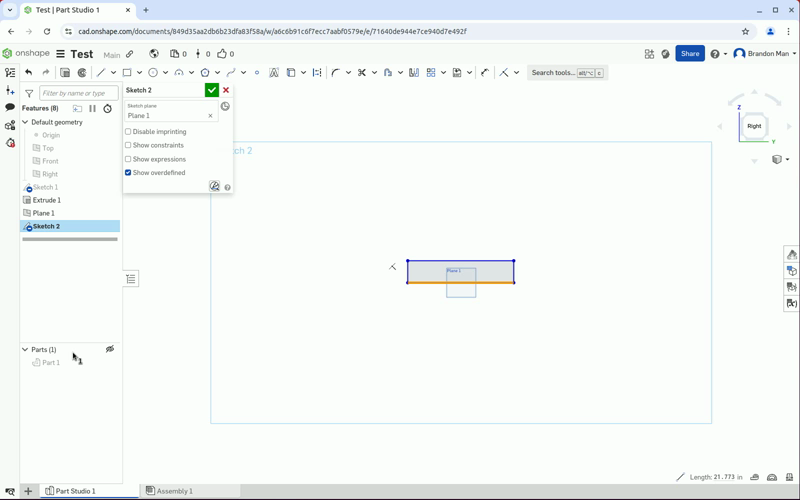
key(shift+y)
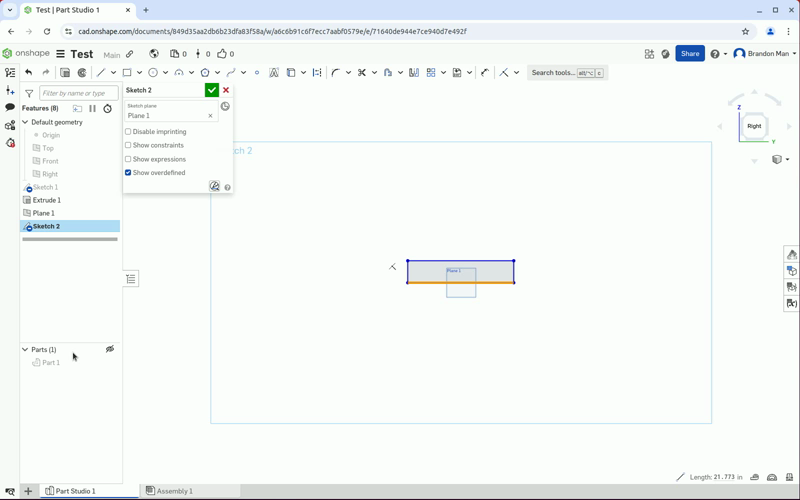
key(shift+e)
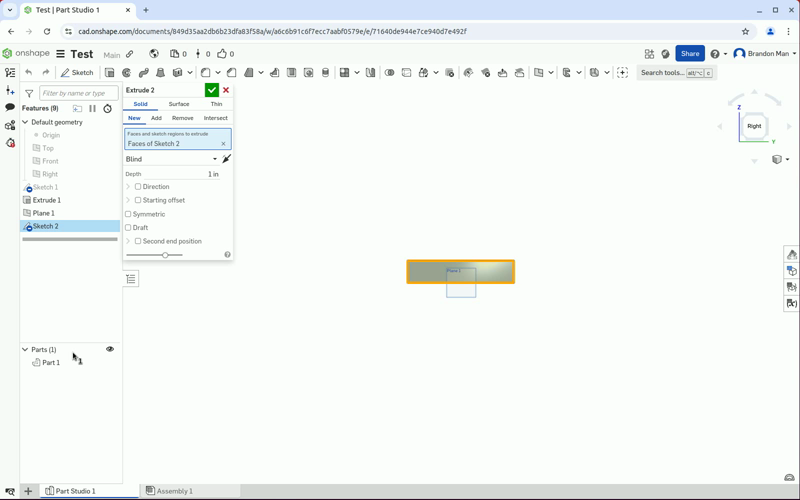
mouse_move(143, 106)
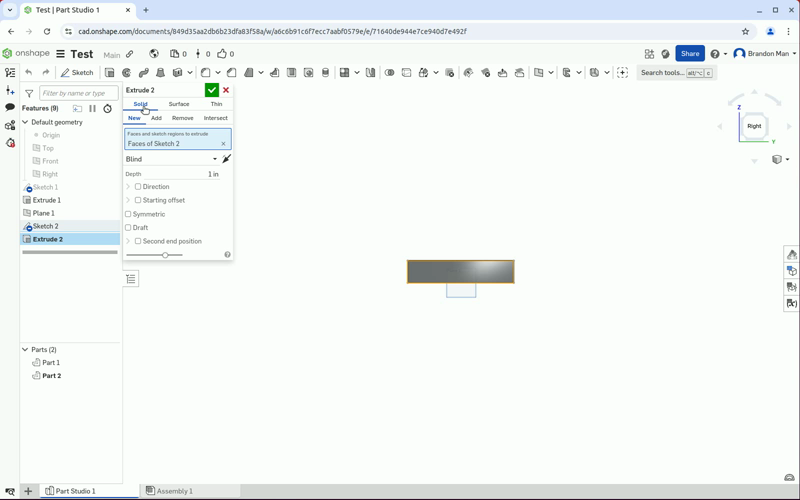
click(143, 106)
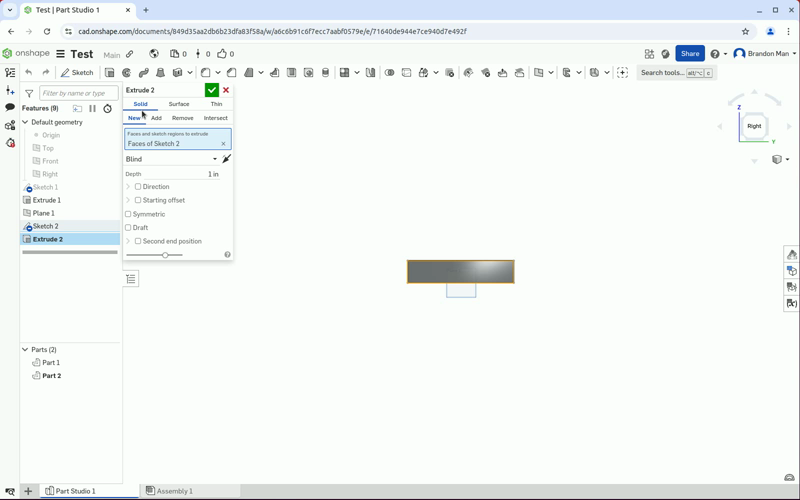
mouse_move(137, 120)
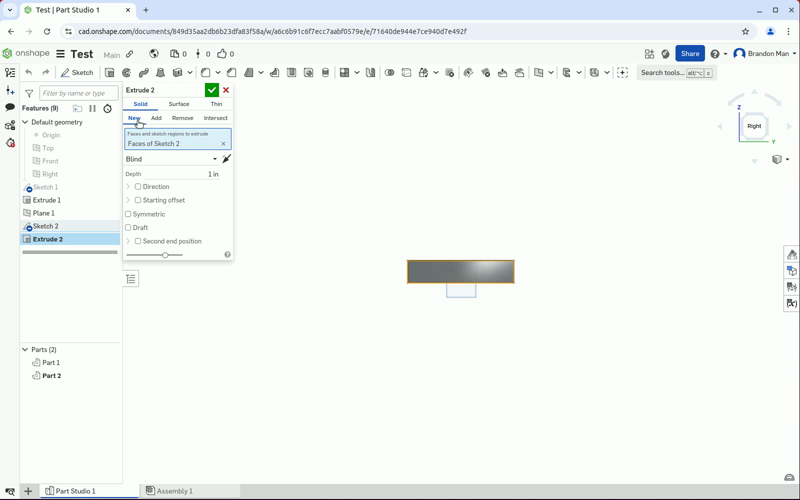
click(137, 120)
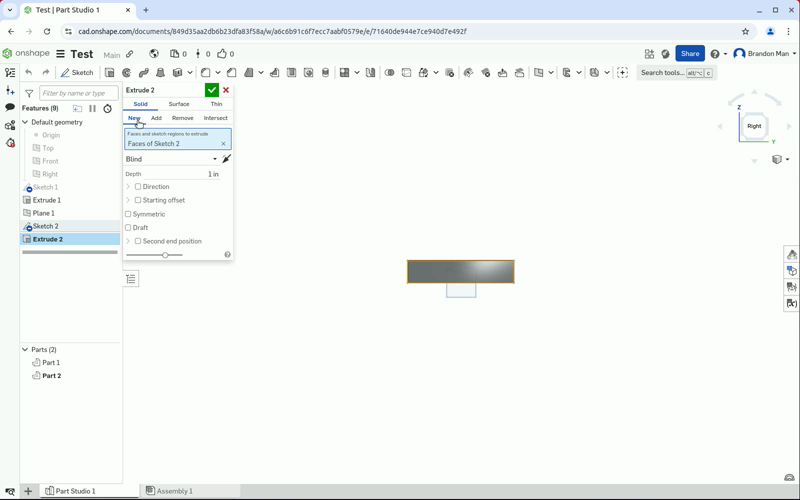
key(tab, 4)
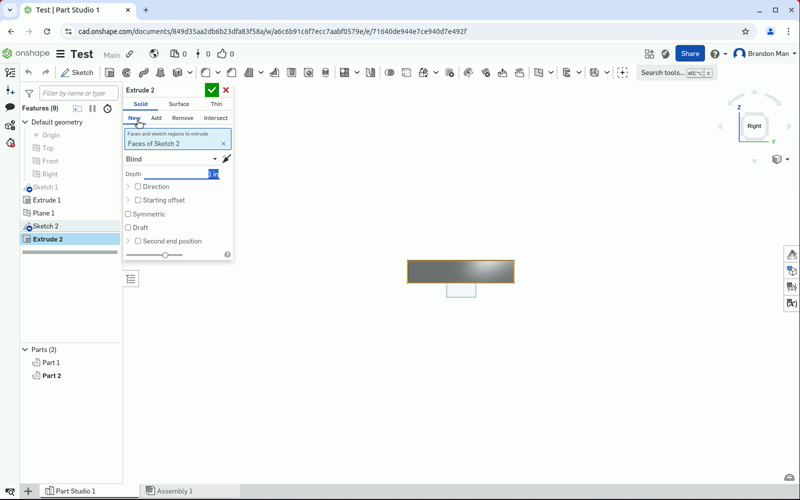
text(0.722)
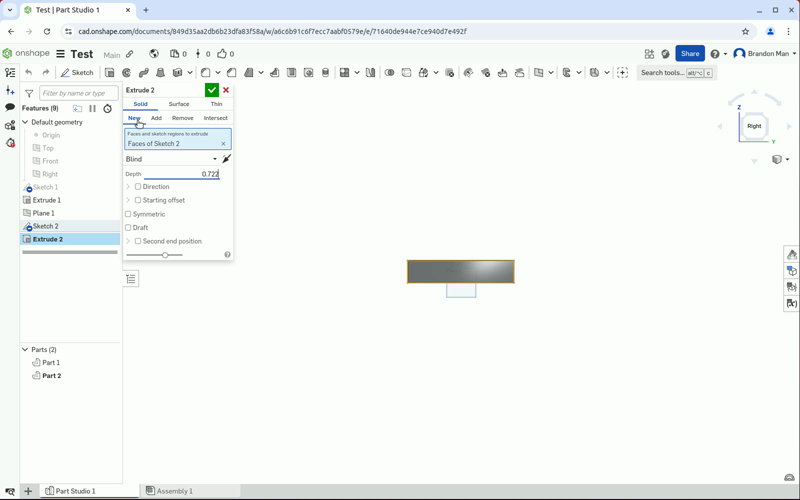
key(enter)
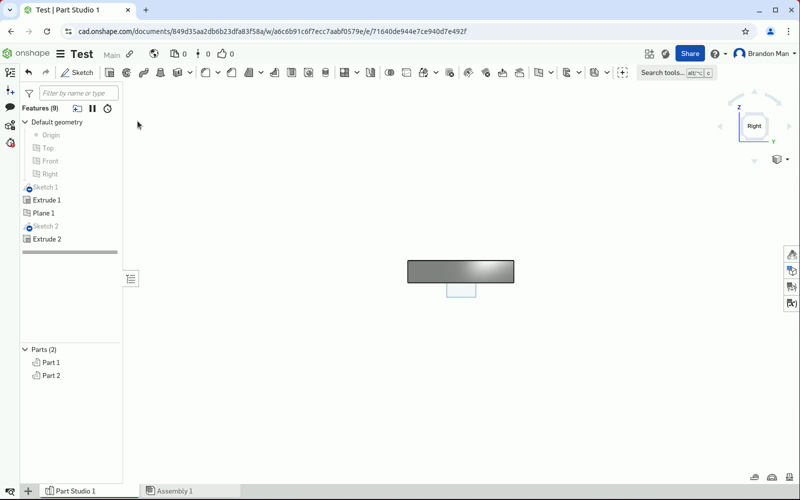
key(shift+h)
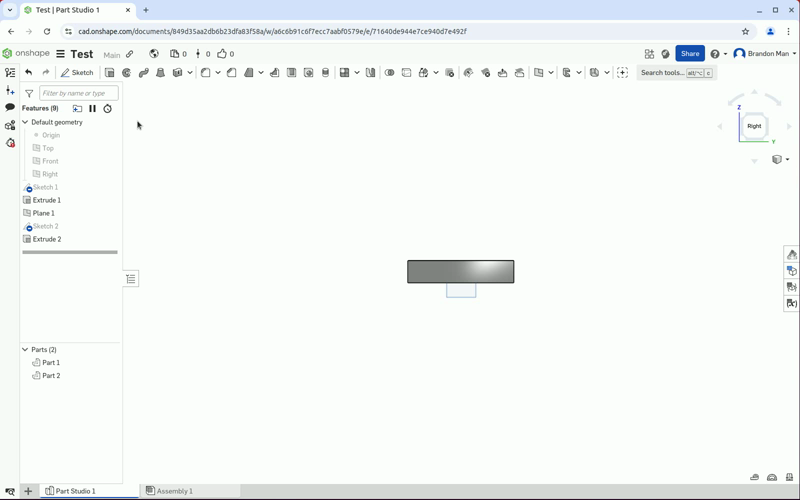
key(shift+h)
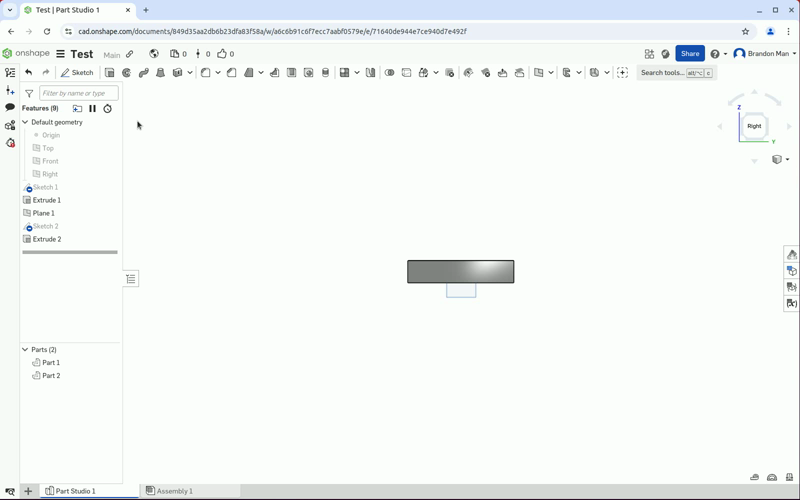
mouse_move(73, 189)
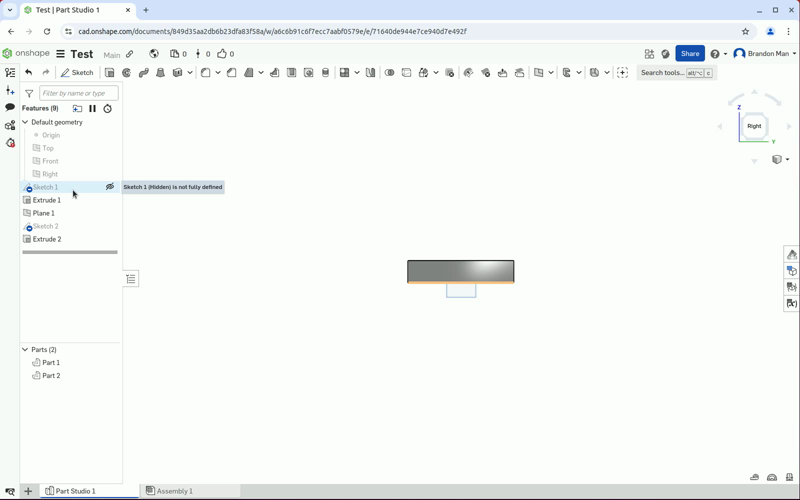
click(73, 189)
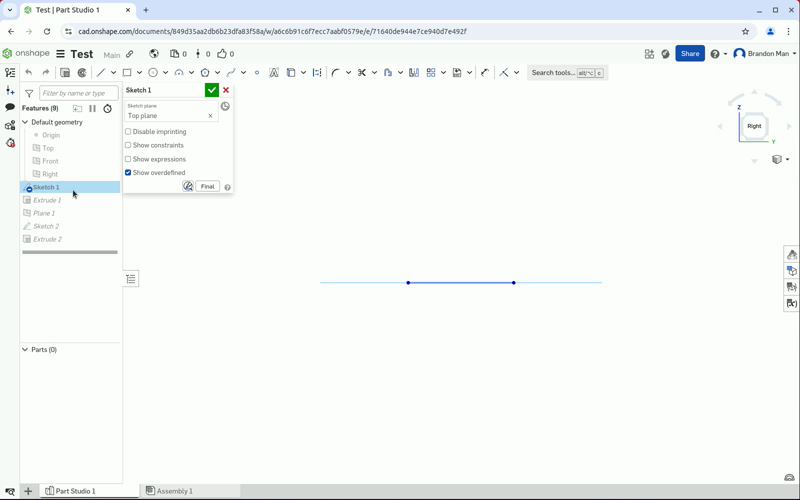
mouse_move(229, 92)
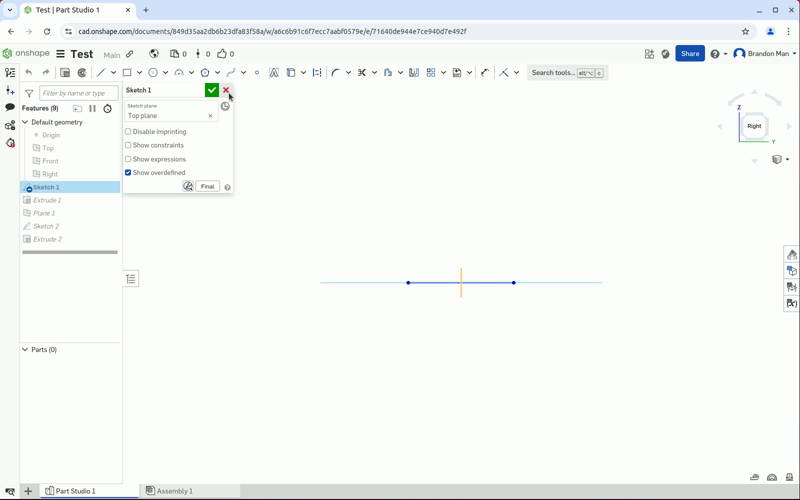
click(229, 92)
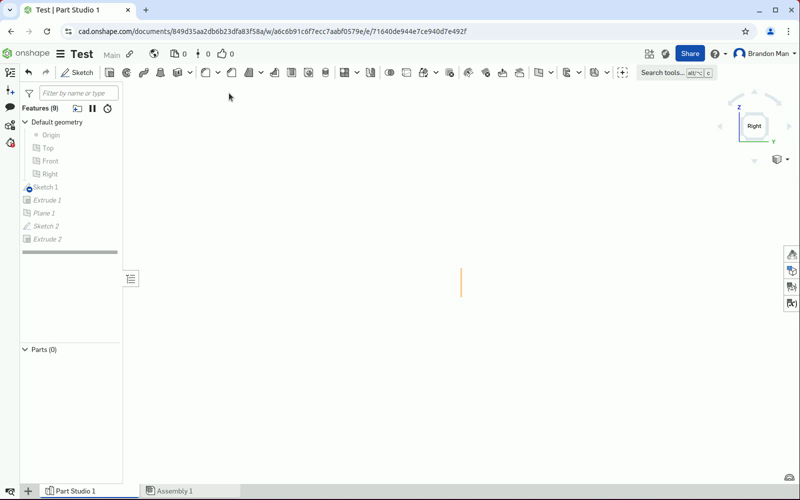
key(shift+s)
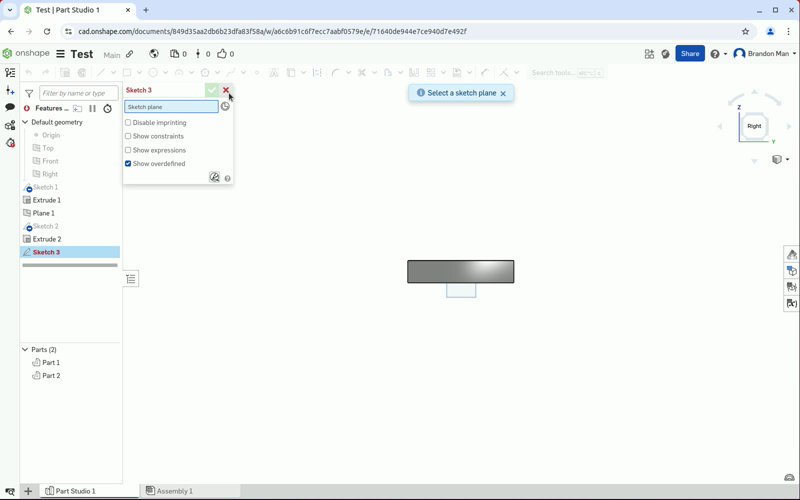
mouse_move(73, 215)
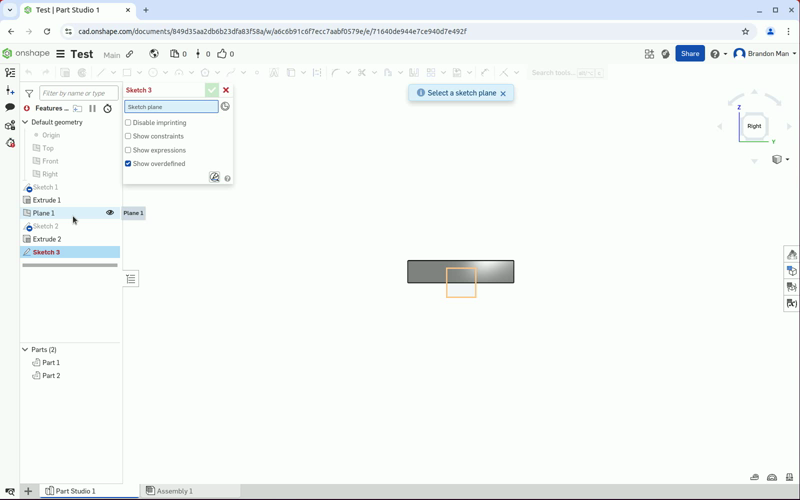
click(73, 215)
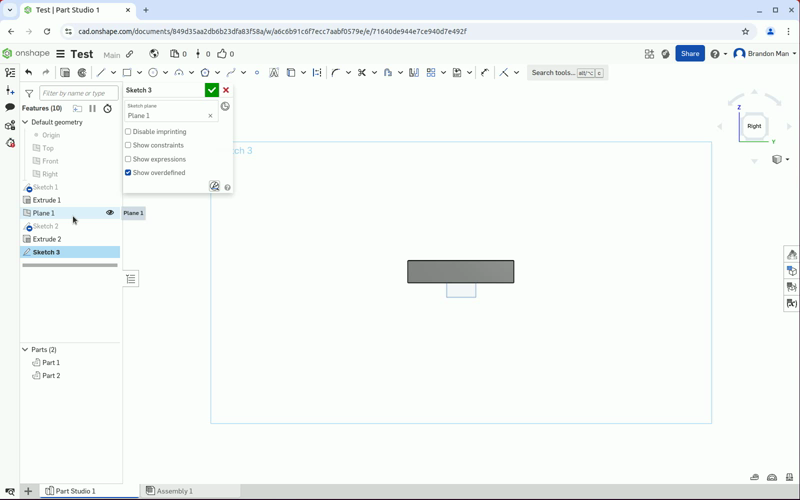
mouse_move(73, 352)
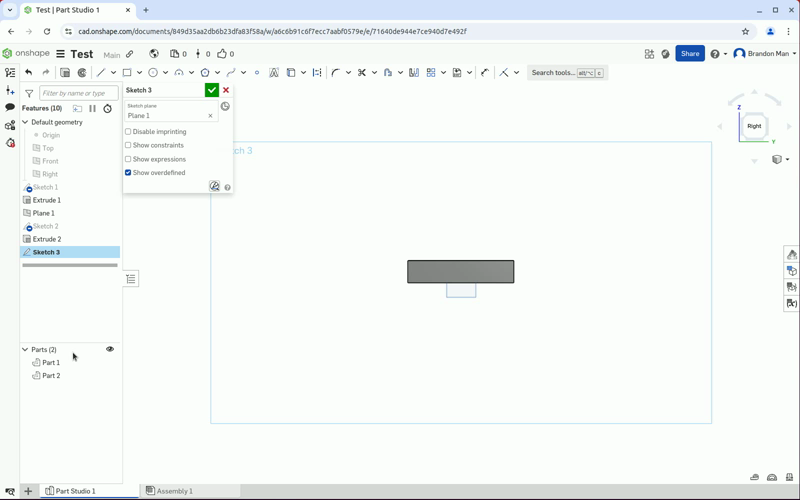
key(y)
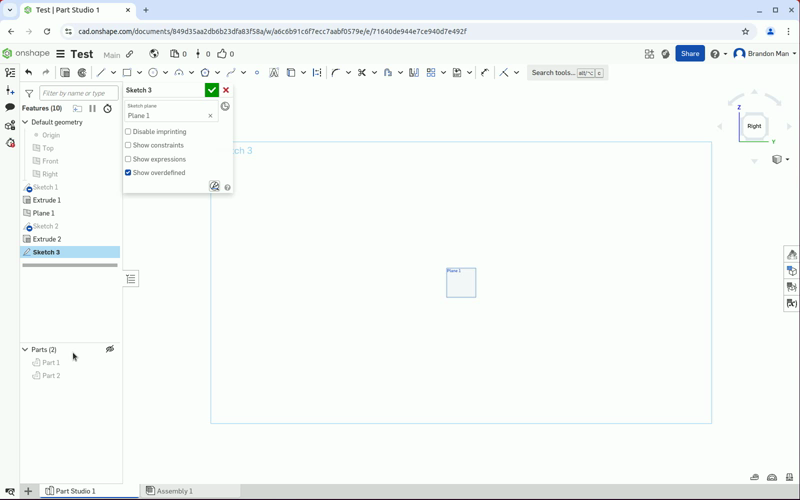
key(l)
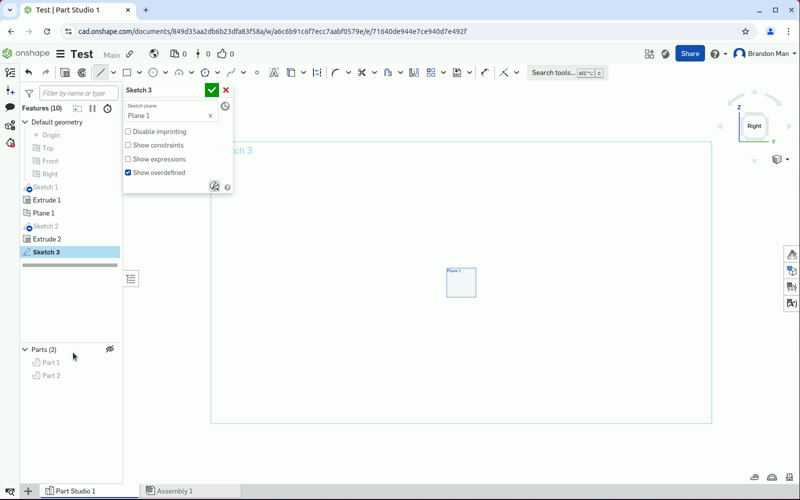
key_down(shift)
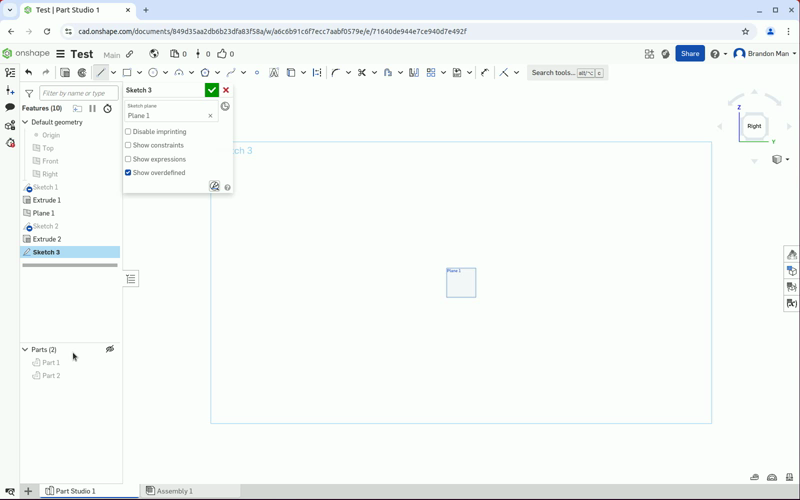
mouse_move(407, 260)
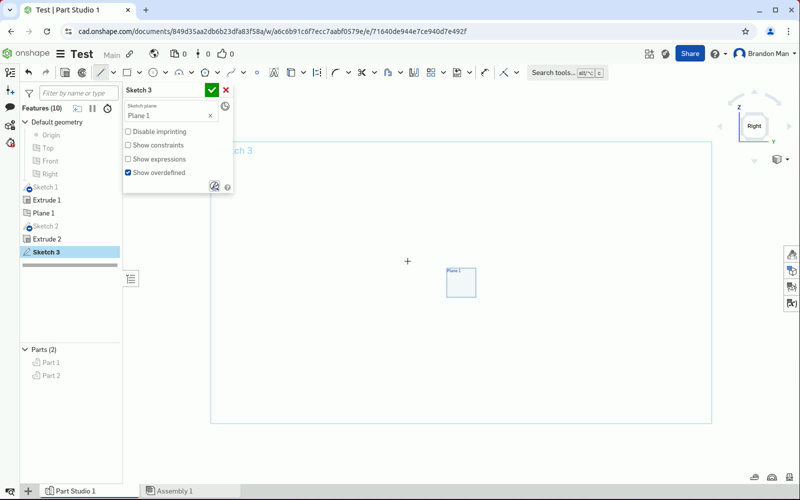
click(407, 260)
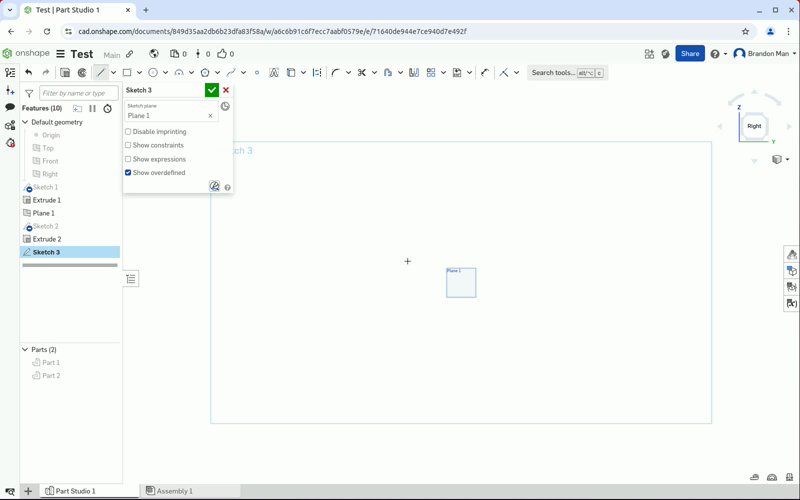
key_up(shift)
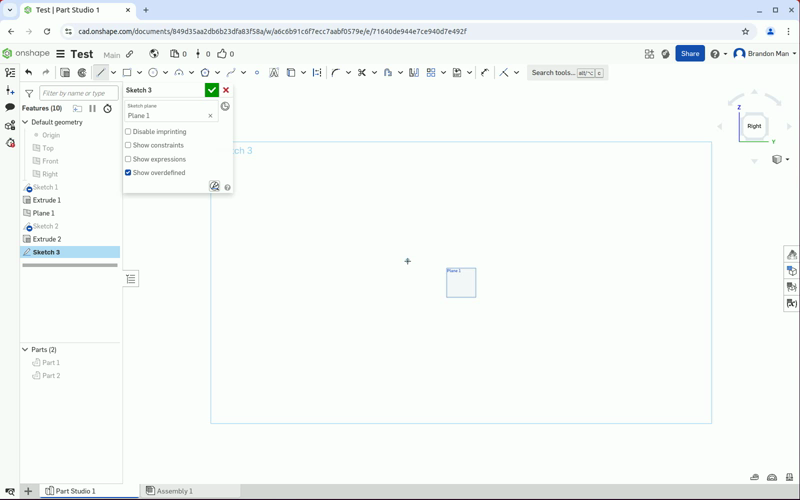
key_down(shift)
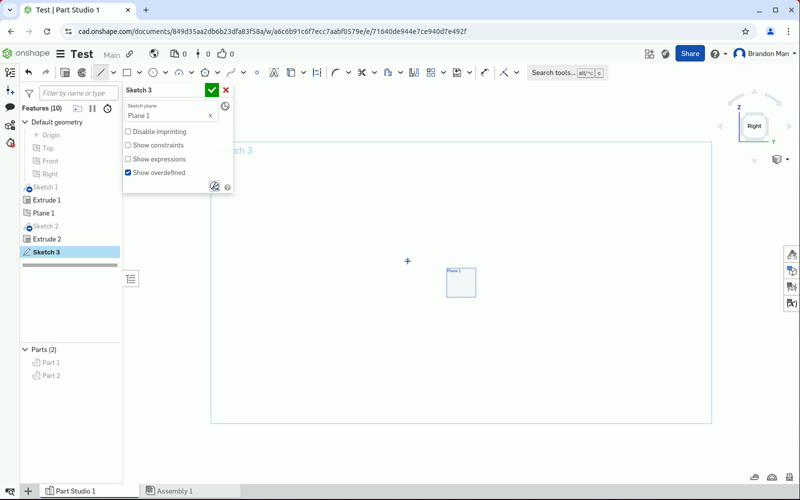
mouse_move(513, 260)
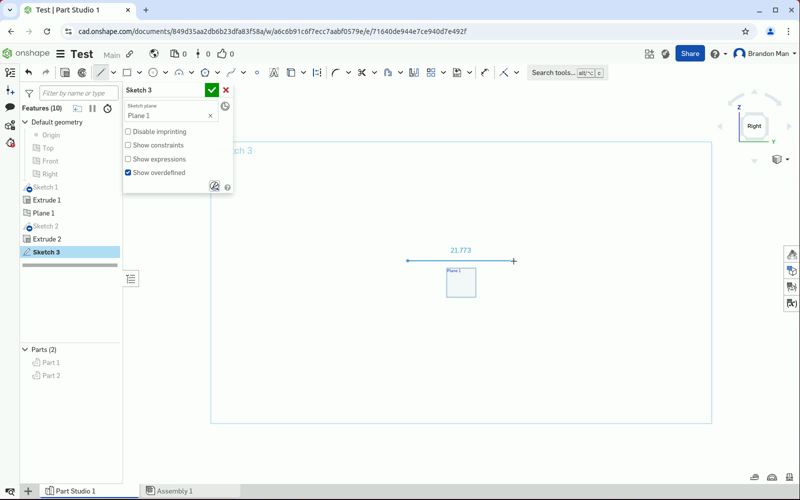
click(513, 260)
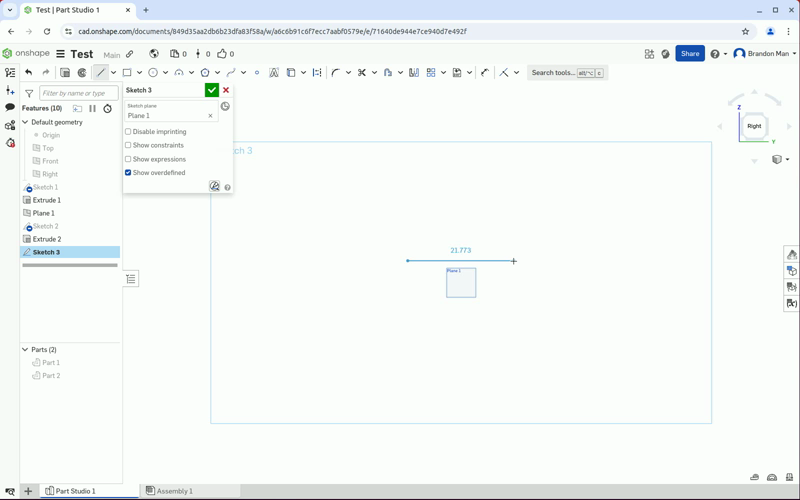
key_up(shift)
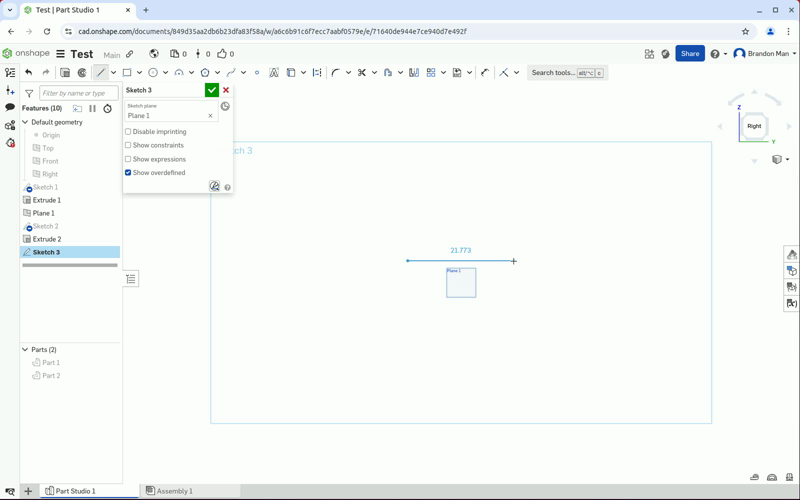
key_down(shift)
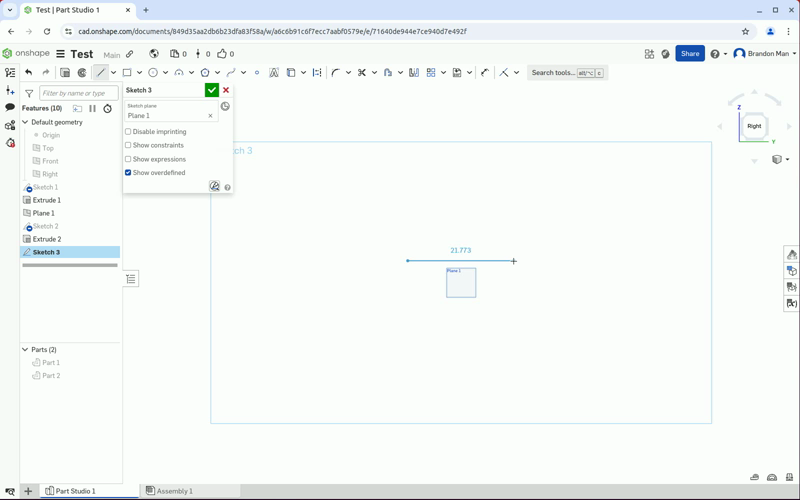
mouse_move(543, 260)
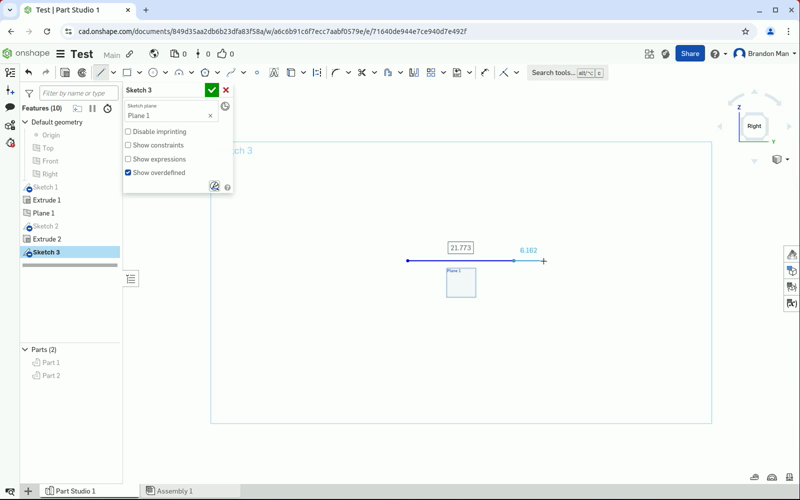
mouse_move(513, 257)
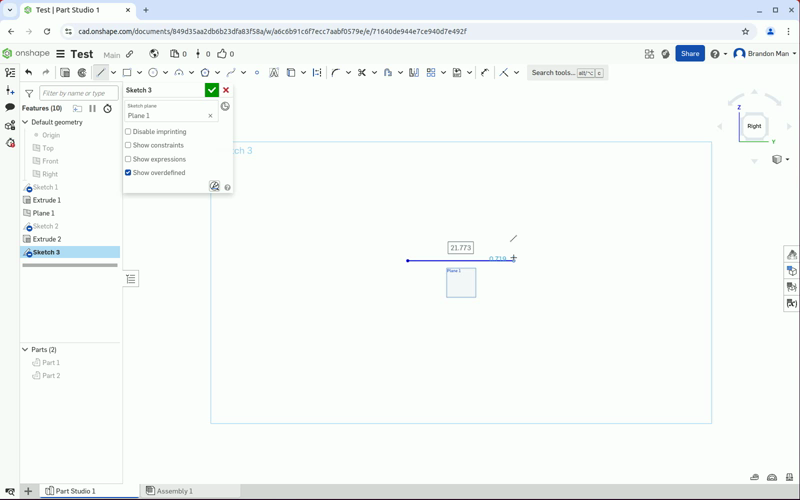
scroll(6)
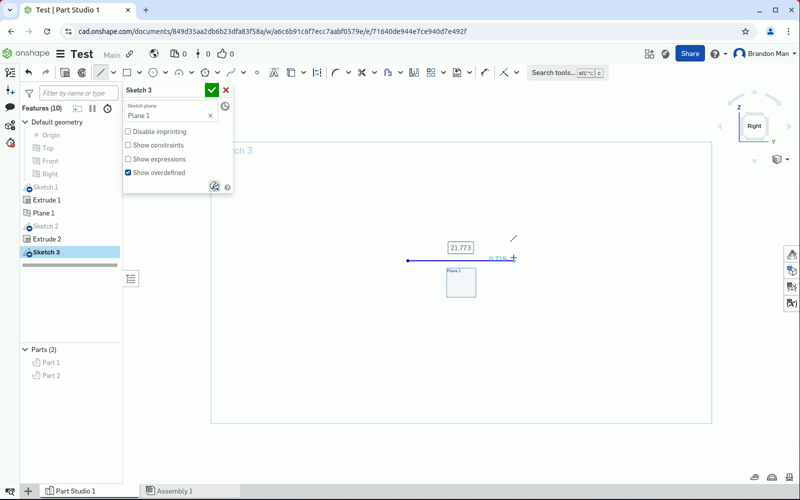
scroll(6)
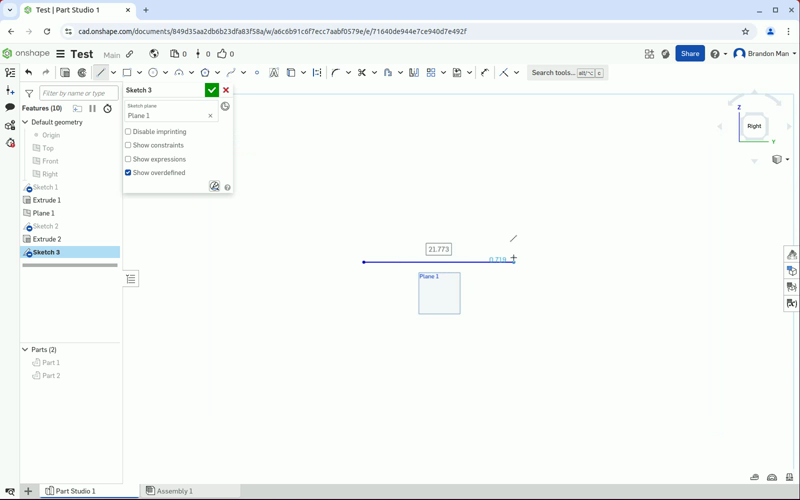
scroll(6)
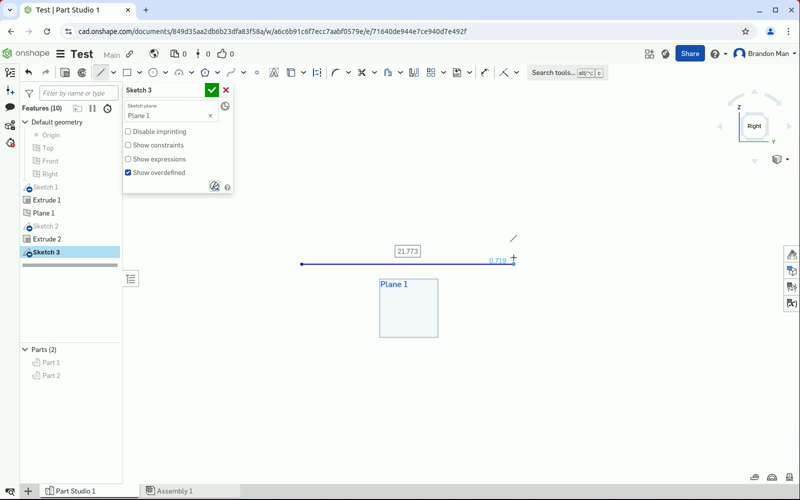
scroll(6)
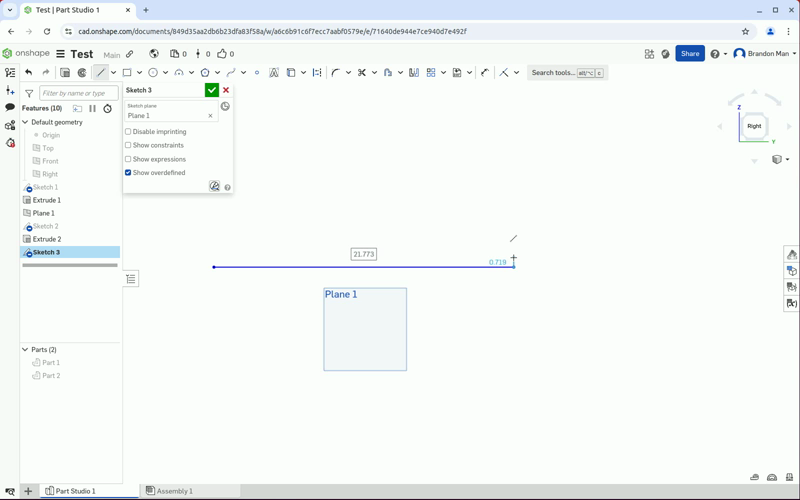
scroll(6)
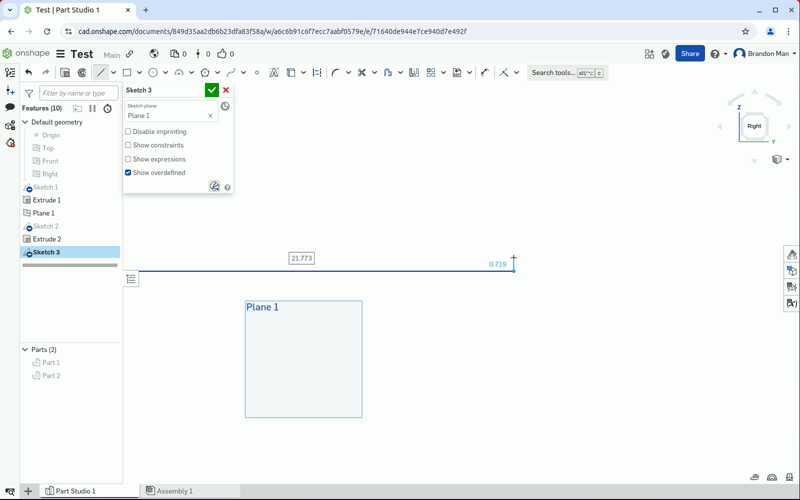
scroll(6)
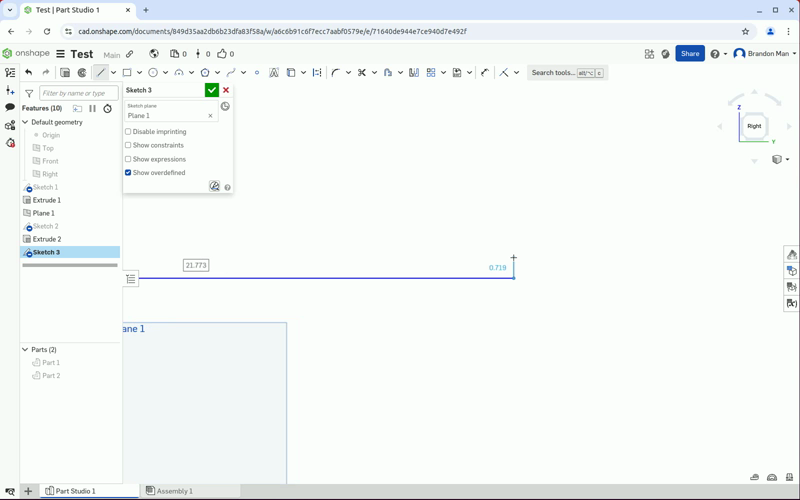
scroll(6)
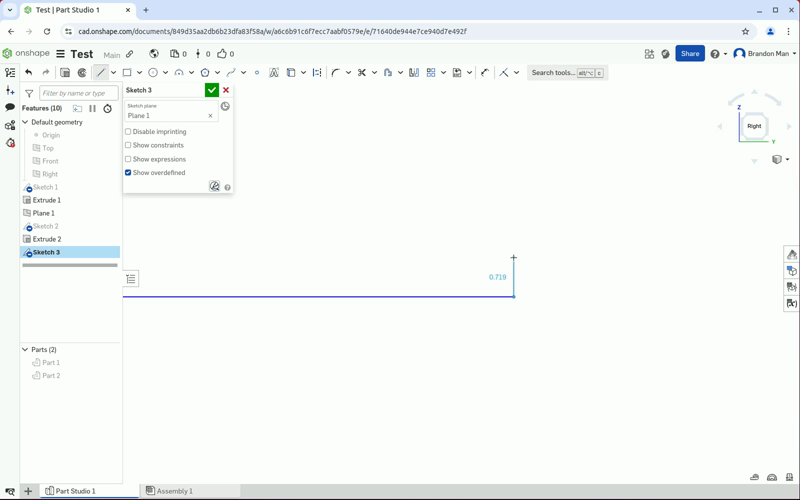
click(513, 257)
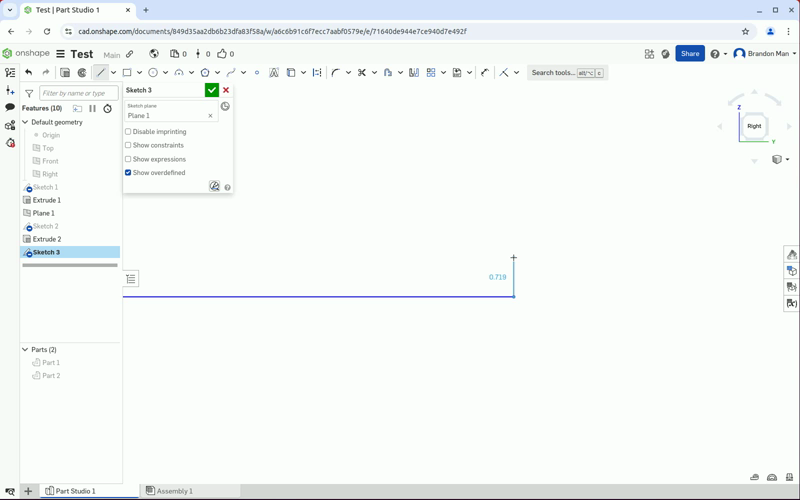
scroll(-6)
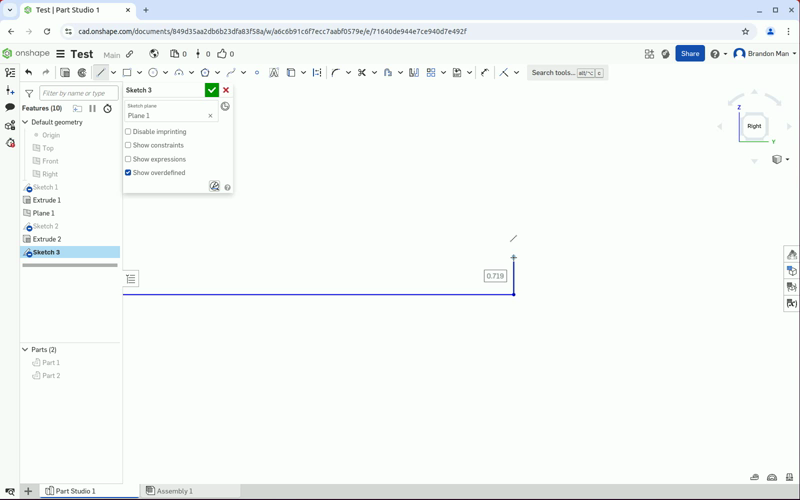
scroll(-6)
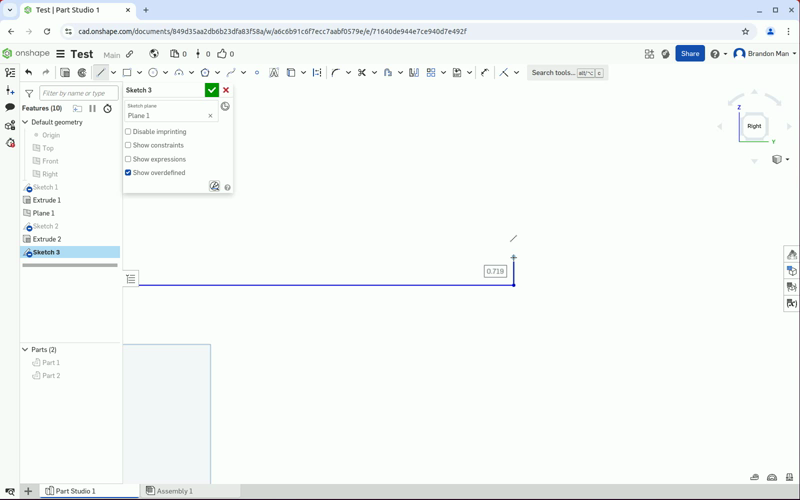
scroll(-6)
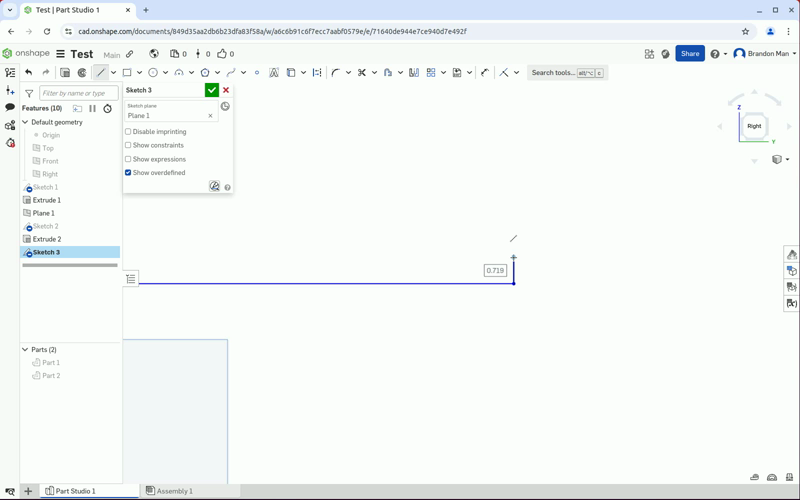
scroll(-6)
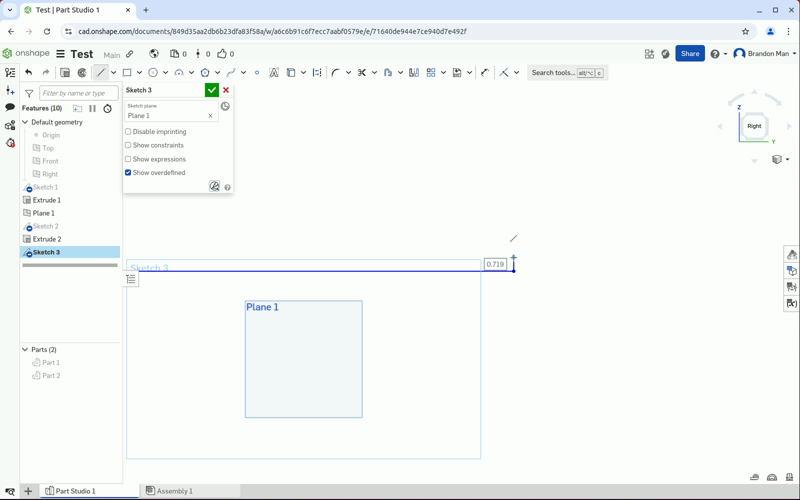
scroll(-6)
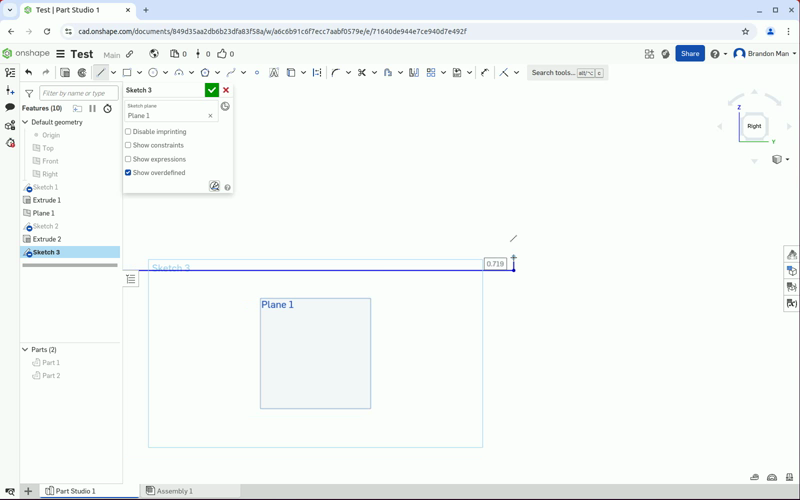
scroll(-6)
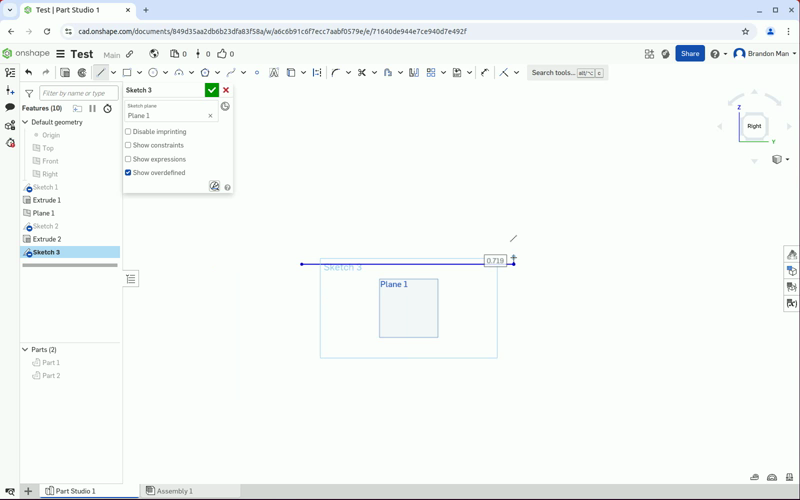
scroll(-6)
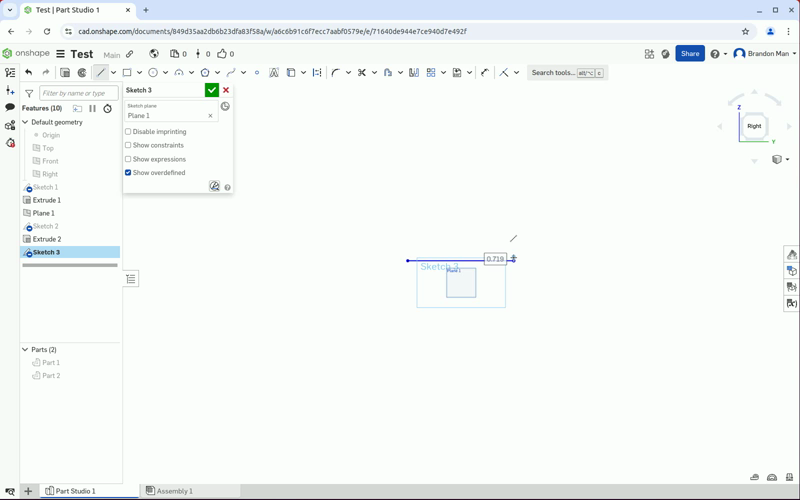
key_up(shift)
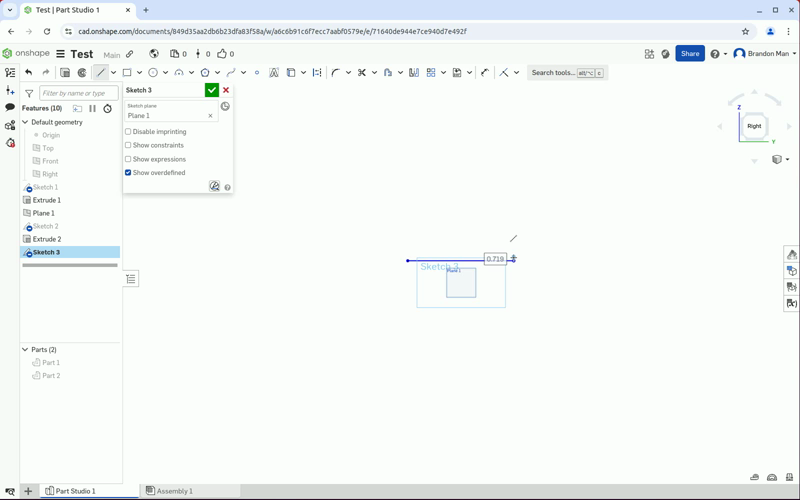
key_down(shift)
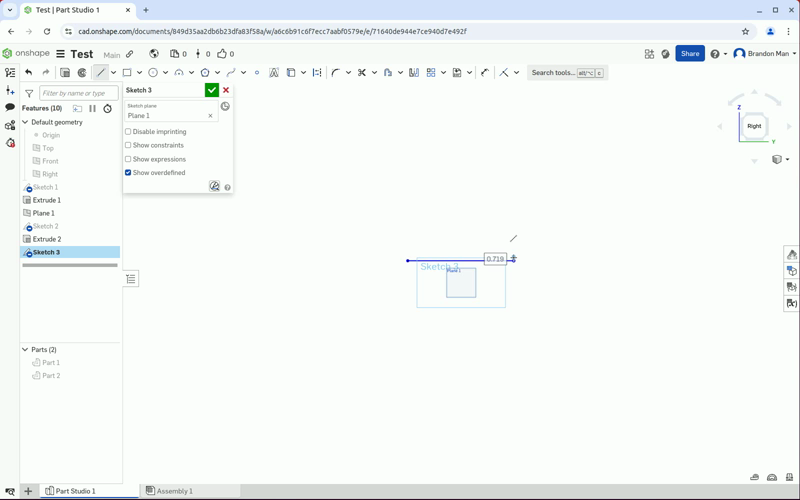
mouse_move(407, 257)
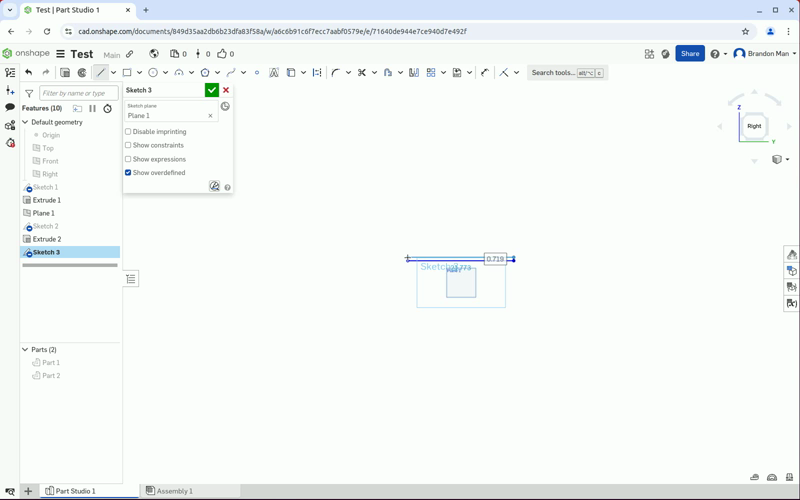
scroll(6)
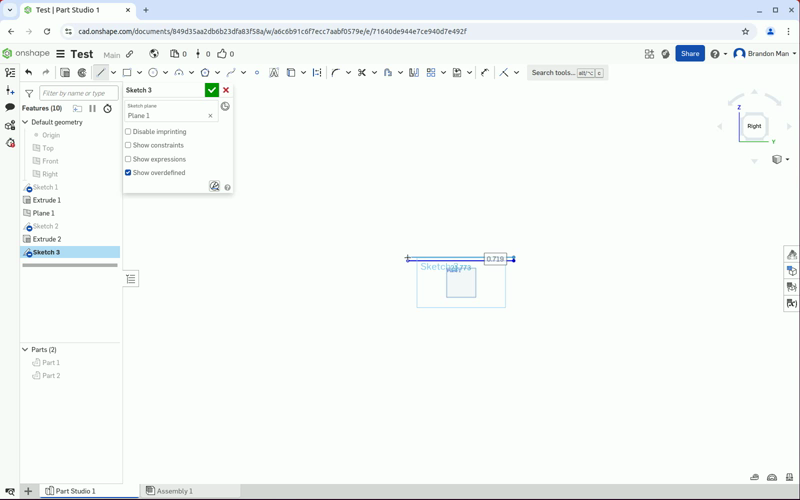
scroll(6)
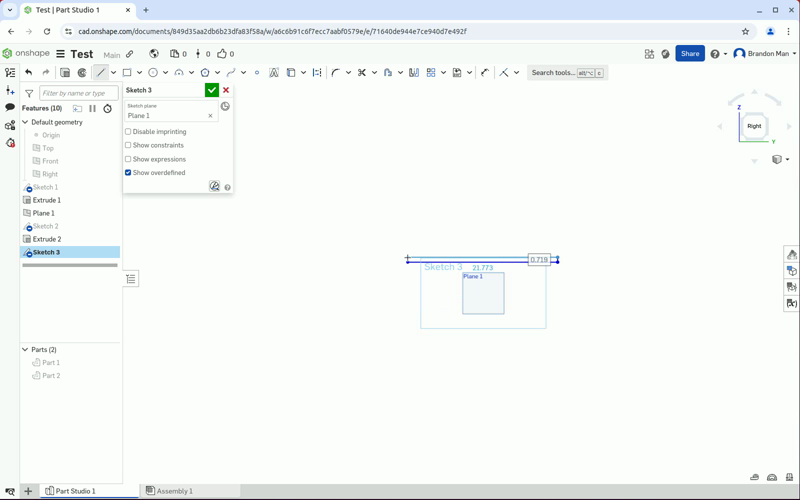
scroll(6)
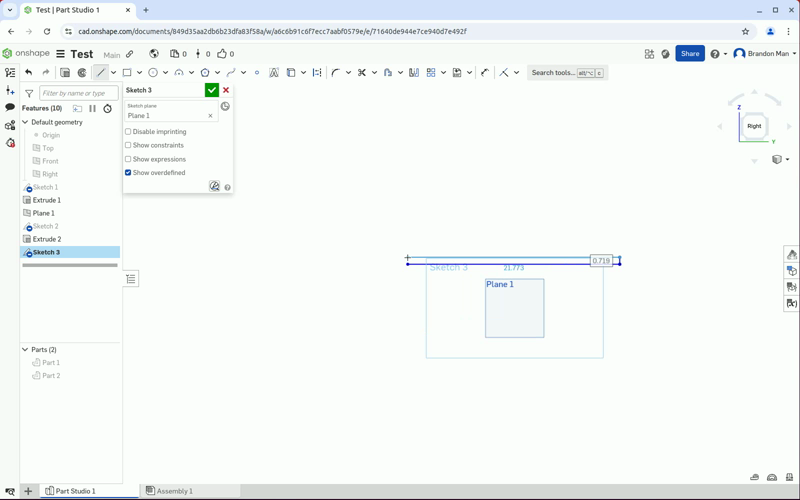
scroll(6)
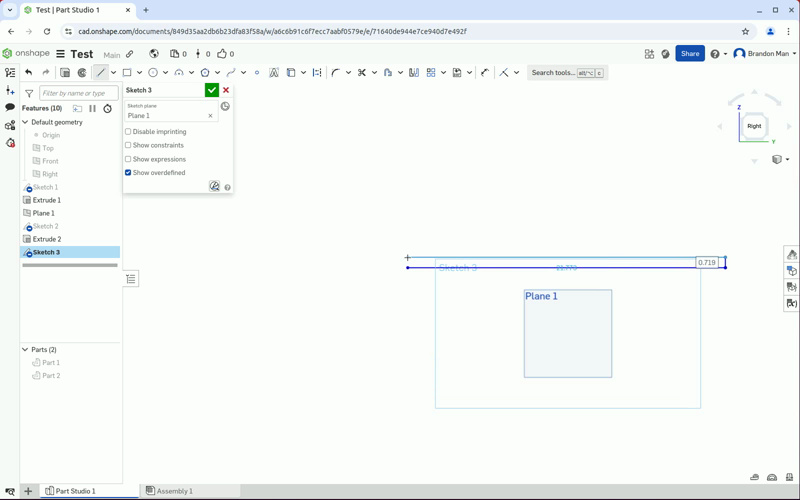
scroll(6)
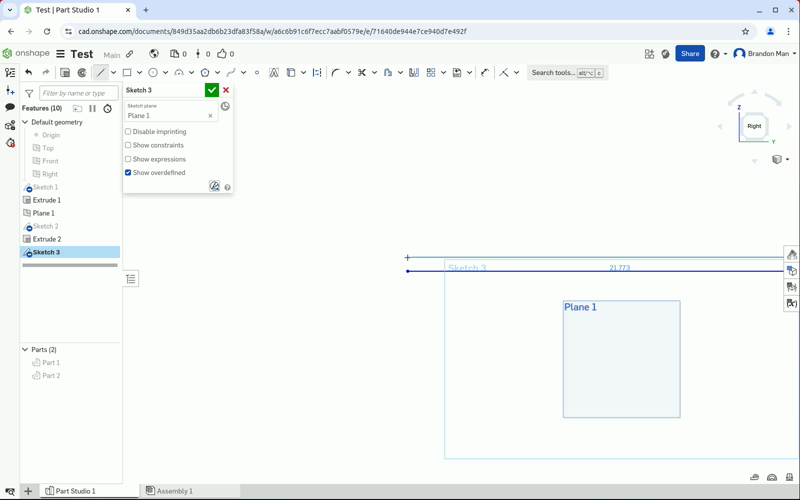
scroll(6)
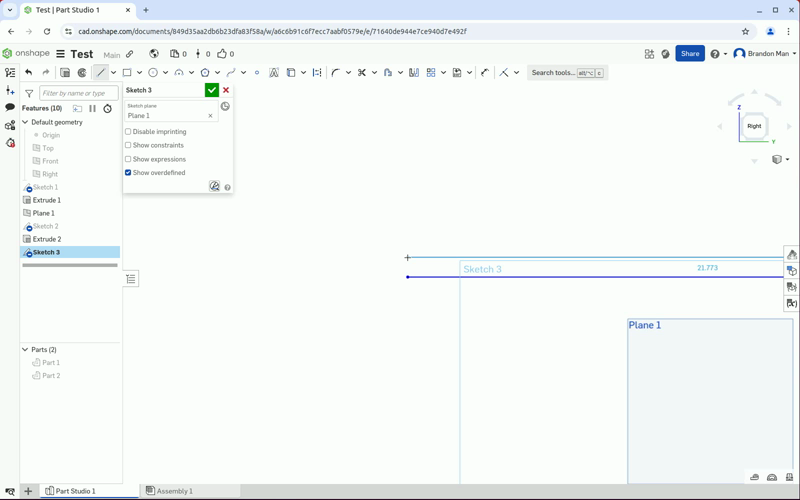
scroll(6)
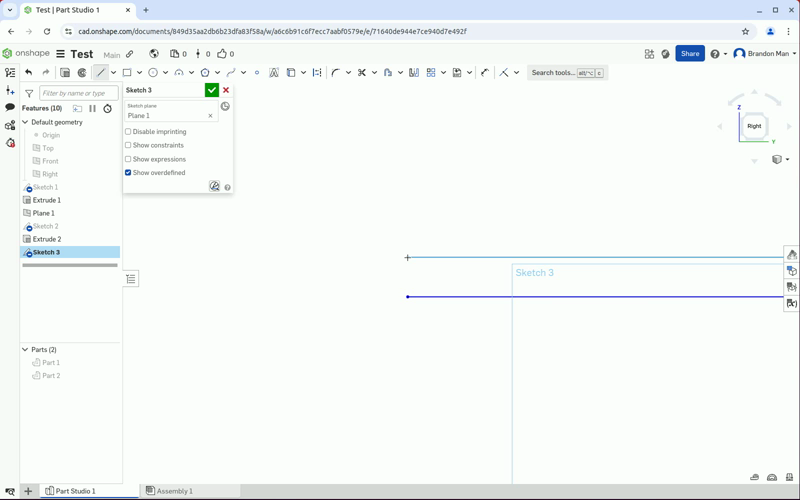
click(407, 257)
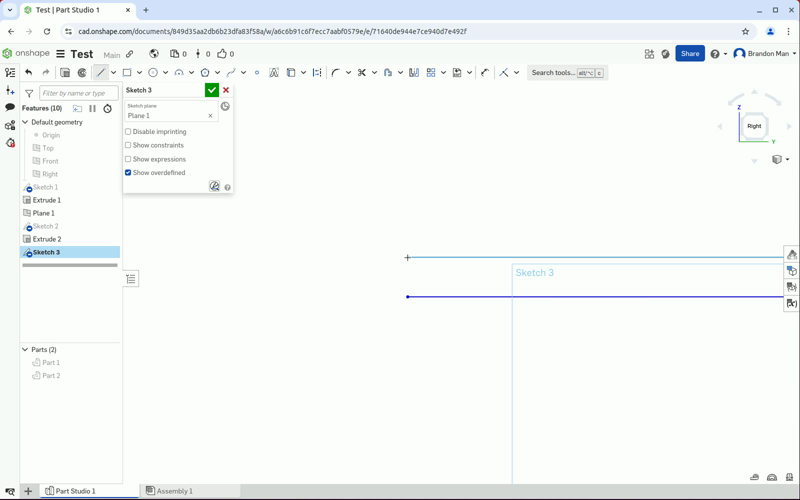
scroll(-6)
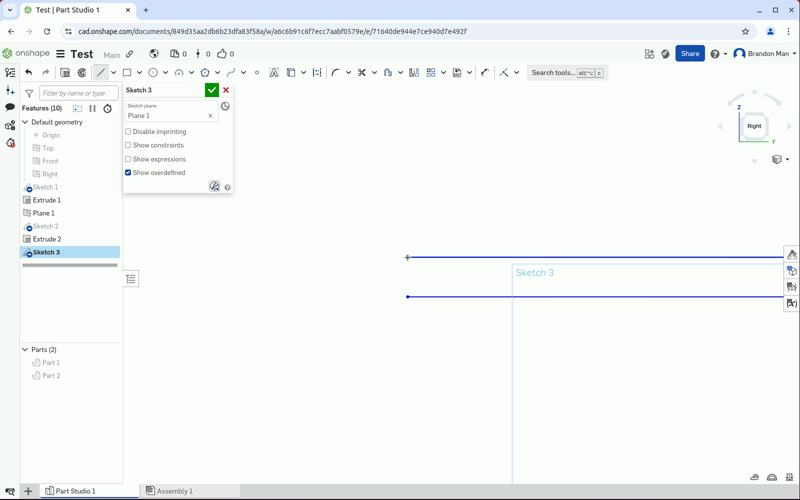
scroll(-6)
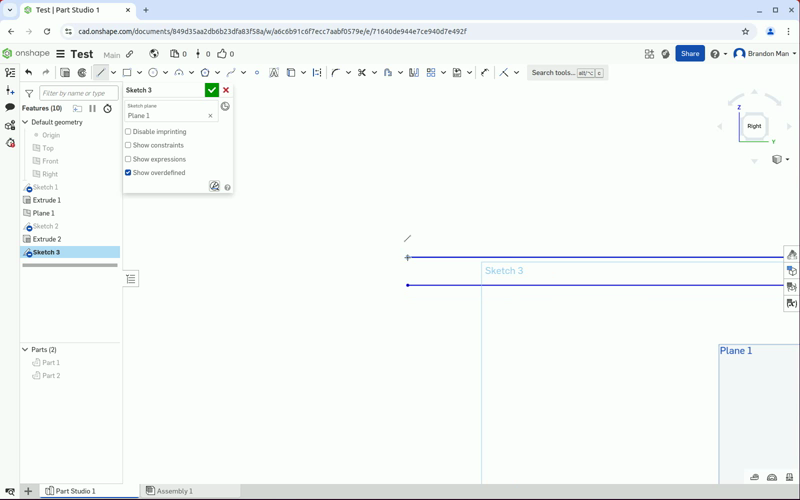
scroll(-6)
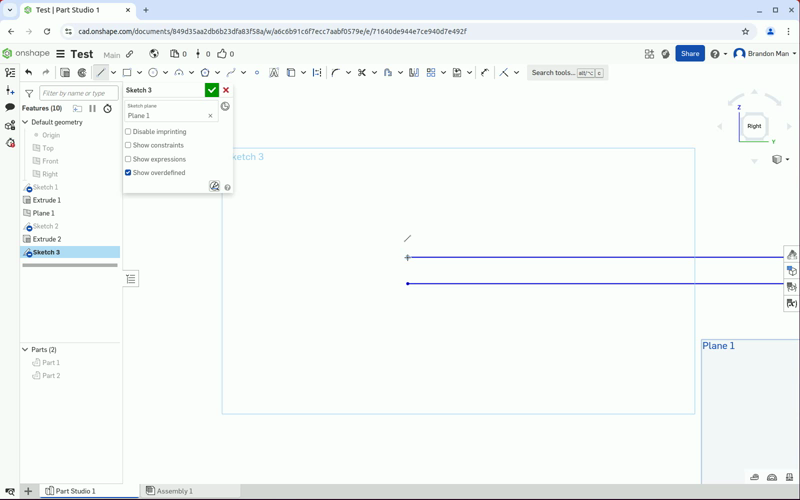
scroll(-6)
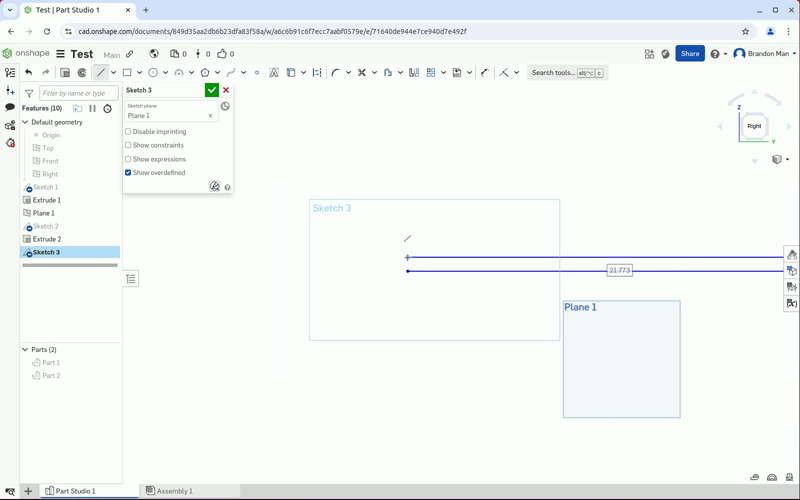
scroll(-6)
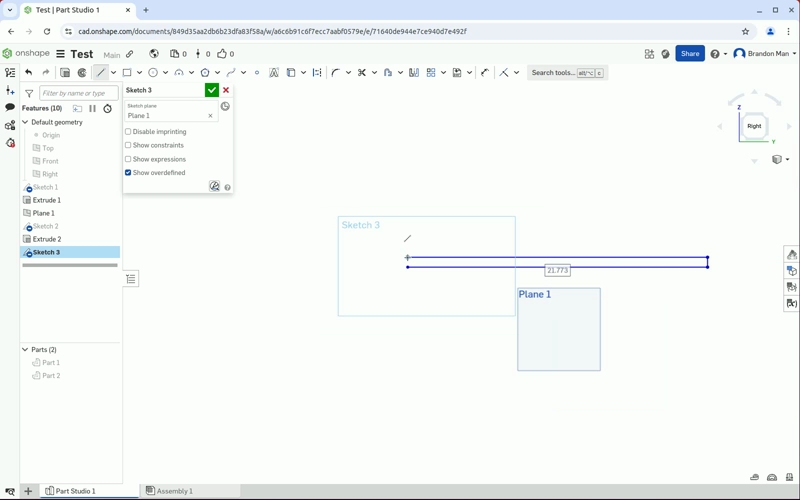
scroll(-6)
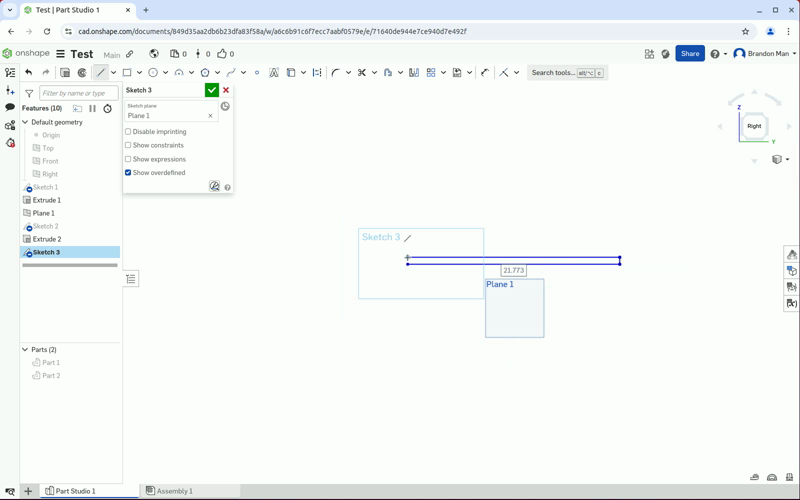
scroll(-6)
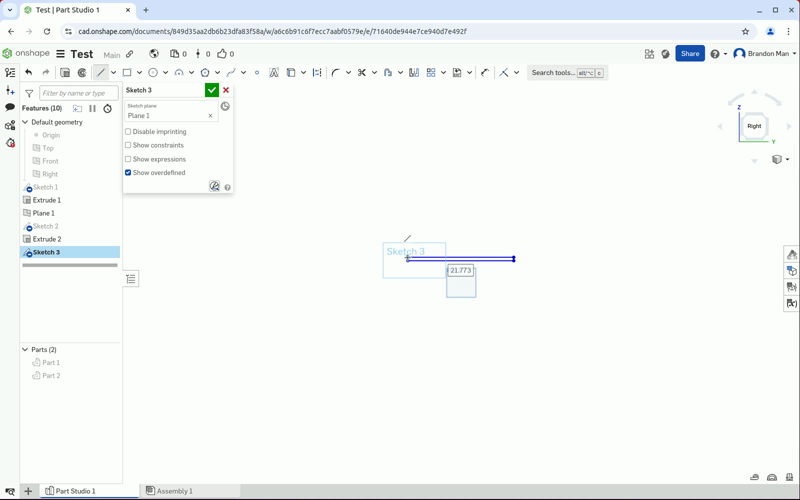
key_up(shift)
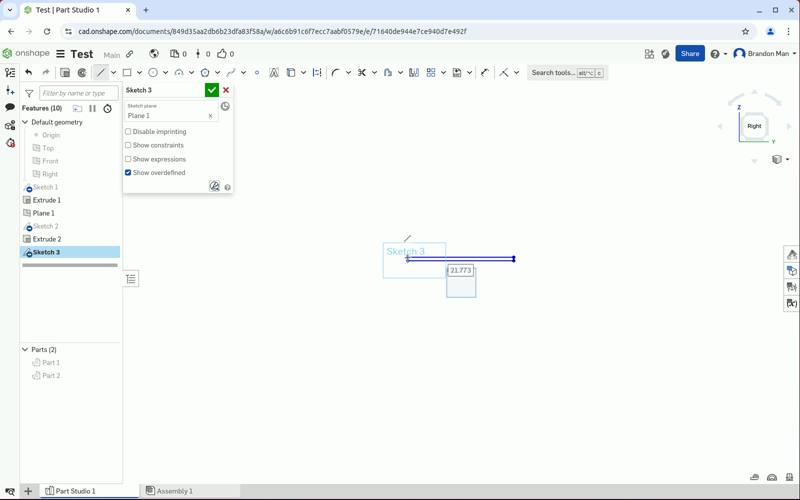
mouse_move(437, 257)
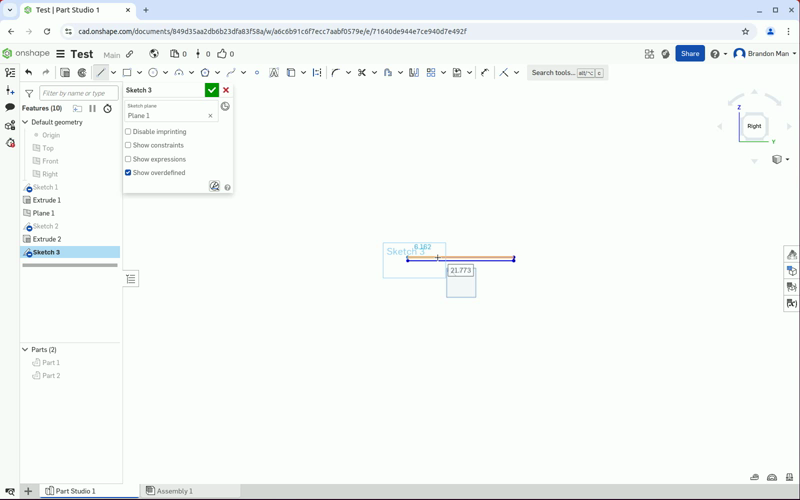
key_down(shift)
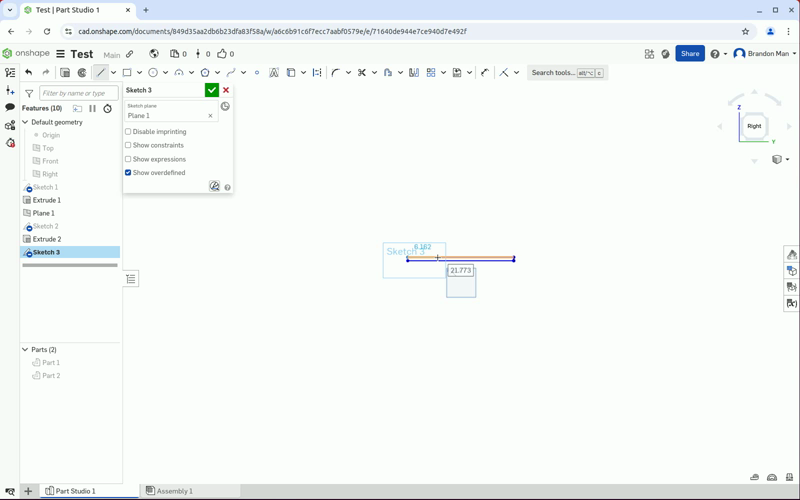
mouse_move(407, 260)
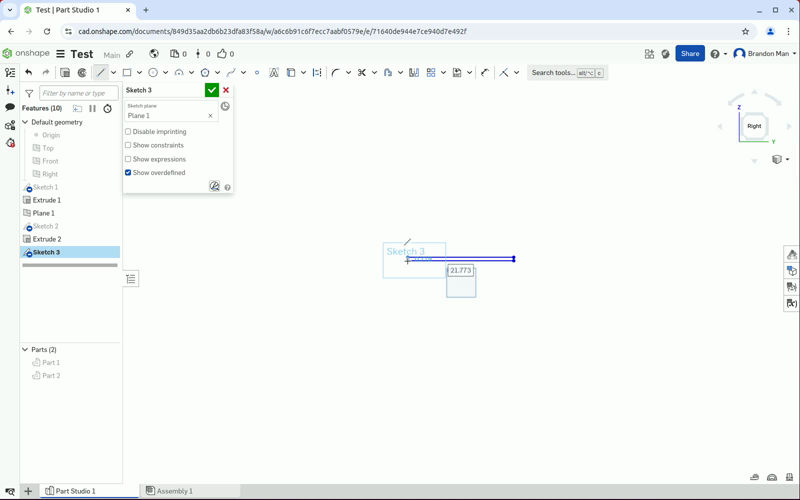
scroll(6)
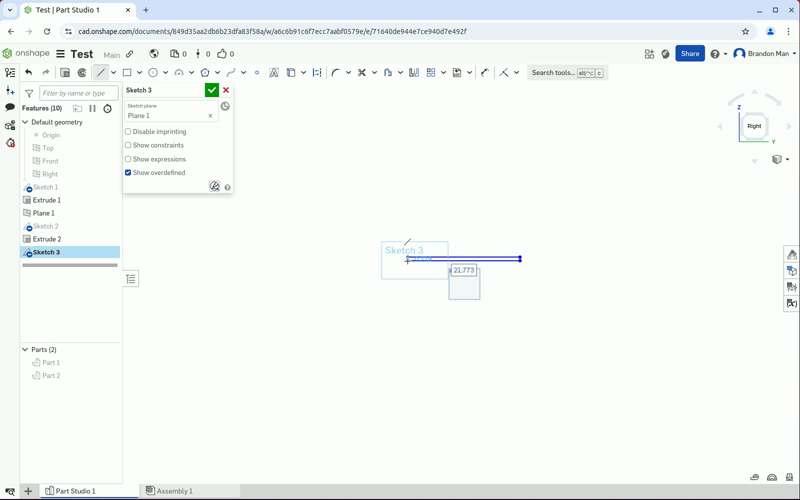
scroll(6)
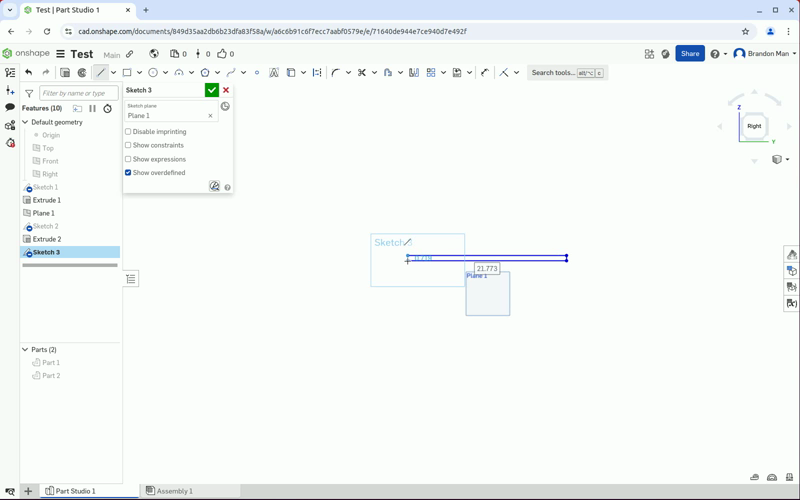
scroll(6)
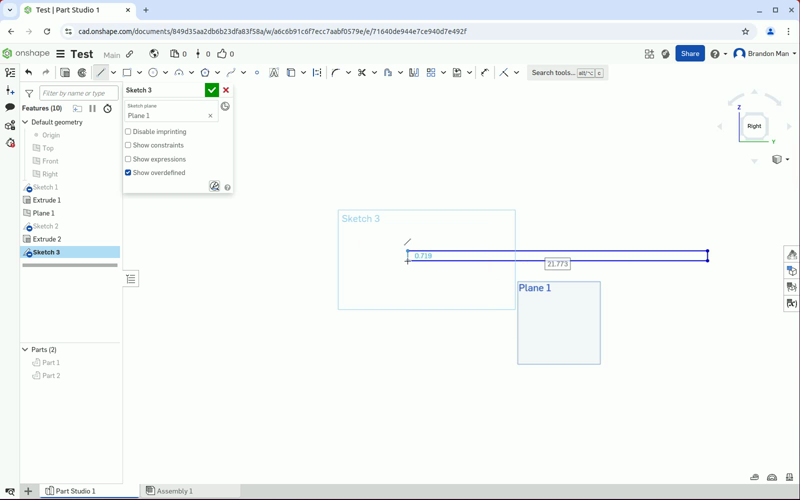
scroll(6)
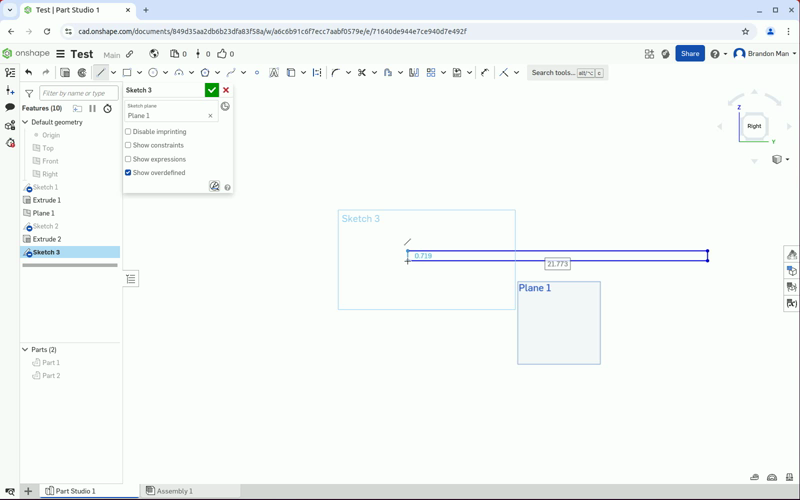
scroll(6)
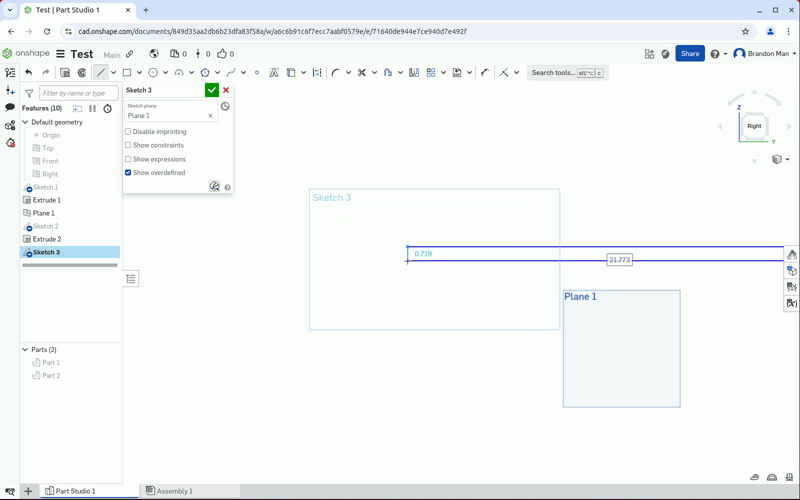
scroll(6)
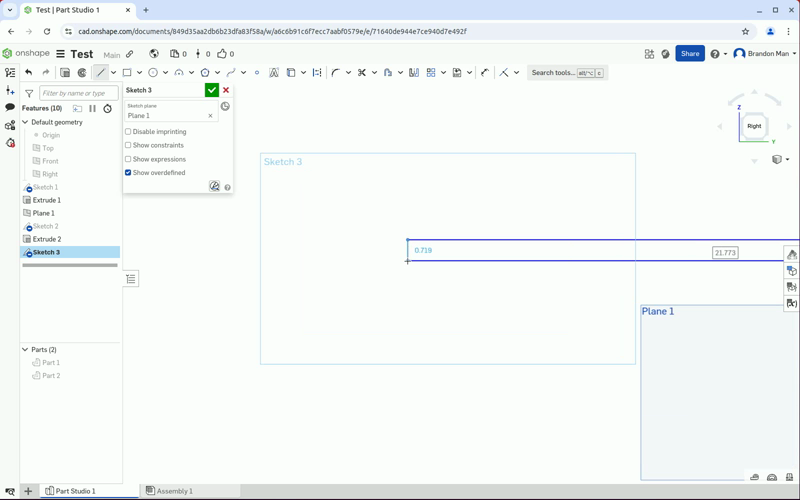
scroll(6)
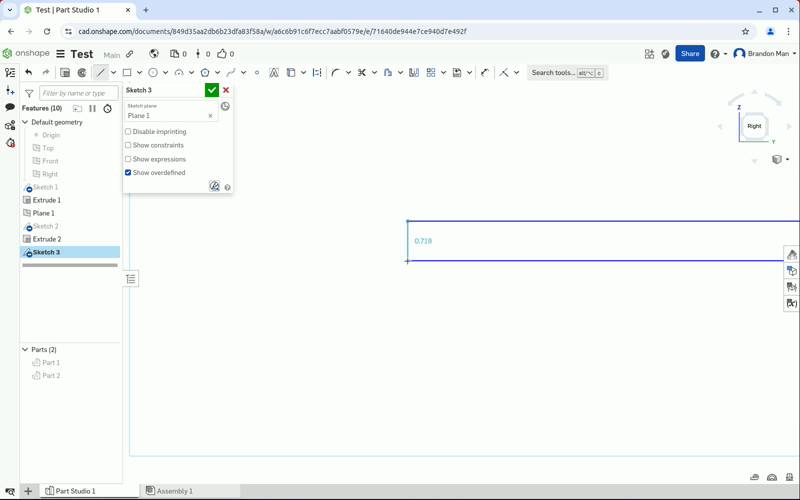
key_up(shift)
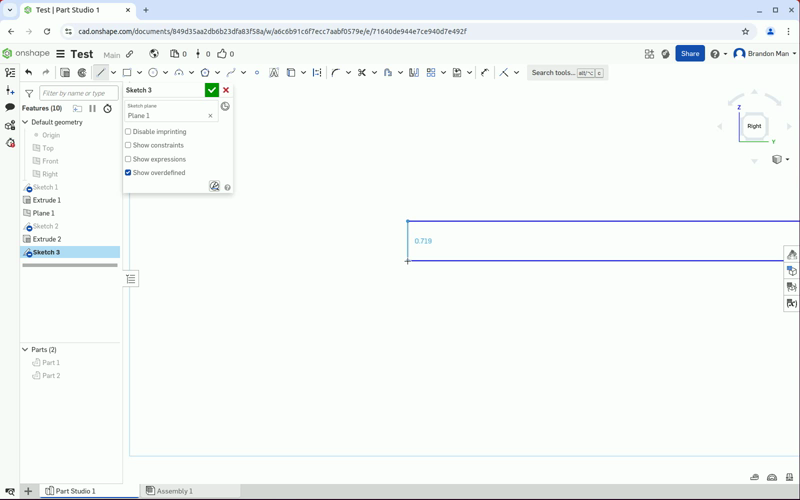
click(407, 260)
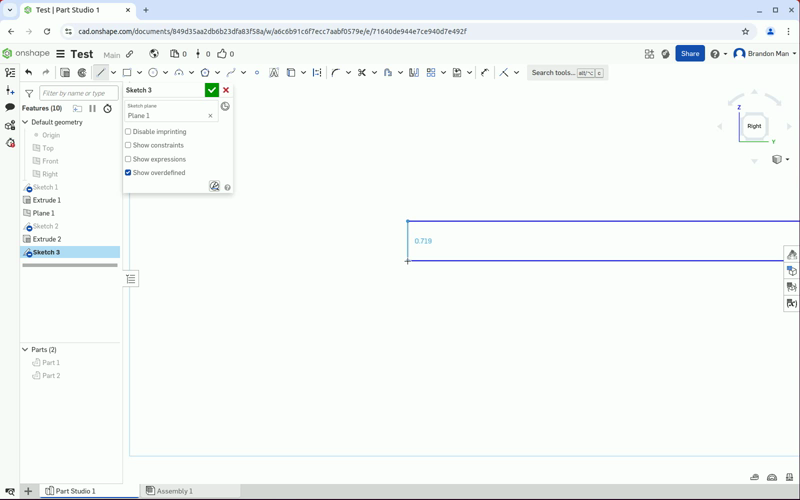
scroll(-6)
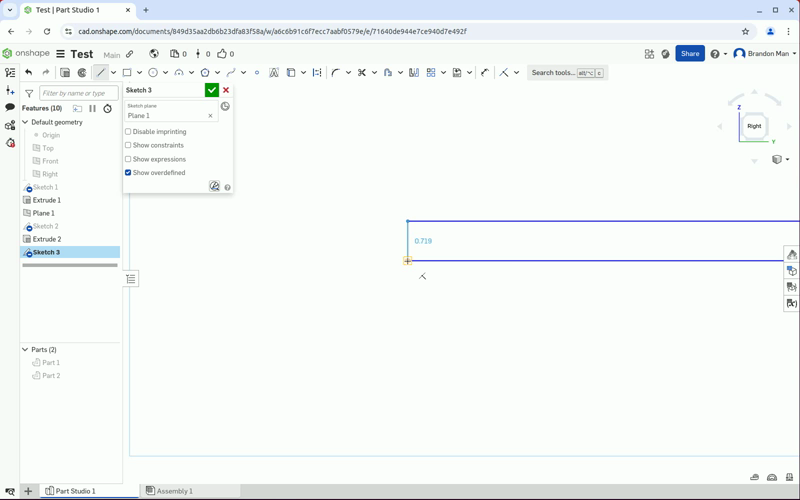
scroll(-6)
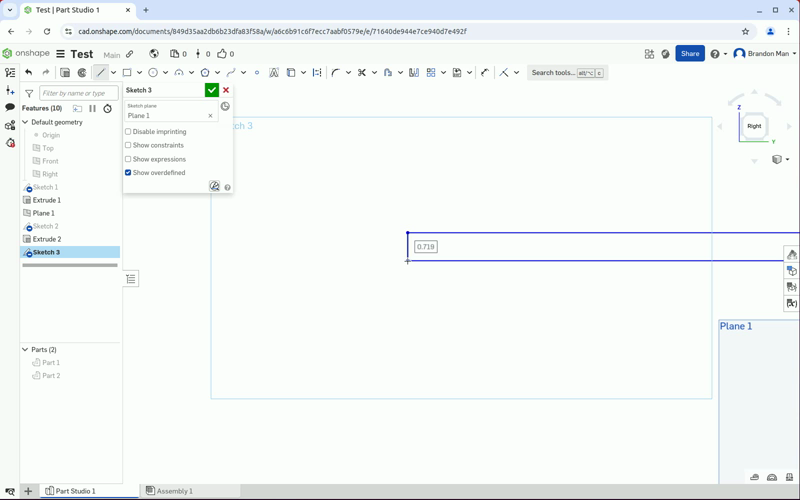
scroll(-6)
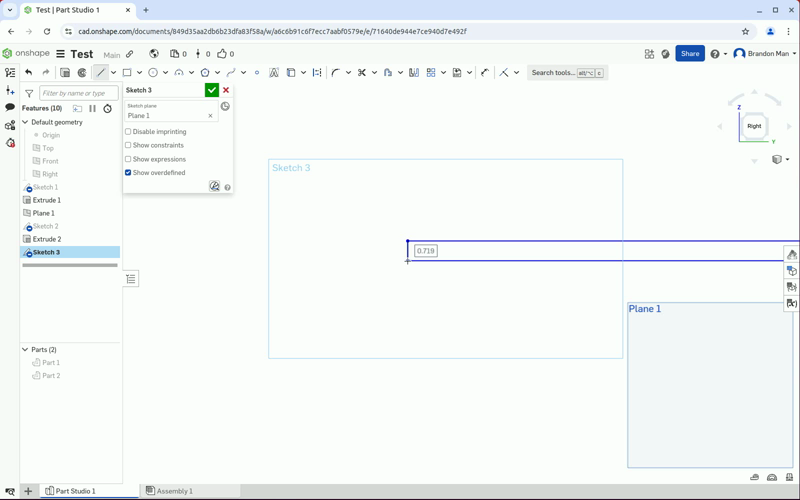
scroll(-6)
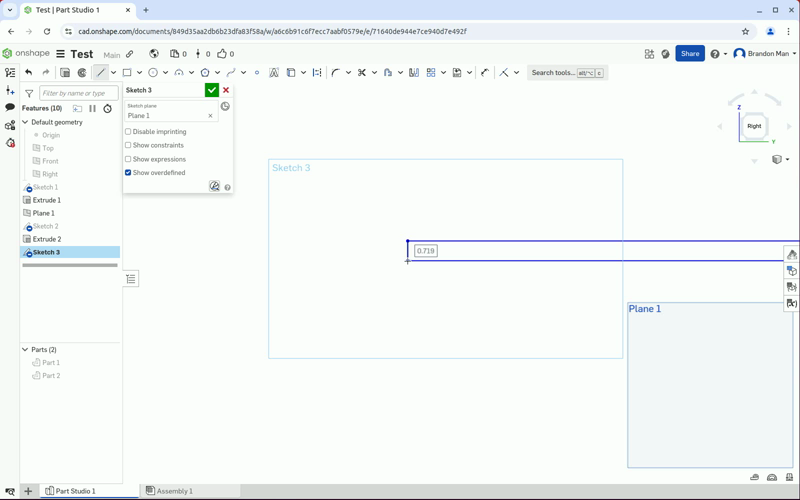
scroll(-6)
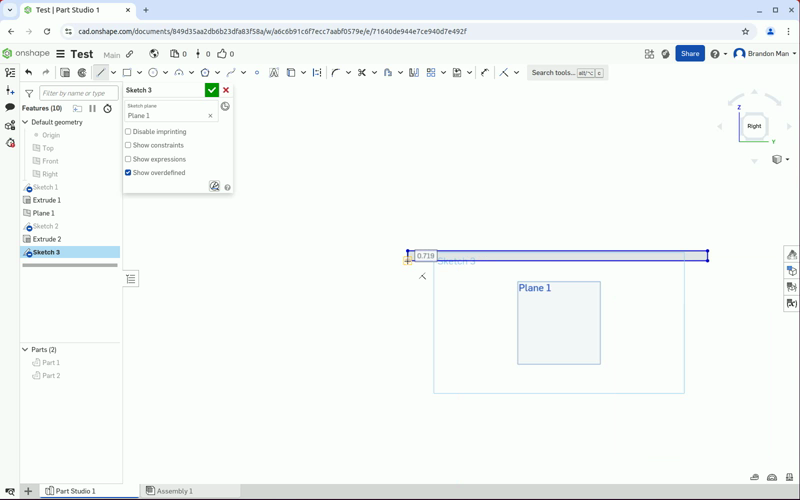
scroll(-6)
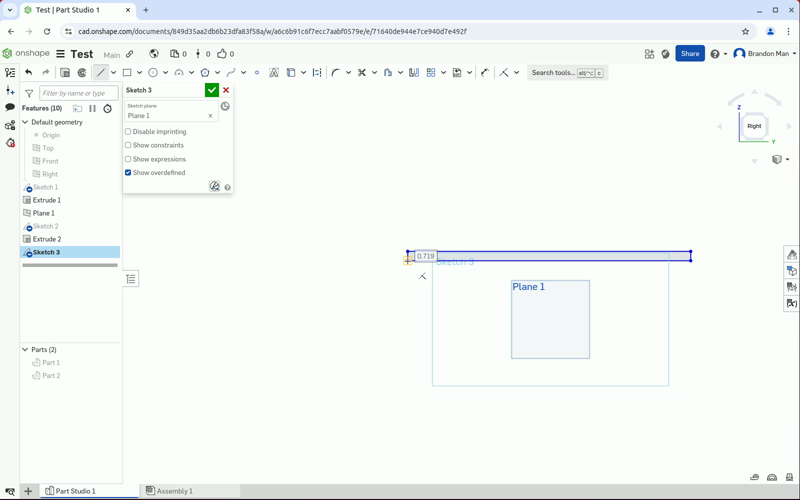
scroll(-6)
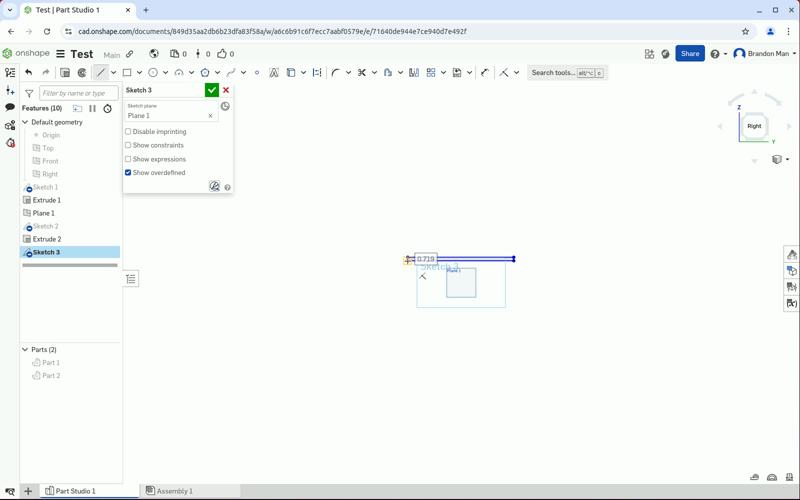
key(esc)
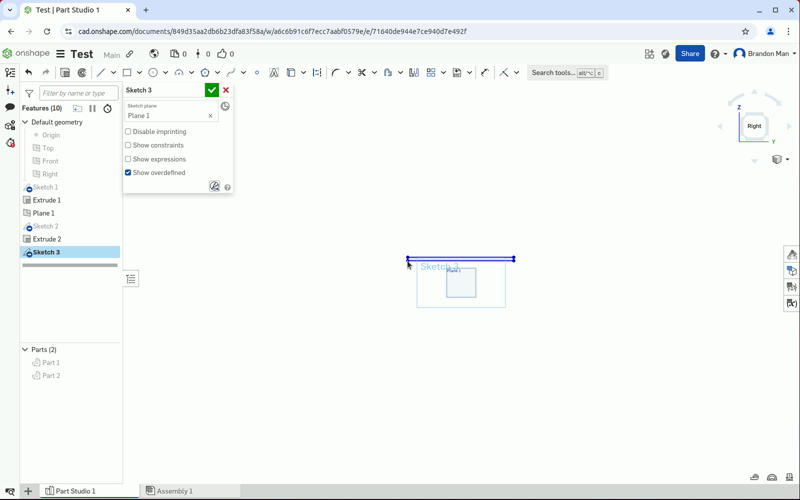
mouse_move(502, 259)
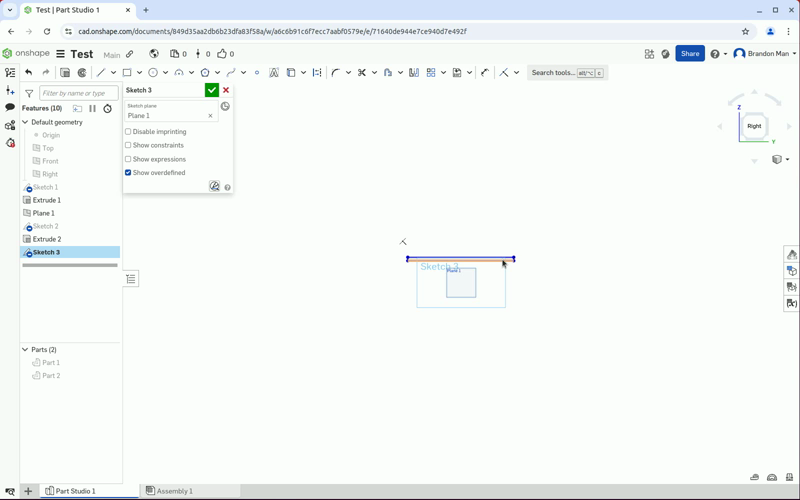
scroll(6)
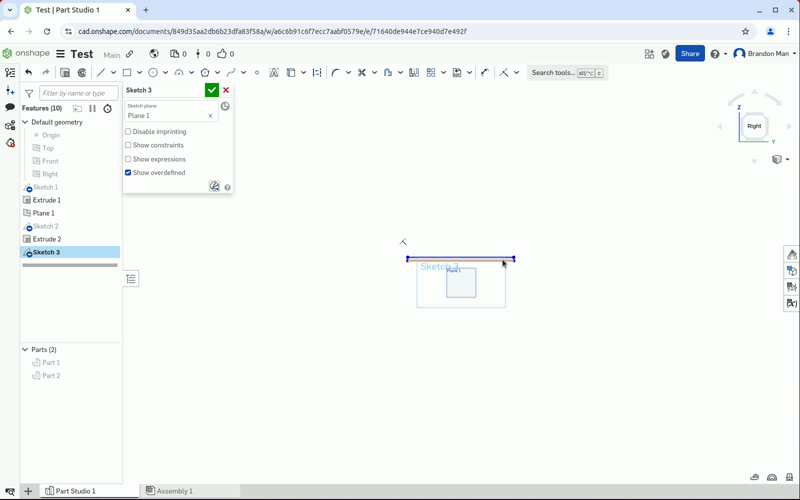
scroll(6)
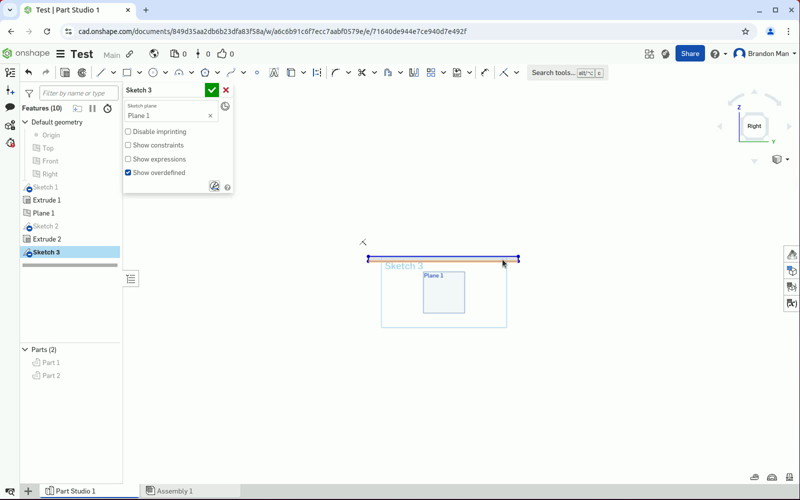
scroll(6)
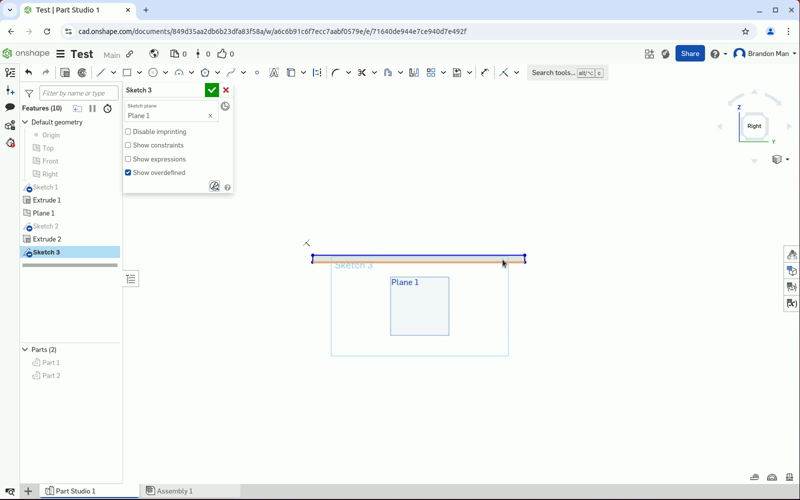
scroll(6)
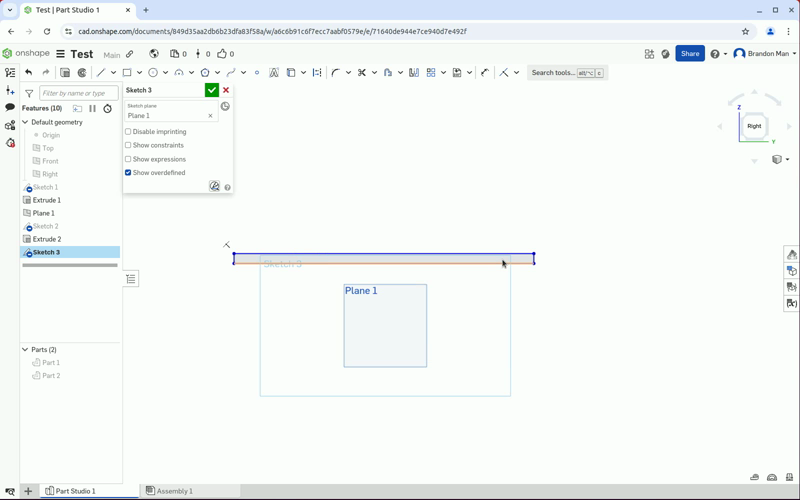
scroll(6)
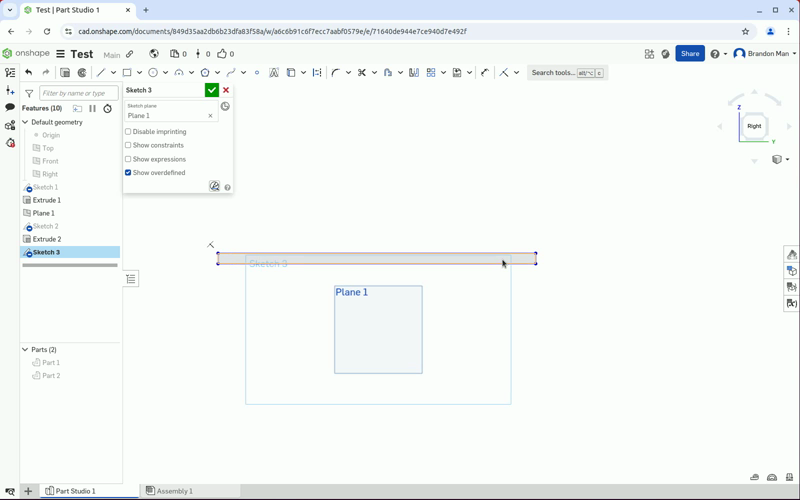
scroll(6)
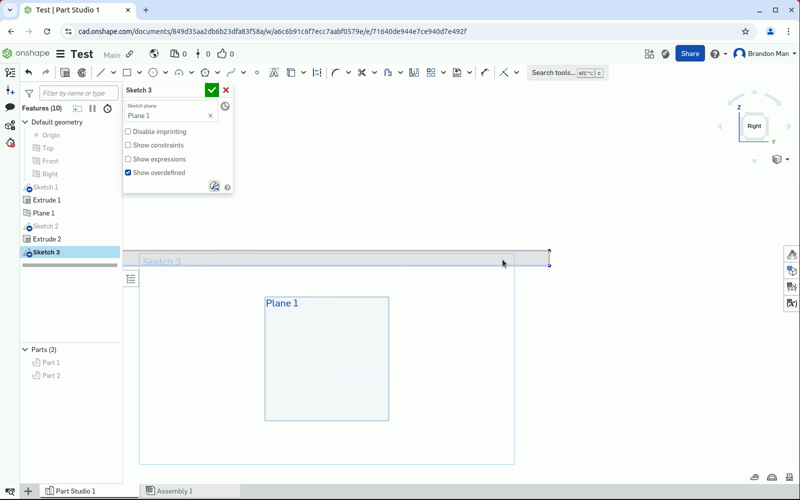
scroll(6)
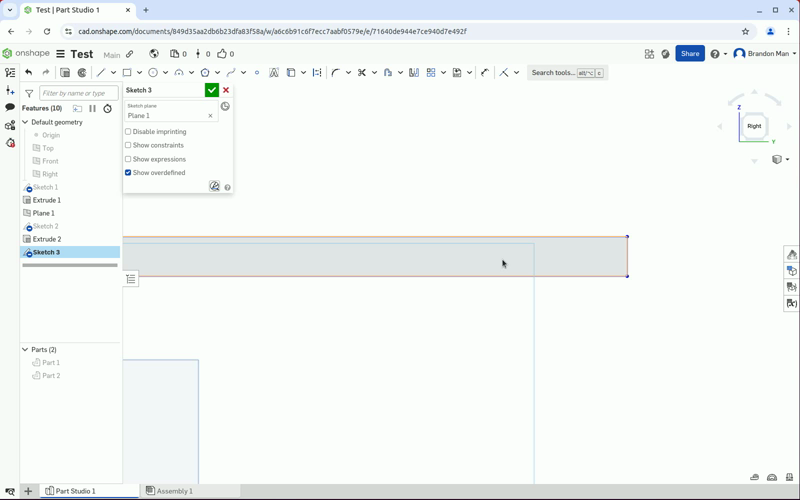
click(502, 259)
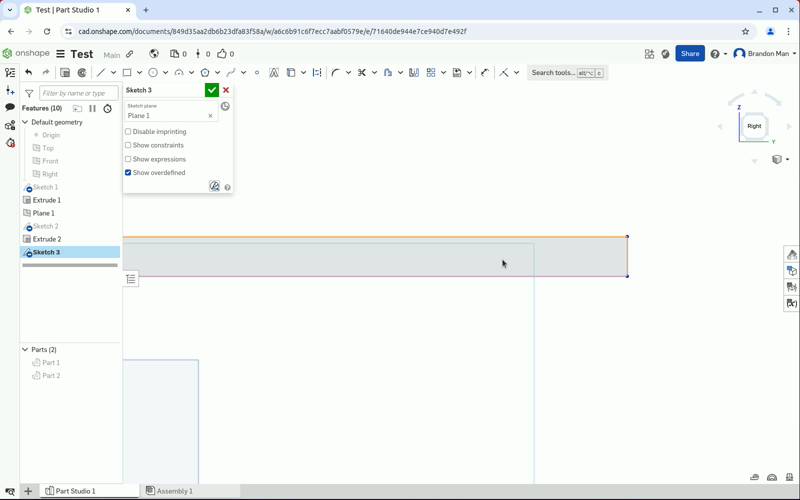
scroll(-6)
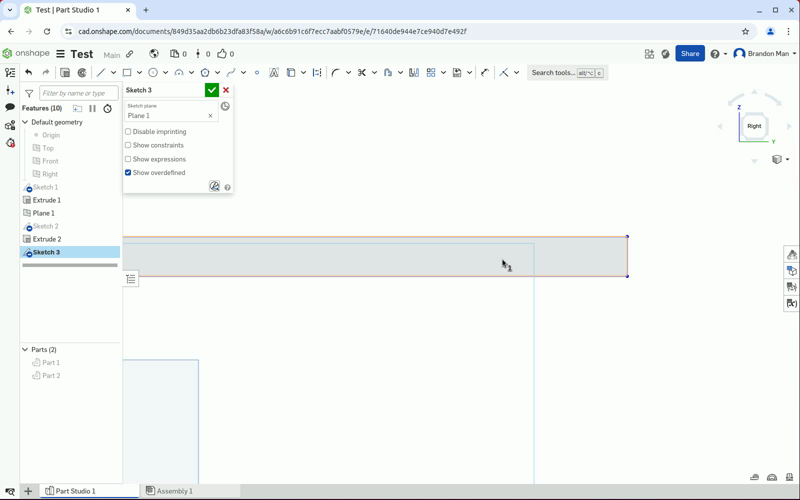
scroll(-6)
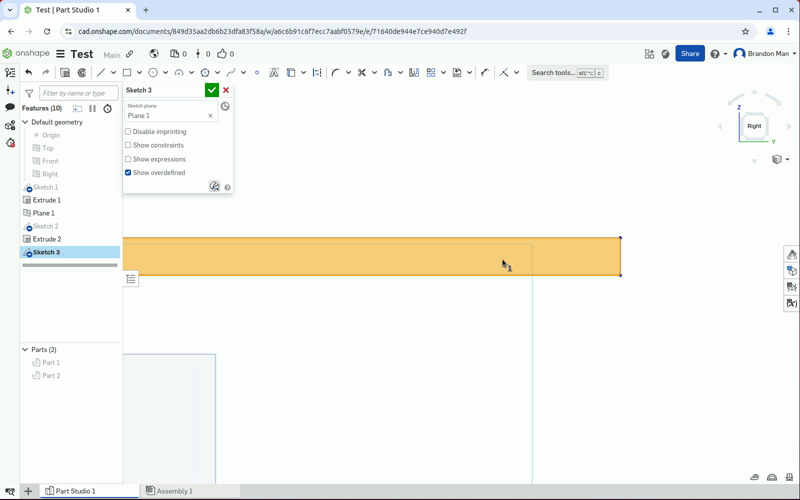
scroll(-6)
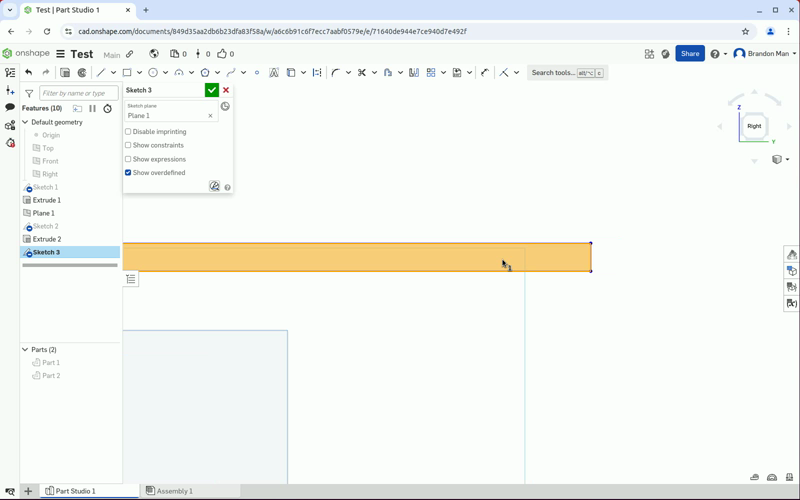
scroll(-6)
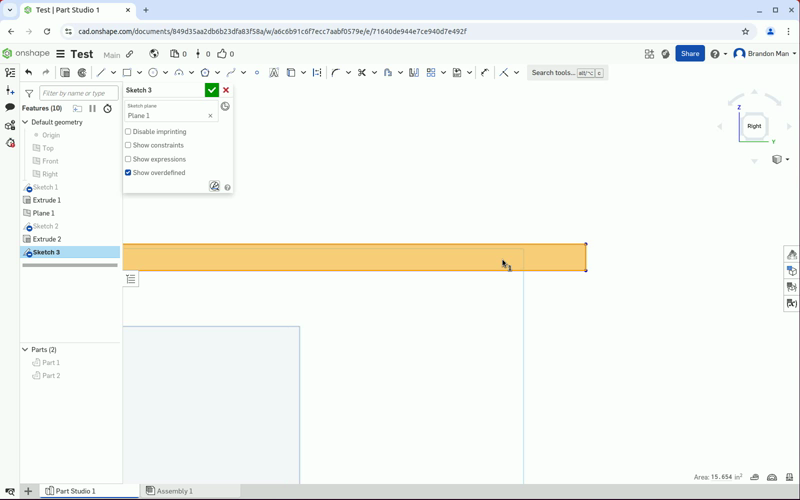
scroll(-6)
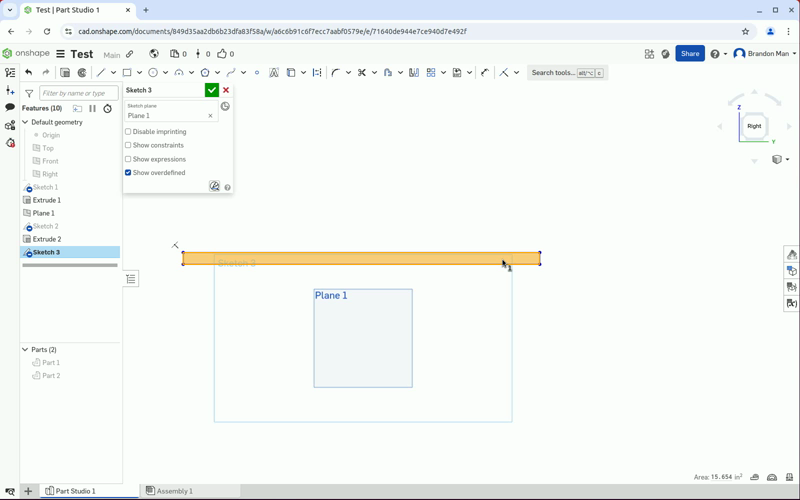
scroll(-6)
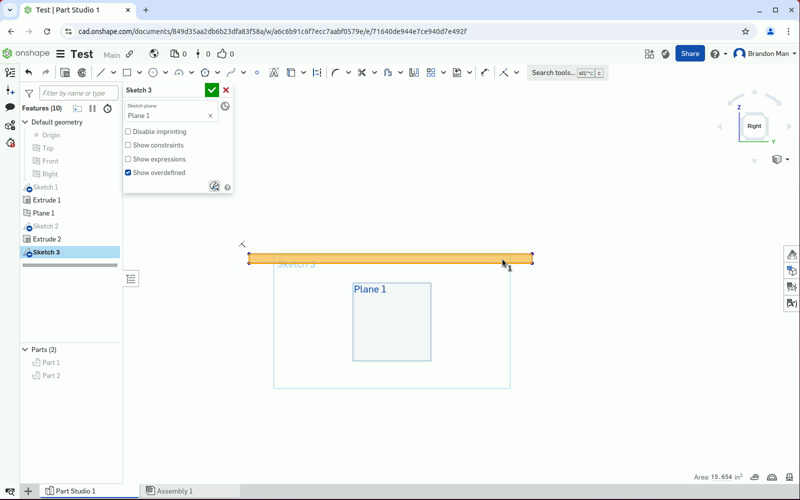
scroll(-6)
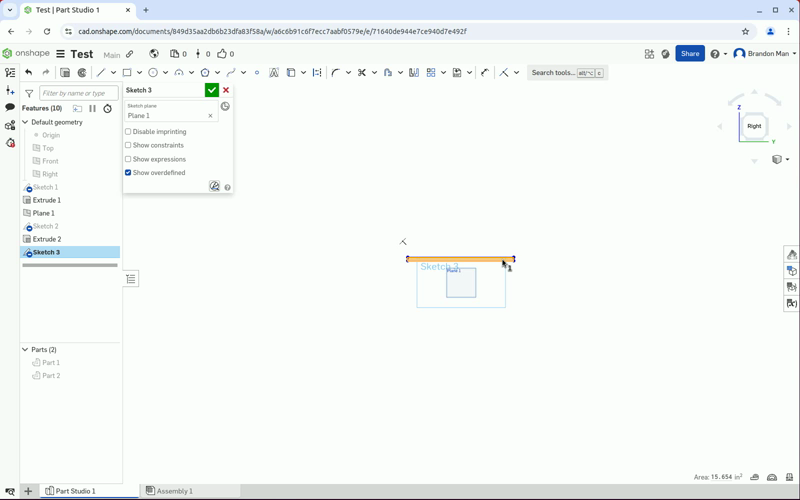
mouse_move(73, 352)
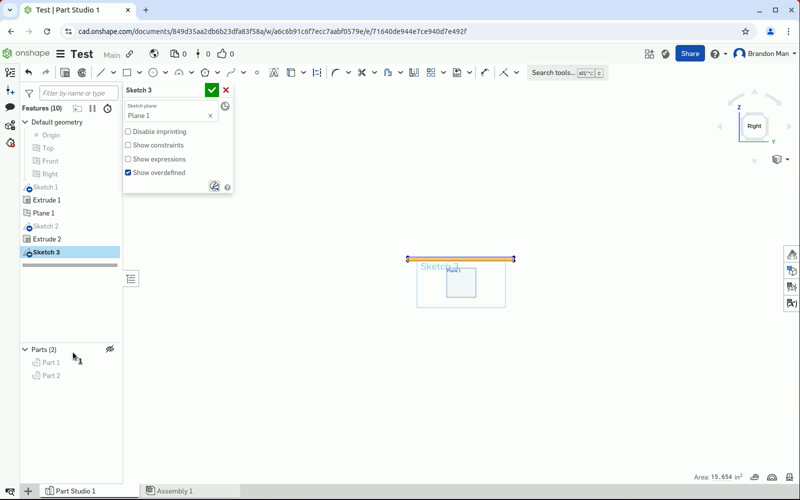
key(shift+y)
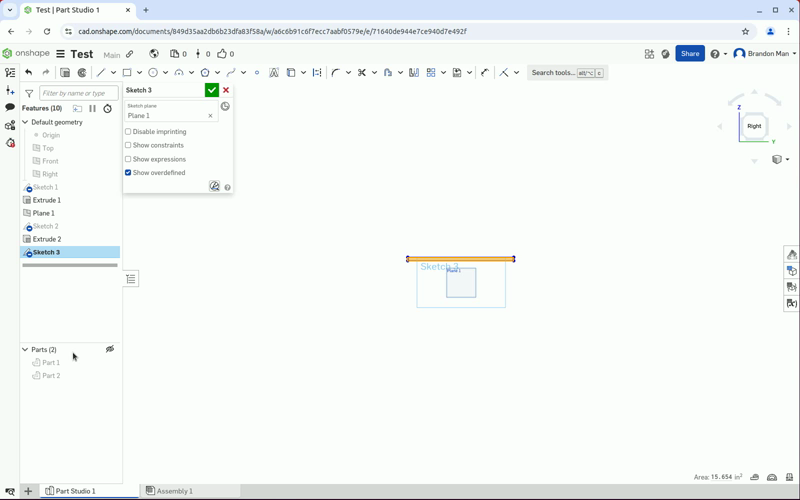
key(shift+e)
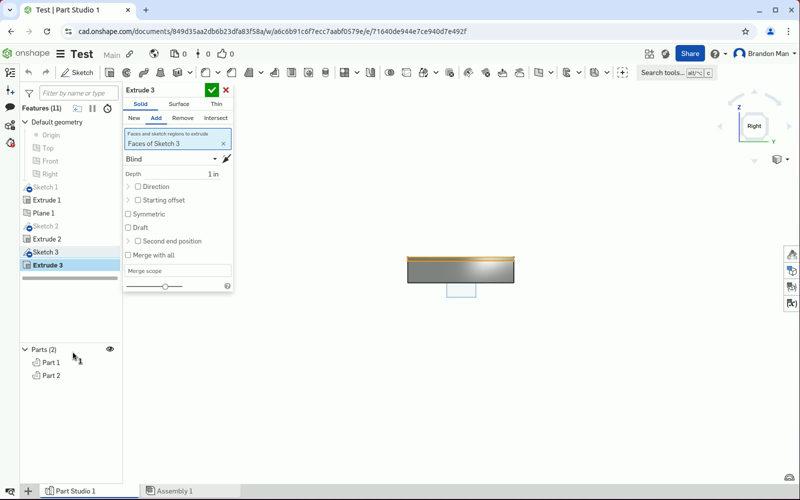
mouse_move(143, 106)
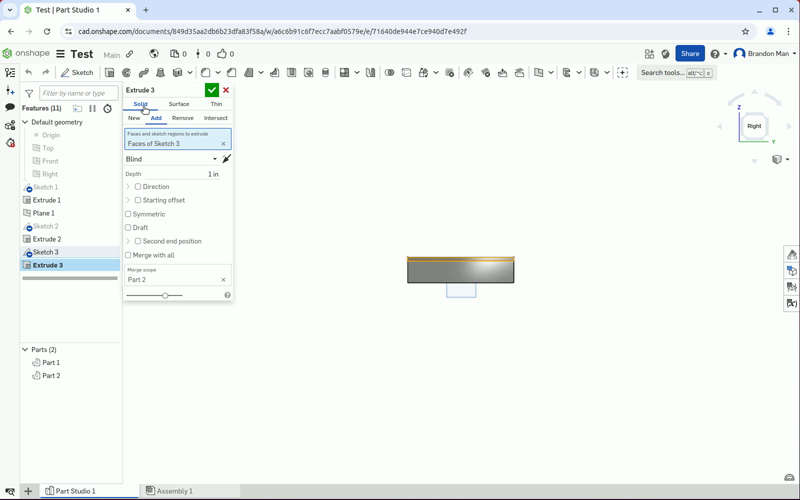
click(143, 106)
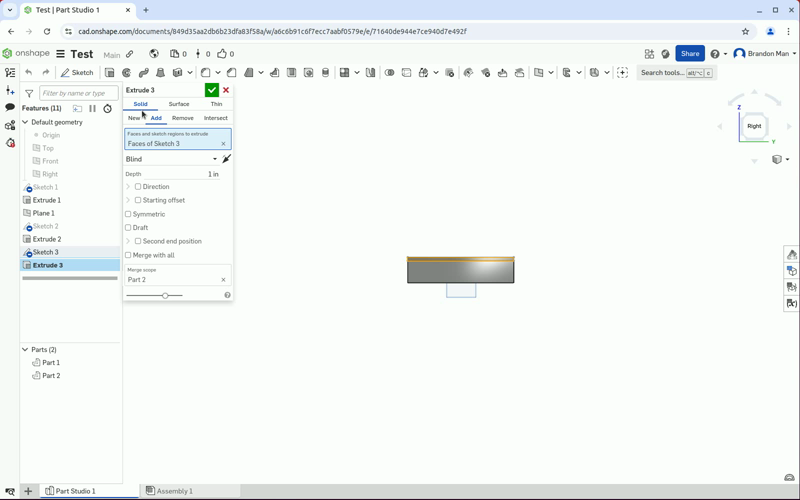
mouse_move(137, 120)
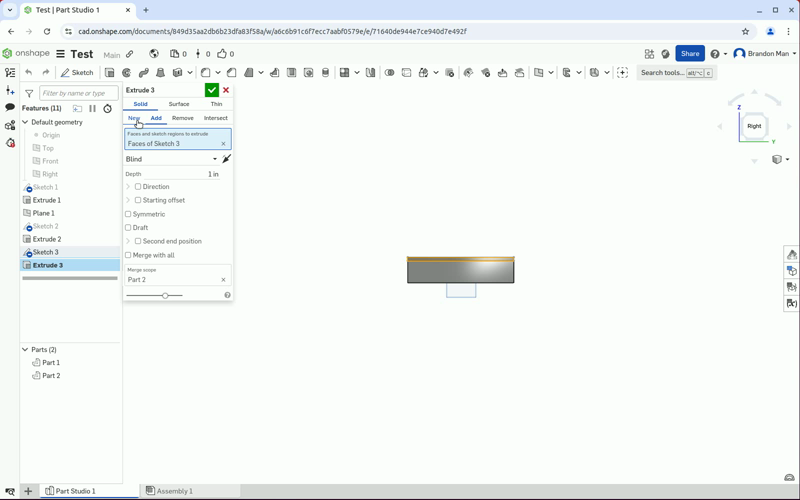
click(137, 120)
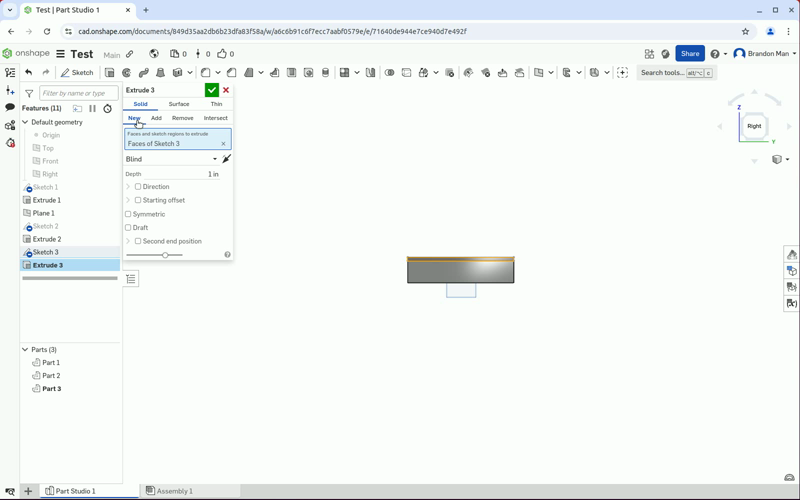
key(tab, 4)
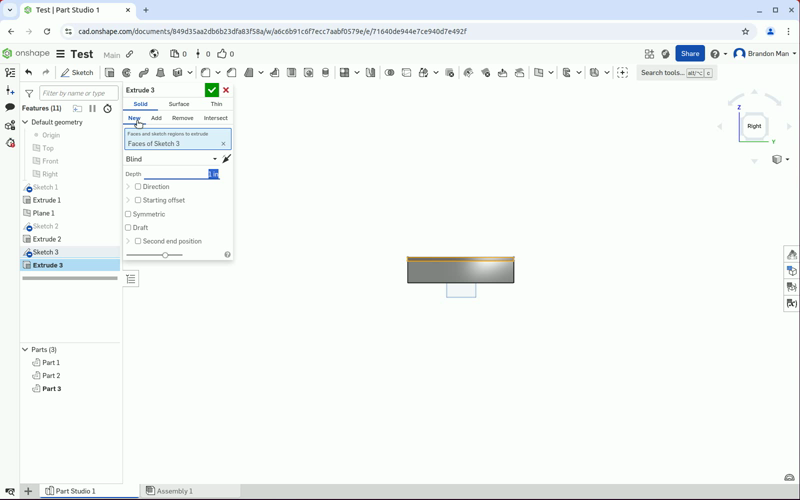
text(0.722)
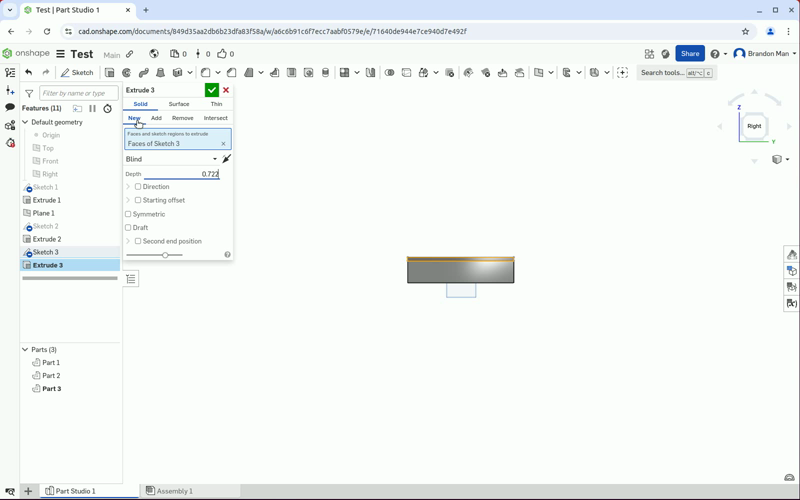
key(enter)
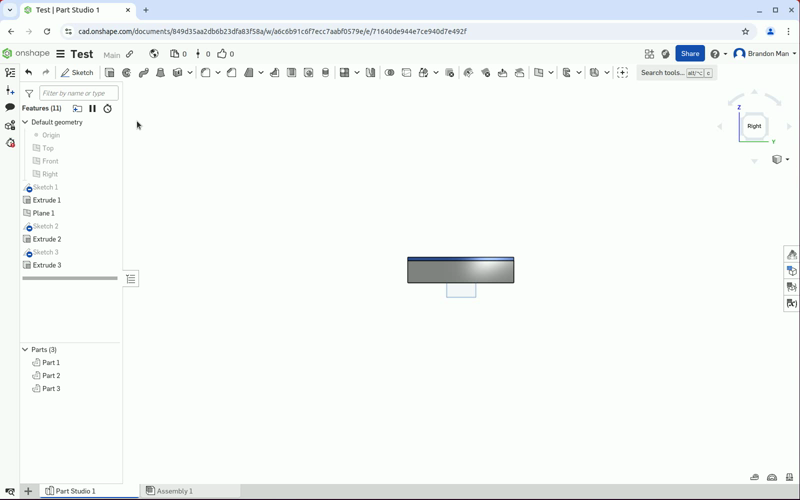
key(shift+h)
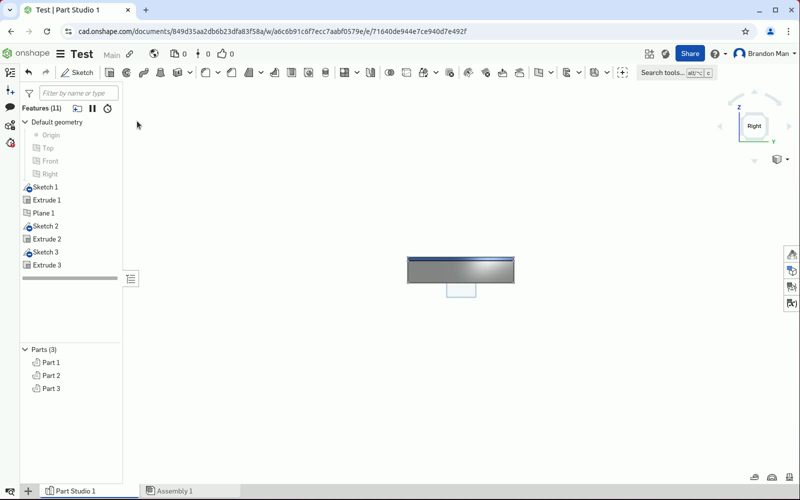
key(shift+h)
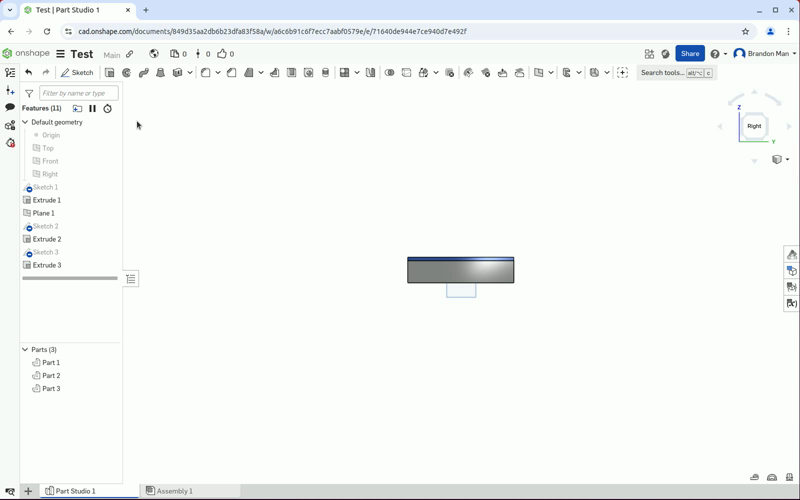
mouse_move(73, 189)
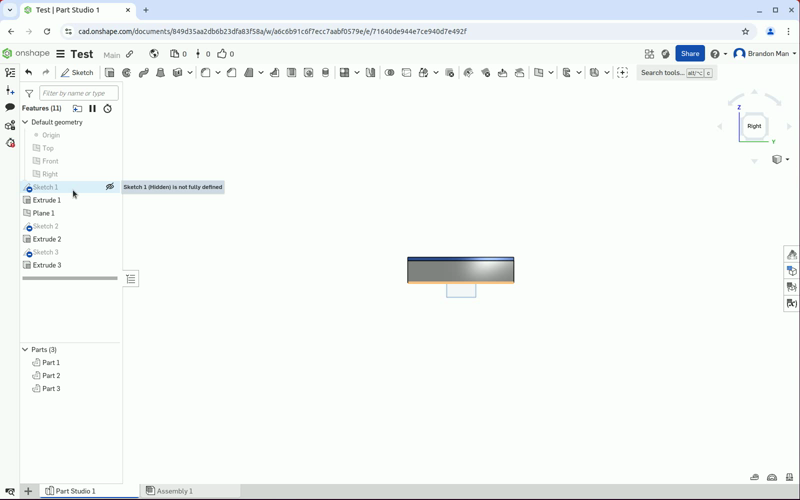
click(73, 189)
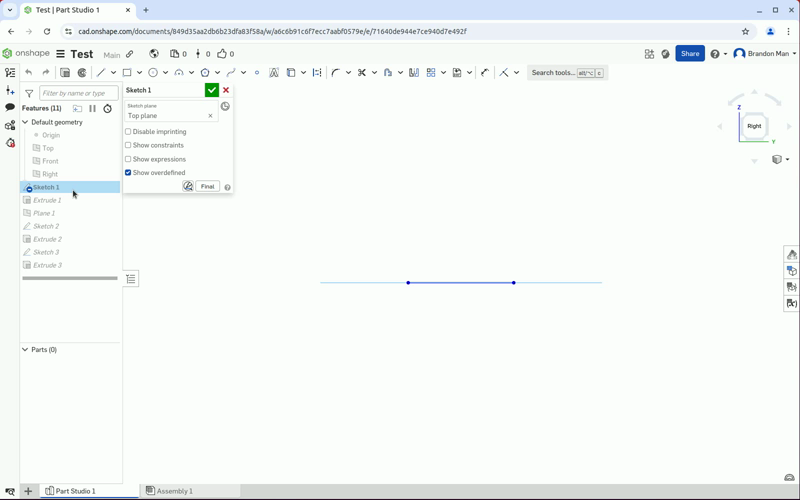
mouse_move(229, 92)
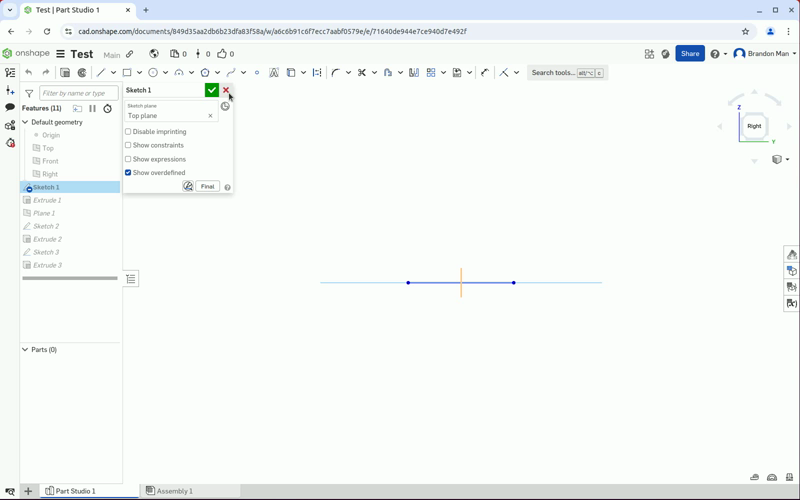
click(229, 92)
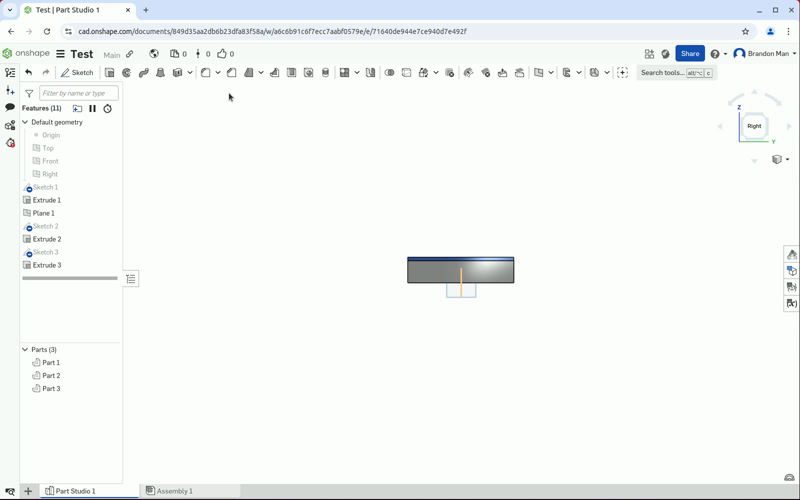
mouse_move(73, 352)
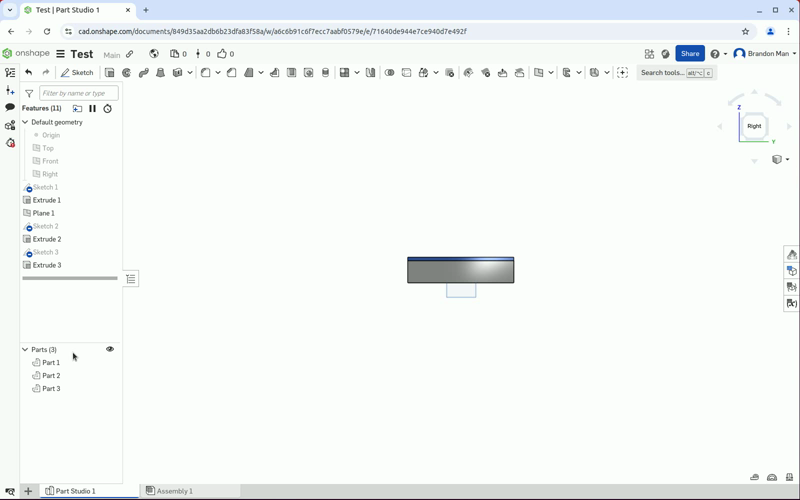
key(y)
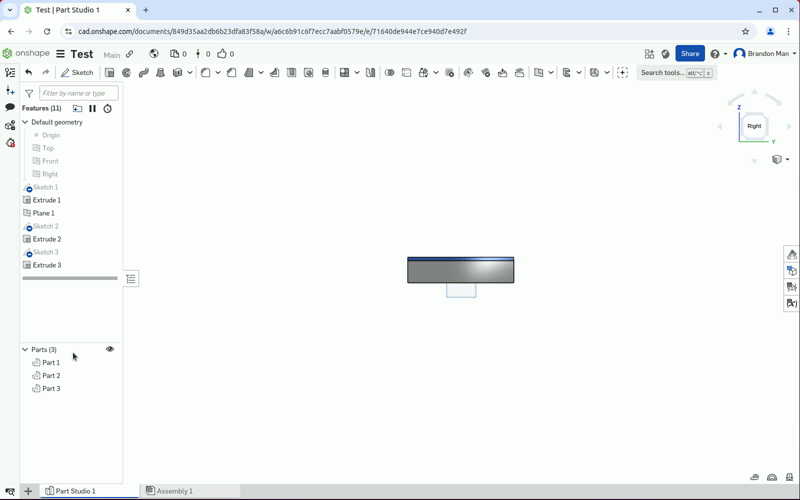
key(shift+p)
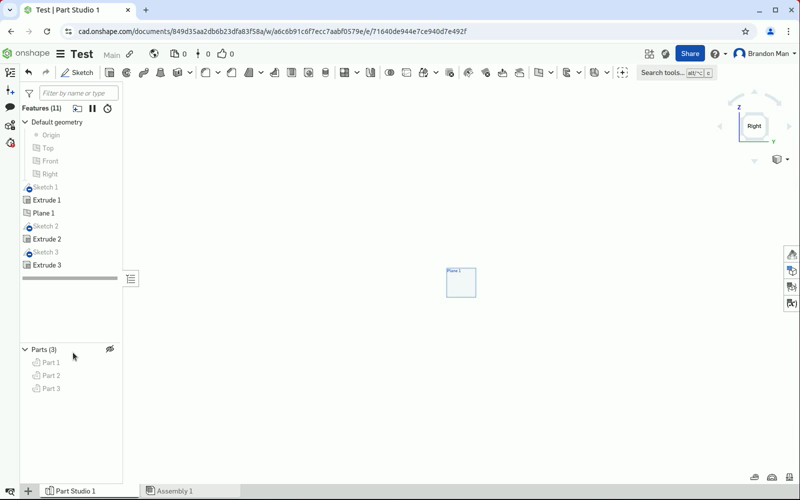
key(space)
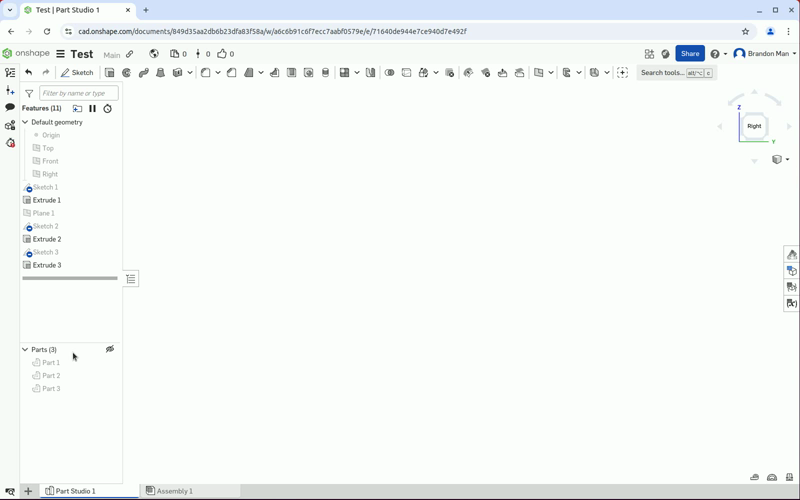
key_down(shift)
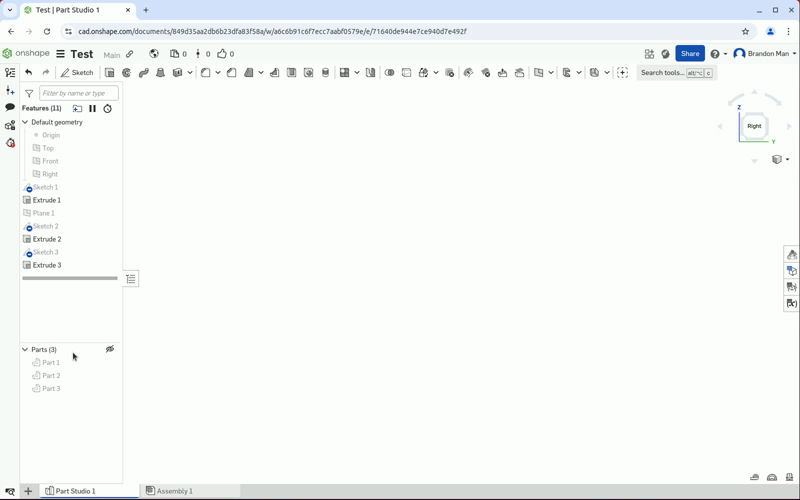
key(right)
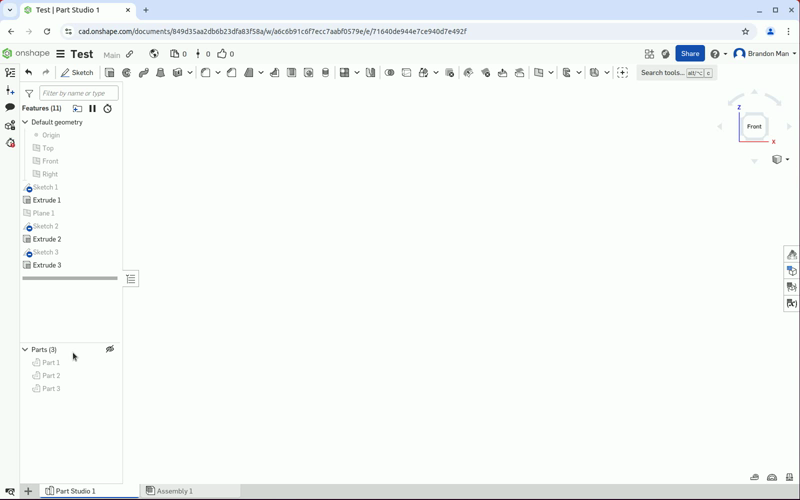
key_up(shift)
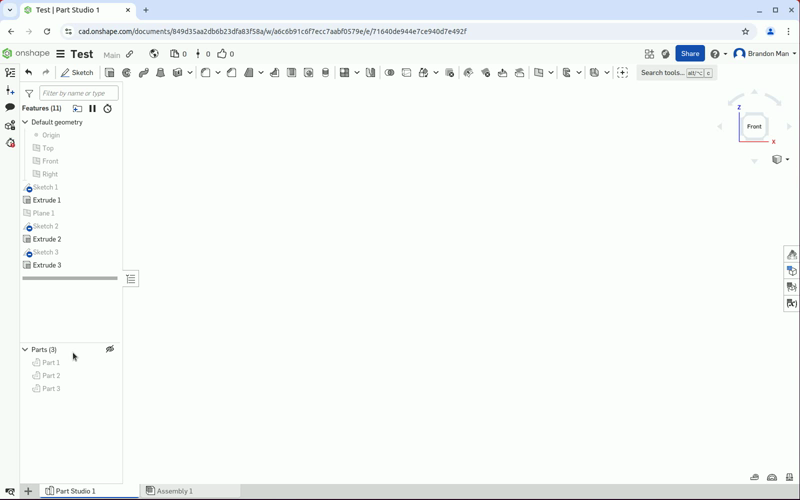
mouse_move(73, 352)
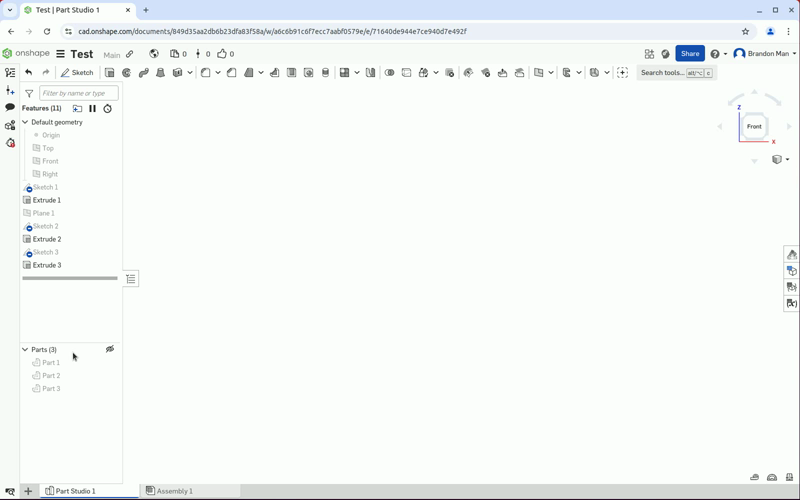
key(shift+y)
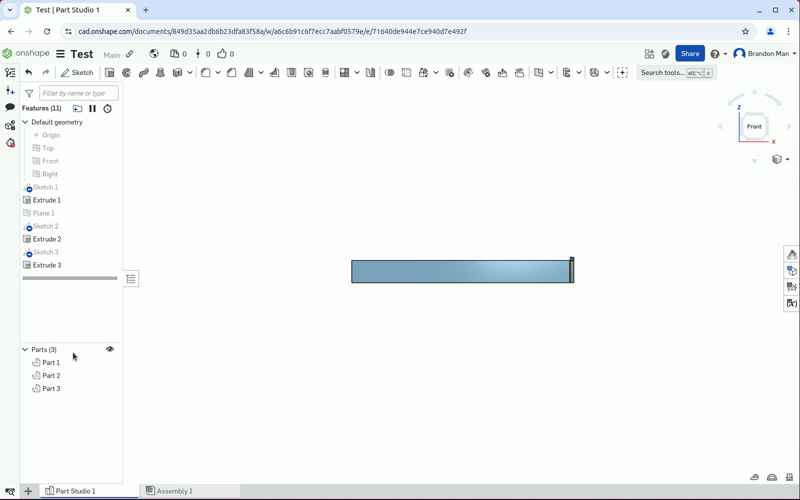
mouse_move(541, 75)
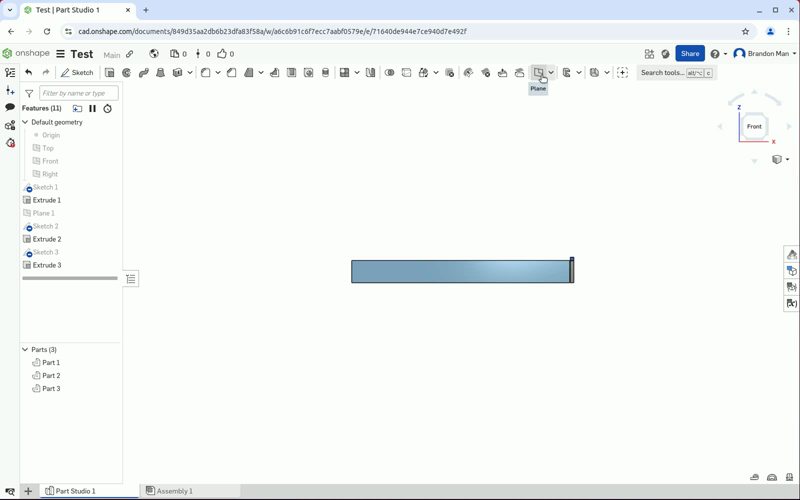
click(541, 75)
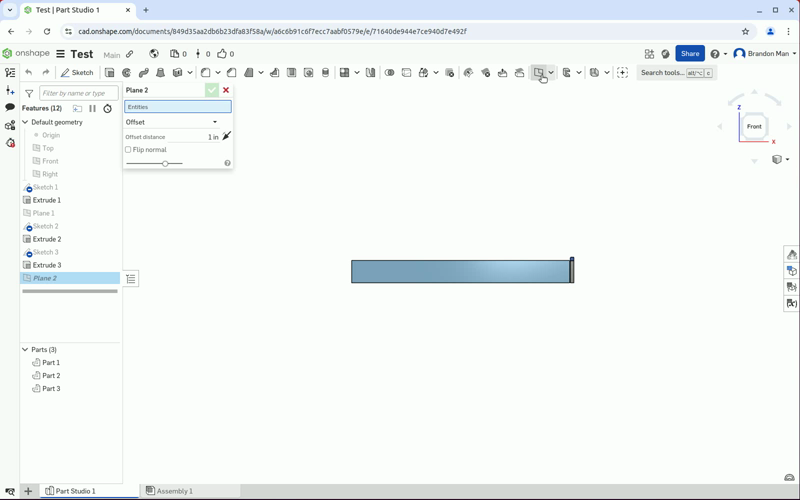
mouse_move(73, 163)
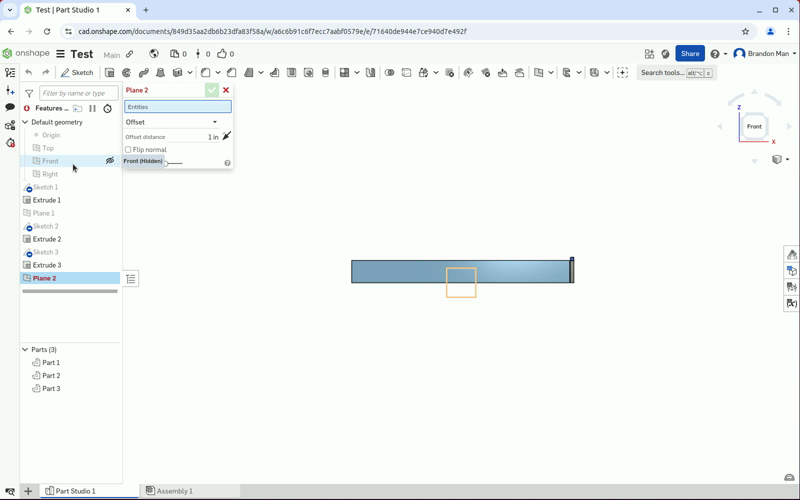
click(73, 163)
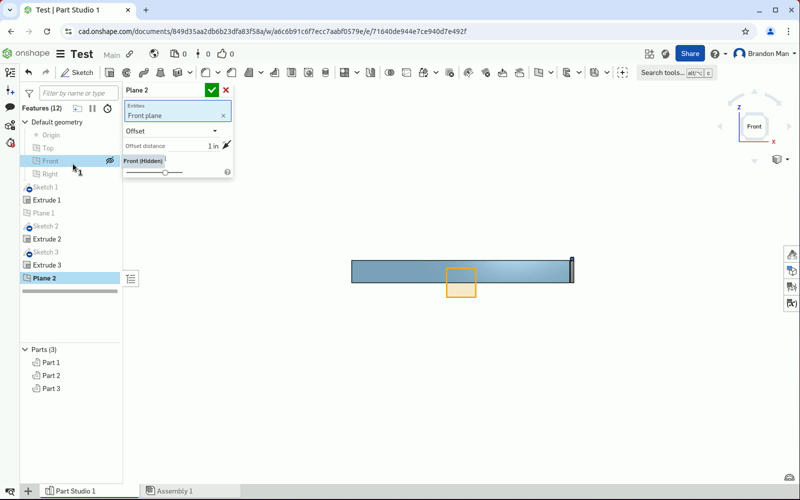
key(tab, 2)
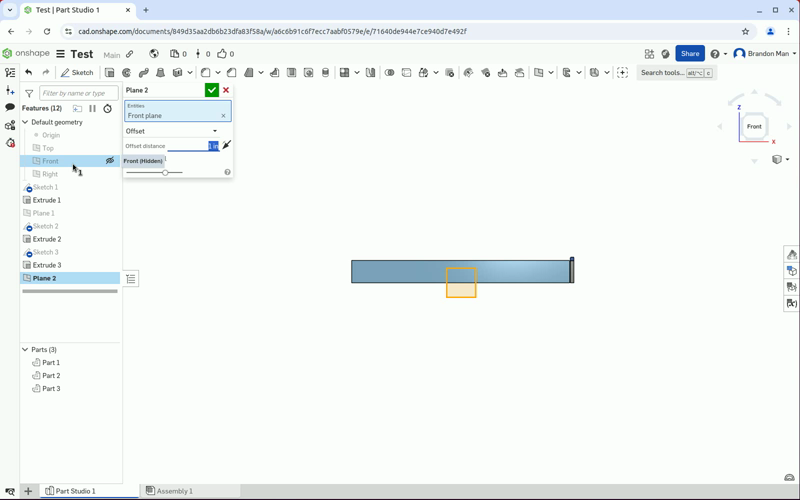
text(10.845)
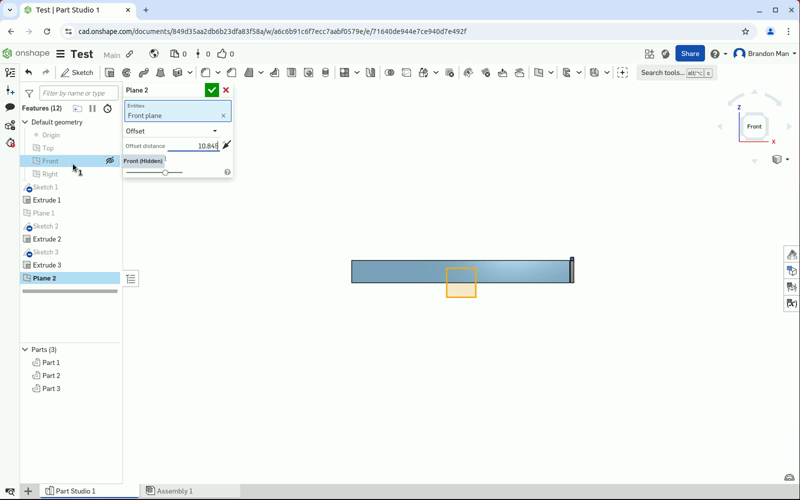
key(enter, 2)
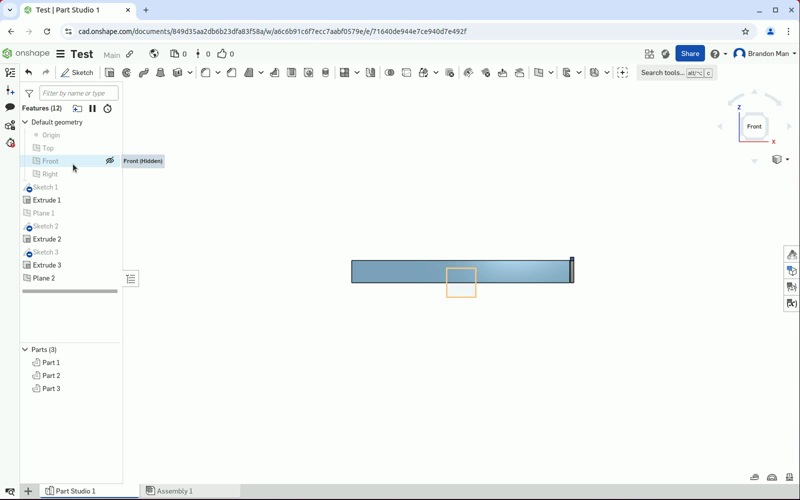
key(shift+s)
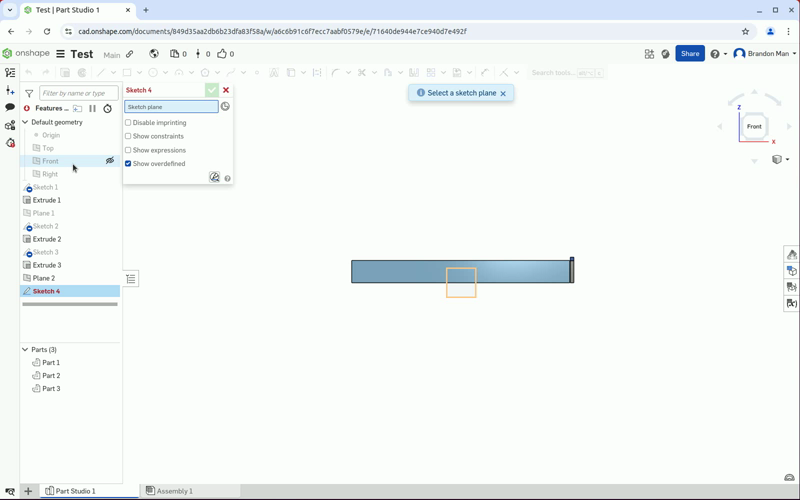
mouse_move(73, 280)
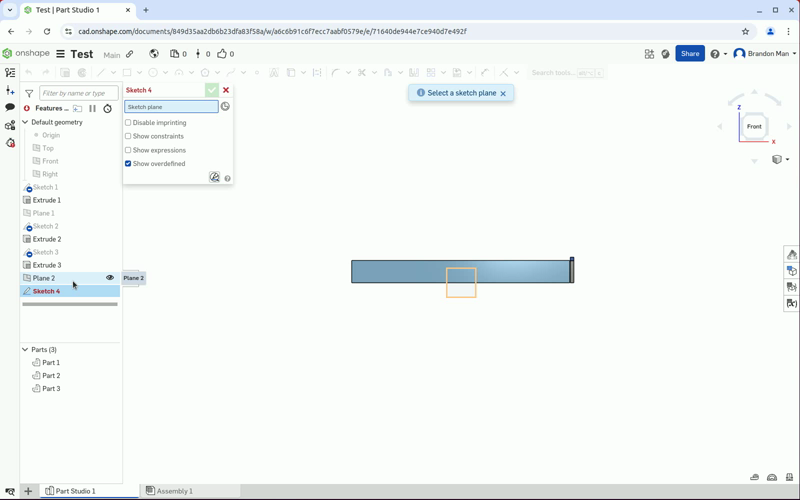
click(73, 280)
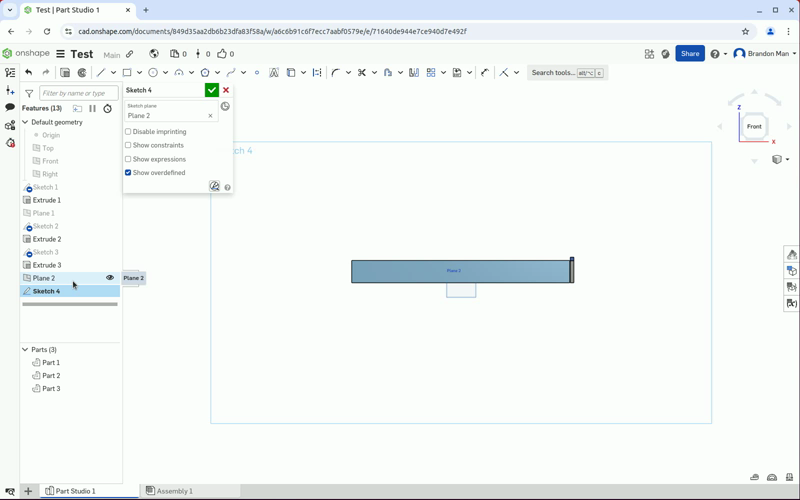
mouse_move(73, 352)
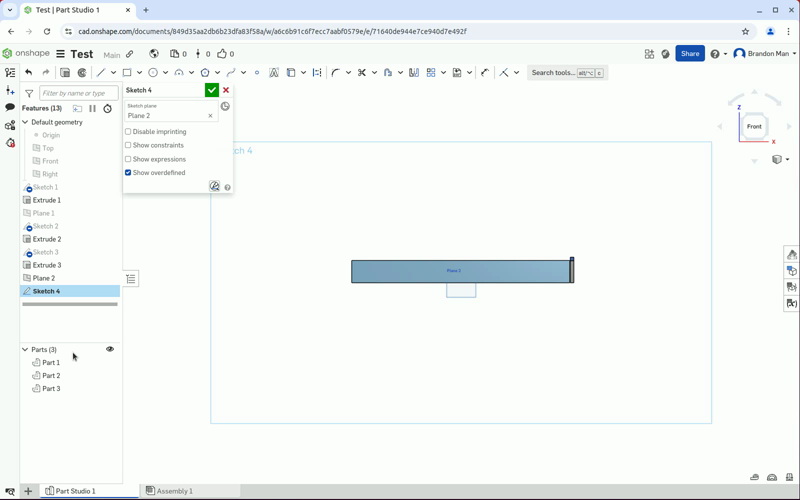
key(y)
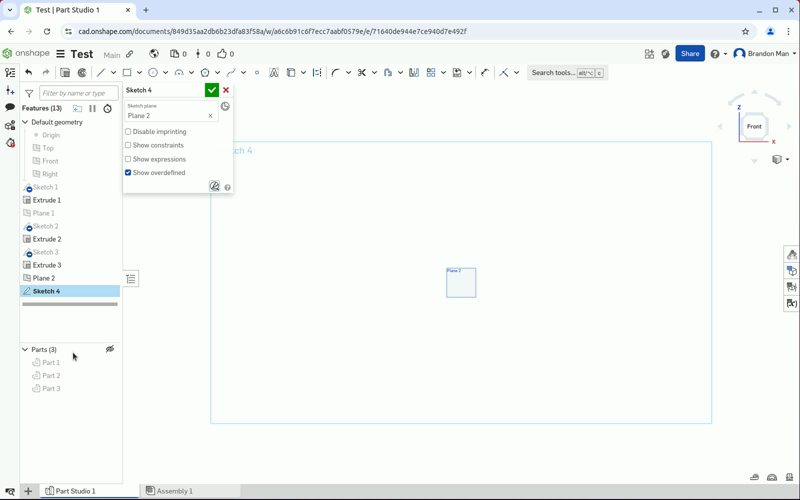
key(l)
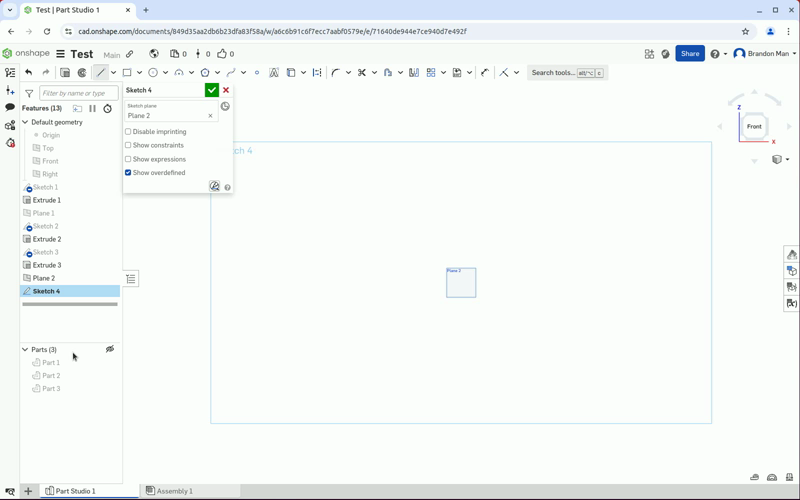
key_down(shift)
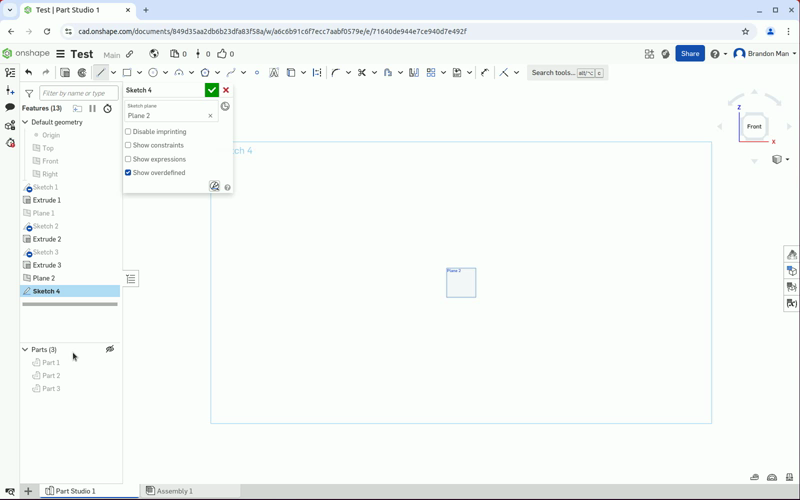
mouse_move(348, 282)
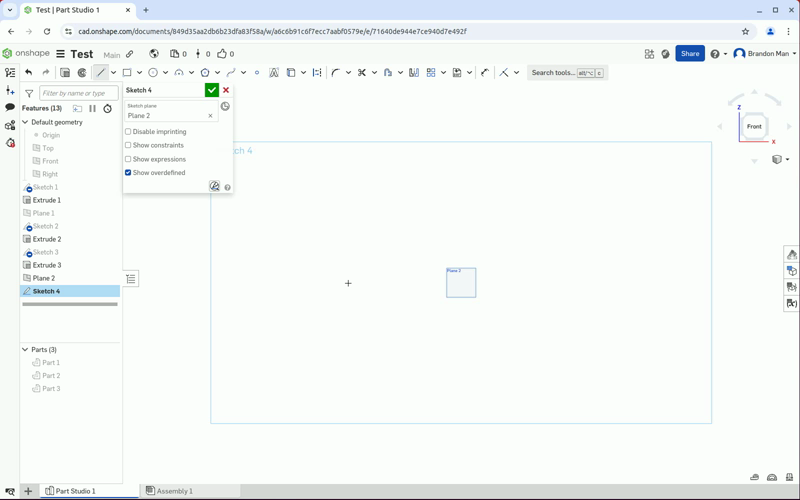
click(348, 282)
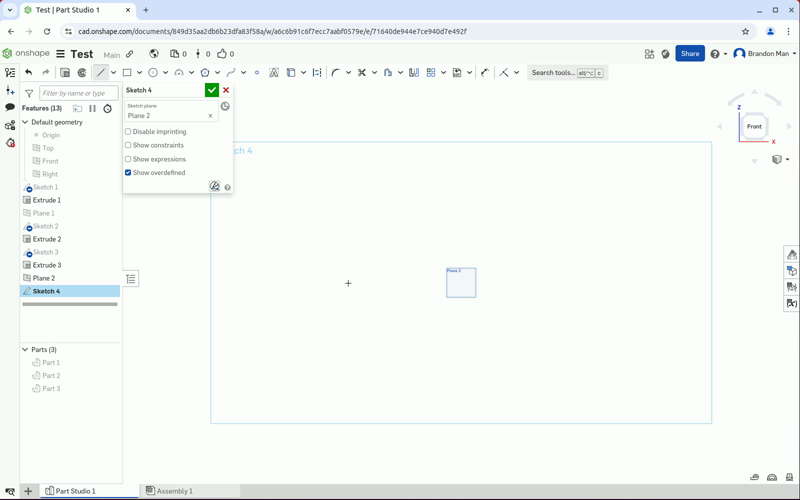
key_up(shift)
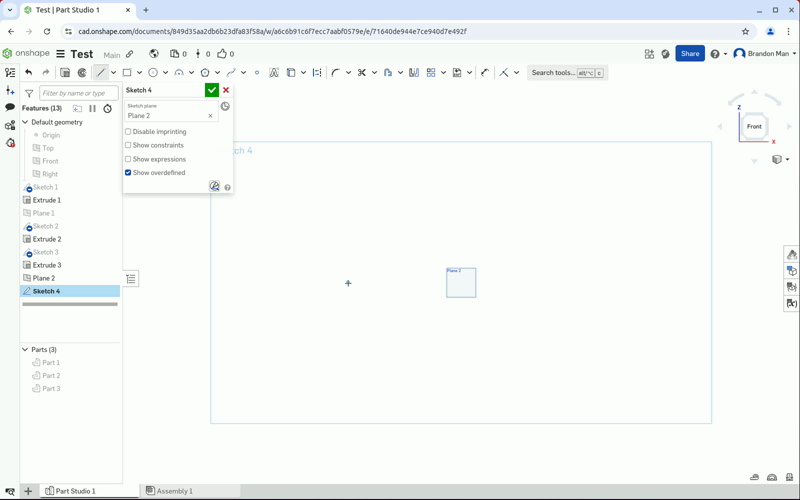
key_down(shift)
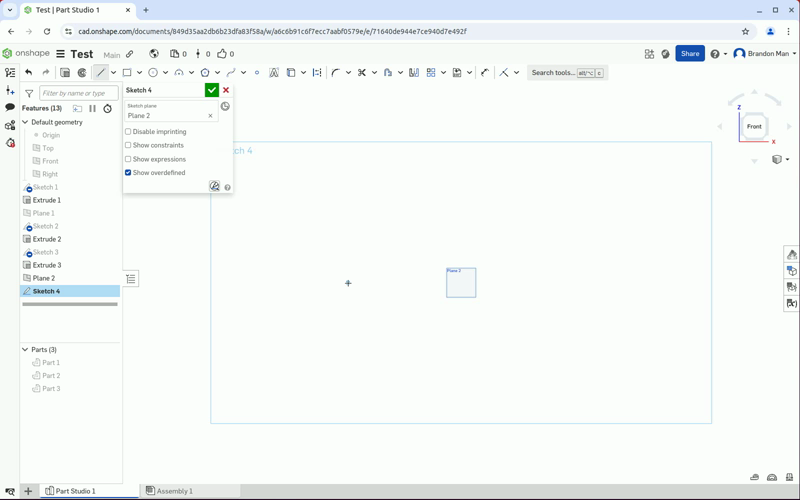
mouse_move(378, 282)
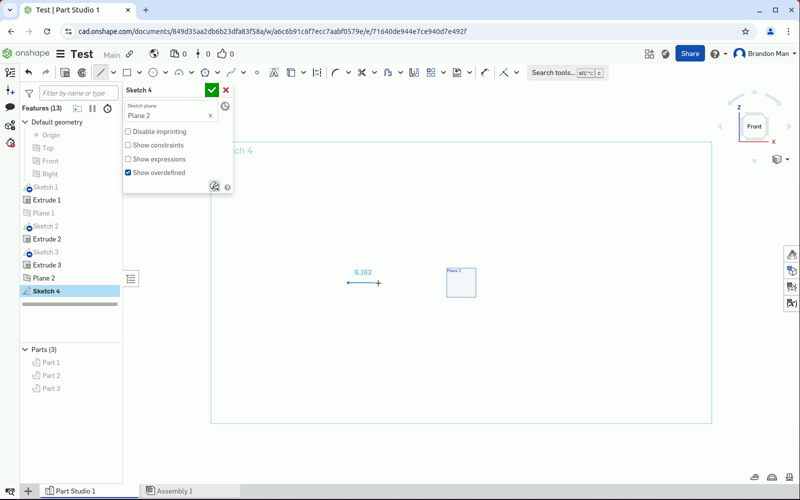
mouse_move(350, 282)
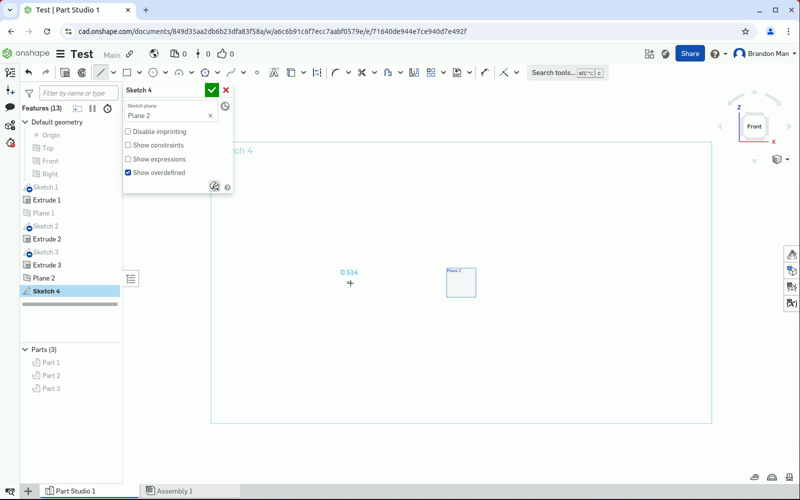
scroll(6)
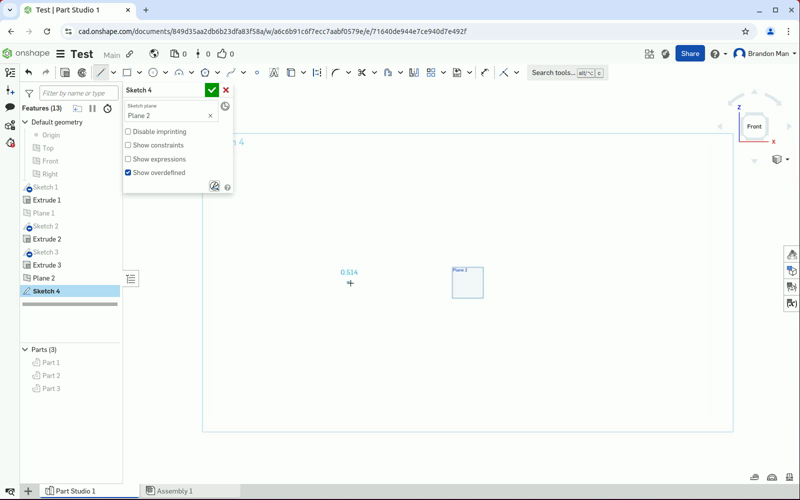
scroll(6)
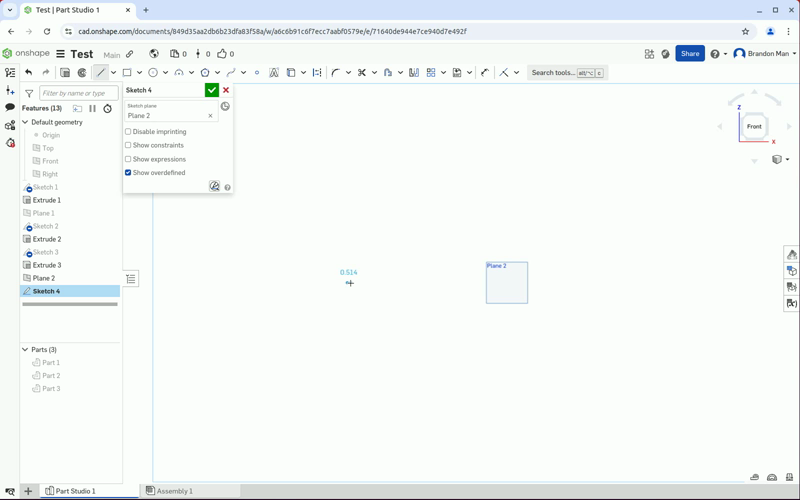
scroll(6)
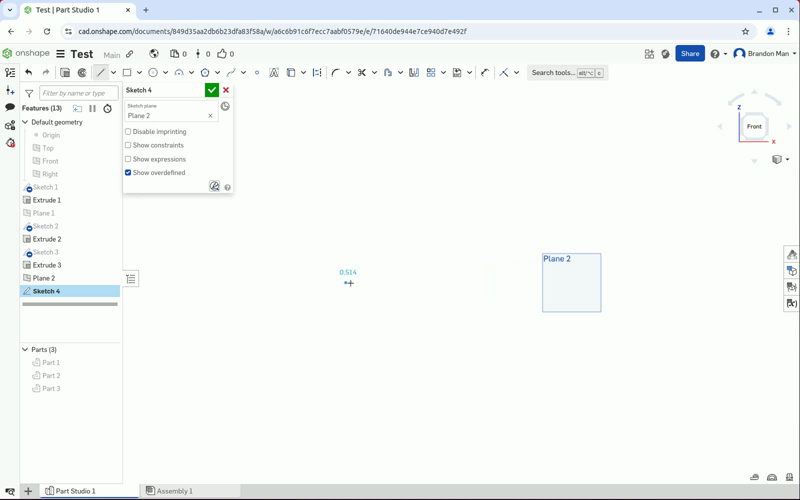
scroll(6)
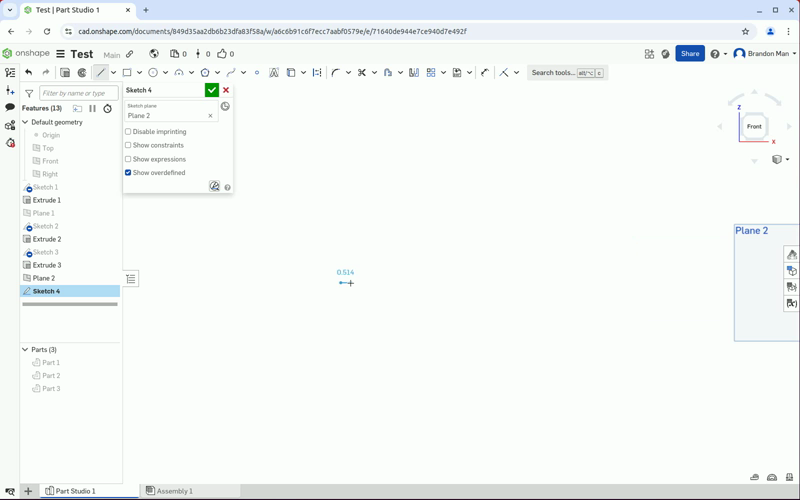
scroll(6)
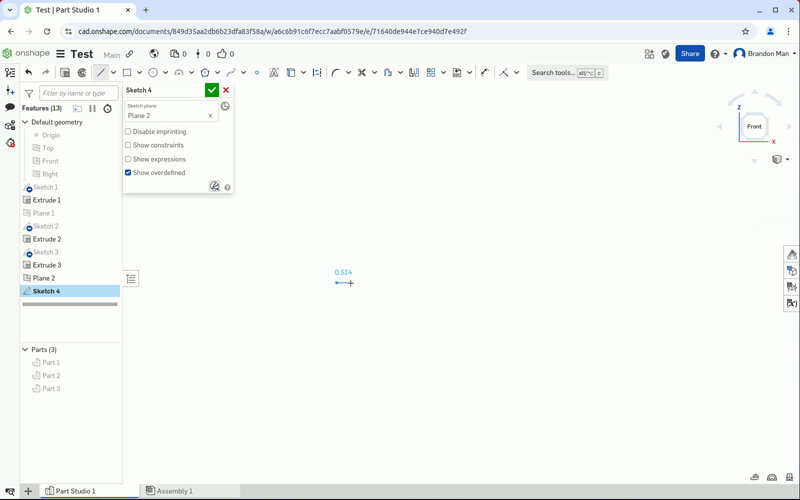
scroll(6)
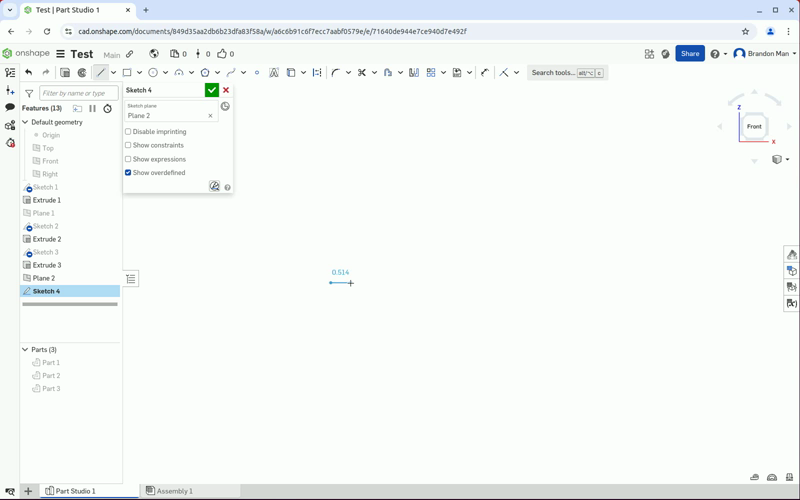
scroll(6)
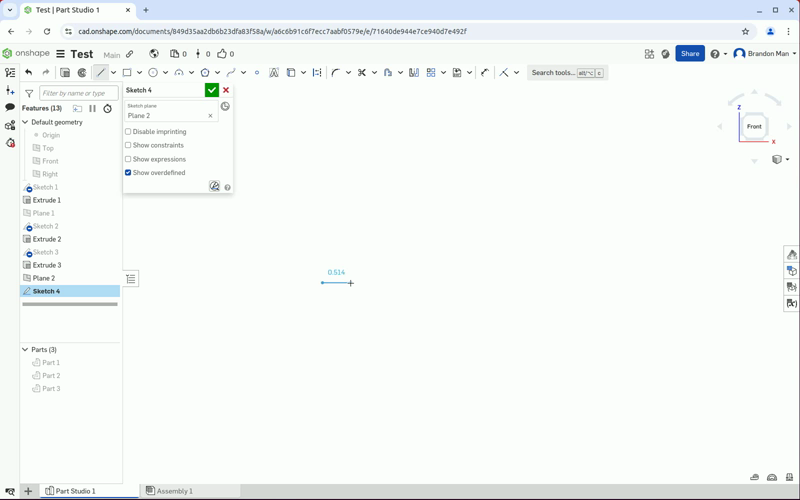
click(350, 282)
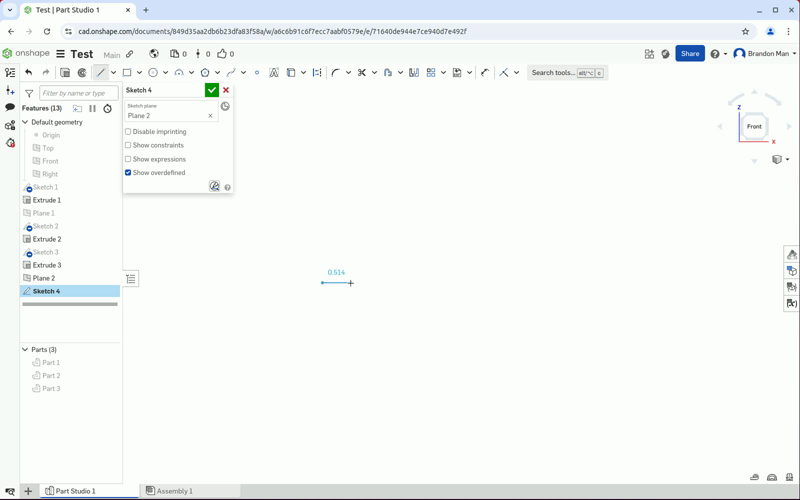
scroll(-6)
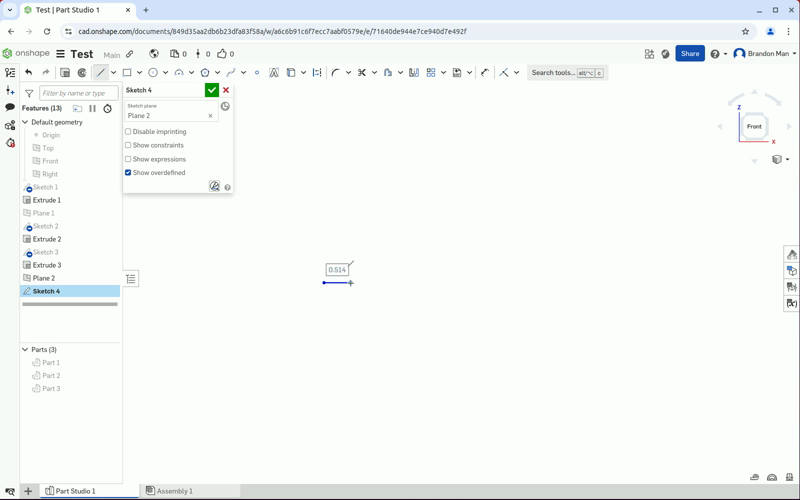
scroll(-6)
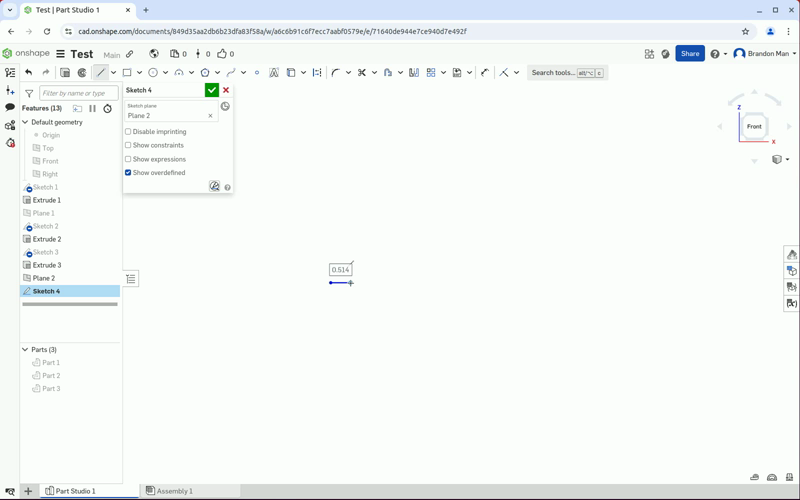
scroll(-6)
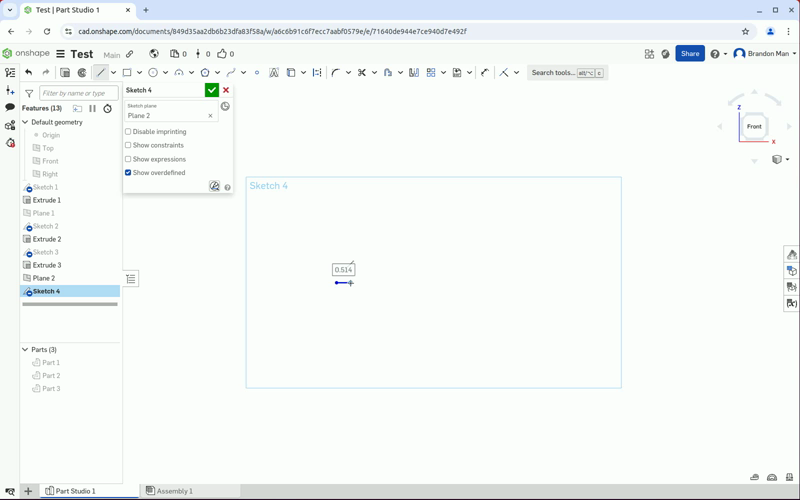
scroll(-6)
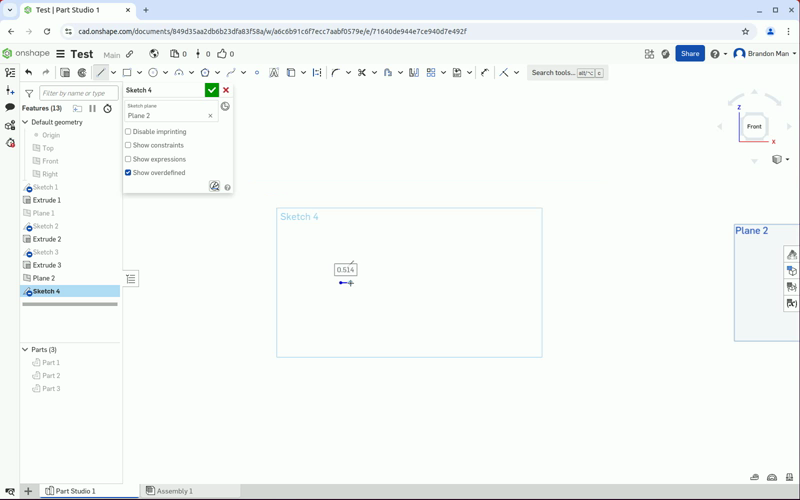
scroll(-6)
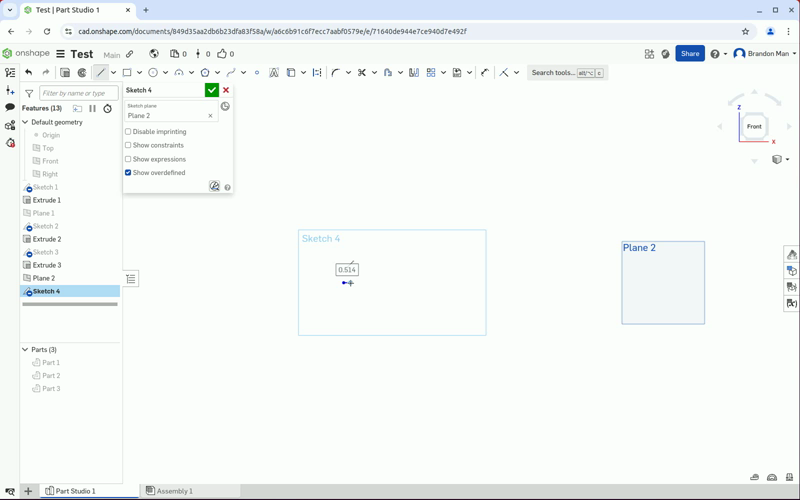
scroll(-6)
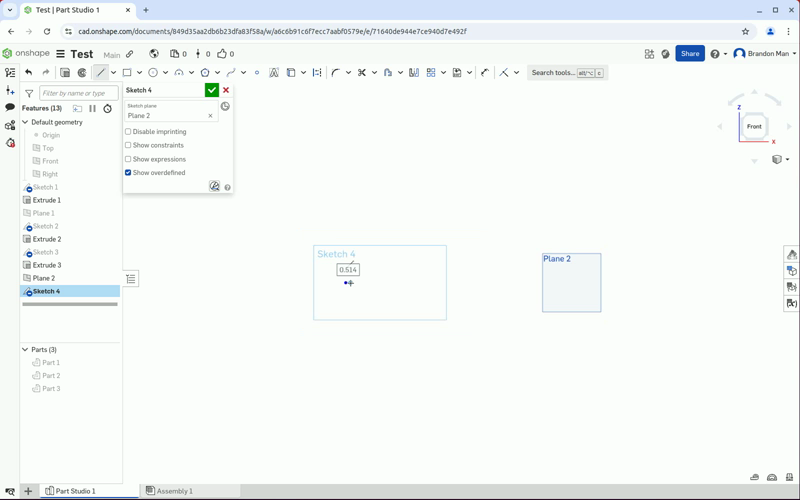
scroll(-6)
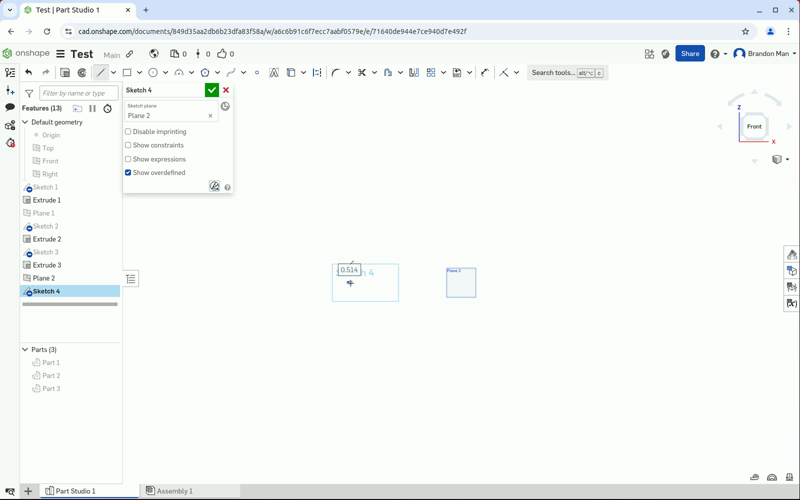
key_up(shift)
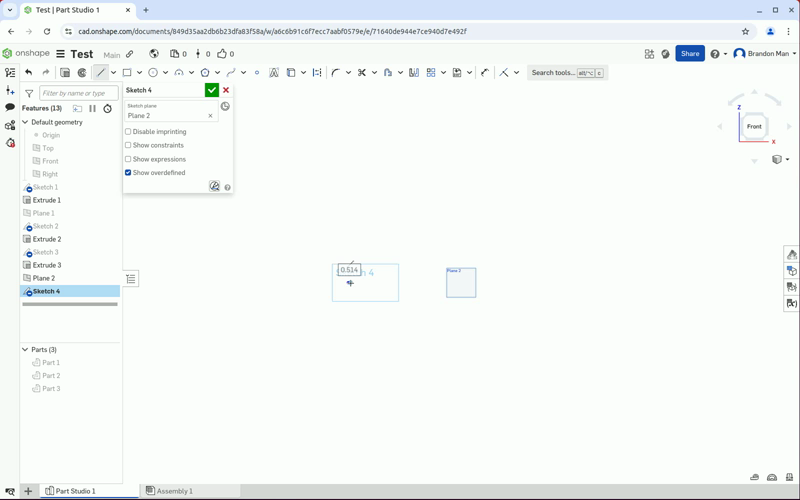
key_down(shift)
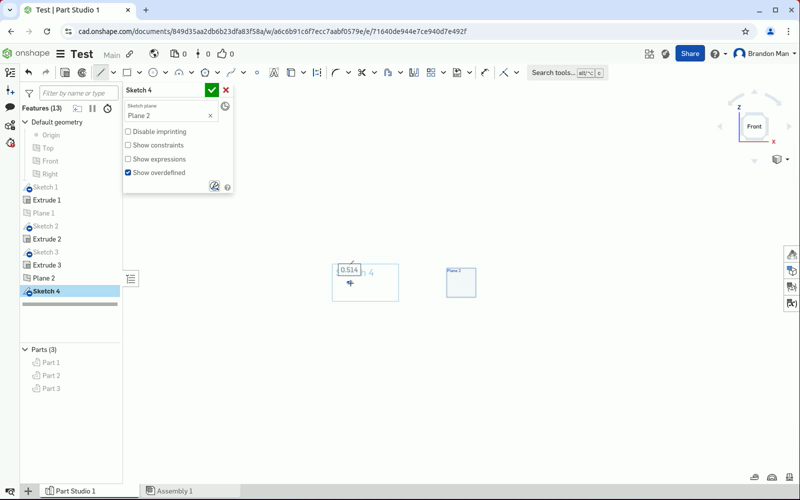
mouse_move(380, 282)
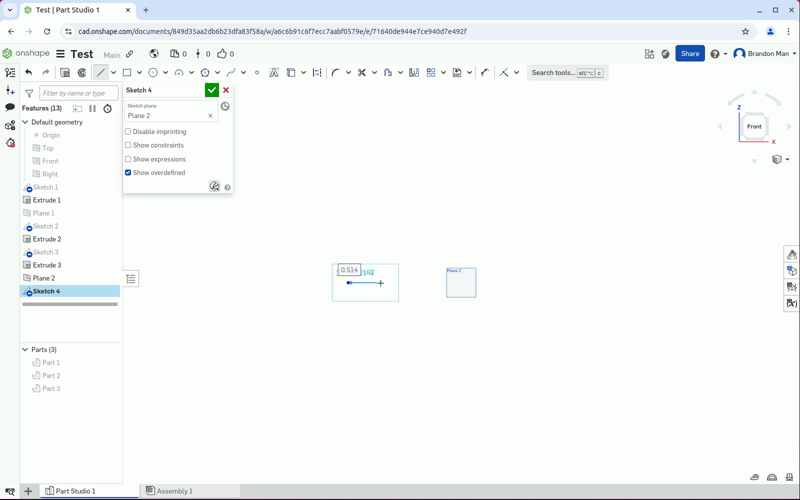
mouse_move(350, 259)
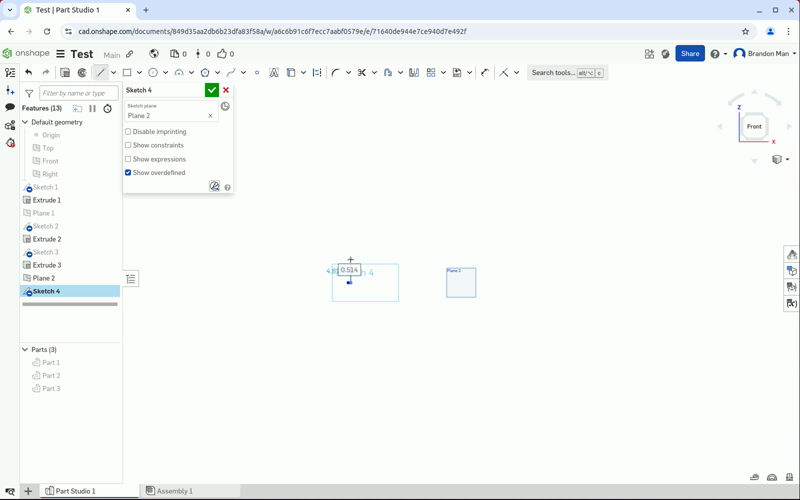
click(350, 259)
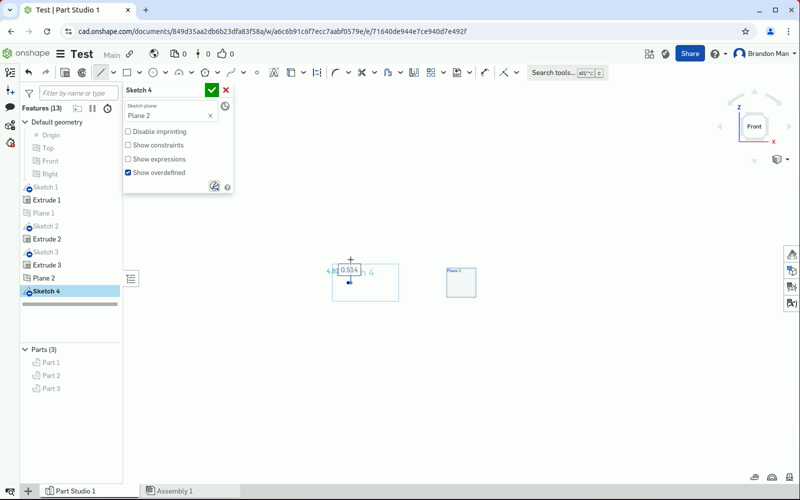
key_up(shift)
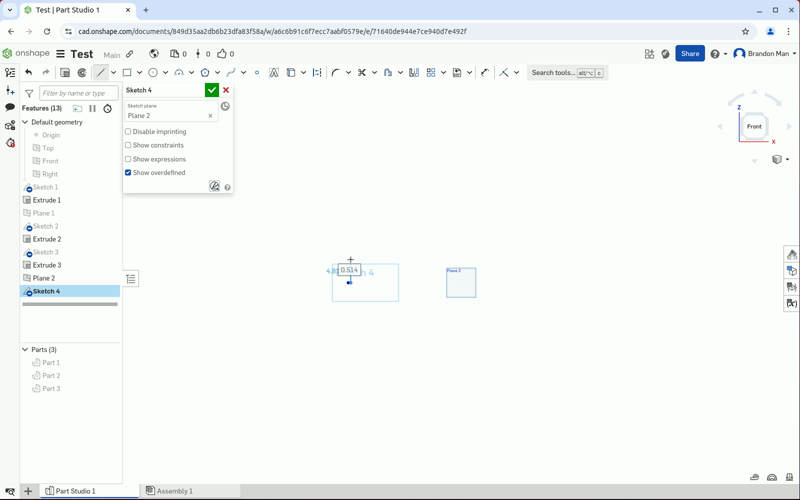
key_down(shift)
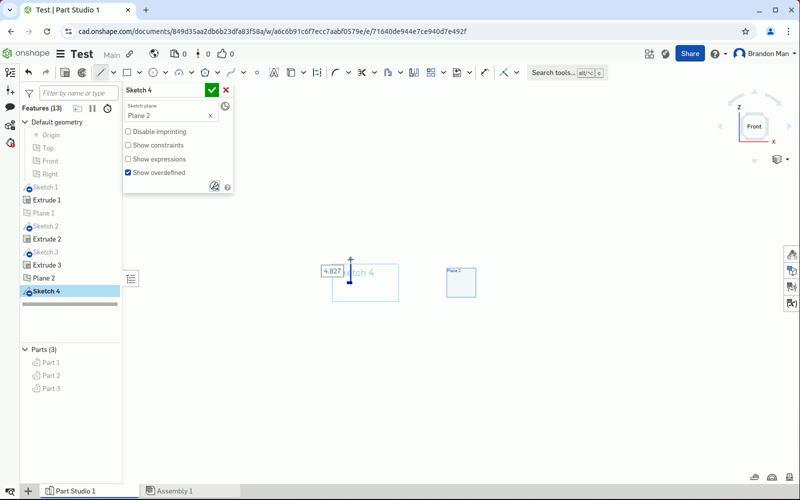
mouse_move(569, 259)
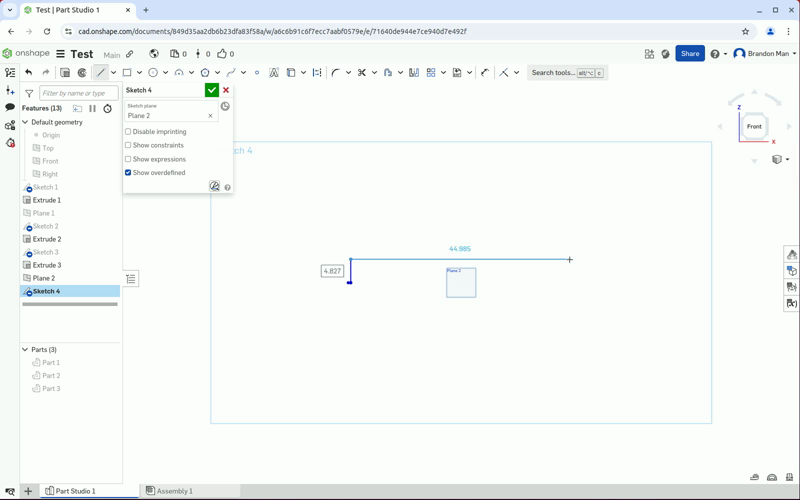
click(569, 259)
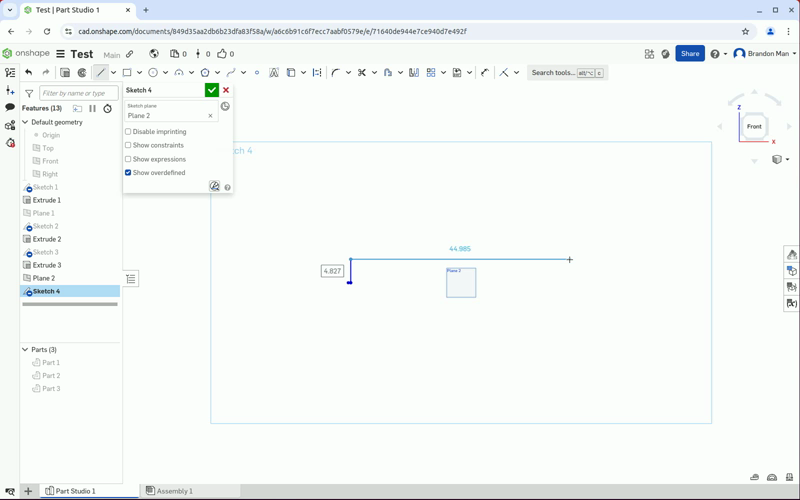
key_up(shift)
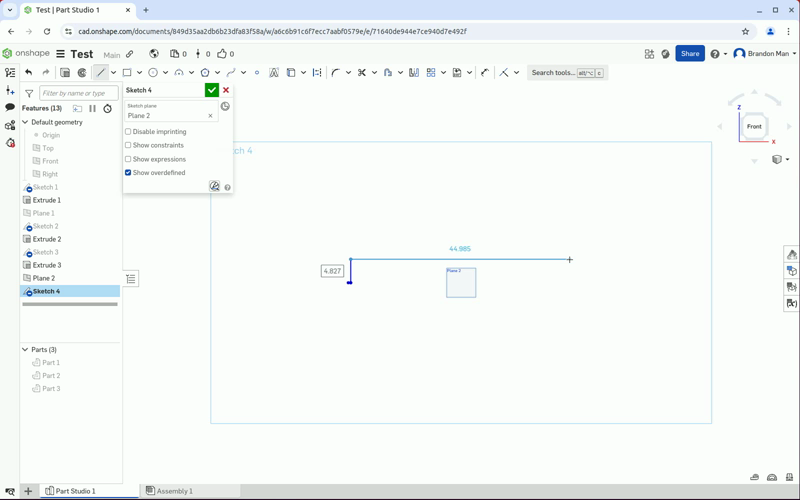
key_down(shift)
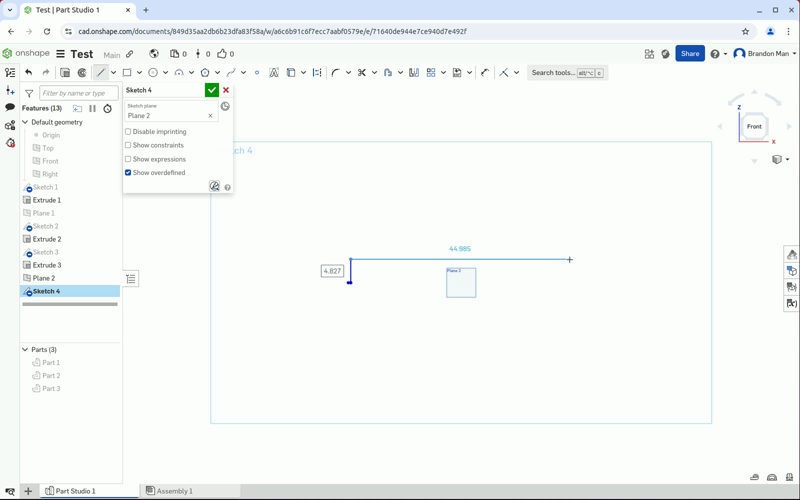
mouse_move(589, 259)
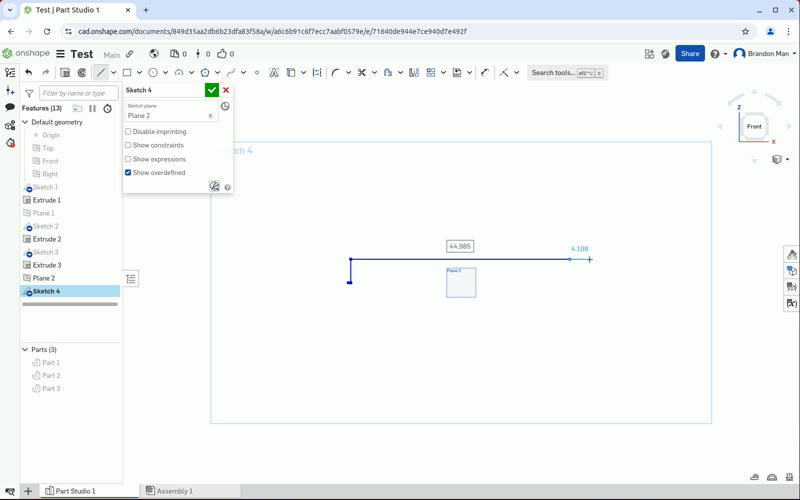
mouse_move(569, 282)
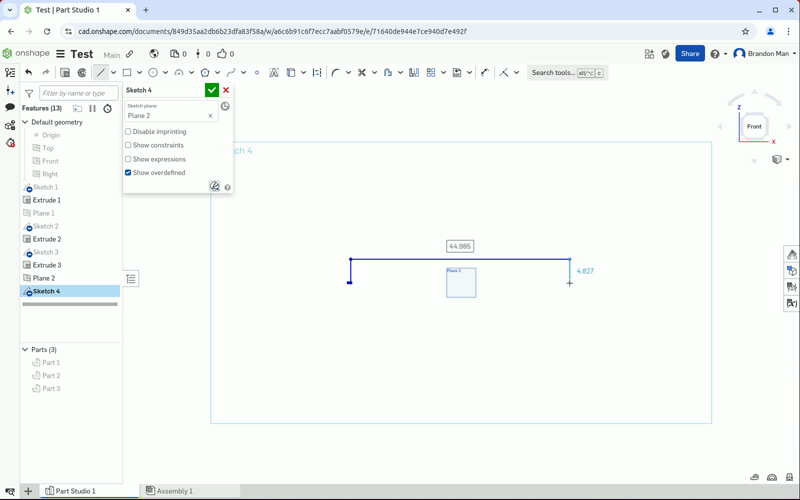
click(569, 282)
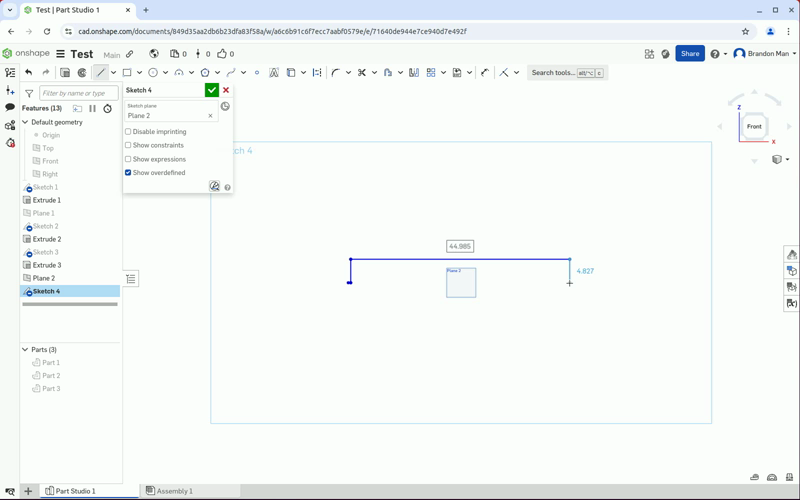
key_up(shift)
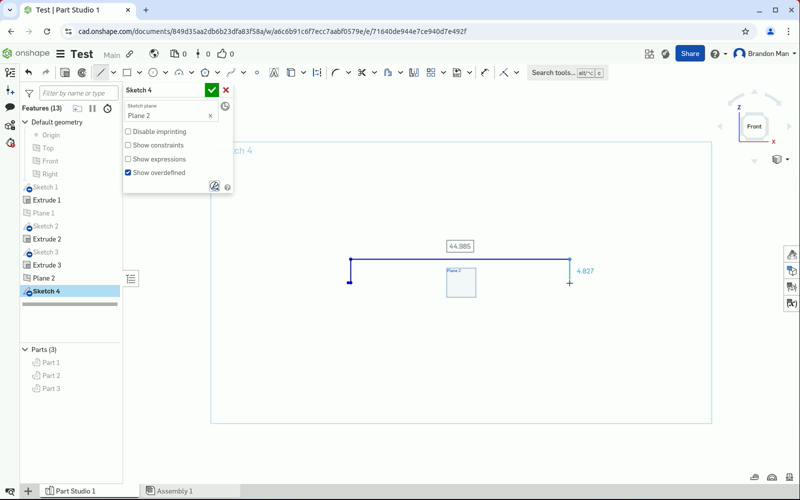
key_down(shift)
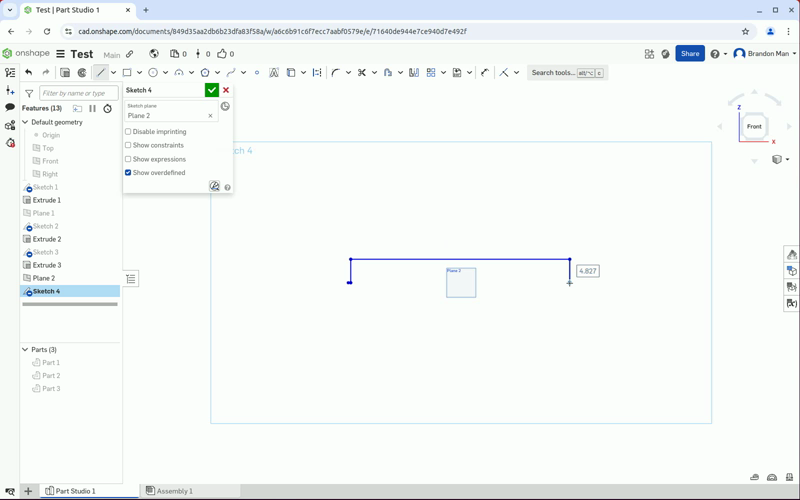
mouse_move(589, 282)
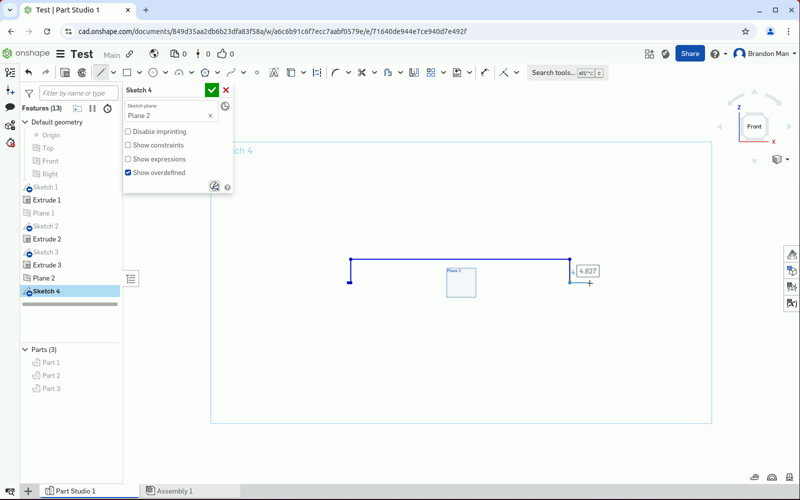
mouse_move(572, 282)
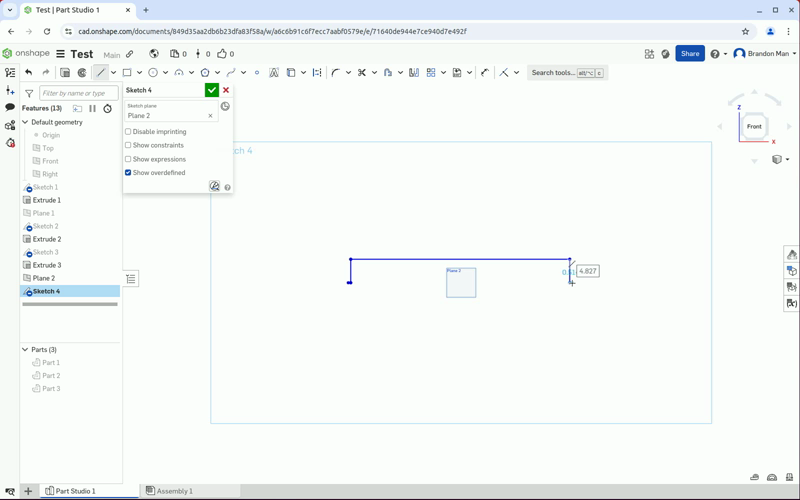
scroll(6)
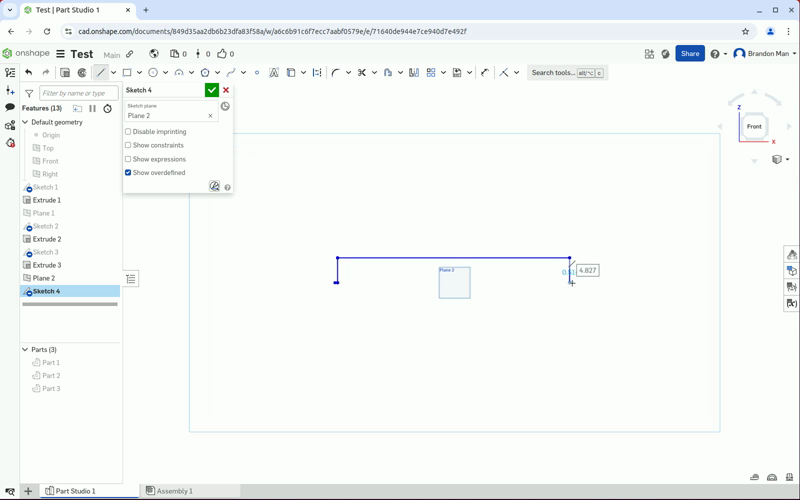
scroll(6)
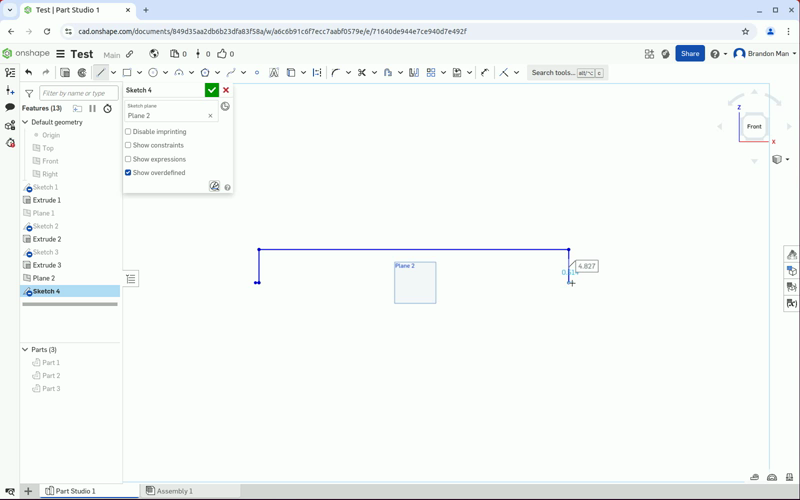
scroll(6)
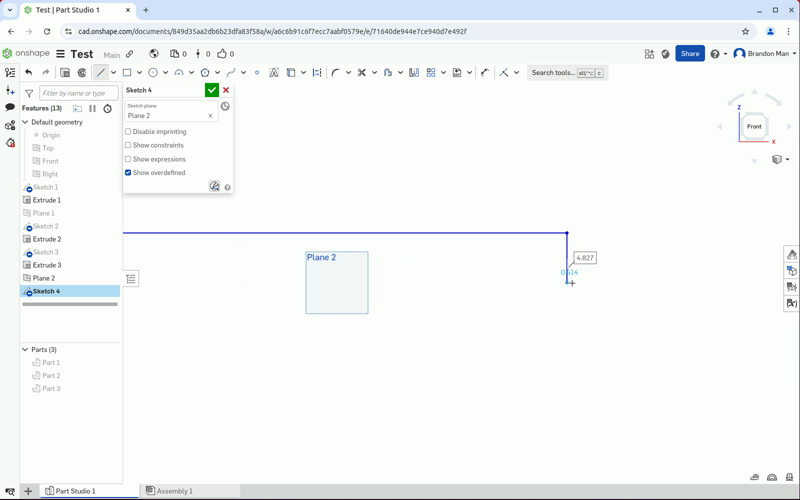
scroll(6)
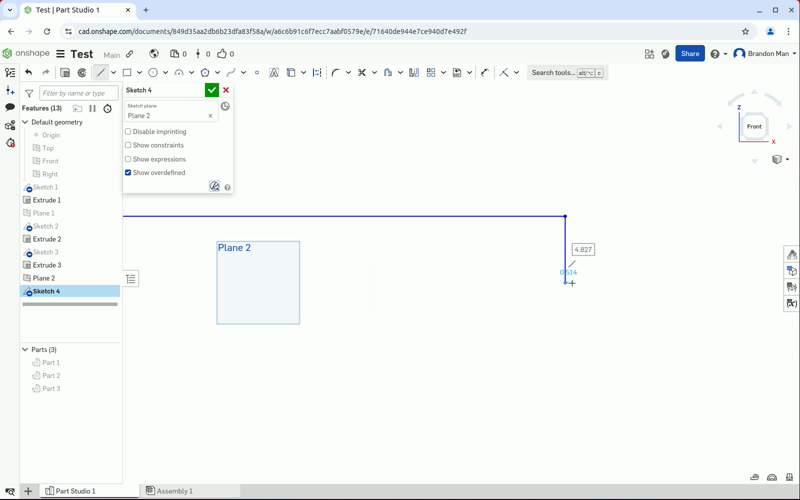
scroll(6)
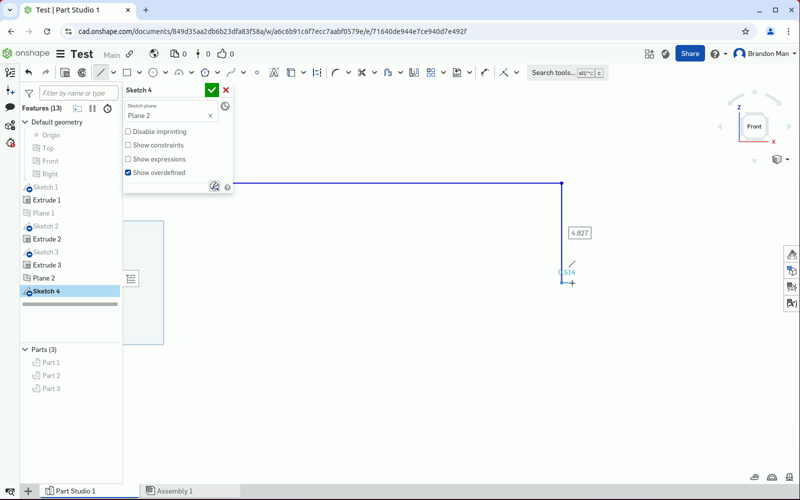
scroll(6)
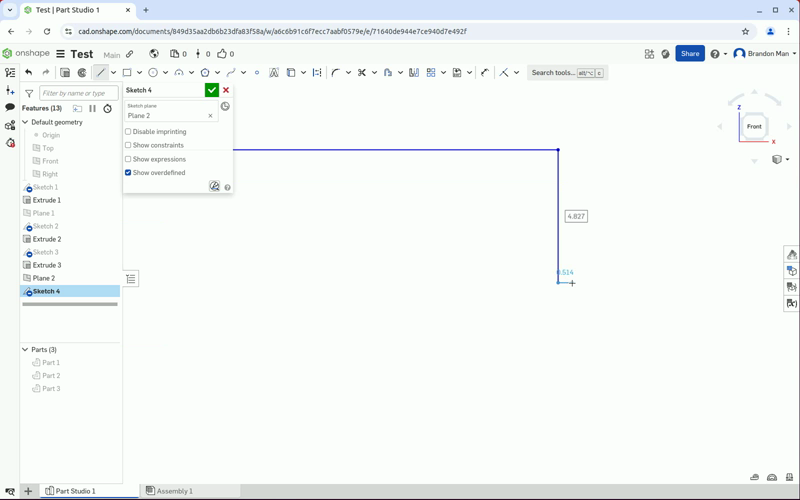
scroll(6)
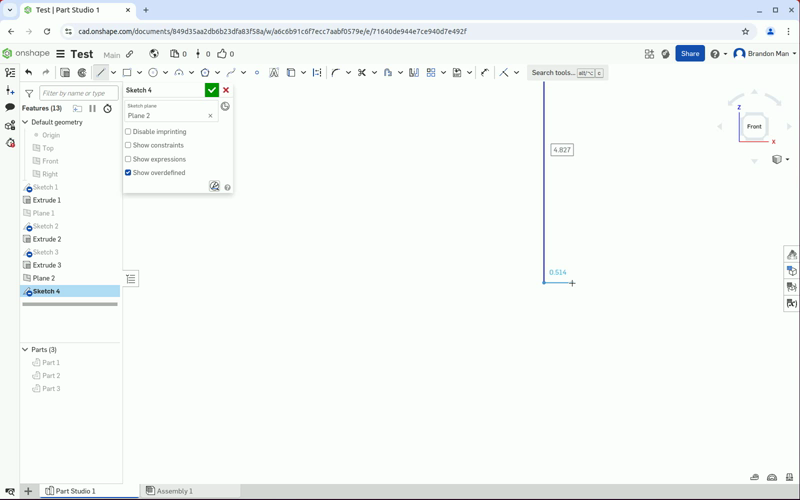
click(572, 282)
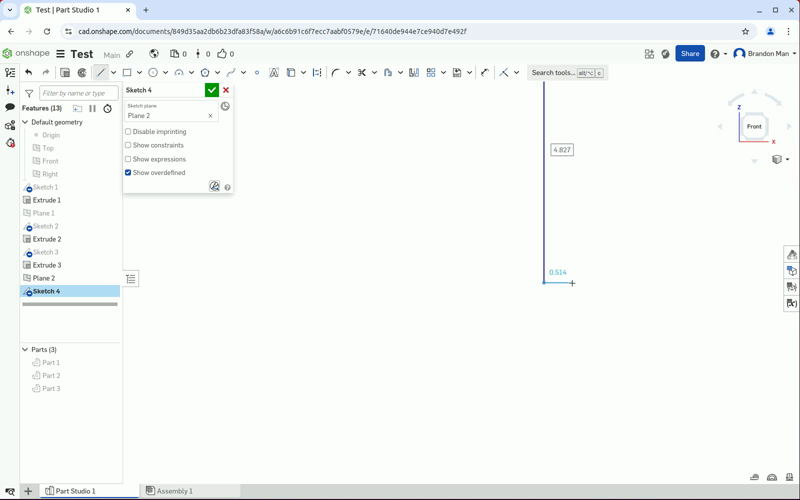
scroll(-6)
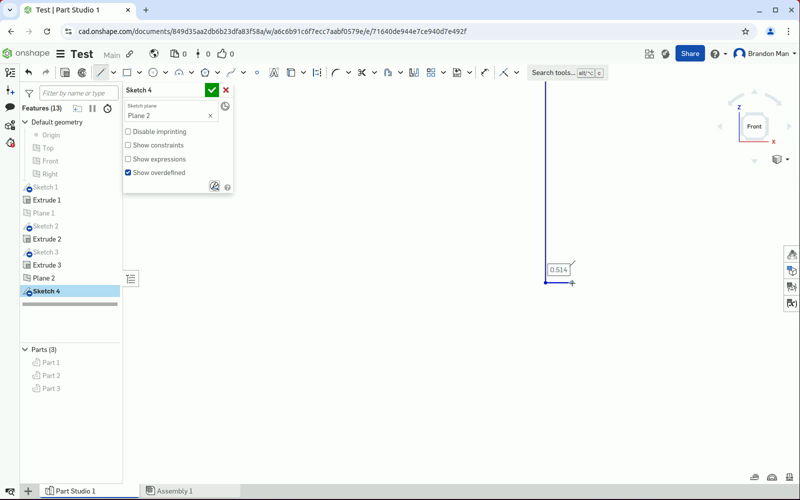
scroll(-6)
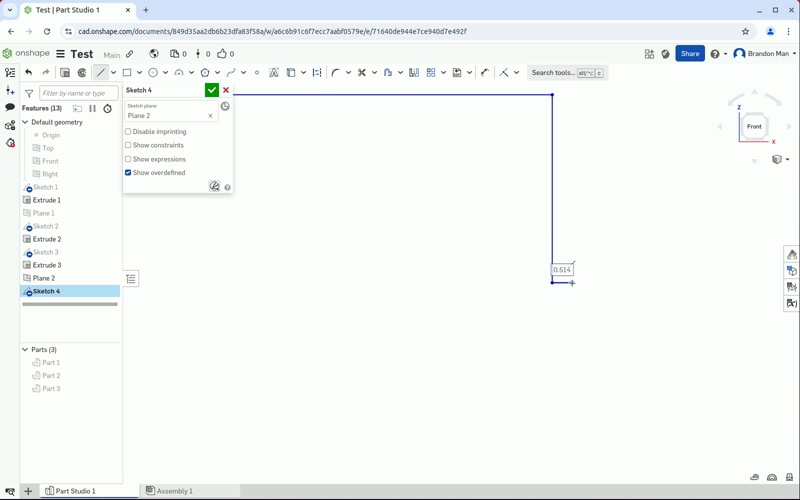
scroll(-6)
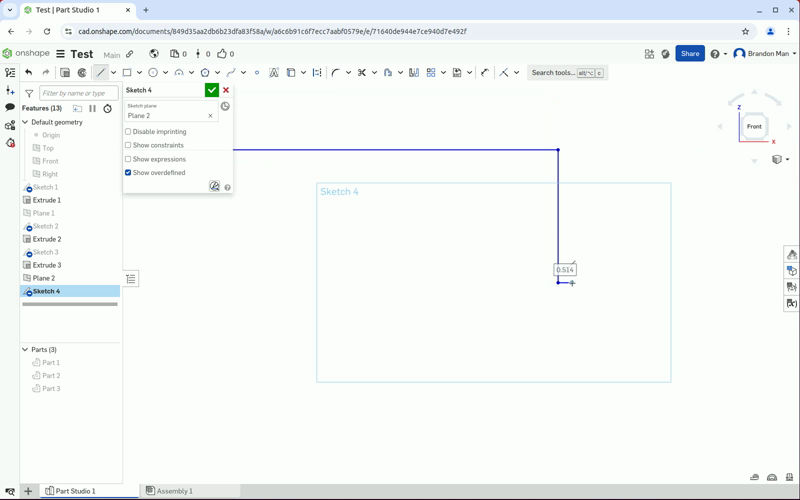
scroll(-6)
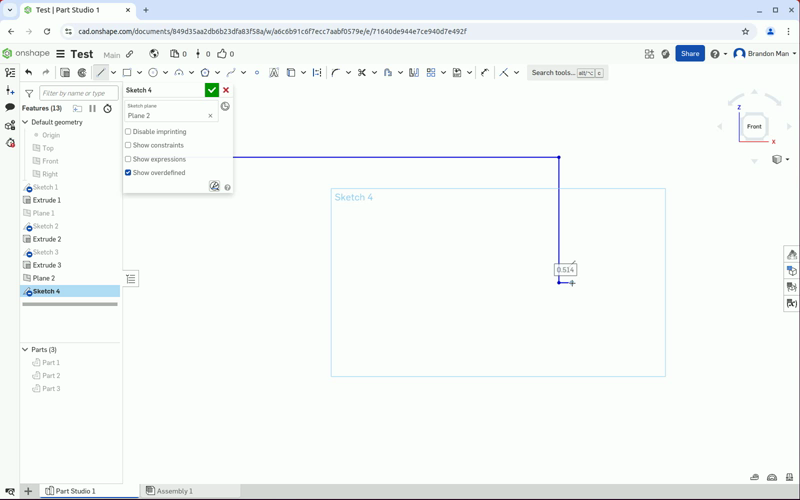
scroll(-6)
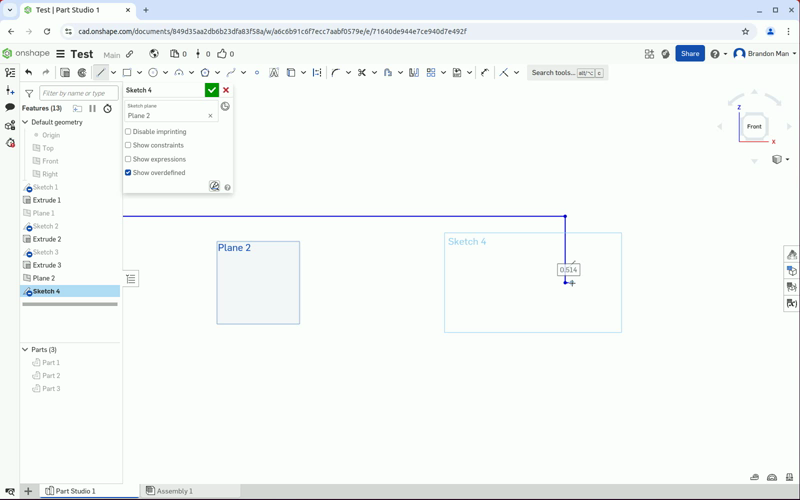
scroll(-6)
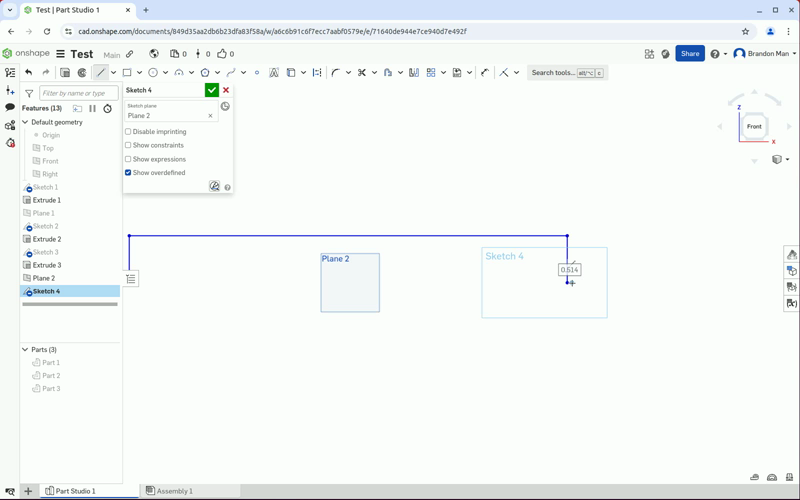
scroll(-6)
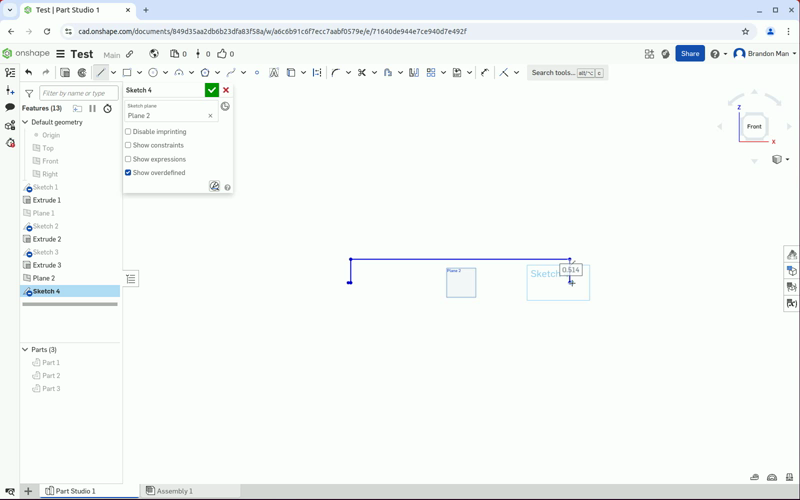
key_up(shift)
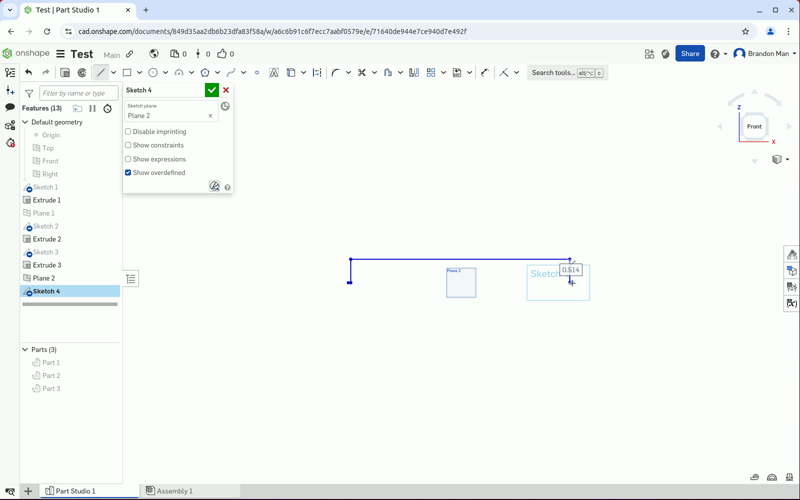
key_down(shift)
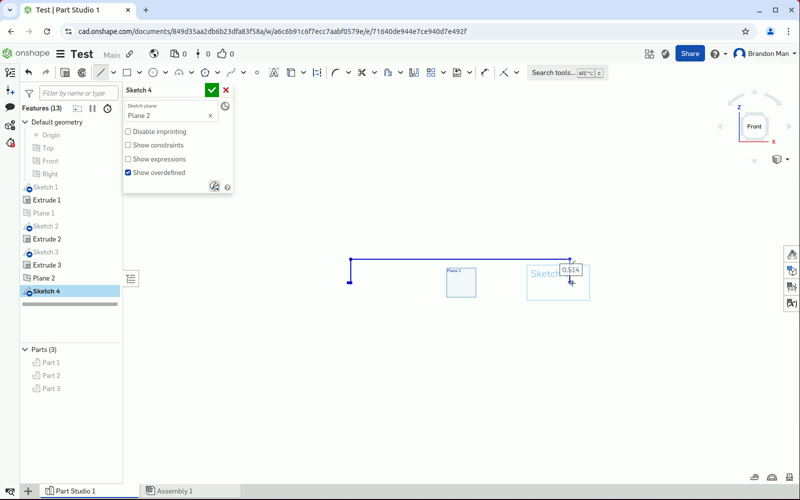
mouse_move(589, 282)
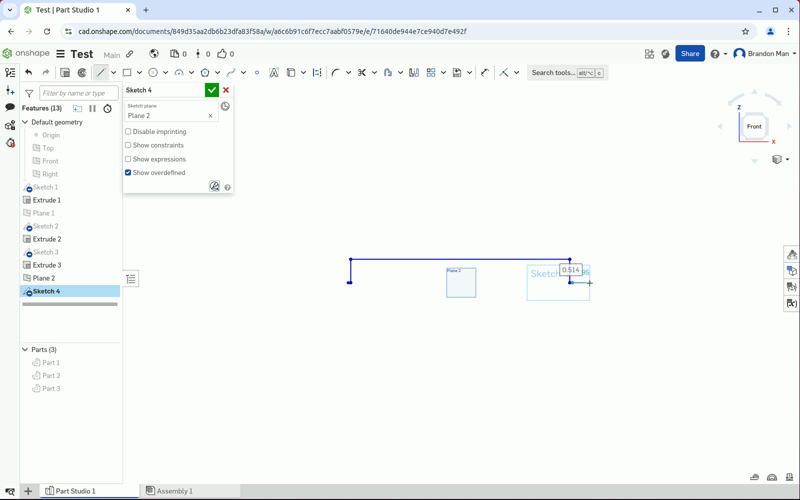
mouse_move(572, 257)
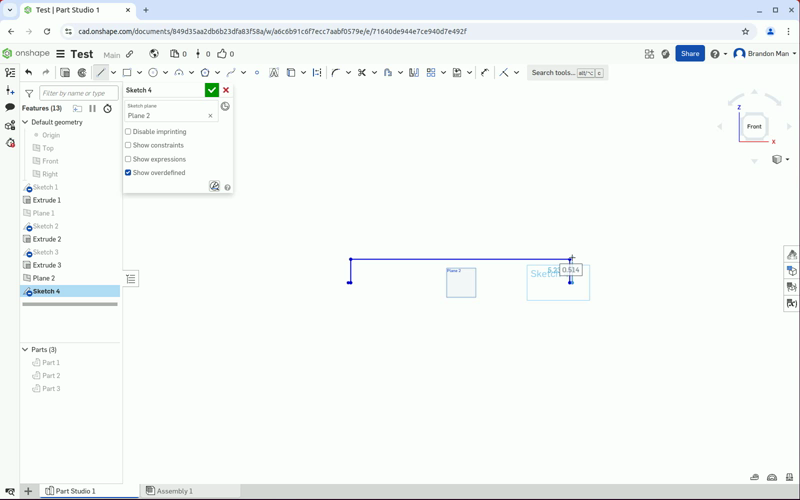
scroll(6)
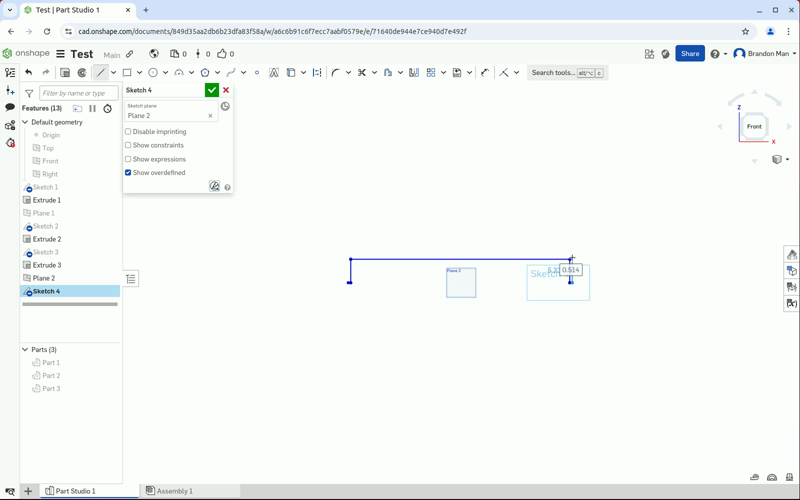
scroll(6)
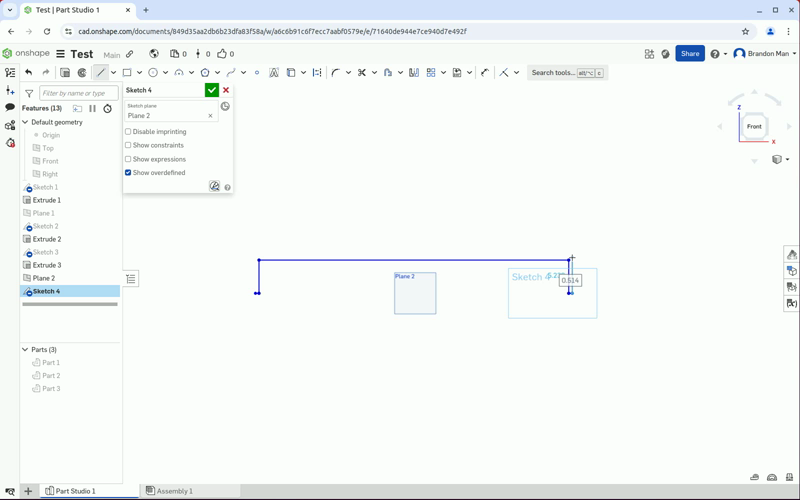
scroll(6)
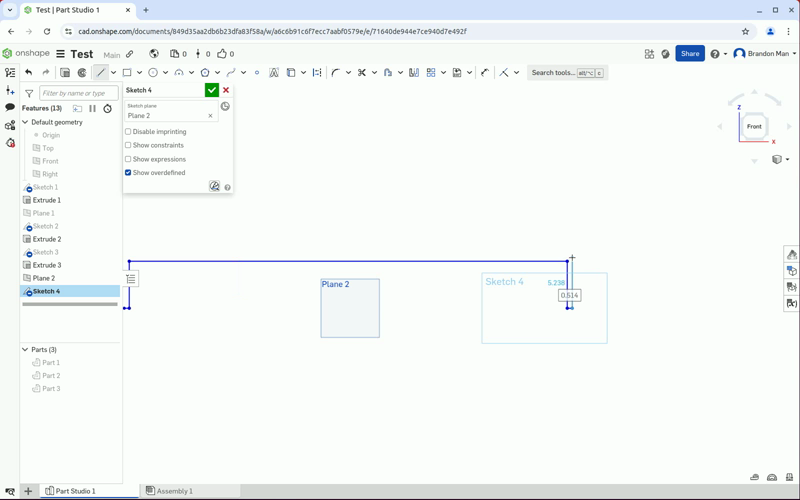
scroll(6)
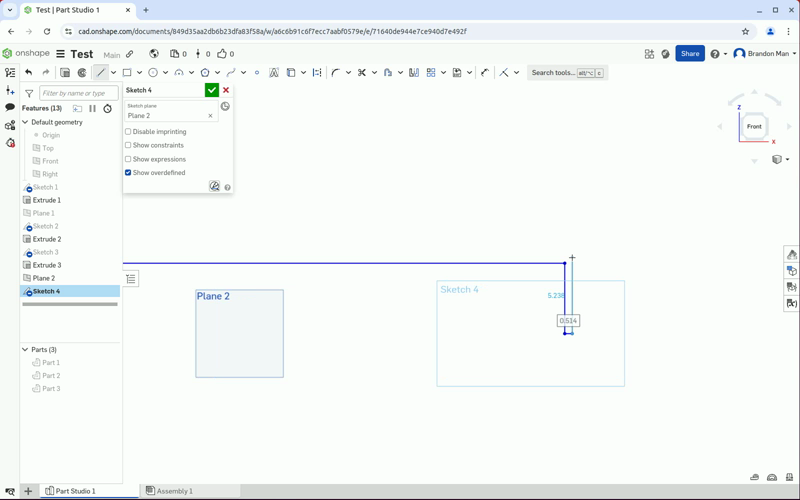
scroll(6)
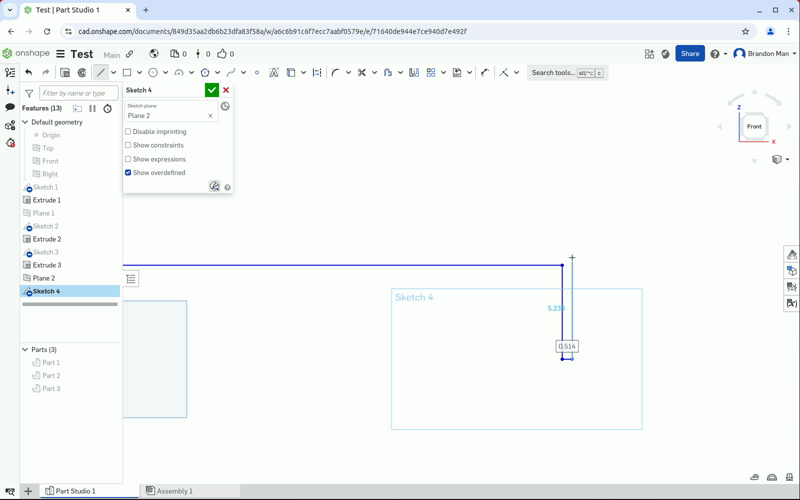
scroll(6)
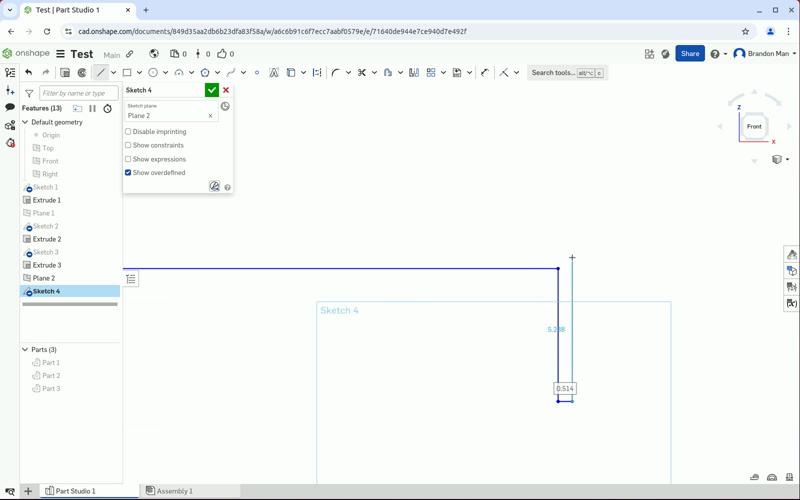
scroll(6)
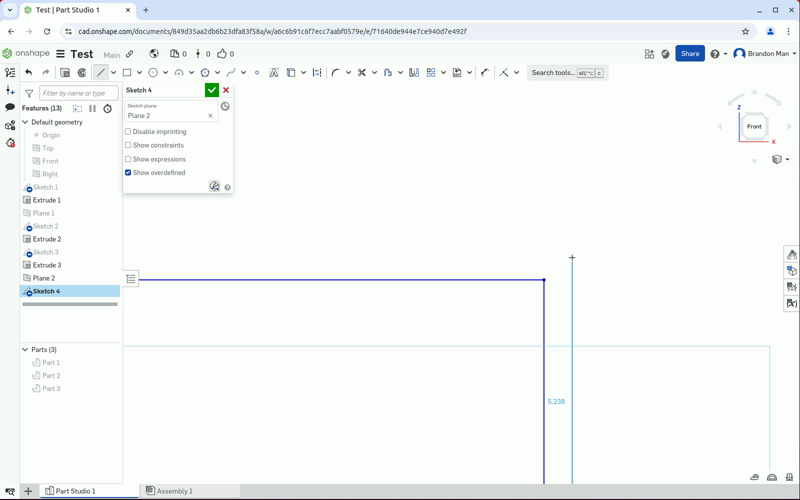
click(572, 257)
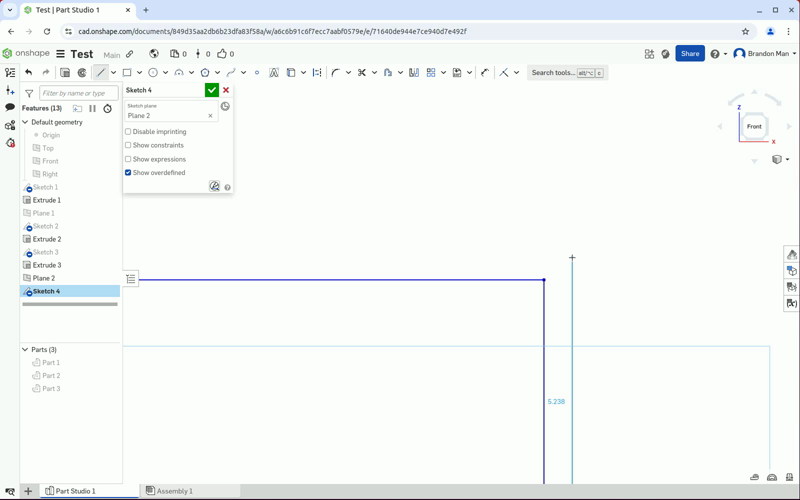
scroll(-6)
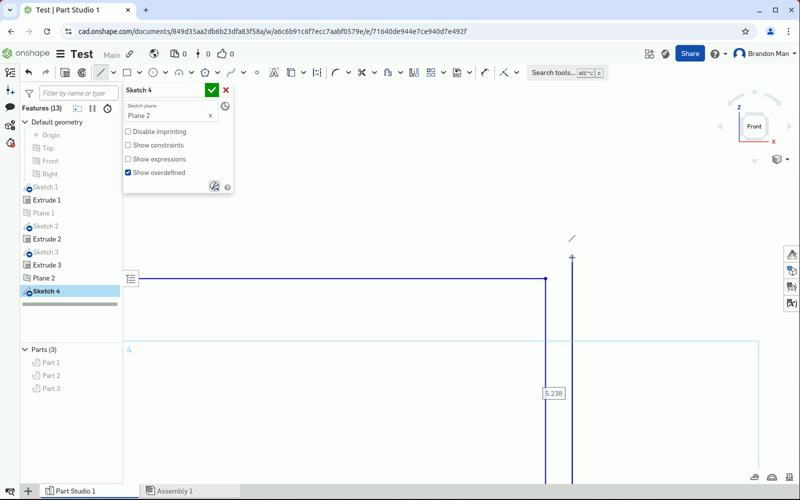
scroll(-6)
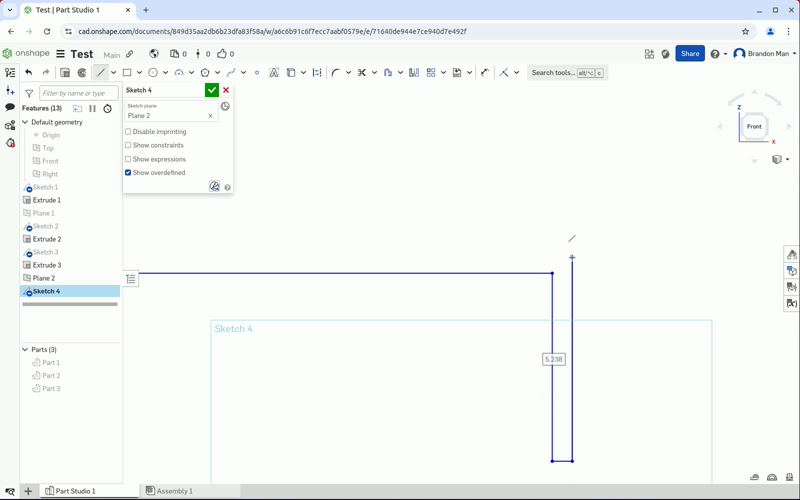
scroll(-6)
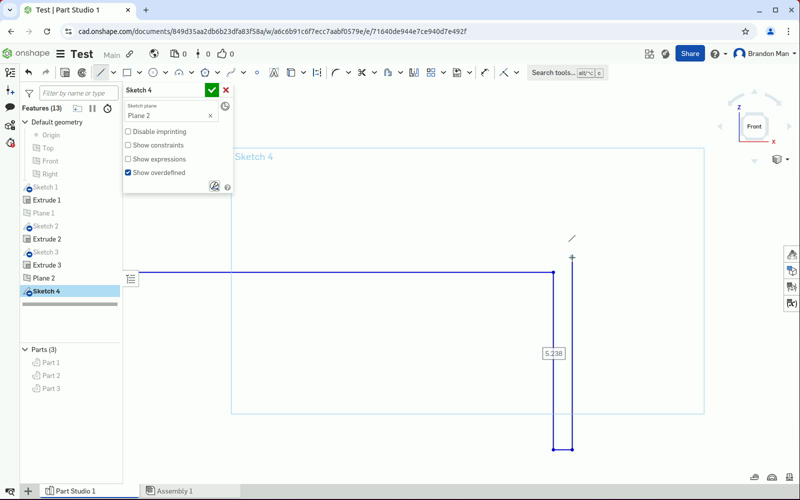
scroll(-6)
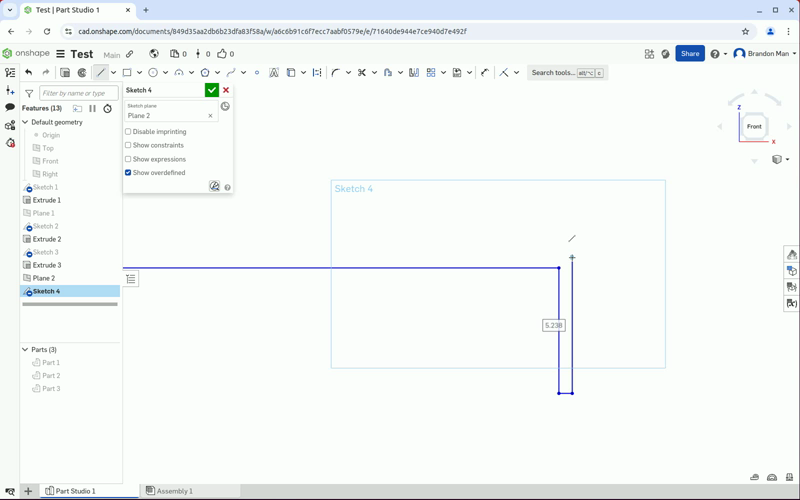
scroll(-6)
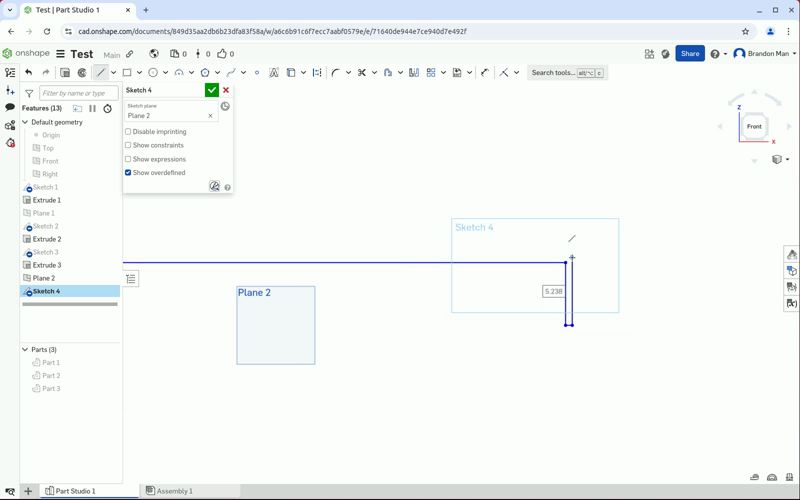
scroll(-6)
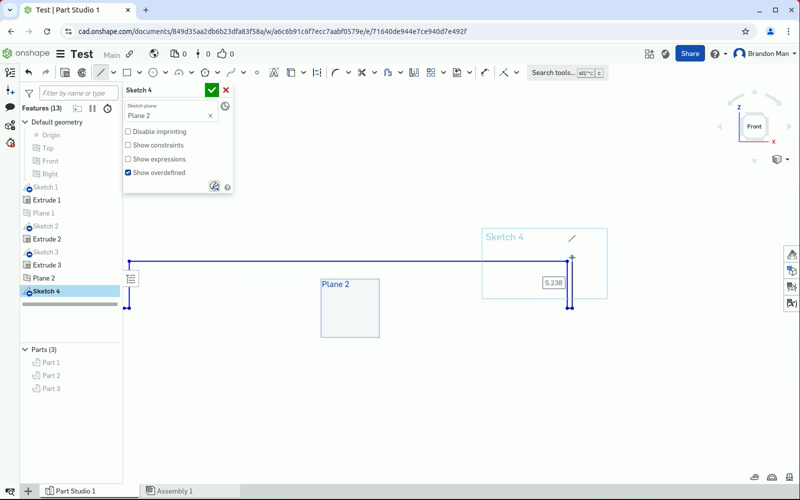
scroll(-6)
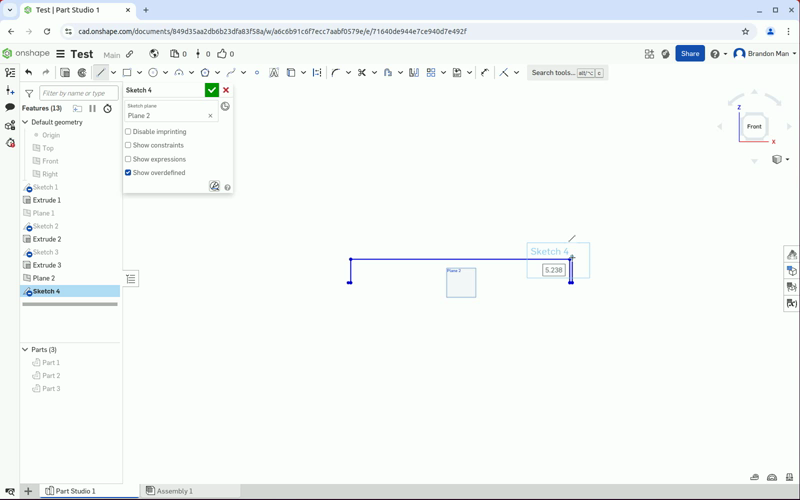
key_up(shift)
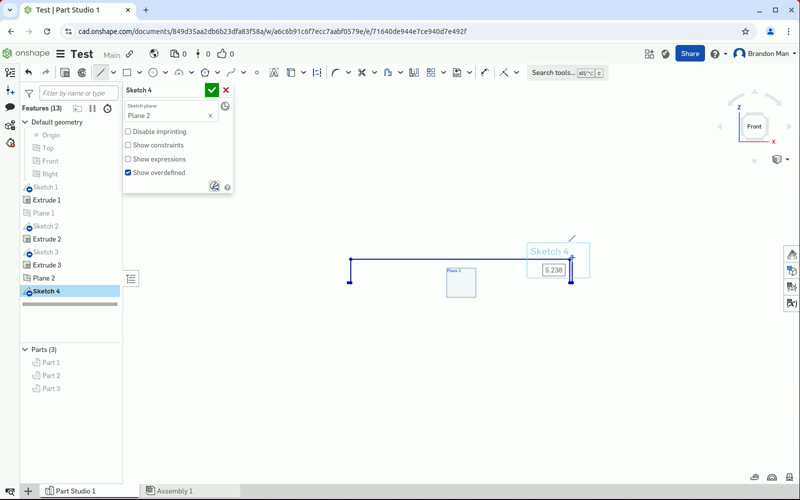
key_down(shift)
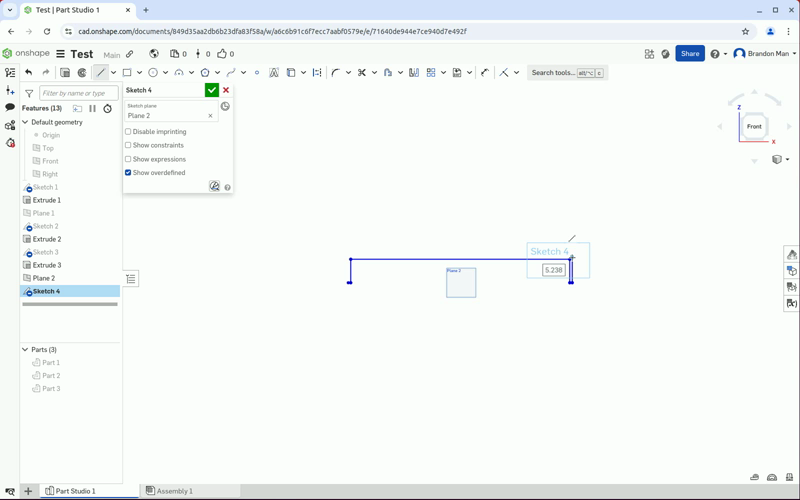
mouse_move(348, 257)
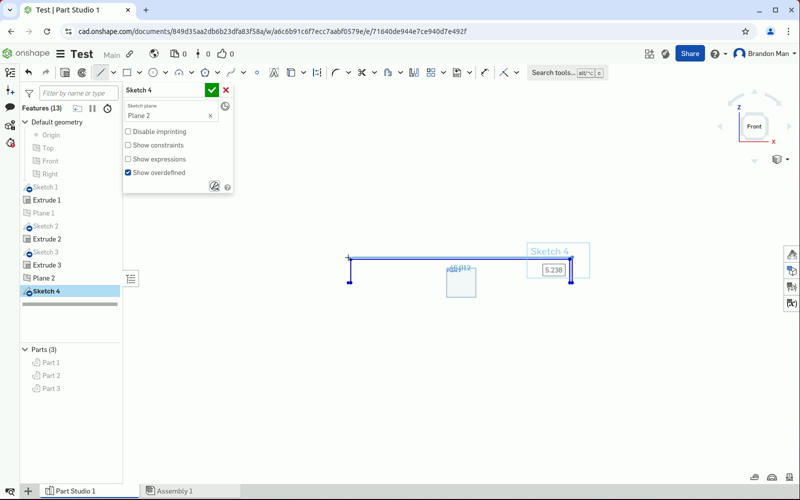
scroll(6)
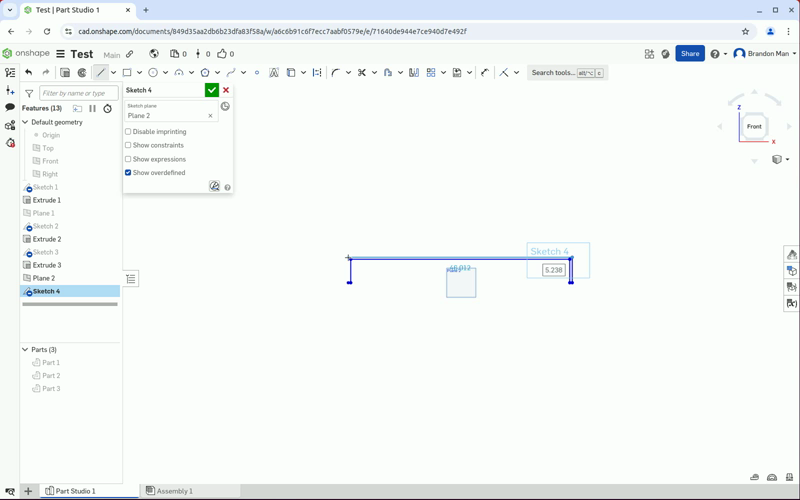
scroll(6)
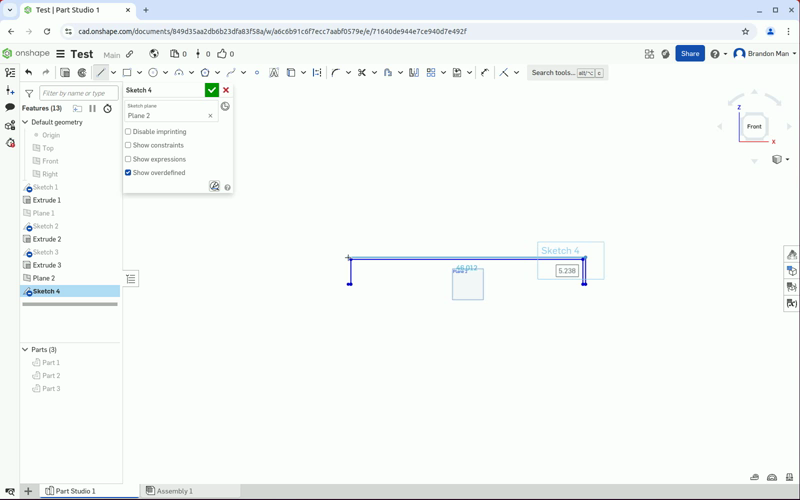
scroll(6)
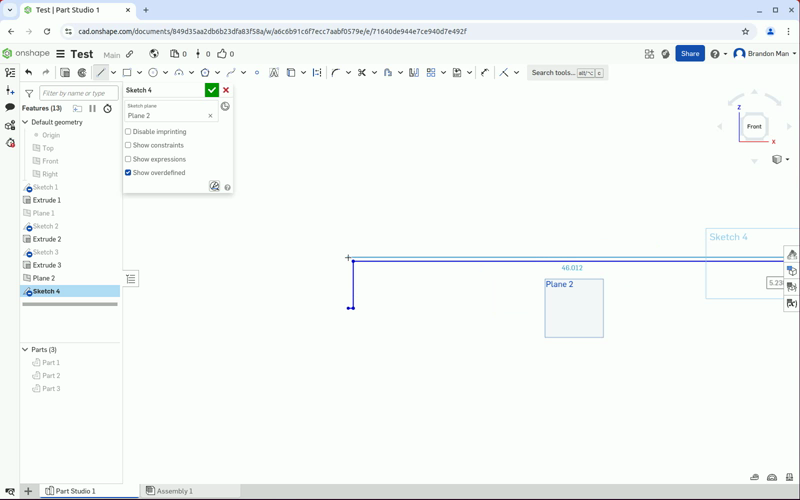
scroll(6)
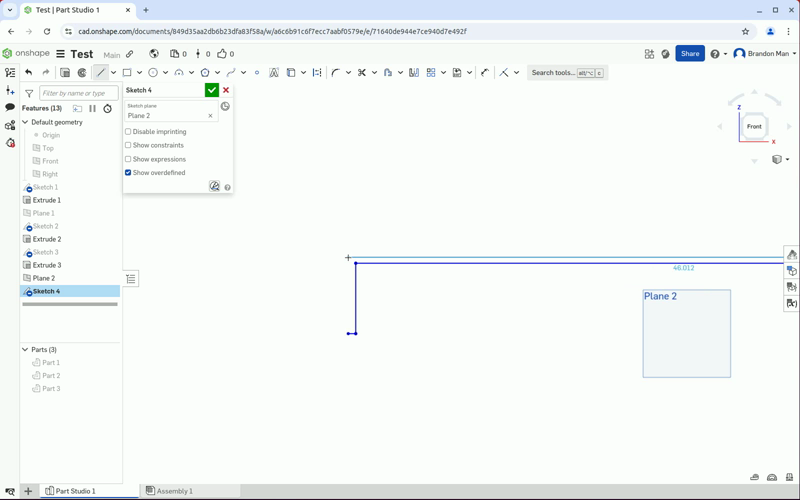
scroll(6)
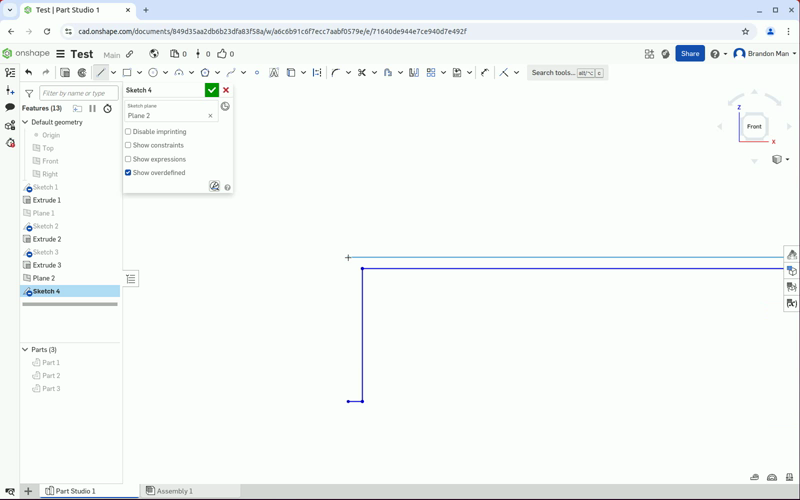
scroll(6)
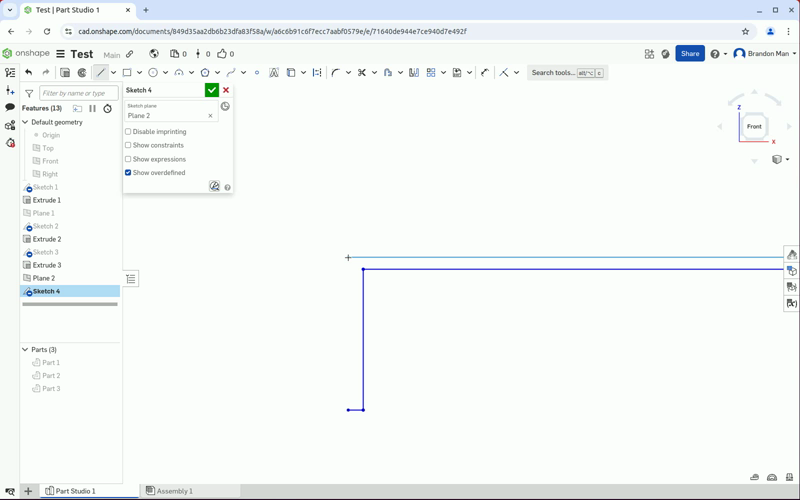
scroll(6)
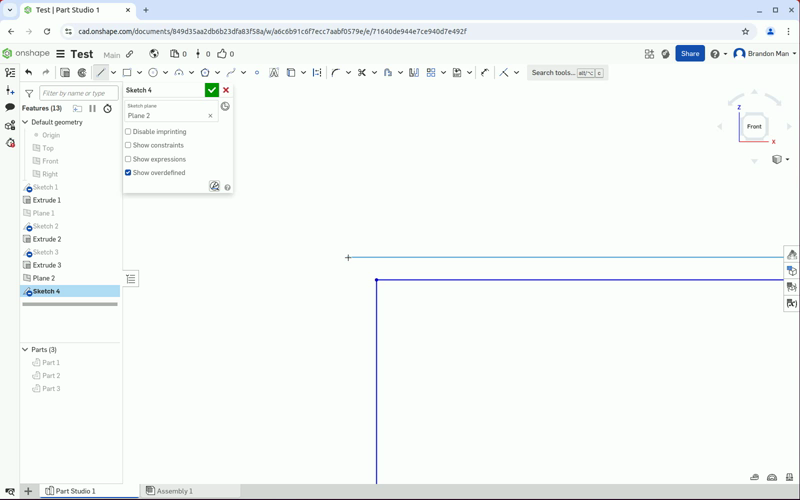
click(348, 257)
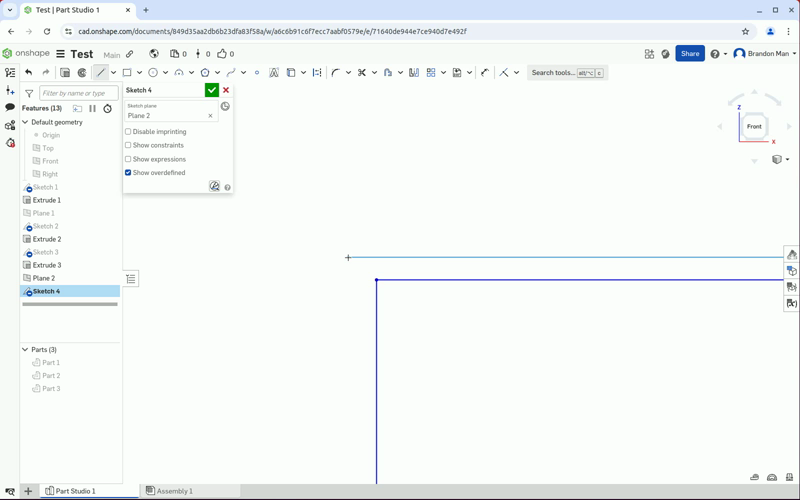
scroll(-6)
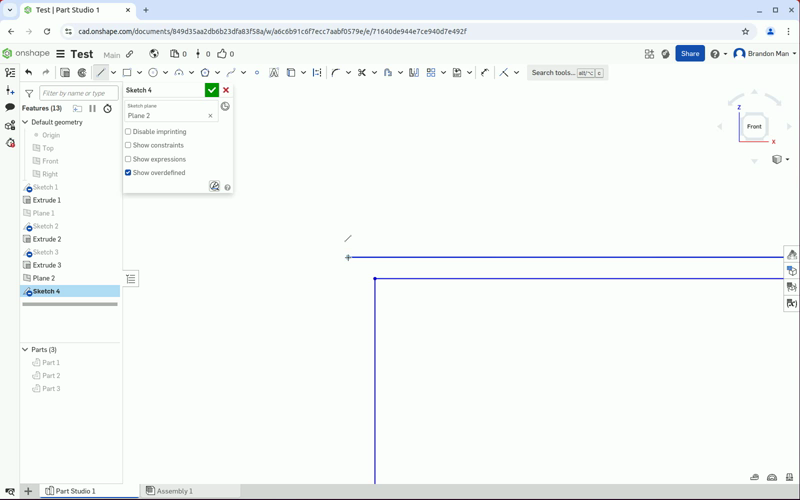
scroll(-6)
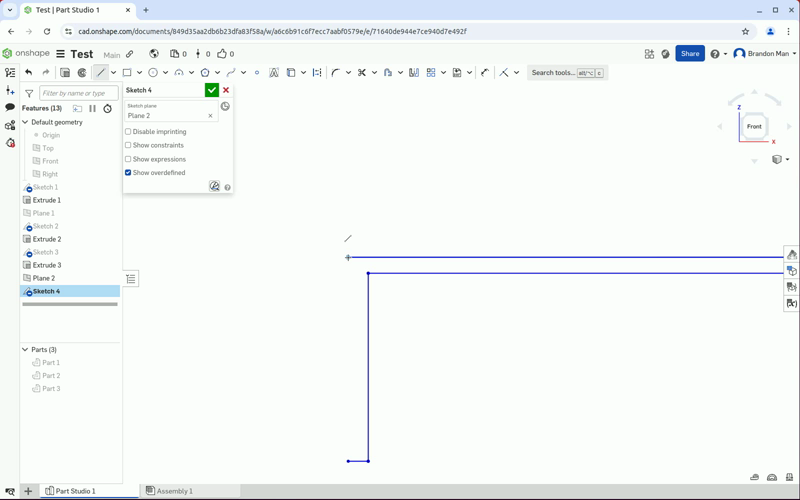
scroll(-6)
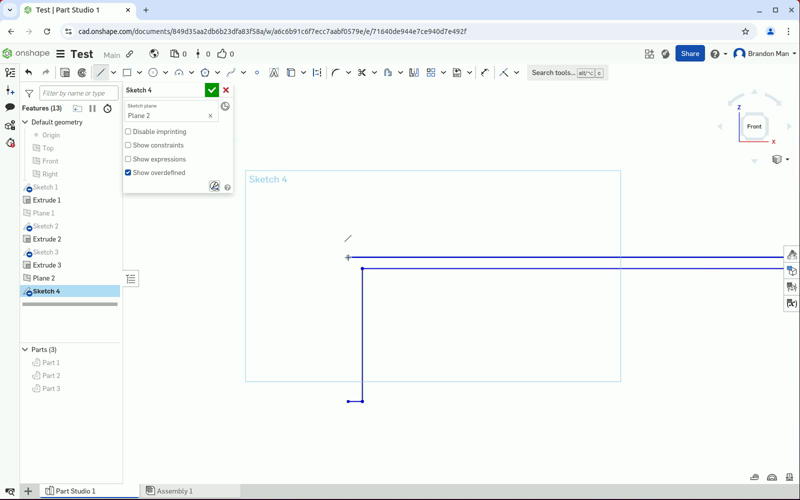
scroll(-6)
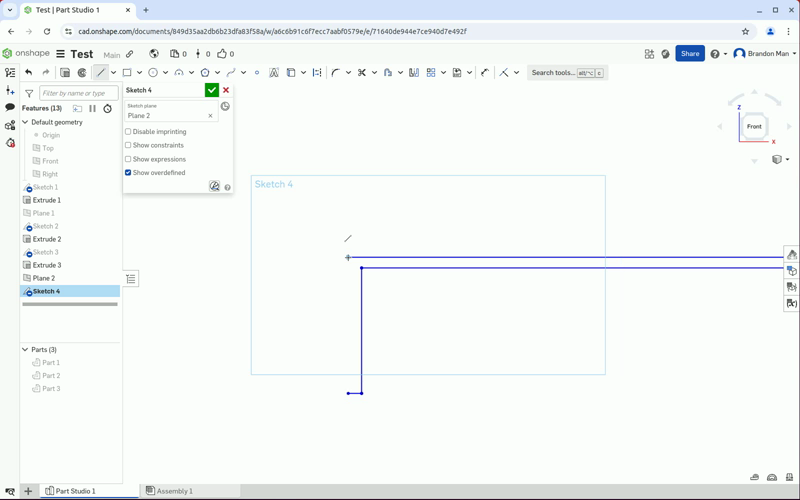
scroll(-6)
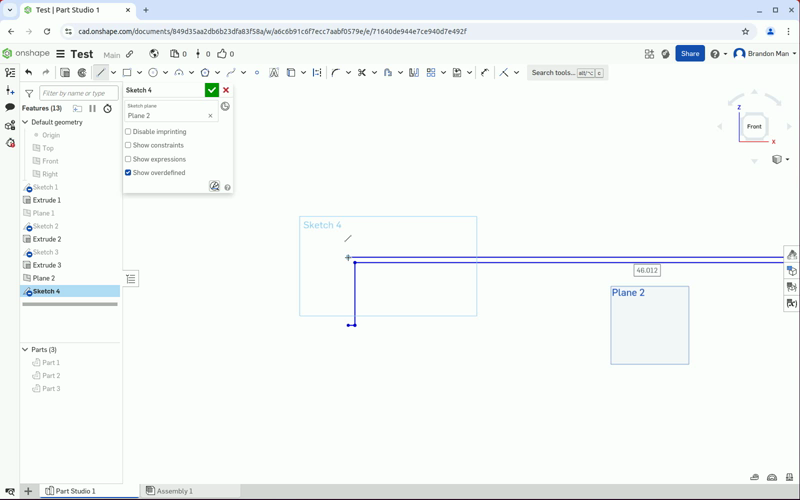
scroll(-6)
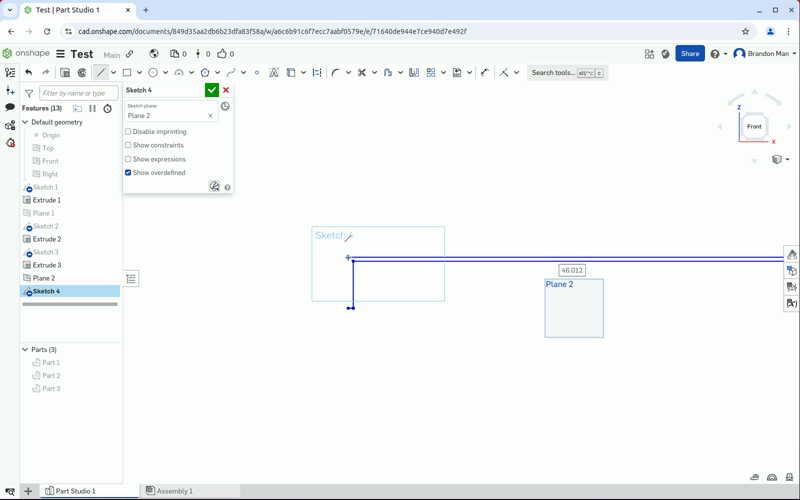
scroll(-6)
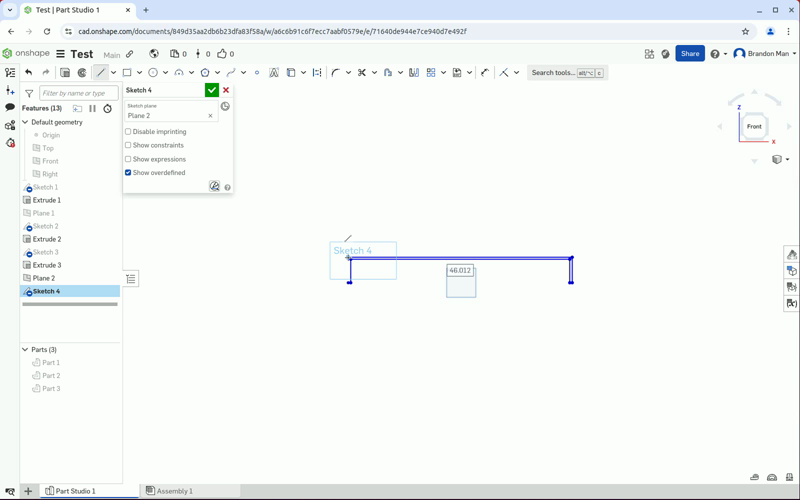
key_up(shift)
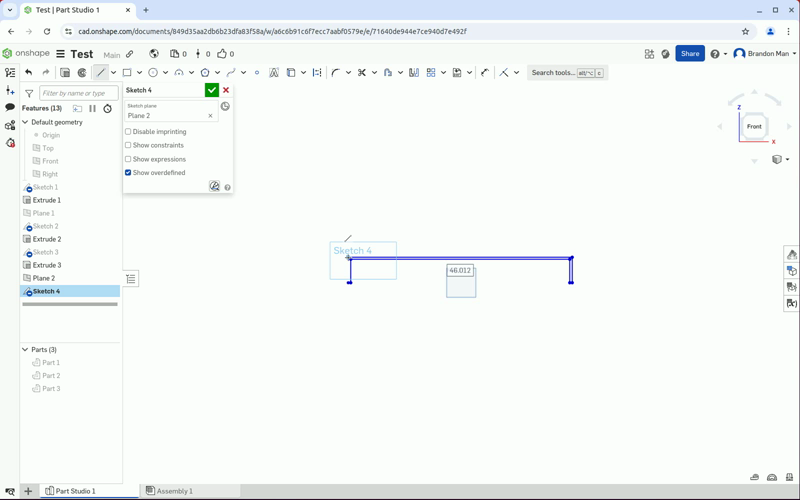
mouse_move(378, 257)
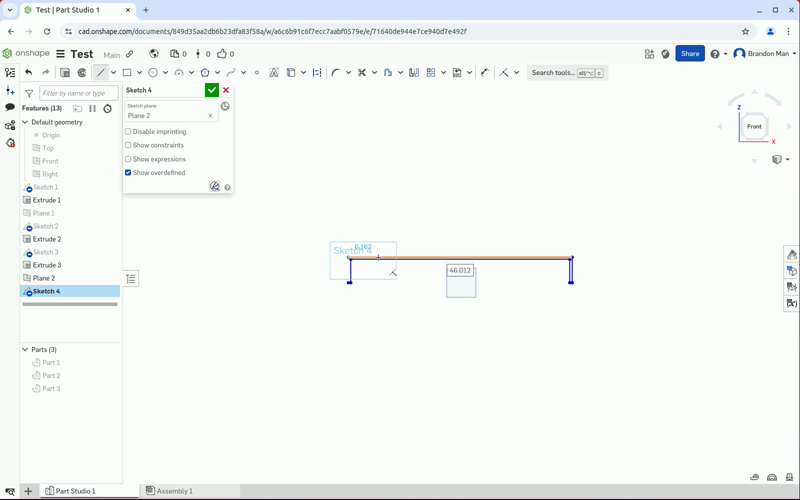
key_down(shift)
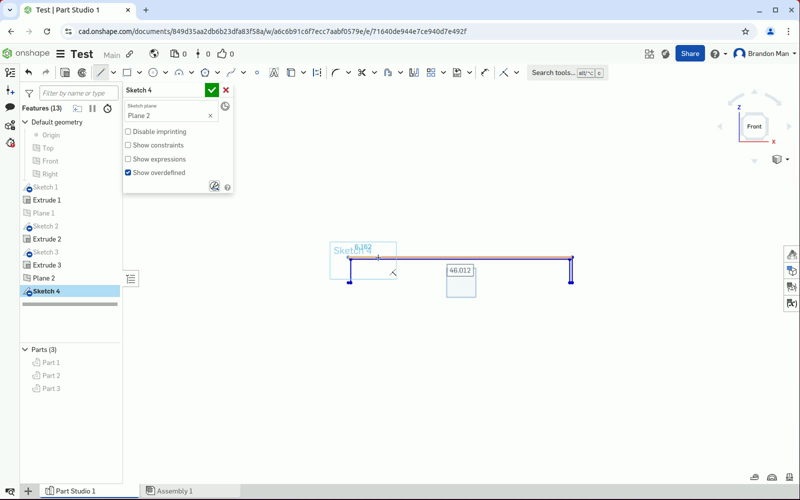
mouse_move(348, 282)
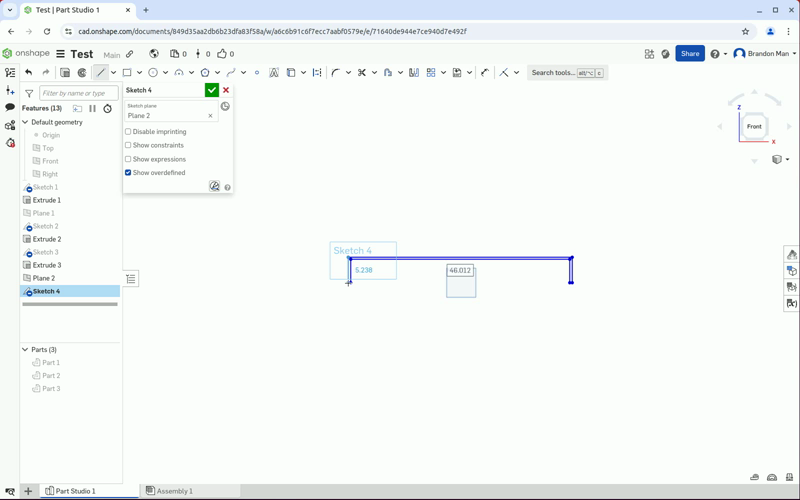
scroll(6)
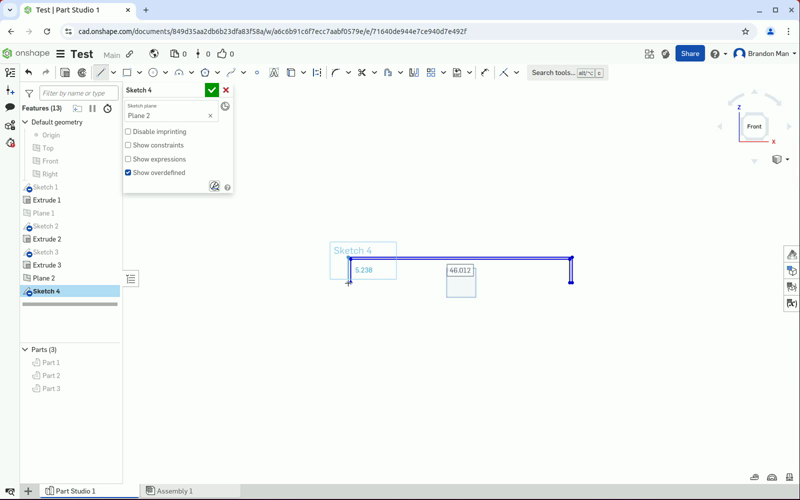
scroll(6)
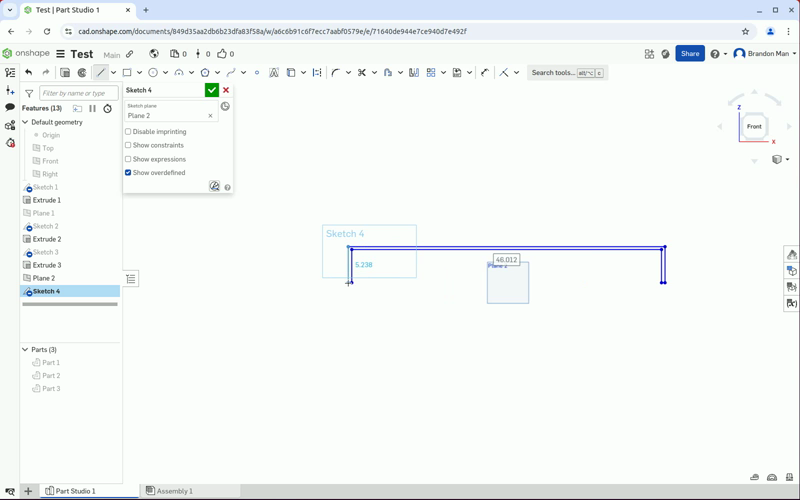
scroll(6)
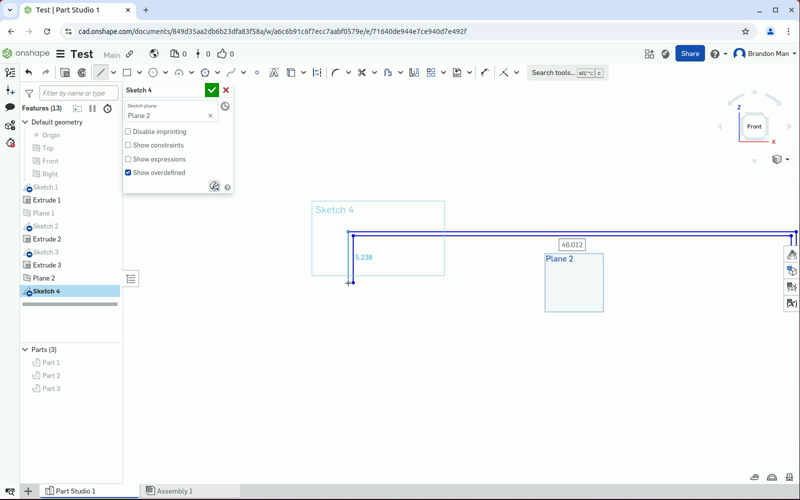
scroll(6)
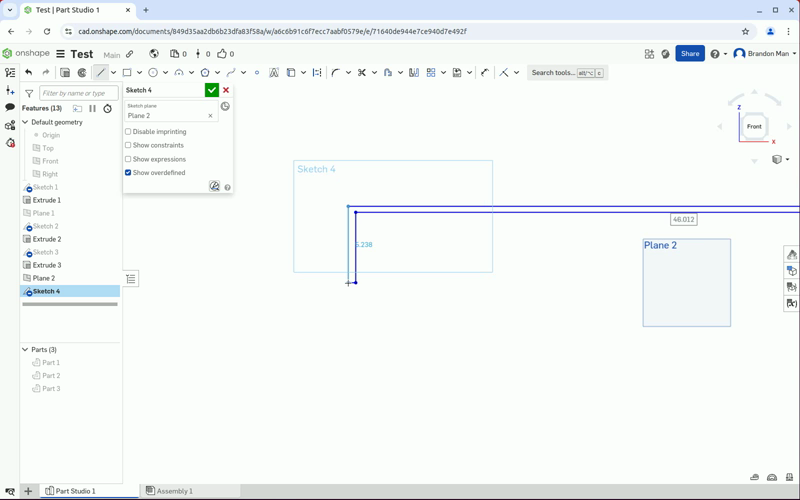
scroll(6)
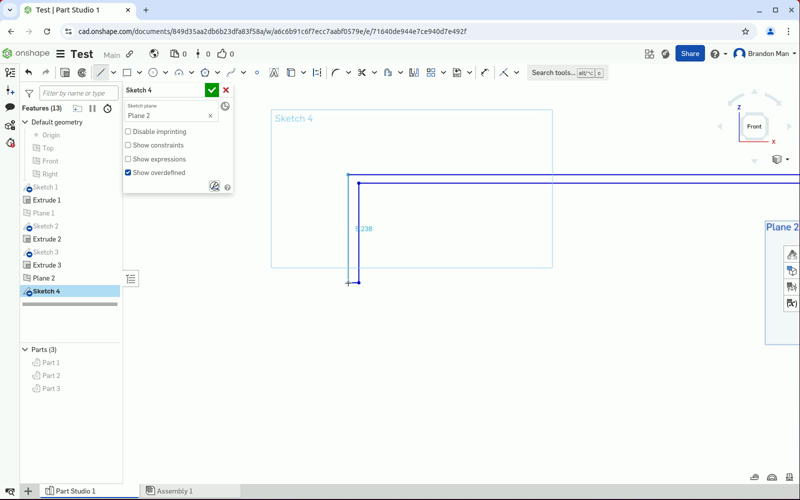
scroll(6)
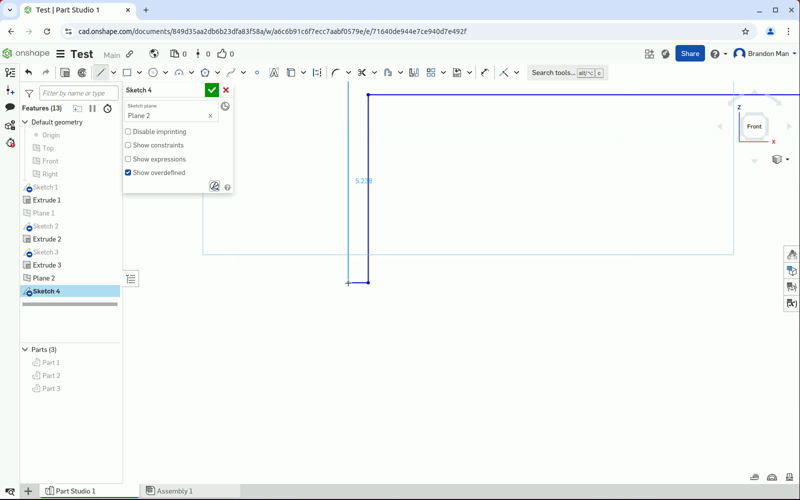
scroll(6)
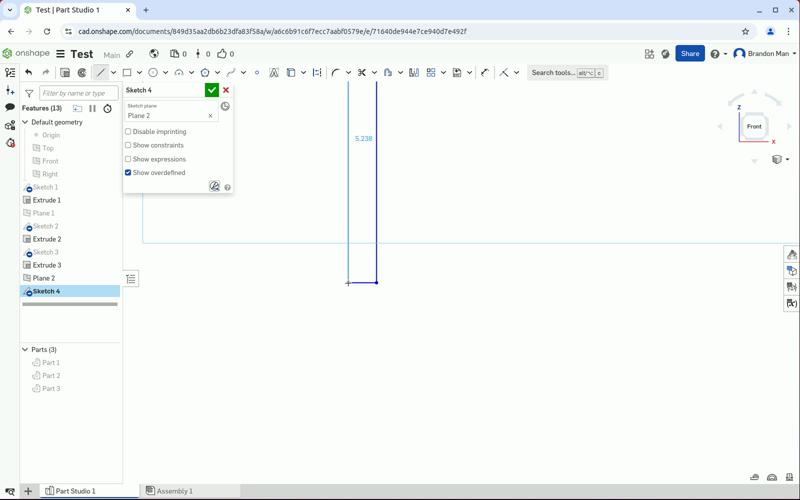
key_up(shift)
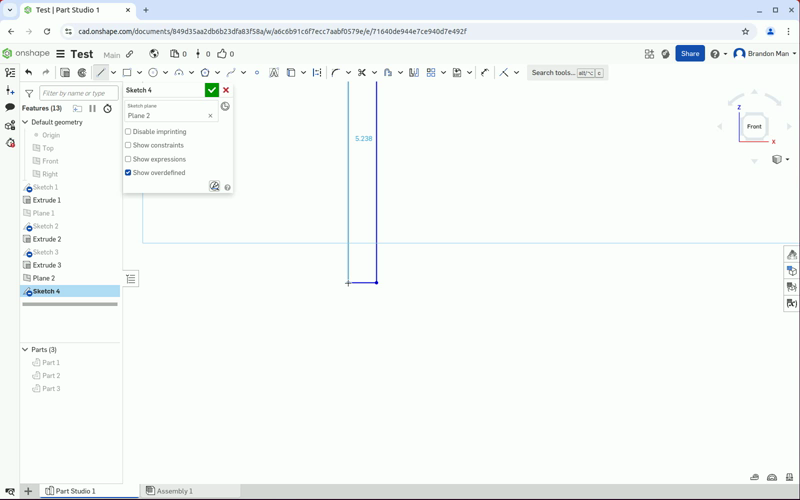
click(348, 282)
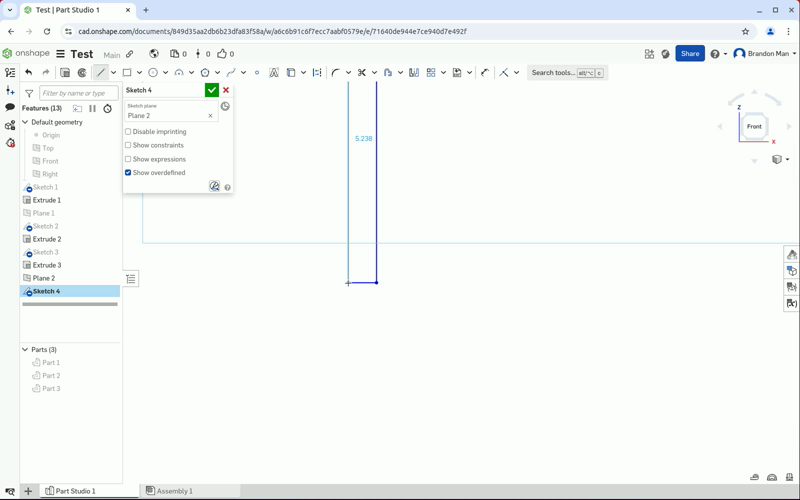
scroll(-6)
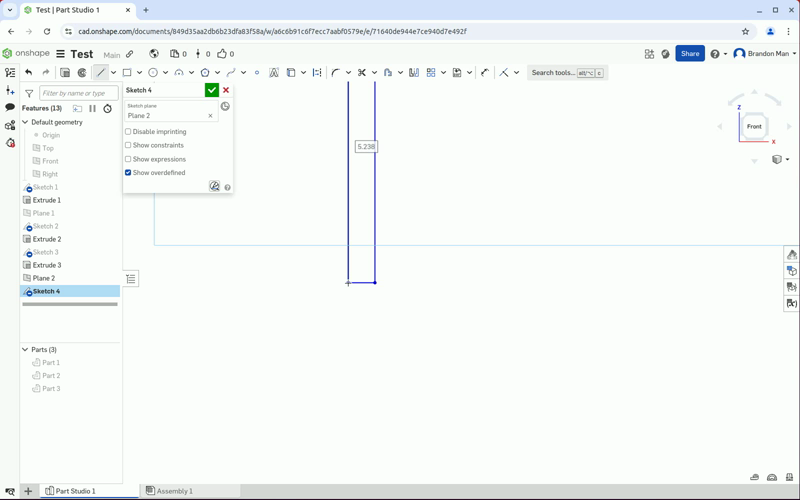
scroll(-6)
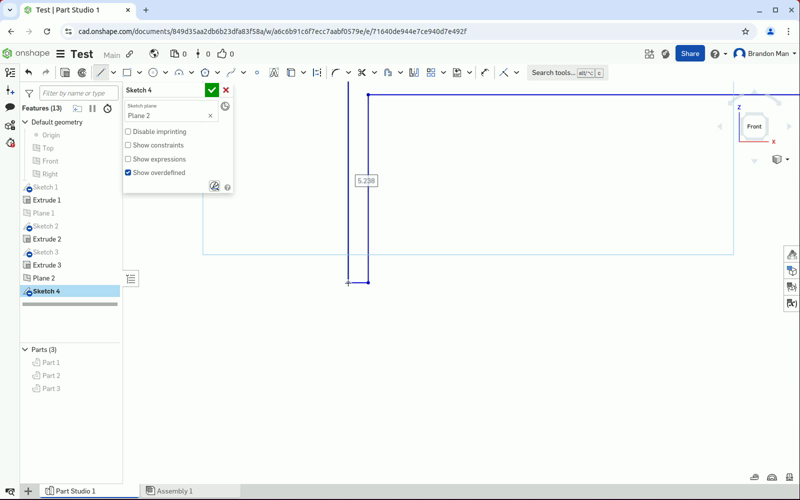
scroll(-6)
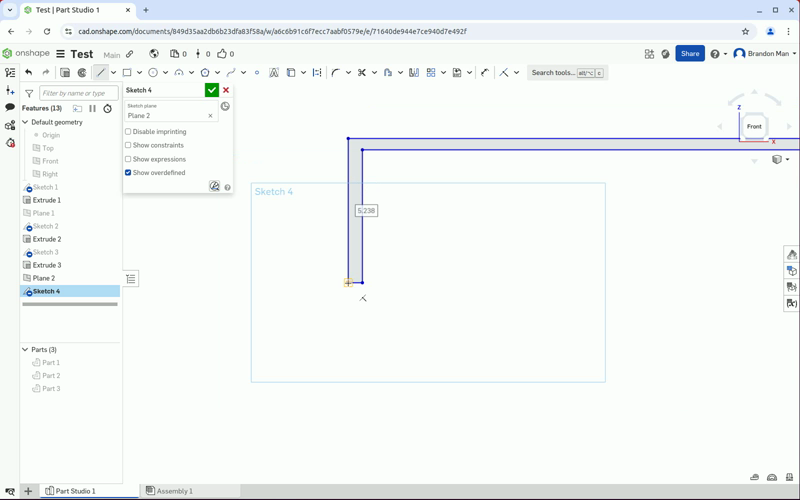
scroll(-6)
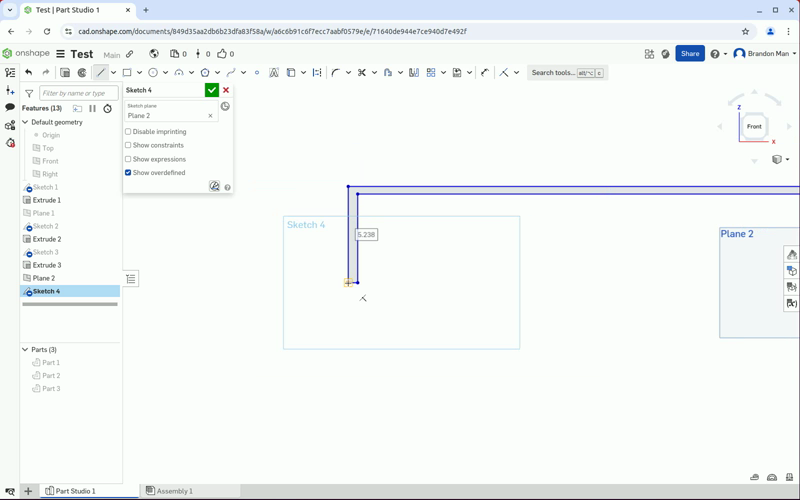
scroll(-6)
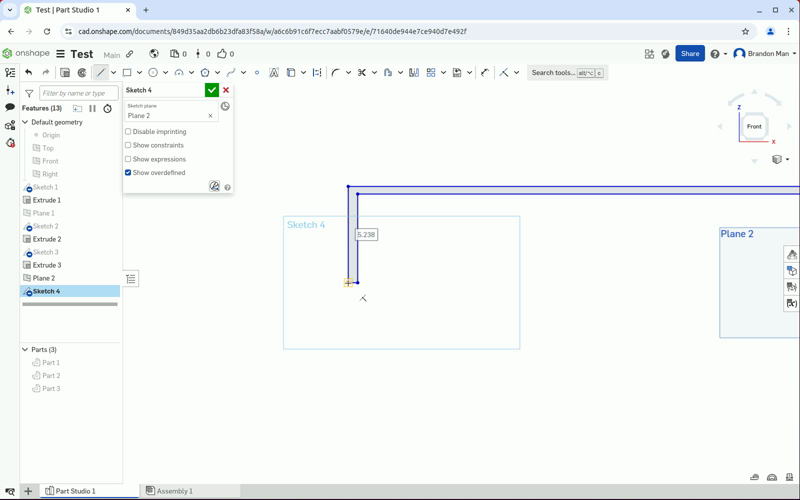
scroll(-6)
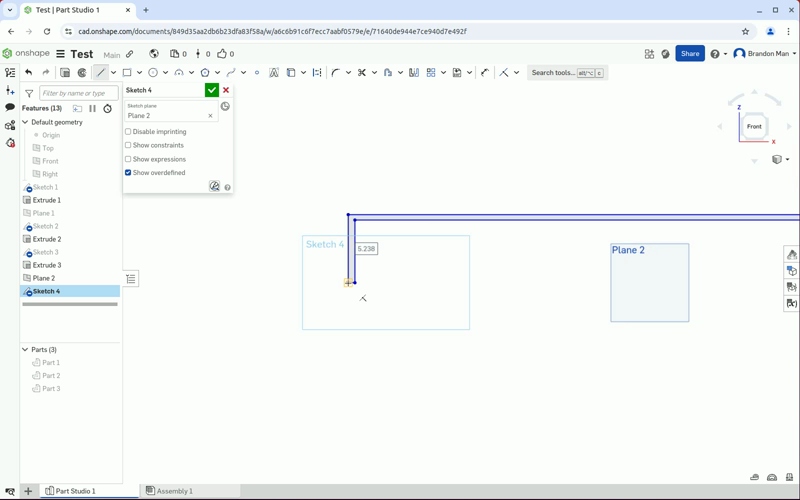
scroll(-6)
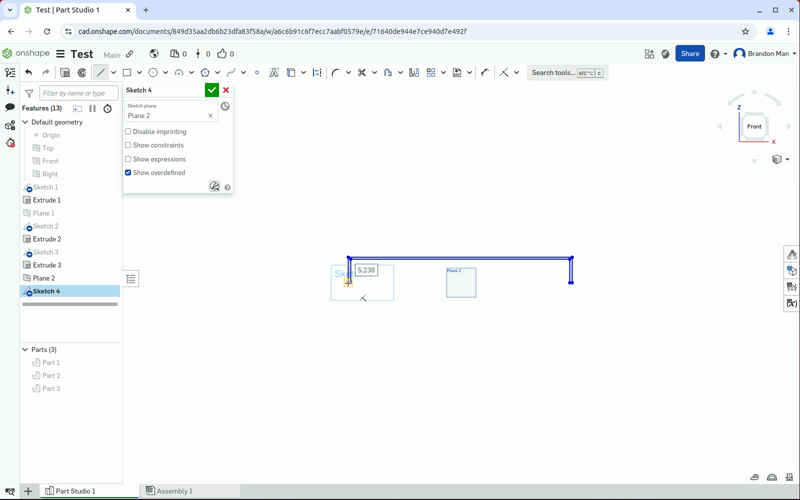
key(esc)
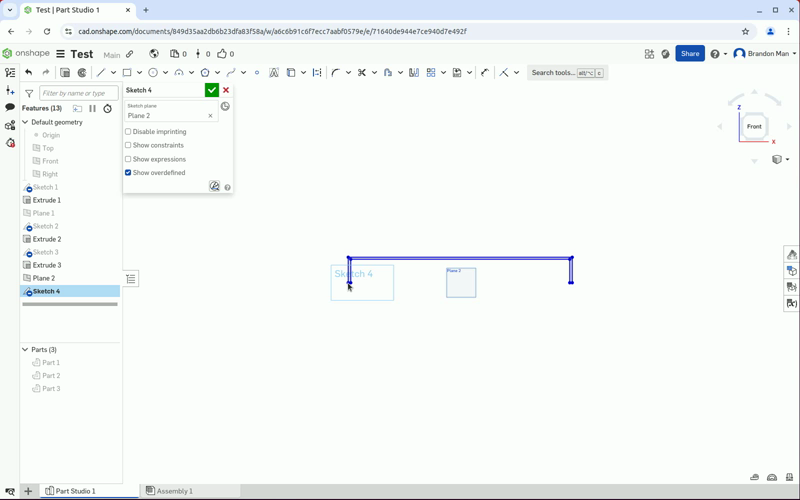
mouse_move(431, 258)
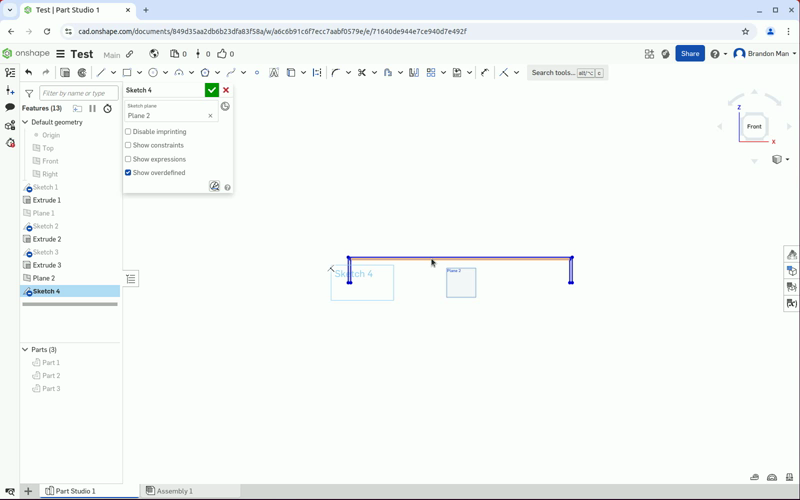
scroll(6)
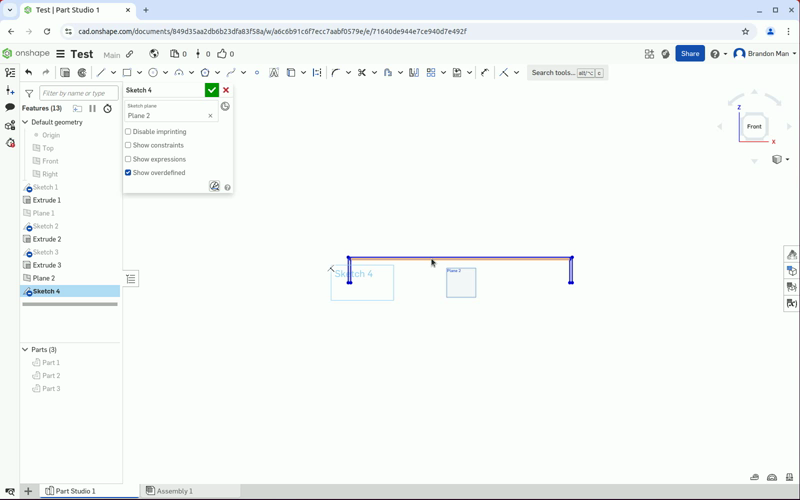
scroll(6)
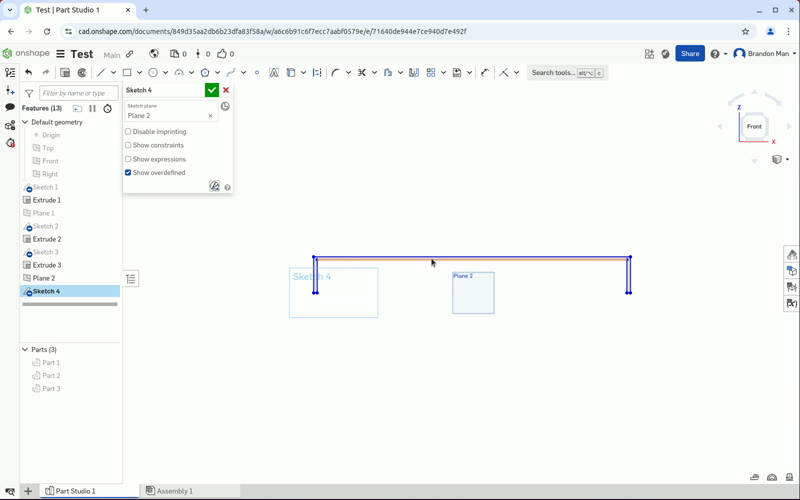
scroll(6)
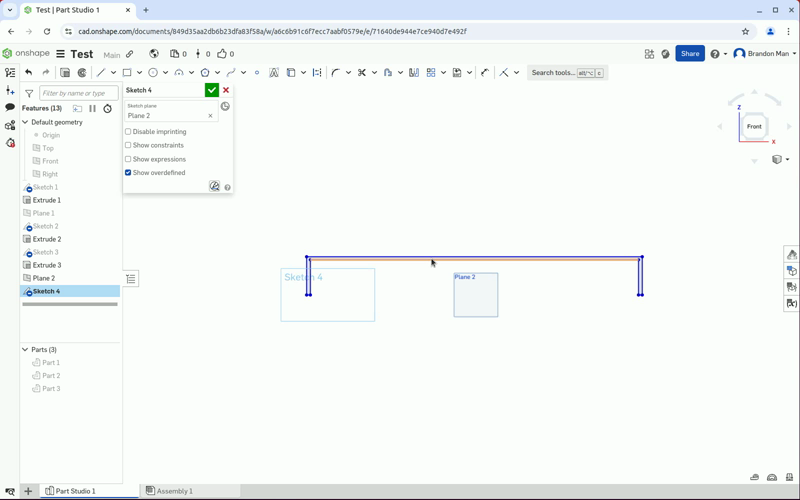
scroll(6)
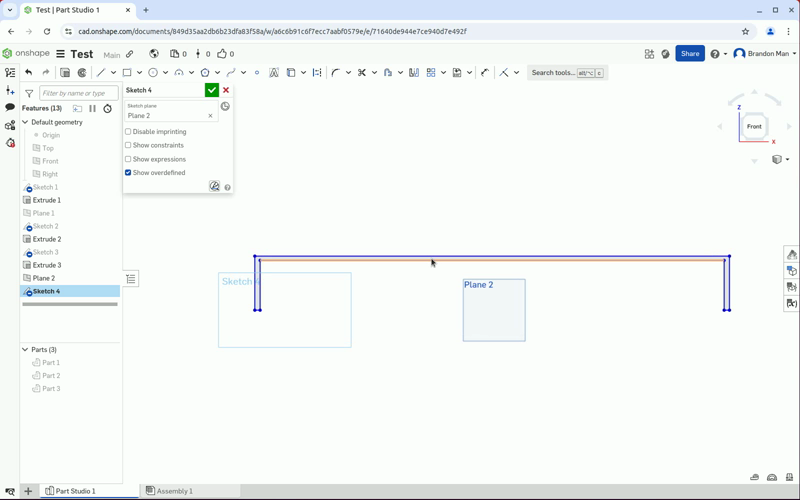
scroll(6)
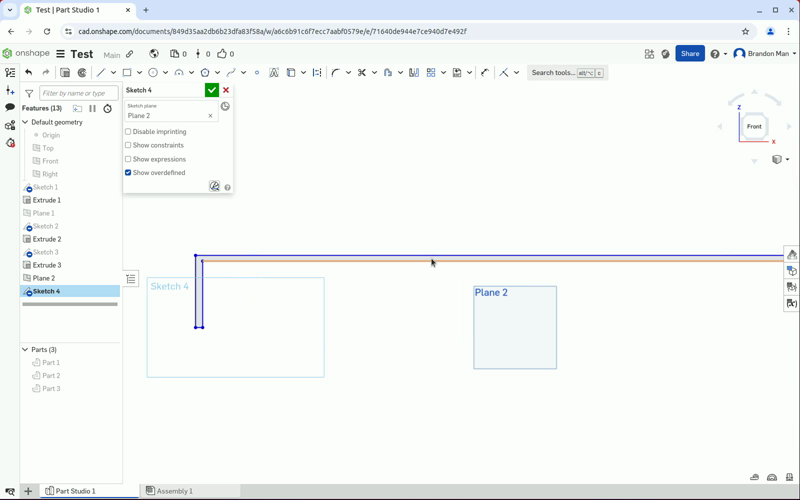
scroll(6)
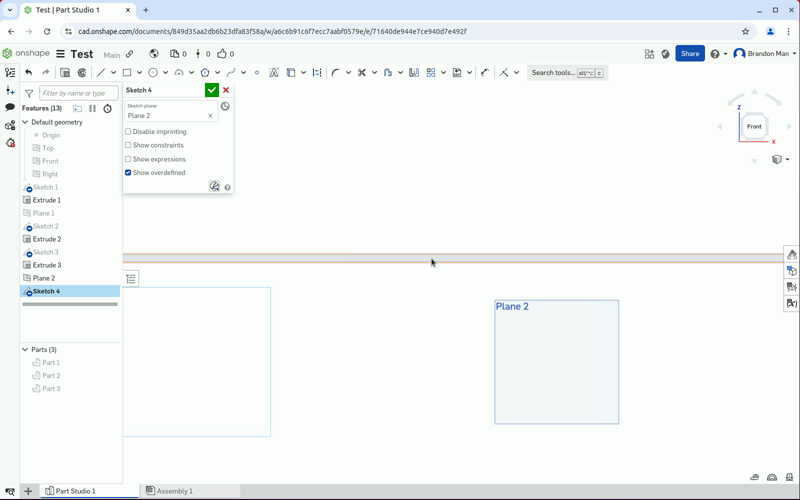
scroll(6)
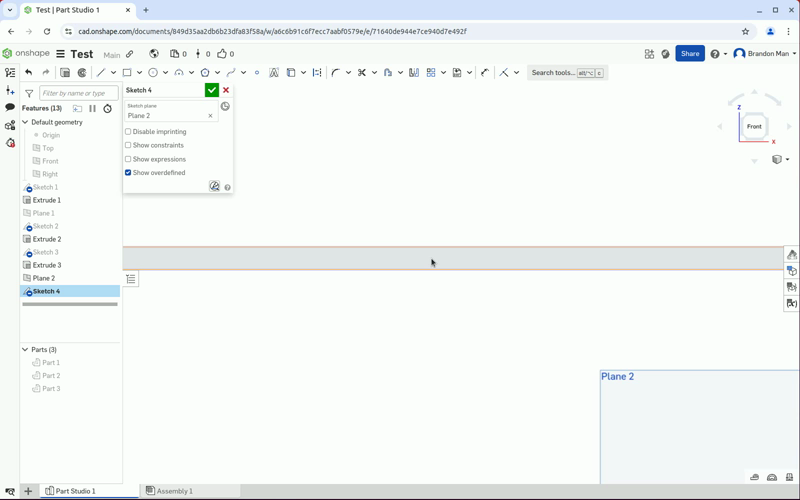
click(431, 258)
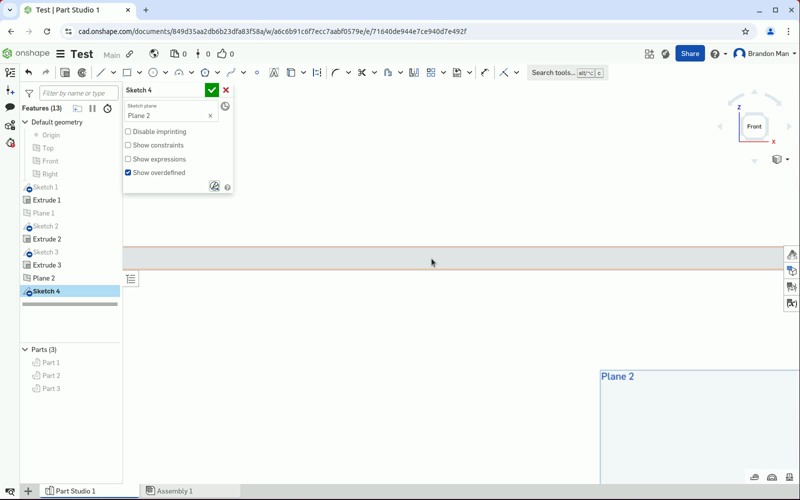
scroll(-6)
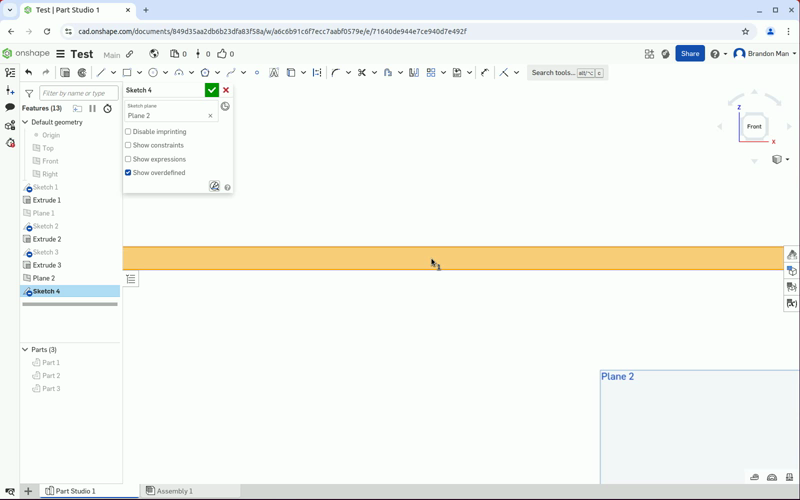
scroll(-6)
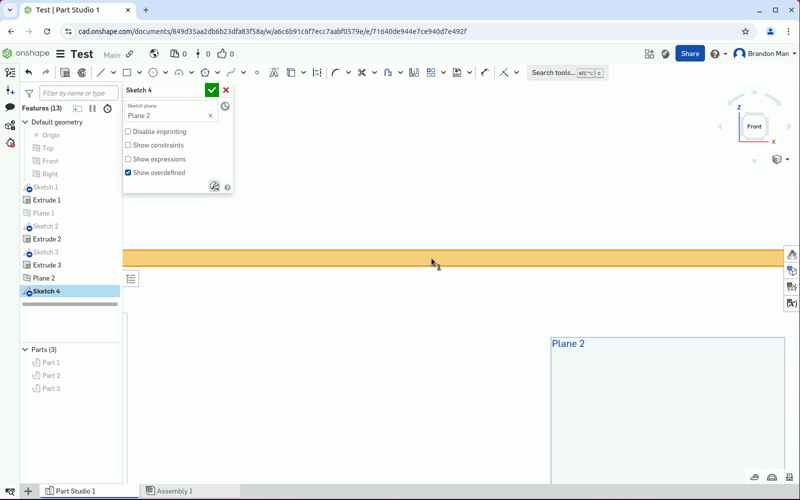
scroll(-6)
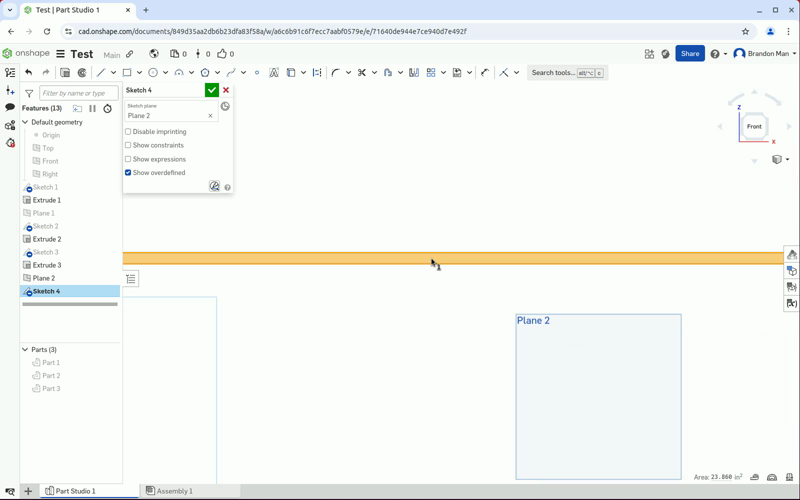
scroll(-6)
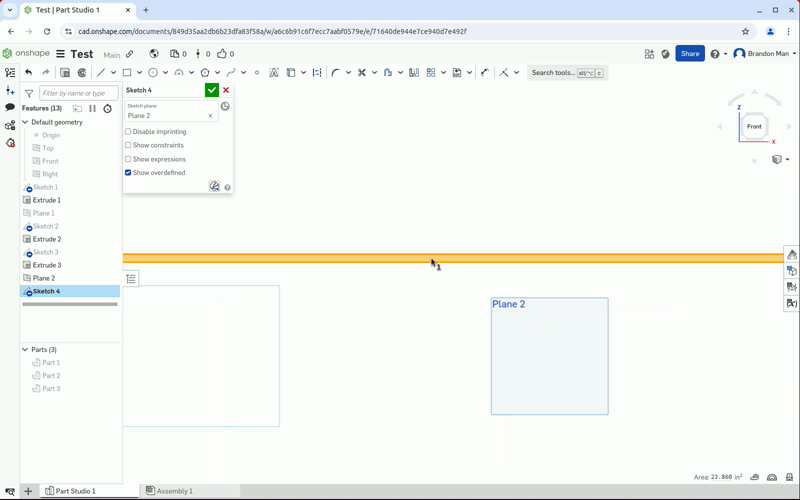
scroll(-6)
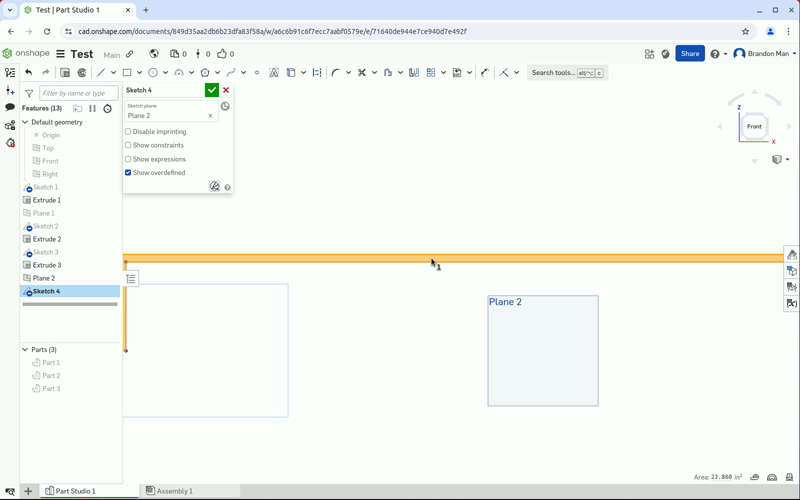
scroll(-6)
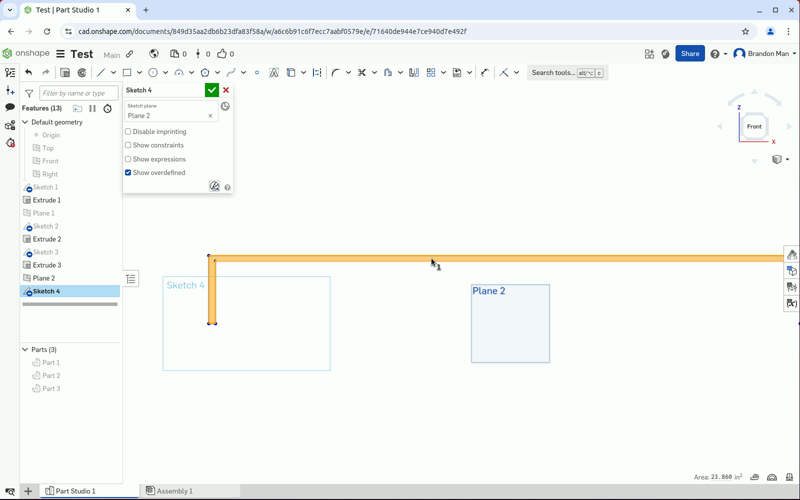
scroll(-6)
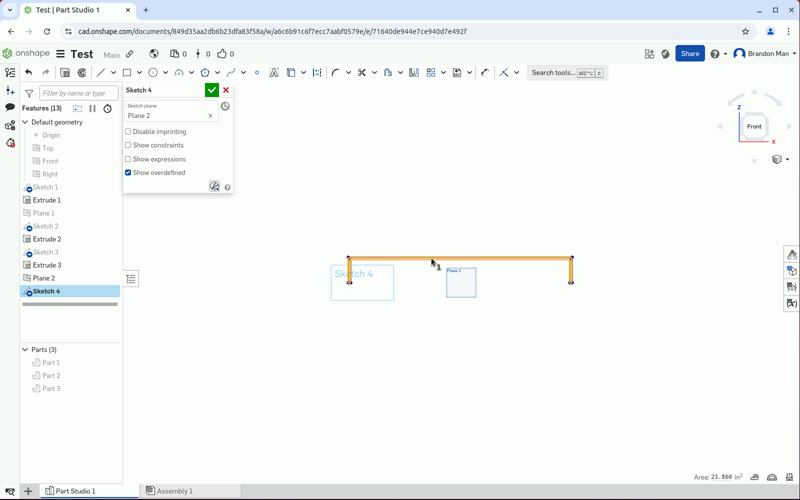
mouse_move(73, 352)
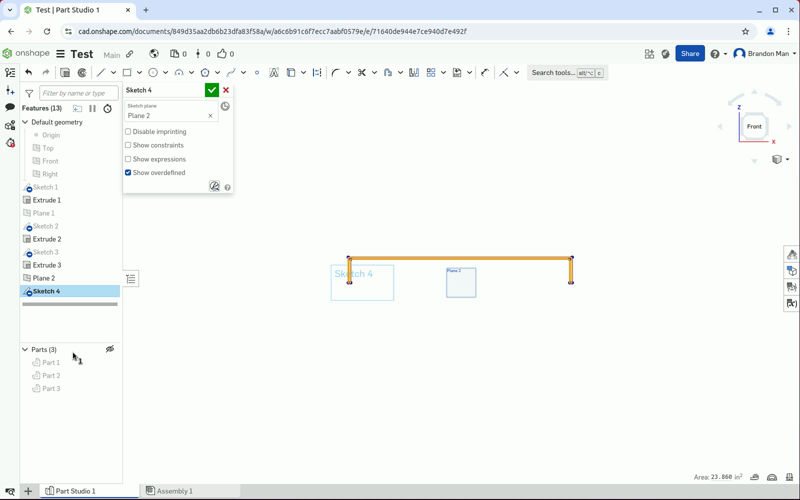
key(shift+y)
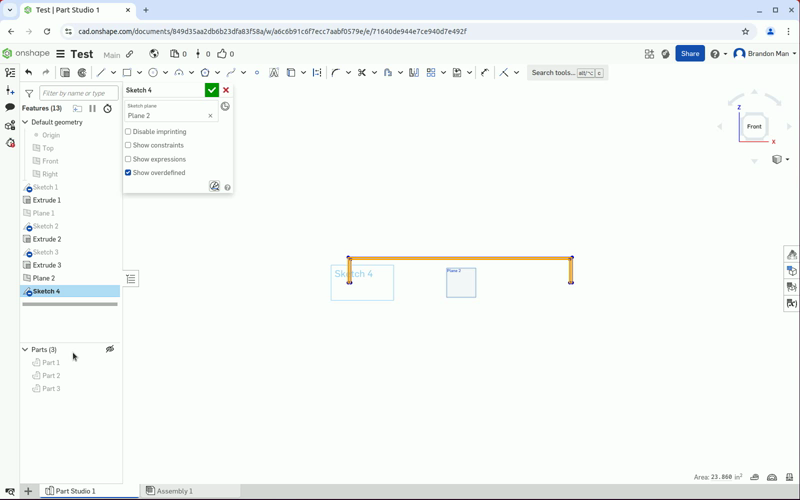
key(shift+e)
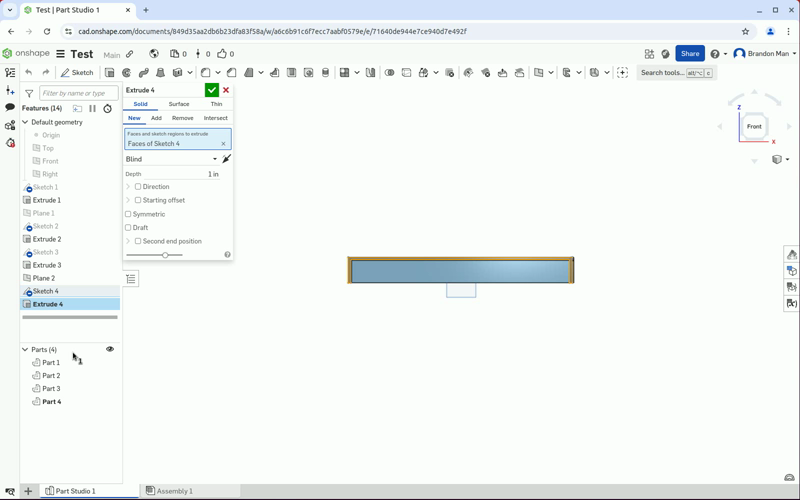
mouse_move(143, 106)
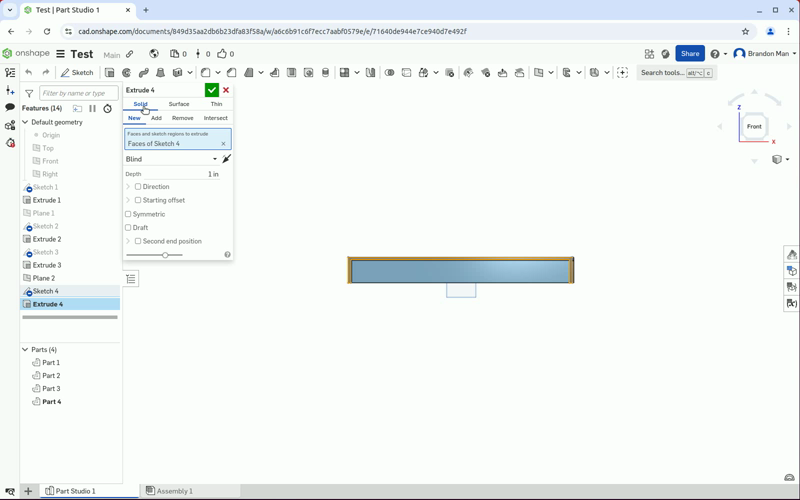
click(143, 106)
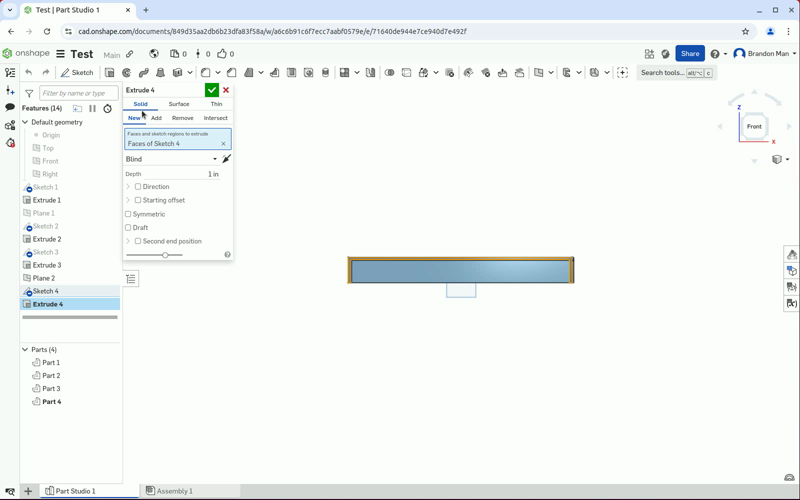
mouse_move(137, 120)
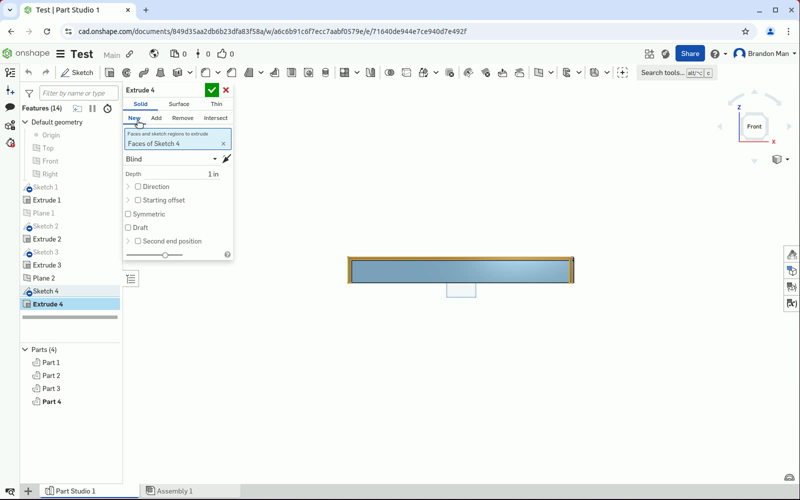
click(137, 120)
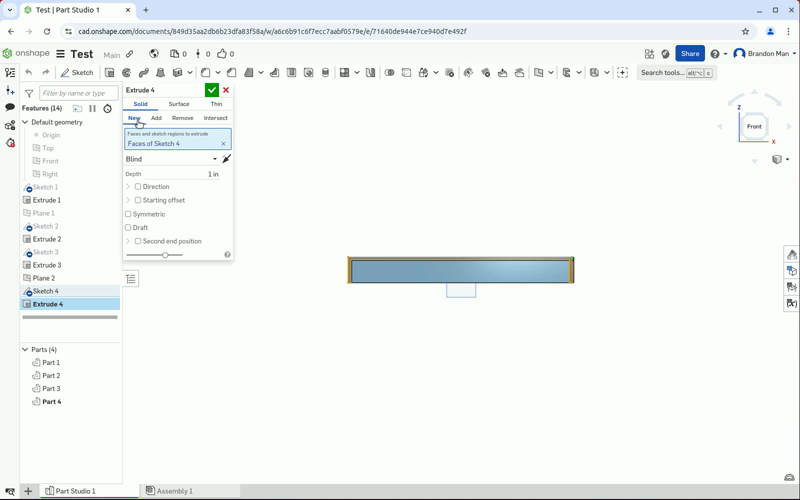
key(tab, 4)
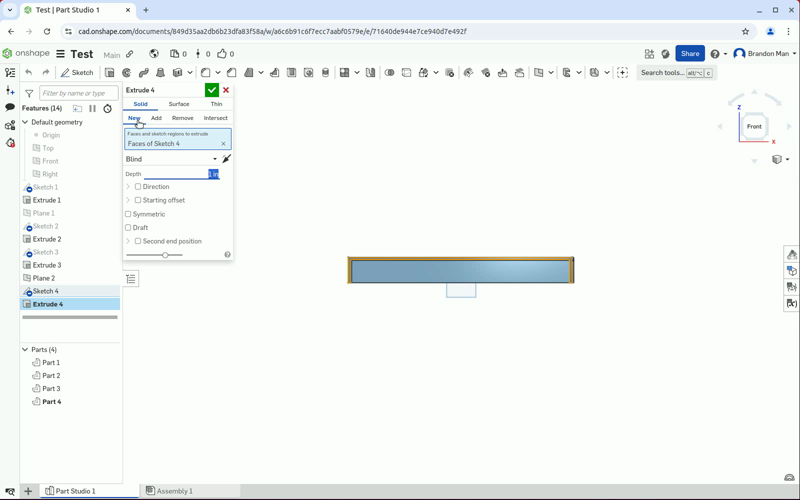
text(0.722)
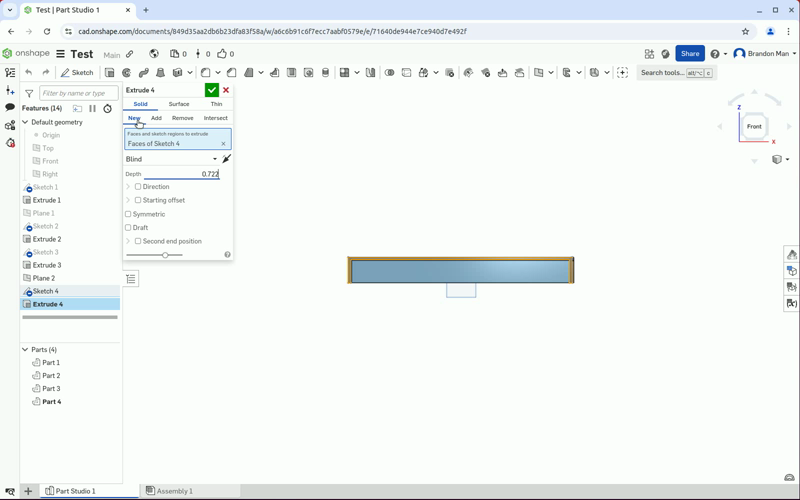
key(enter)
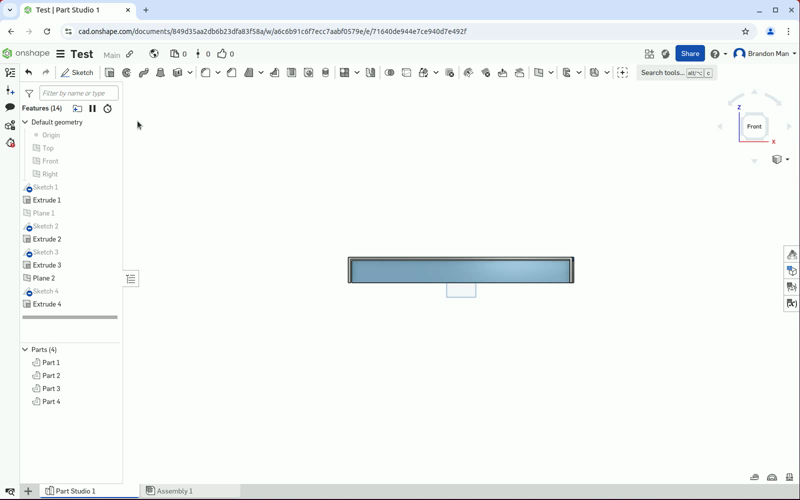
key(shift+h)
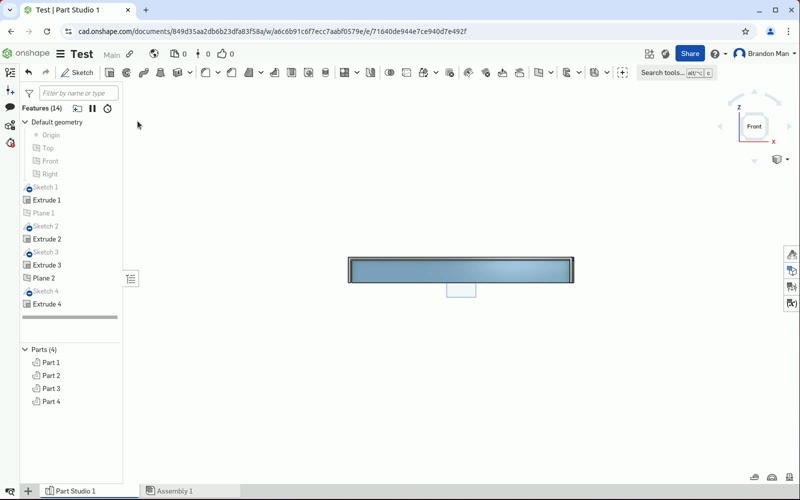
key(shift+h)
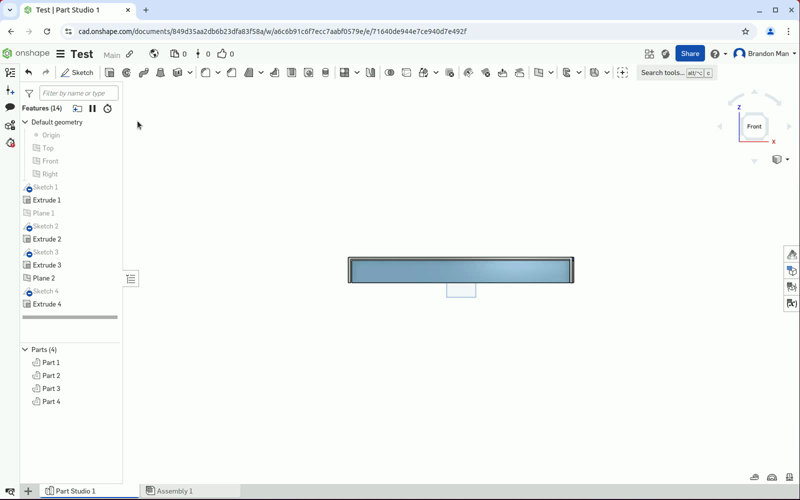
mouse_move(73, 189)
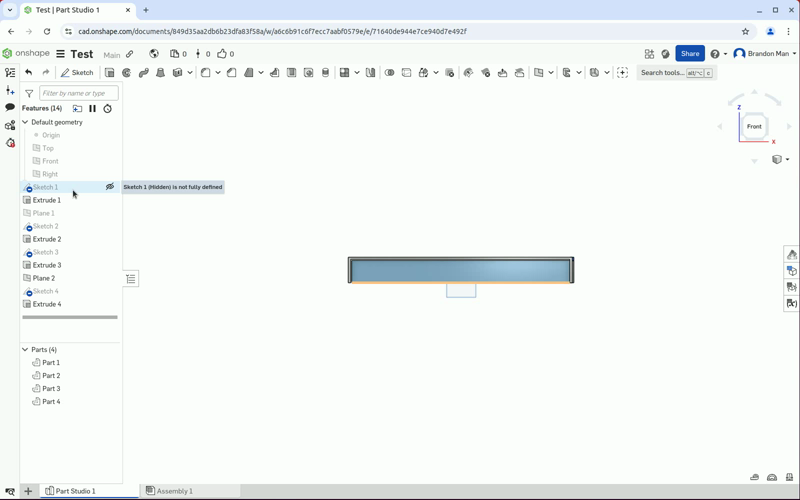
click(73, 189)
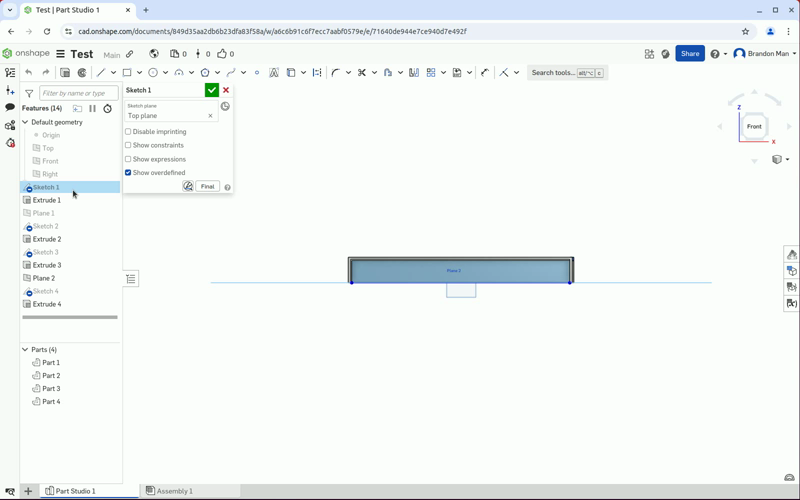
mouse_move(229, 92)
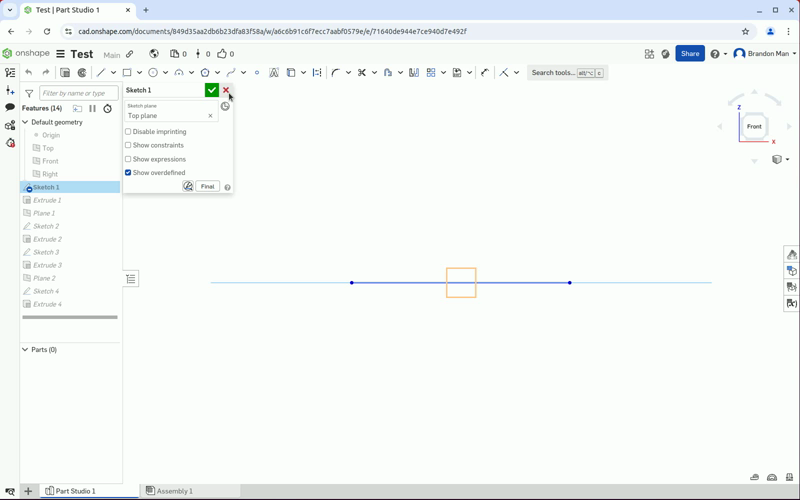
click(229, 92)
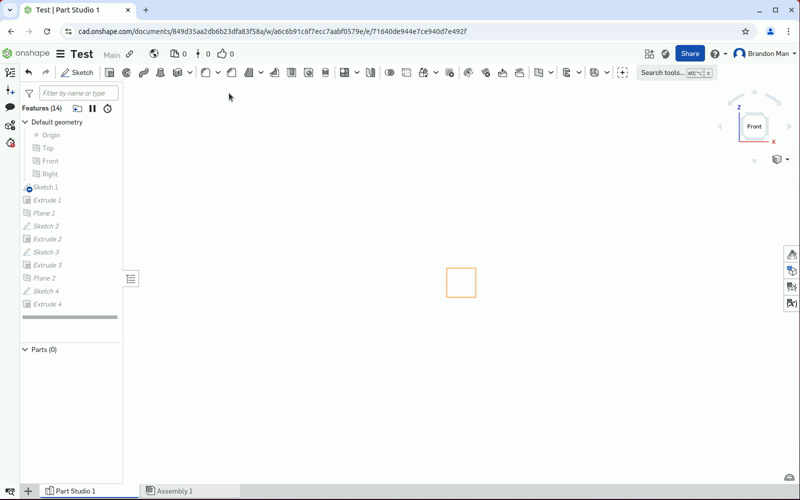
key(shift+s)
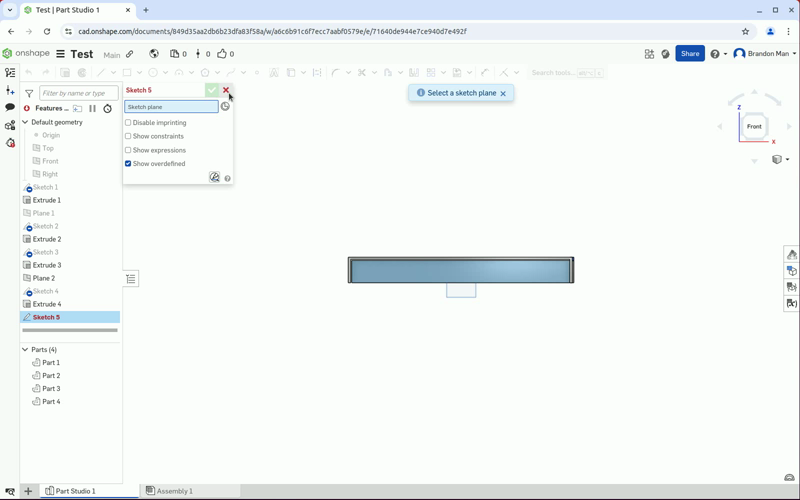
mouse_move(73, 280)
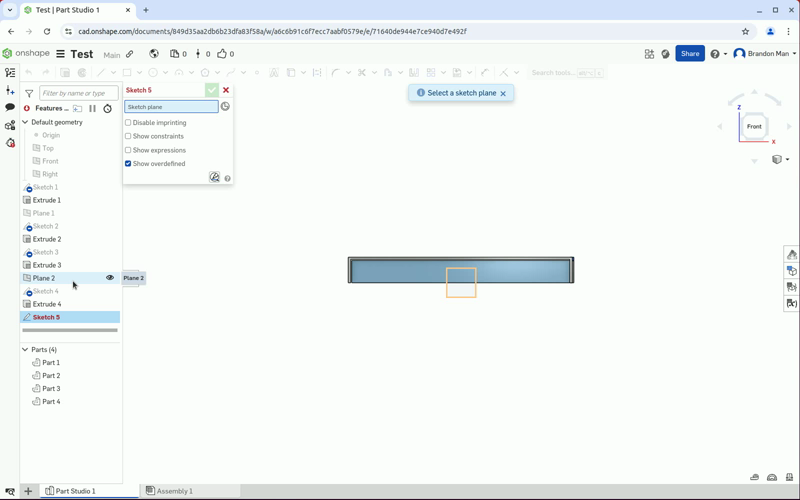
click(73, 280)
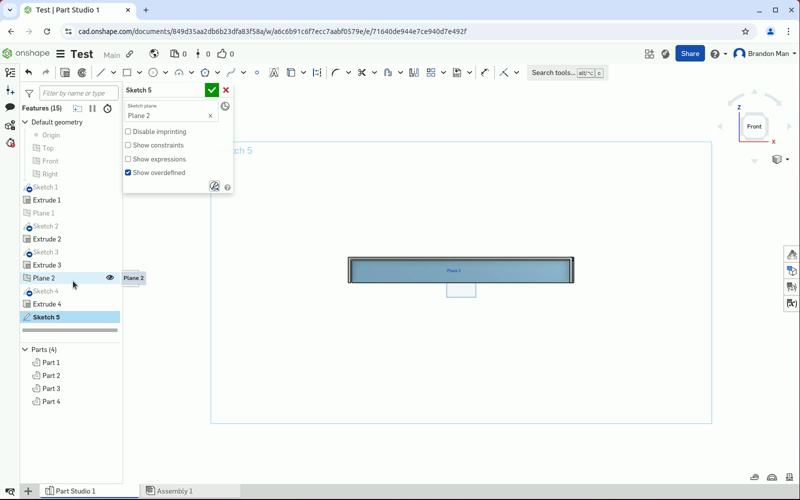
mouse_move(73, 352)
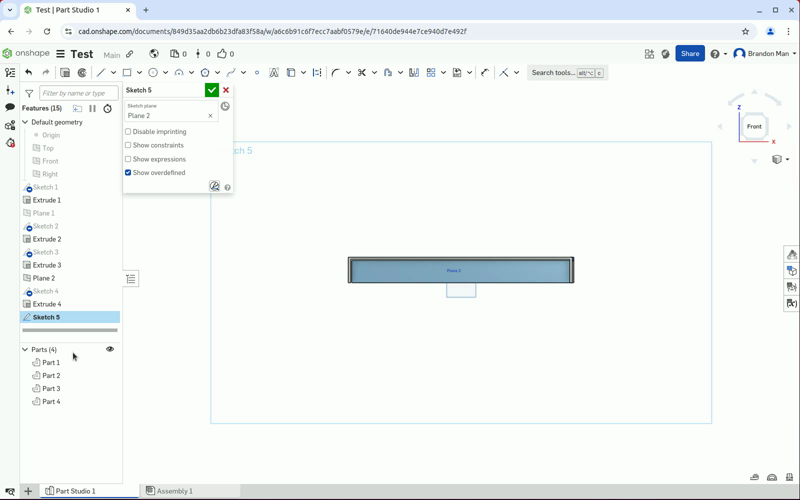
key(y)
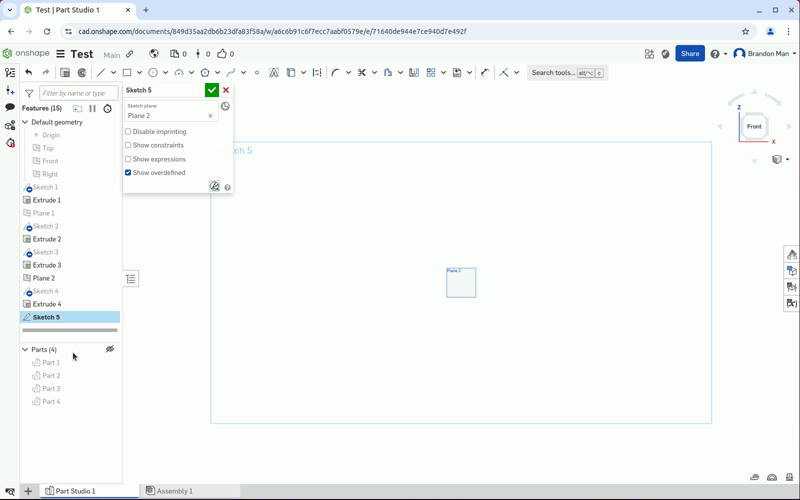
key(l)
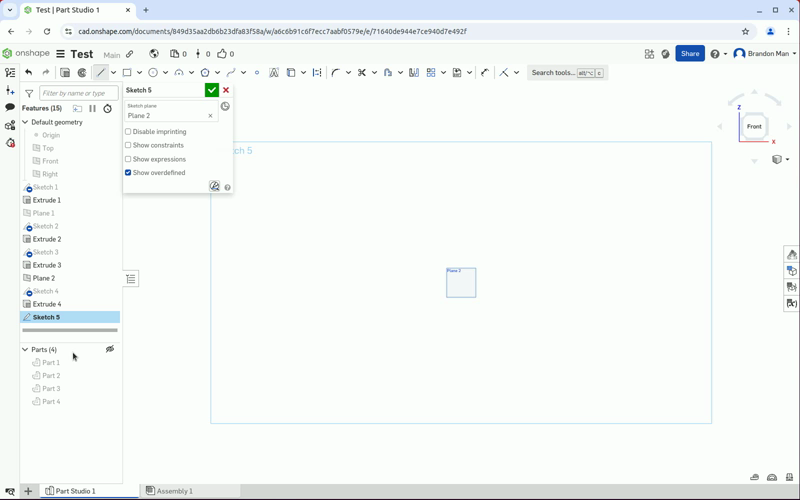
key_down(shift)
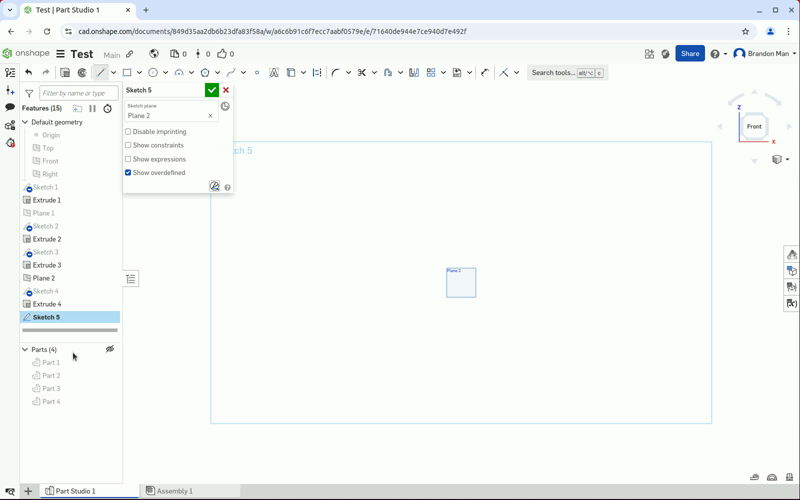
mouse_move(351, 282)
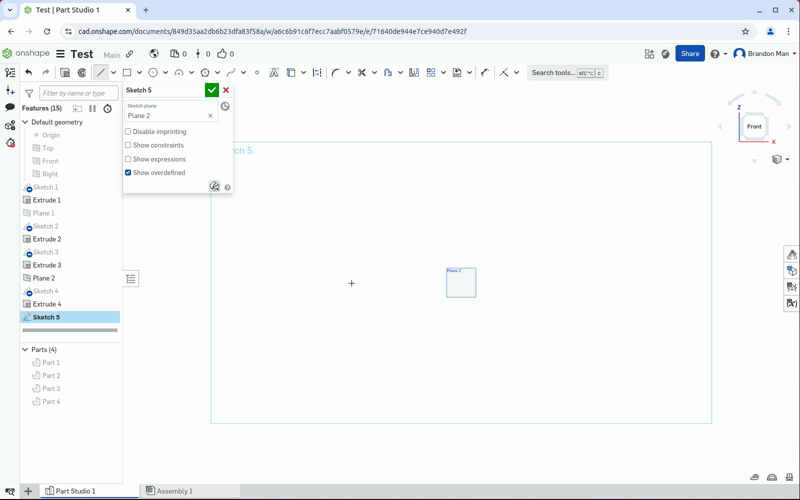
click(351, 282)
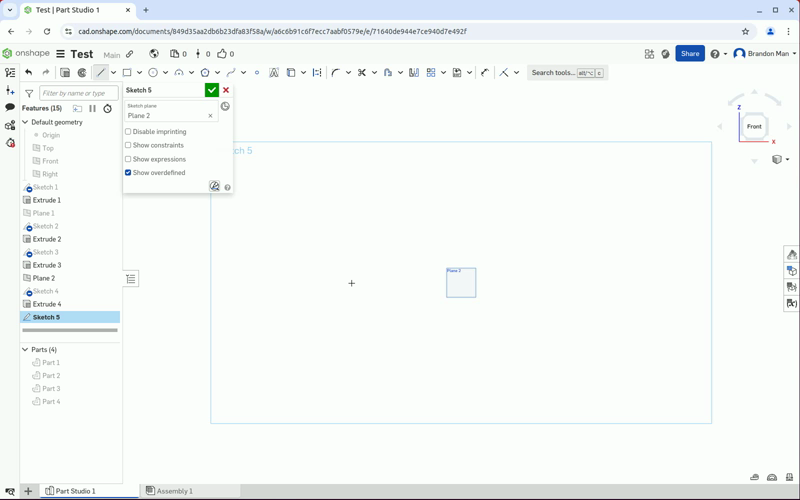
key_up(shift)
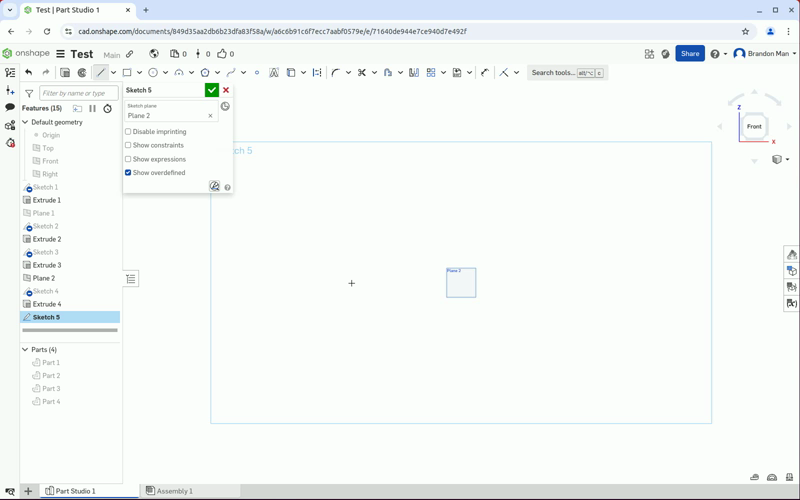
key_down(shift)
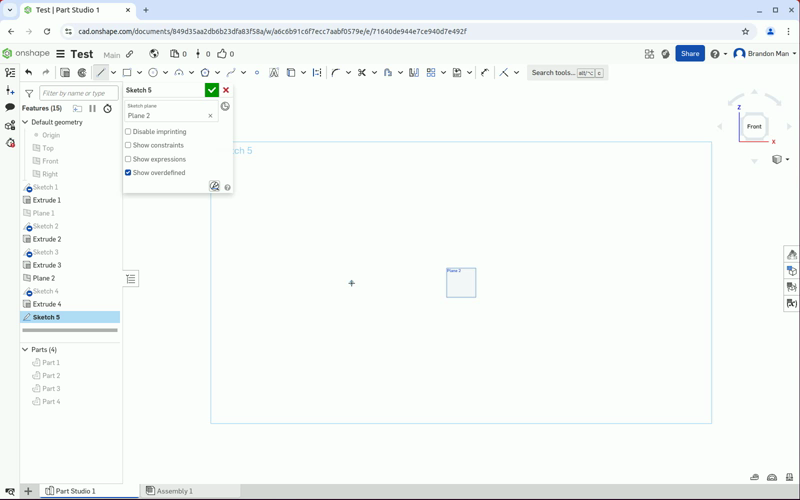
mouse_move(569, 282)
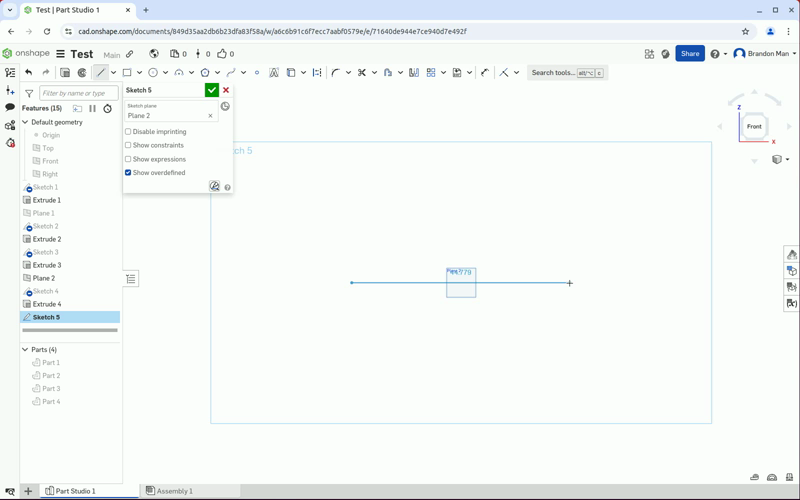
click(569, 282)
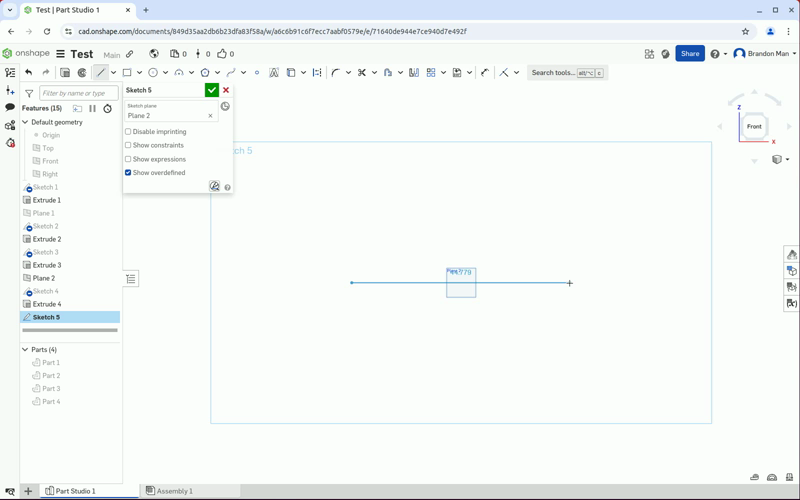
key_up(shift)
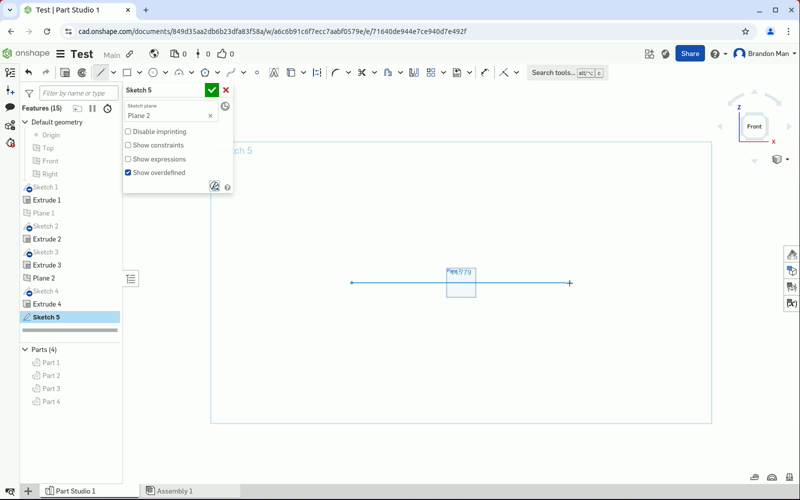
key_down(shift)
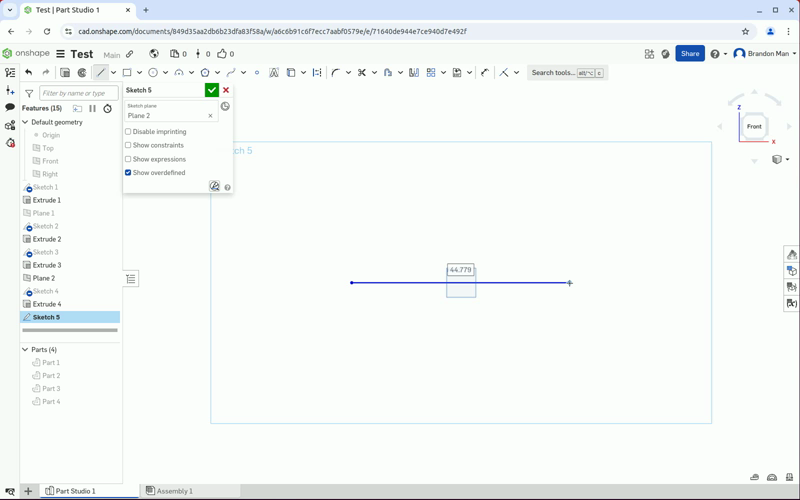
mouse_move(589, 282)
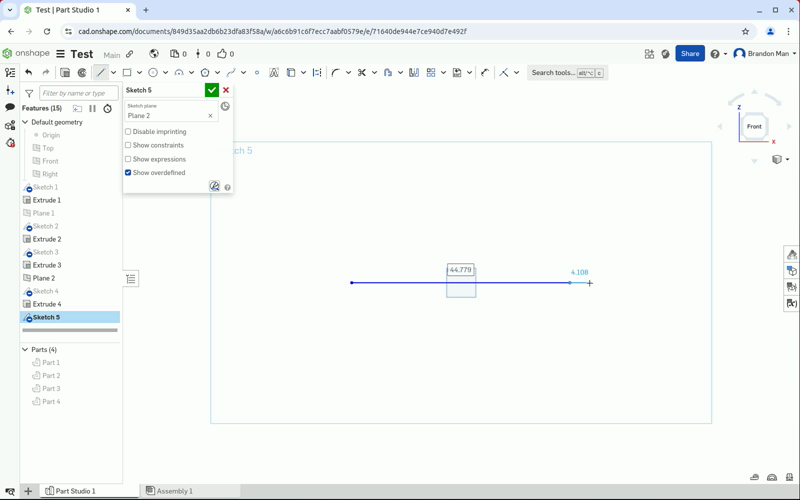
mouse_move(569, 260)
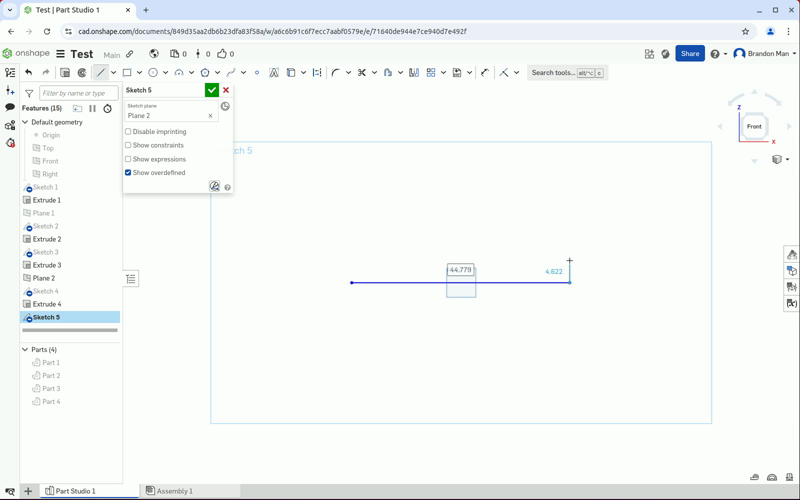
click(569, 260)
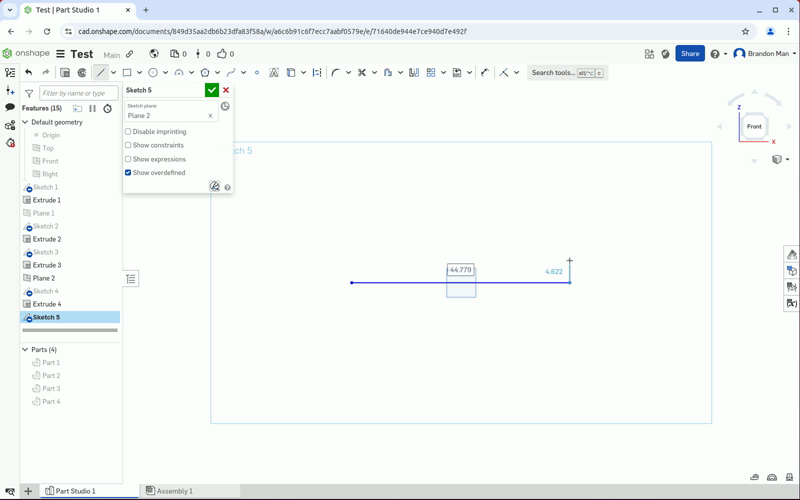
key_up(shift)
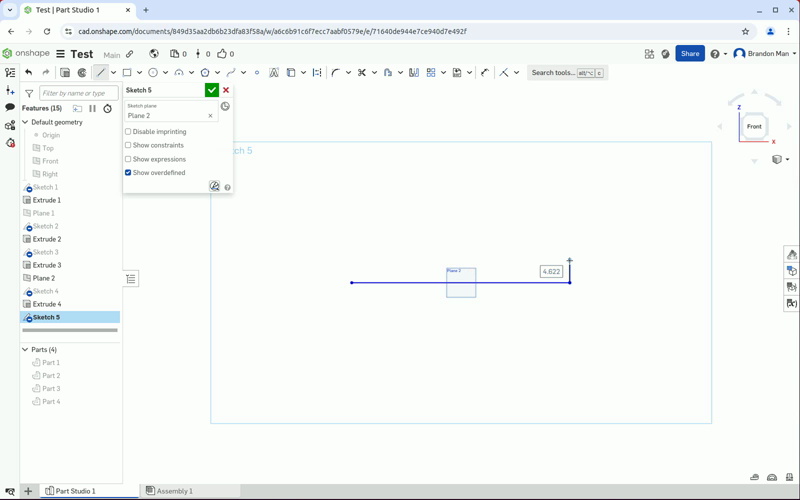
key_down(shift)
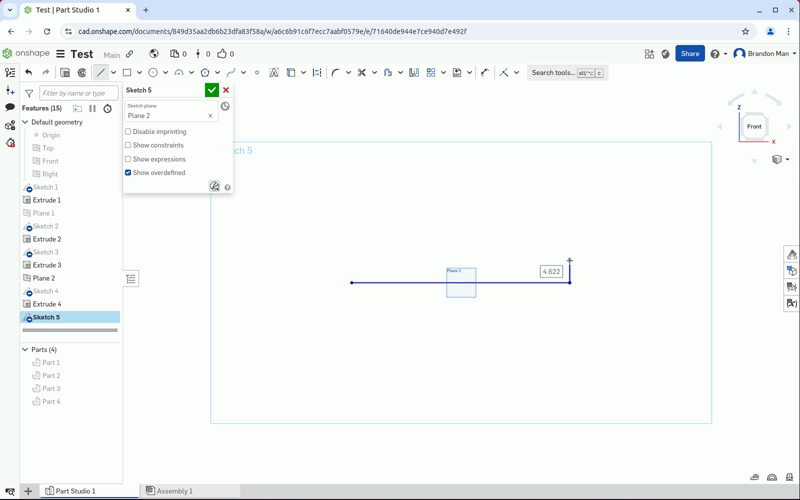
mouse_move(351, 260)
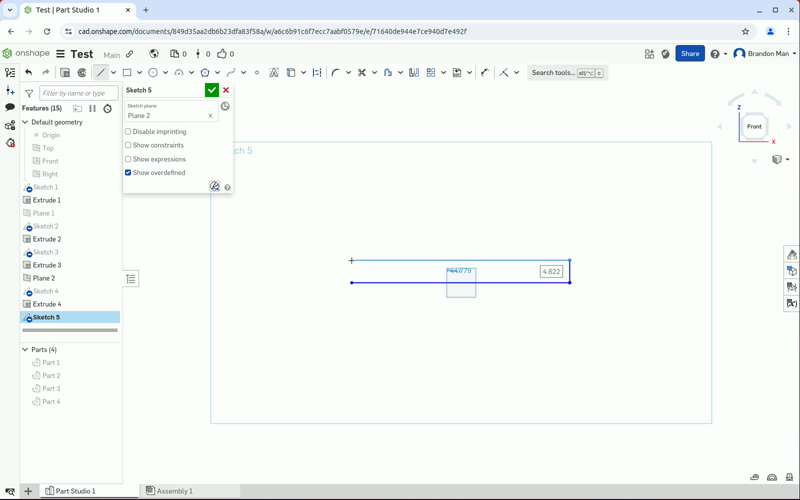
click(351, 260)
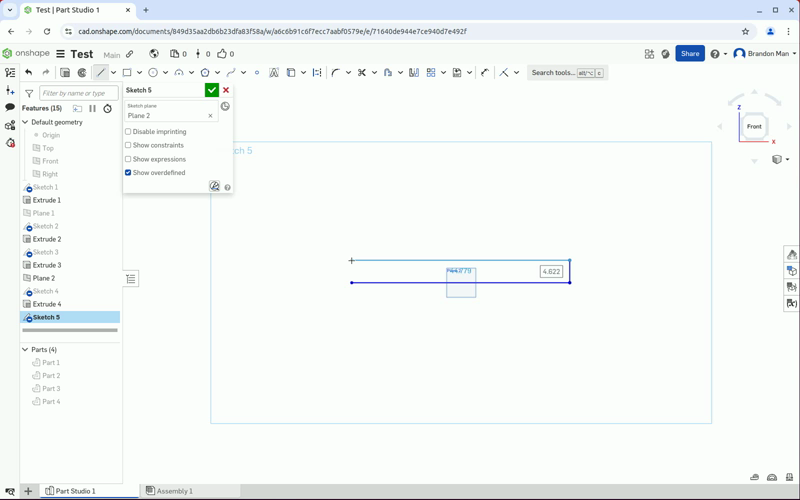
key_up(shift)
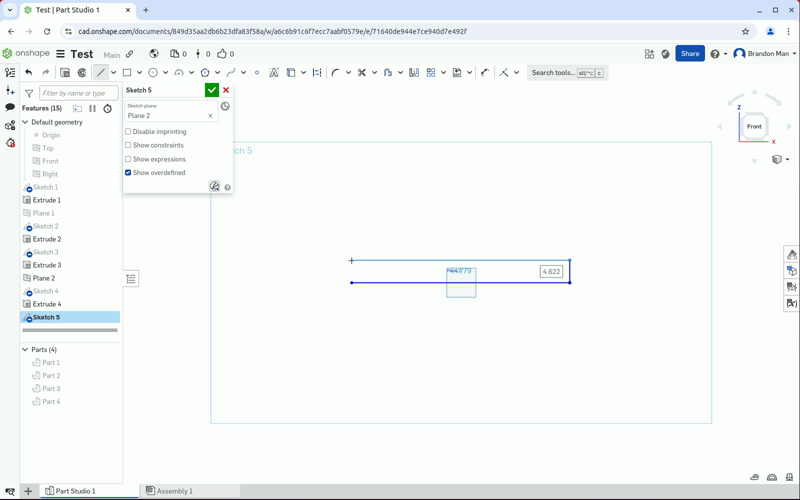
mouse_move(381, 260)
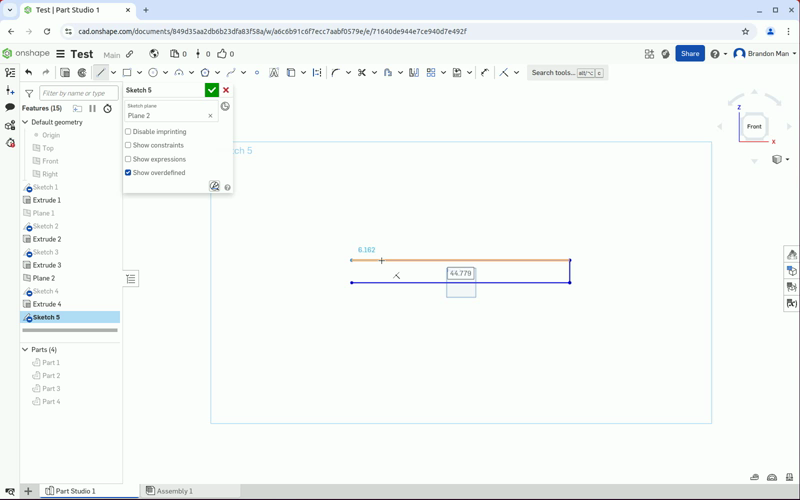
key_down(shift)
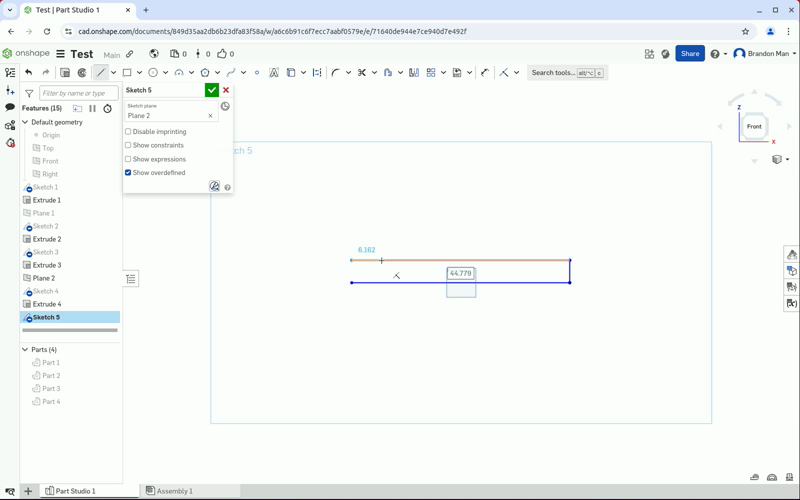
mouse_move(351, 282)
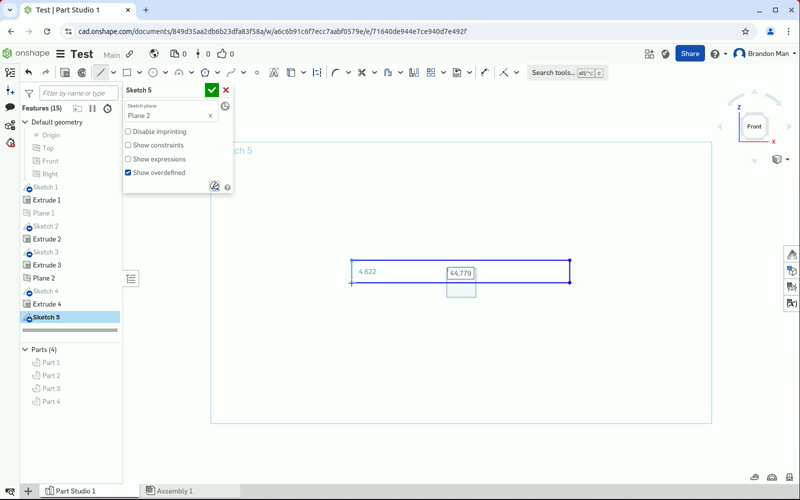
key_up(shift)
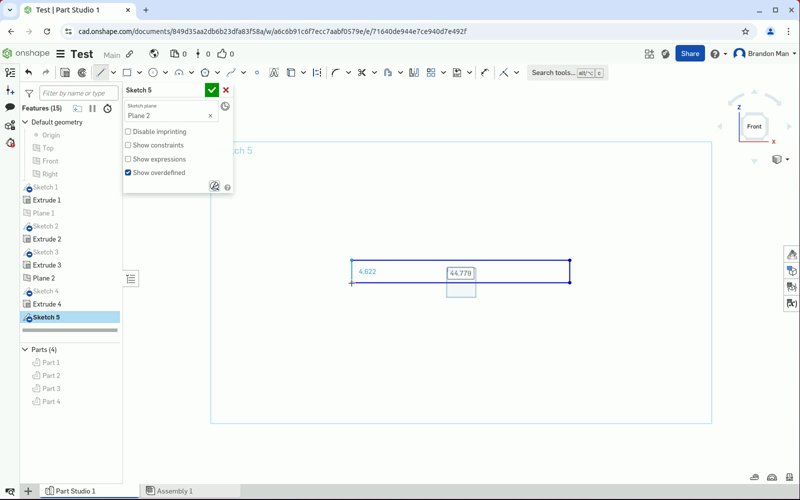
click(351, 282)
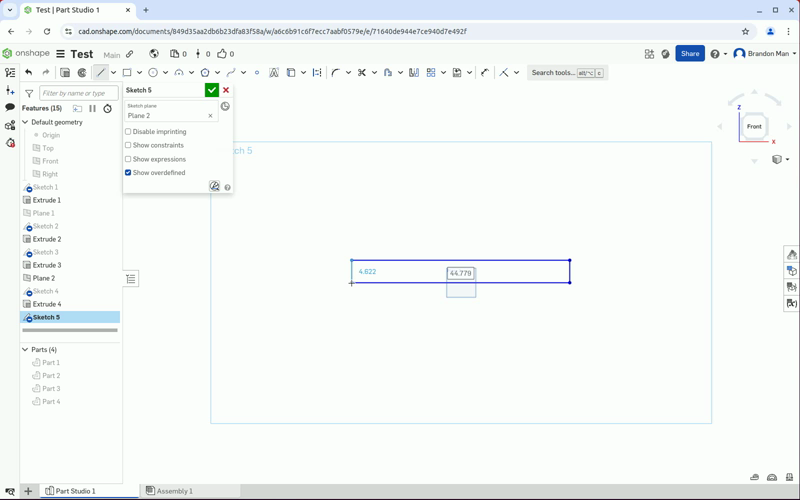
key(esc)
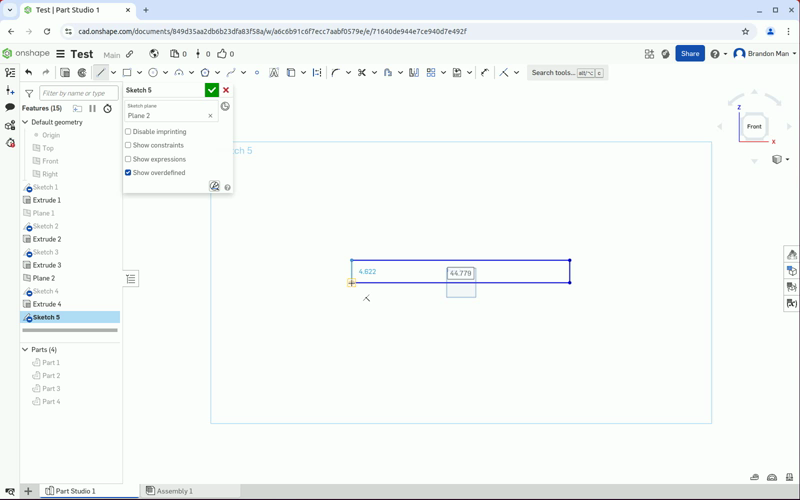
mouse_move(478, 276)
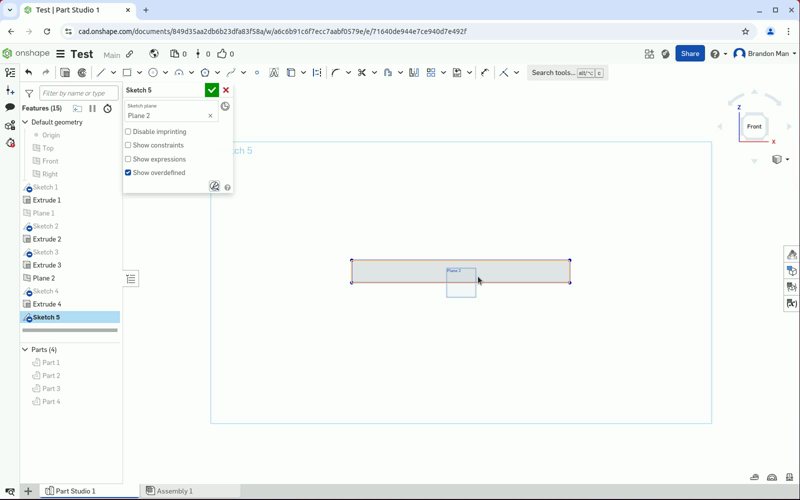
click(478, 276)
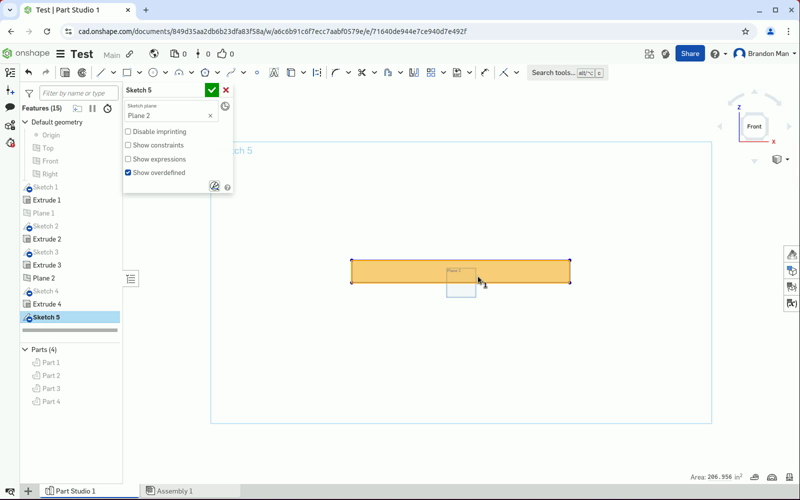
mouse_move(73, 352)
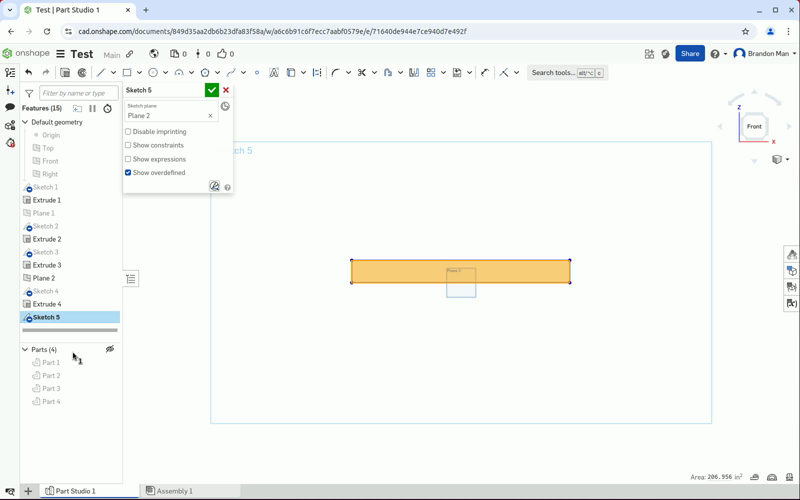
key(shift+y)
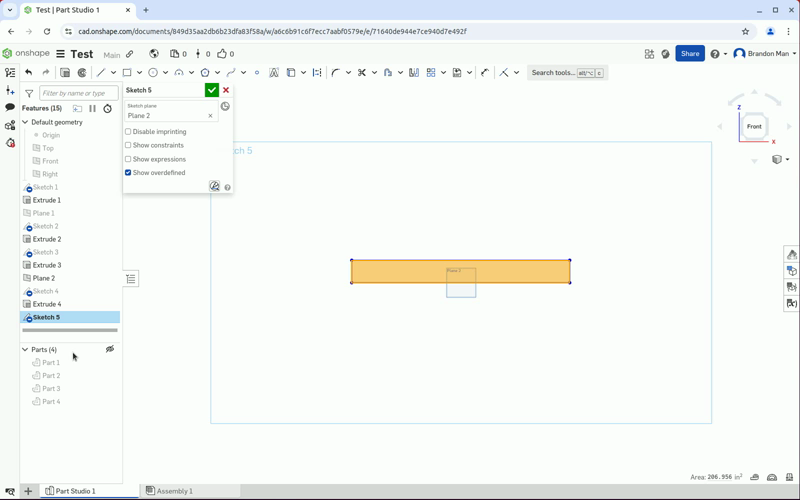
key(shift+e)
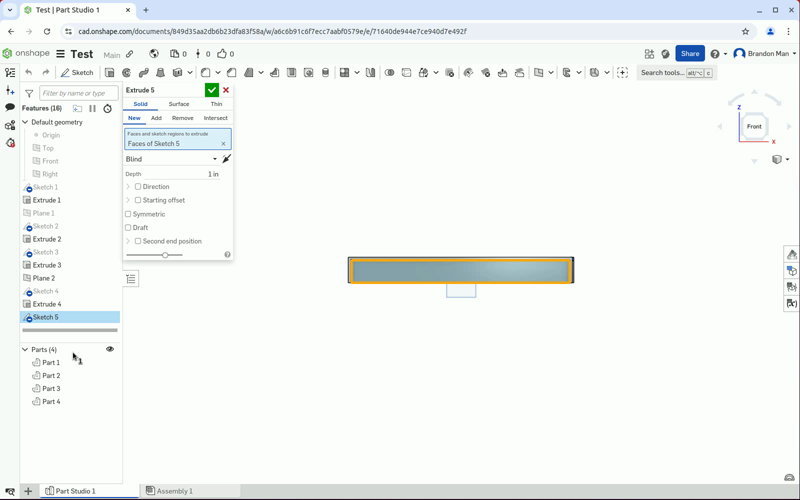
mouse_move(143, 106)
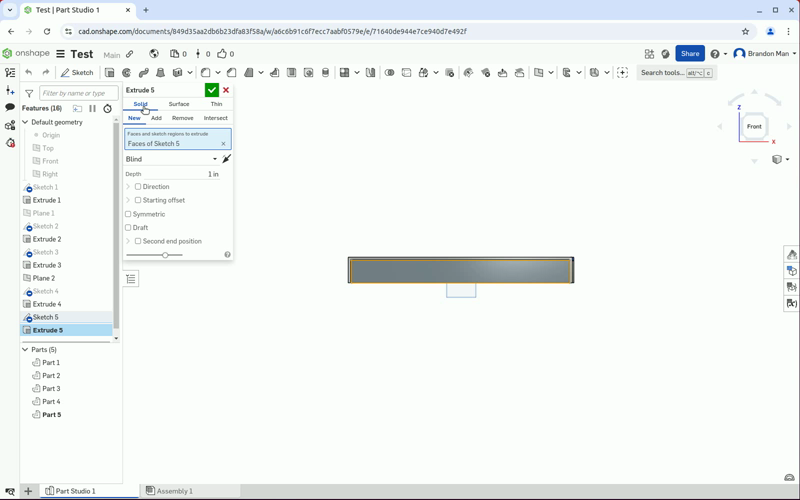
click(143, 106)
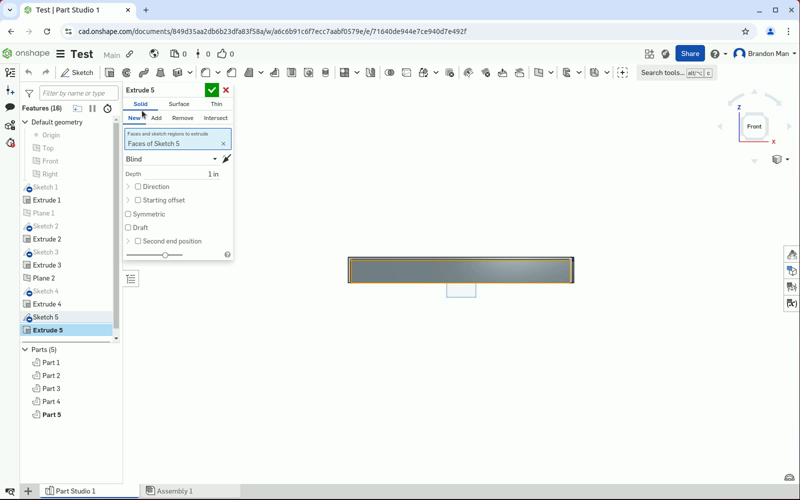
mouse_move(137, 120)
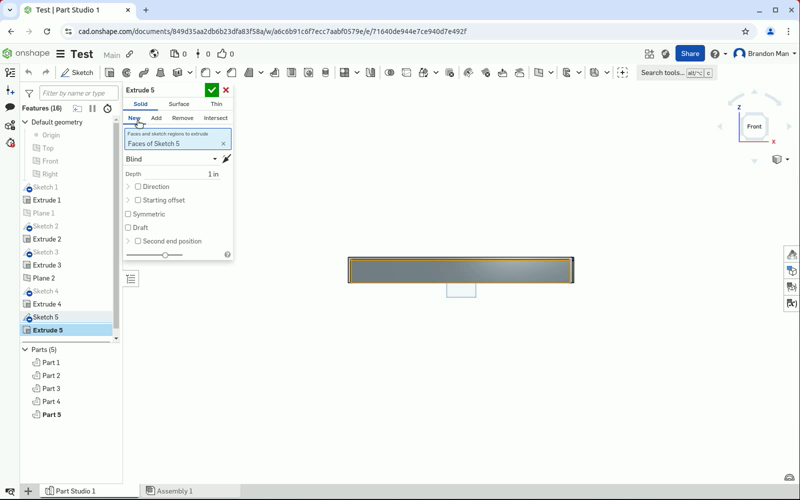
click(137, 120)
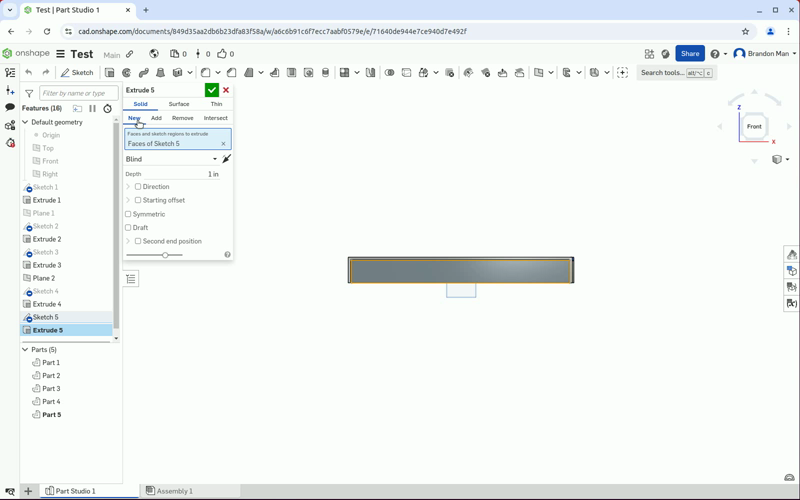
key(tab, 4)
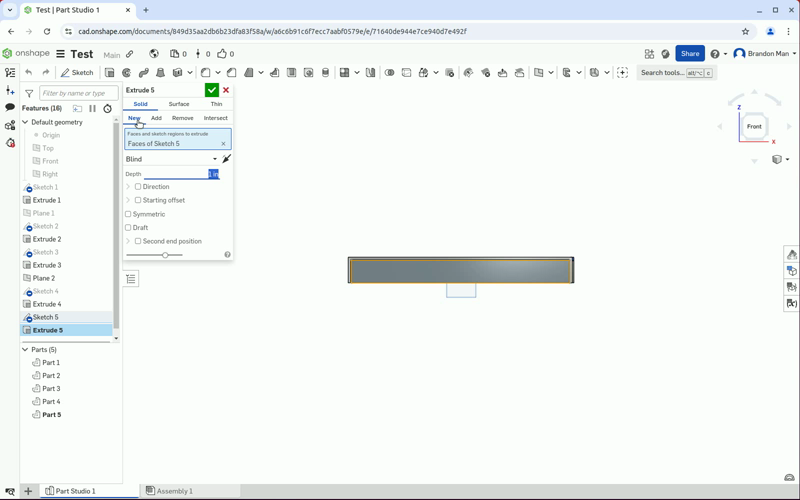
text(0.722)
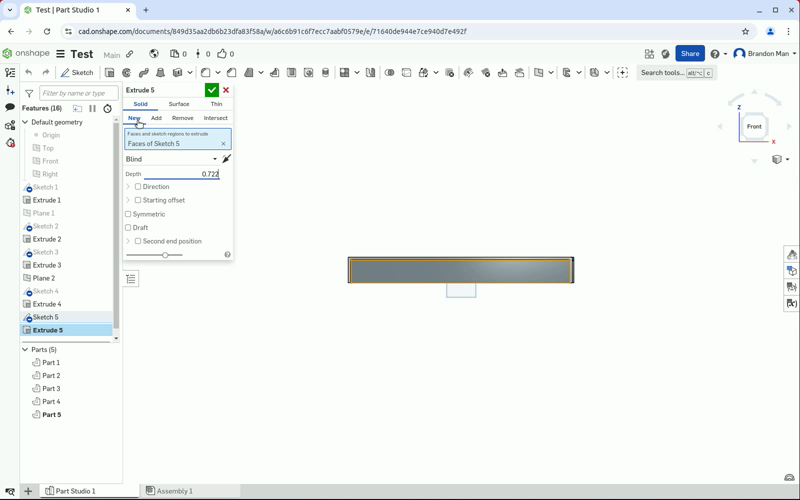
key(enter)
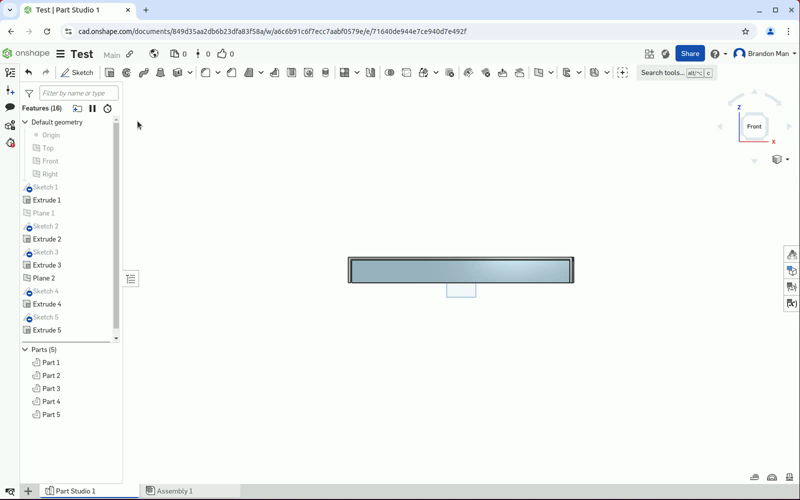
key(shift+h)
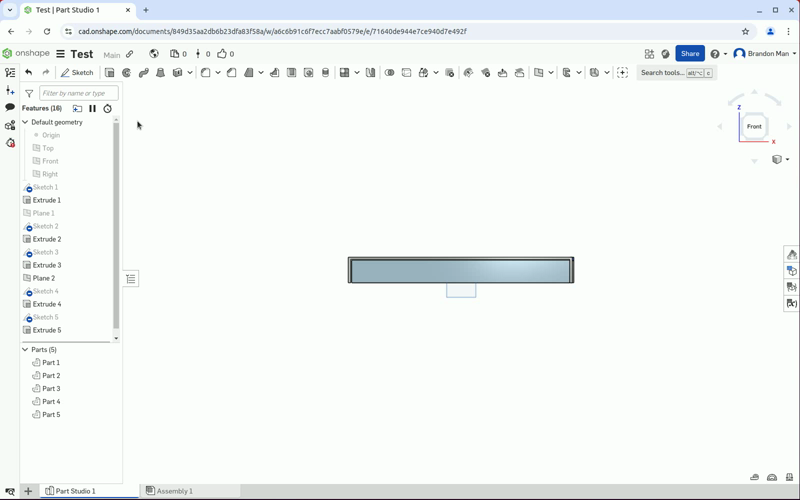
key(shift+h)
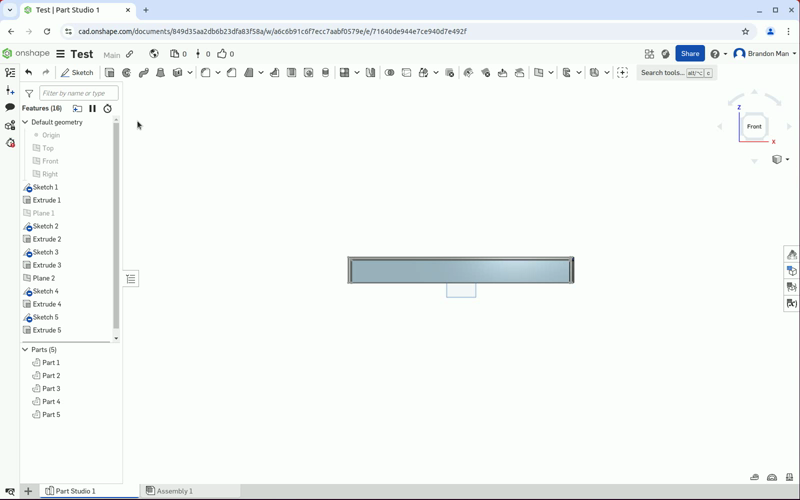
key(shift+7)
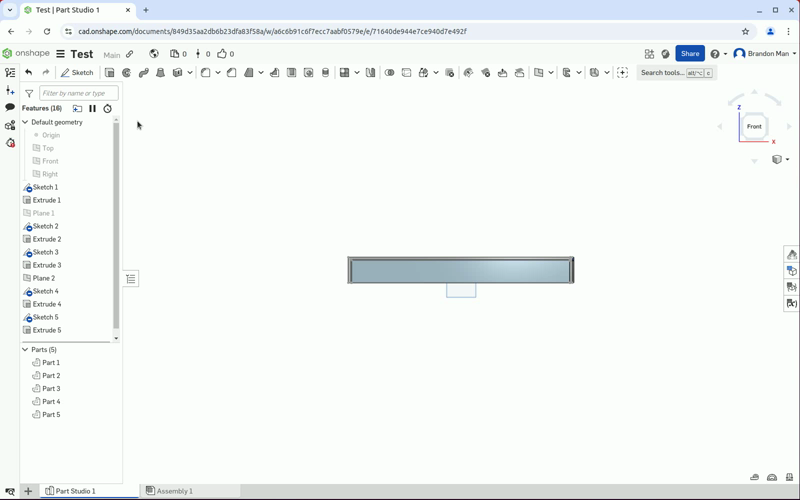
key(left, 2)
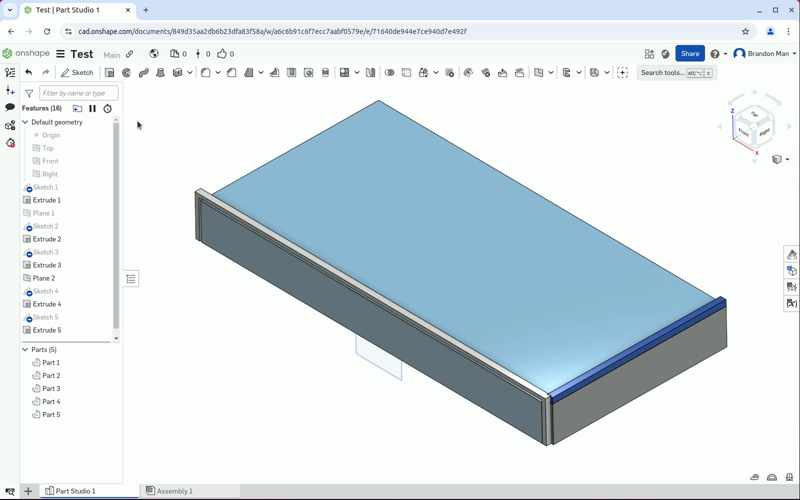
key(down, 2)
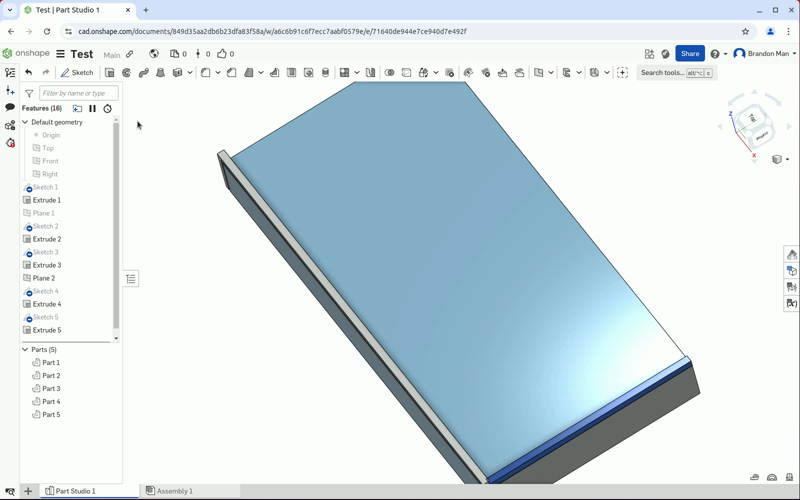
key(up, 2)
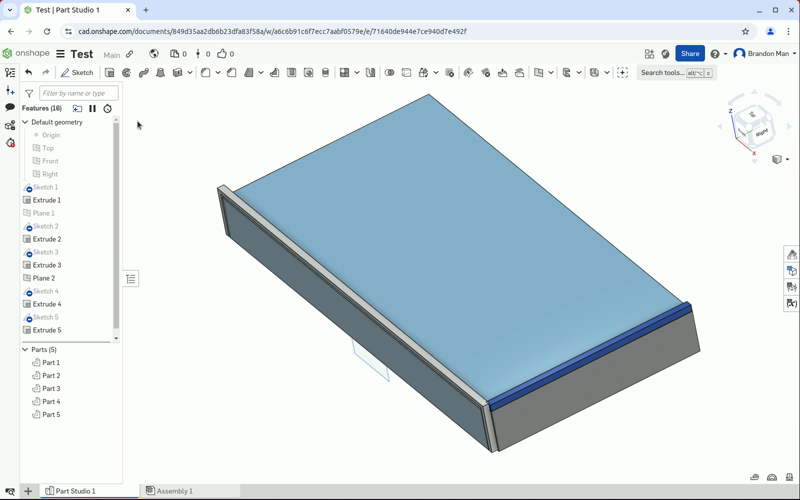
key(right, 2)
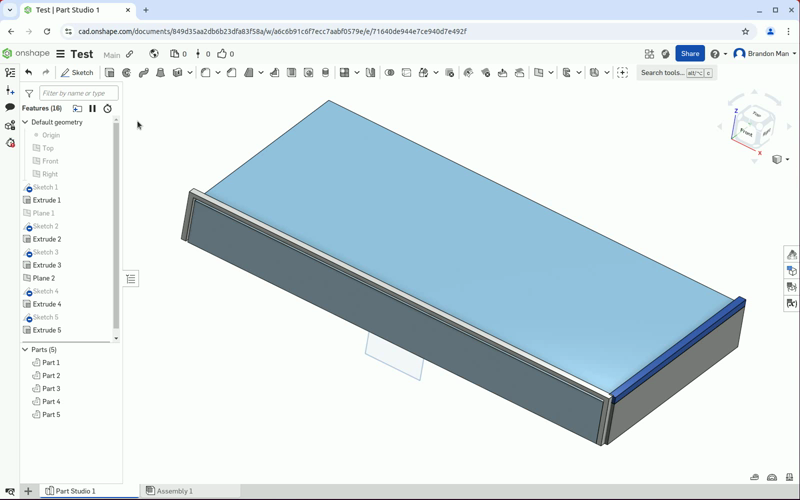
mouse_move(69, 189)
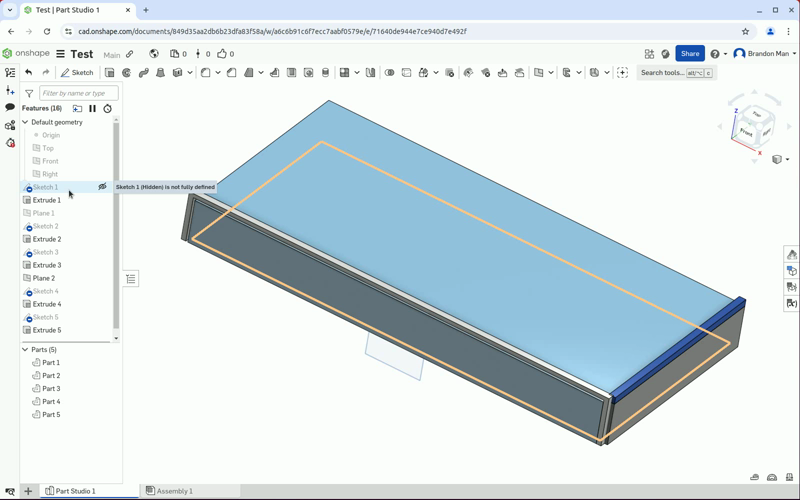
click(69, 189)